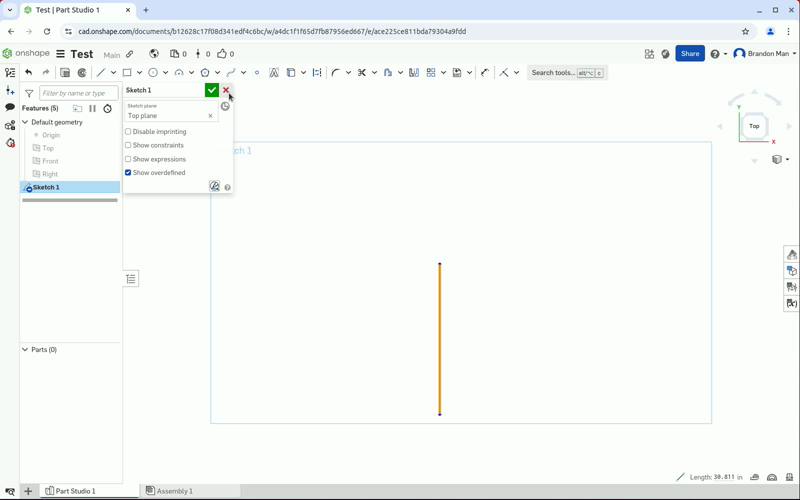
key(shift+h)
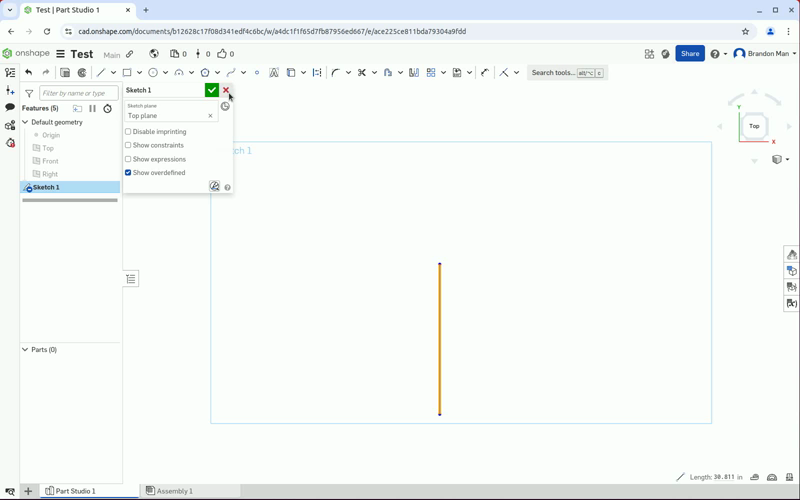
key(shift+s)
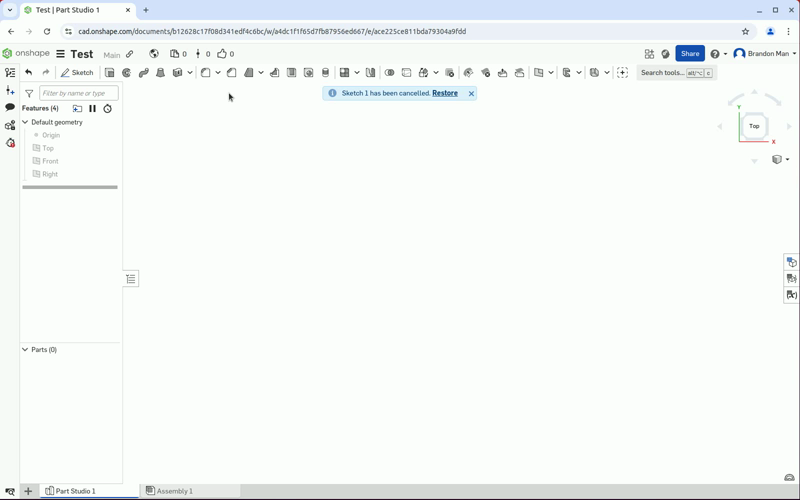
mouse_move(73, 150)
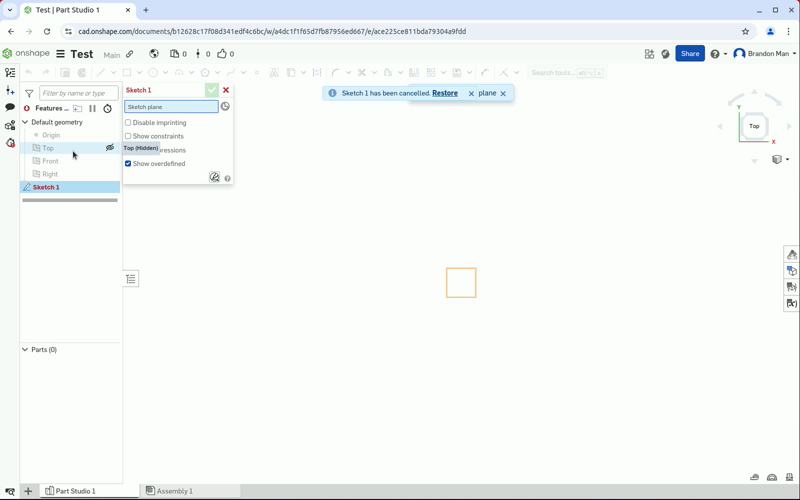
click(73, 150)
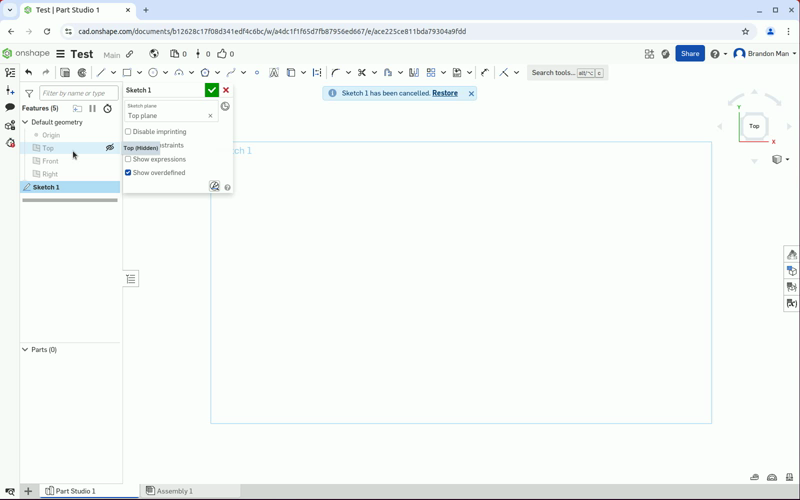
mouse_move(73, 352)
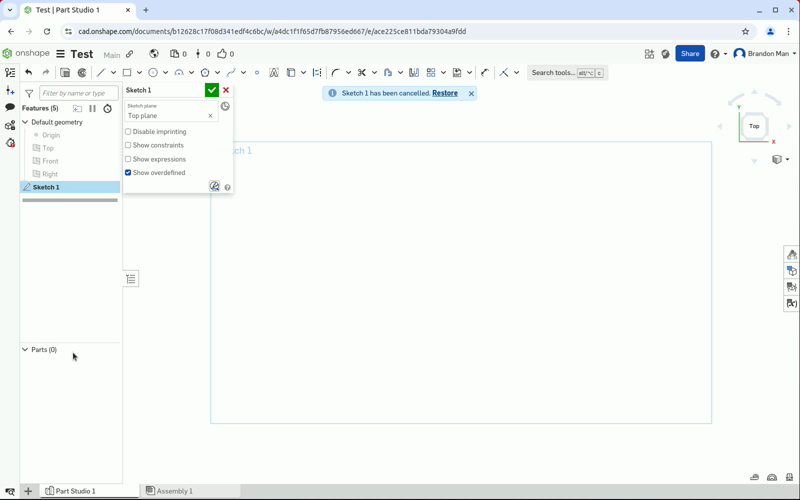
key(y)
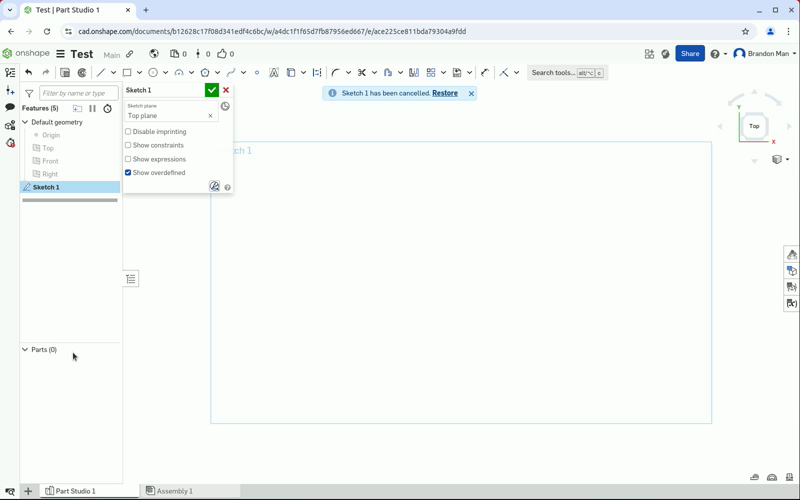
key(a)
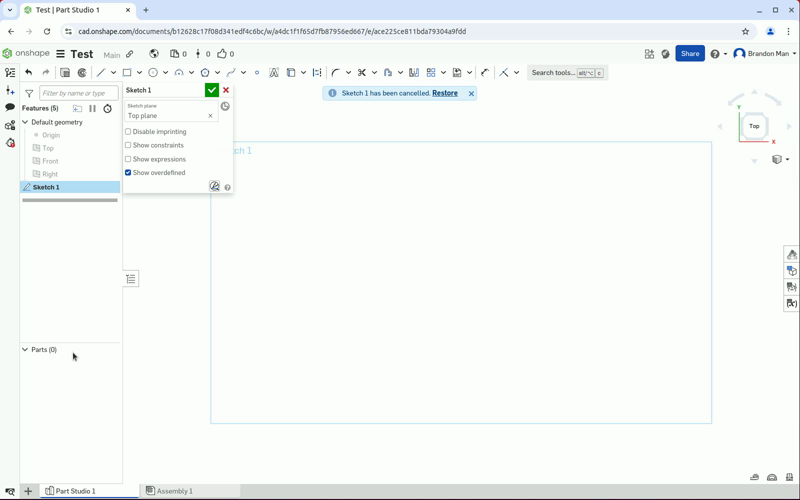
key_down(shift)
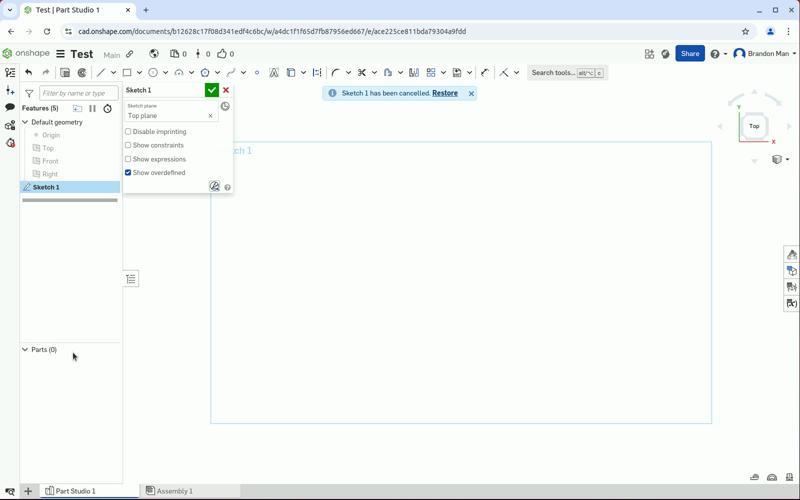
mouse_move(538, 184)
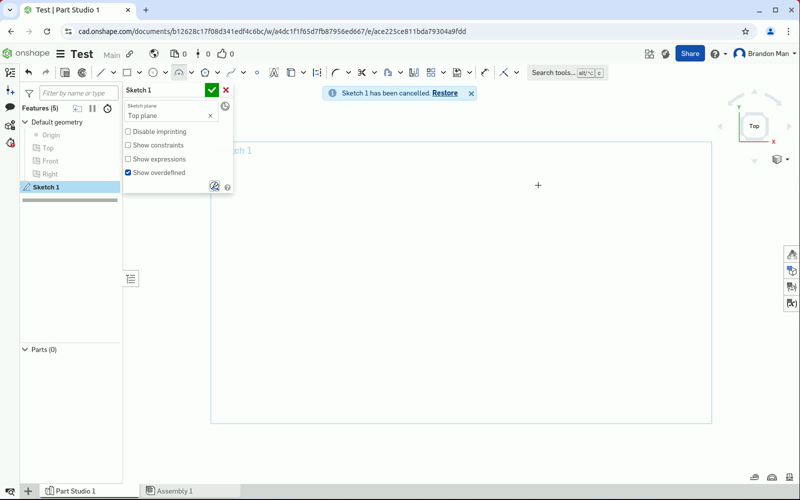
click(538, 184)
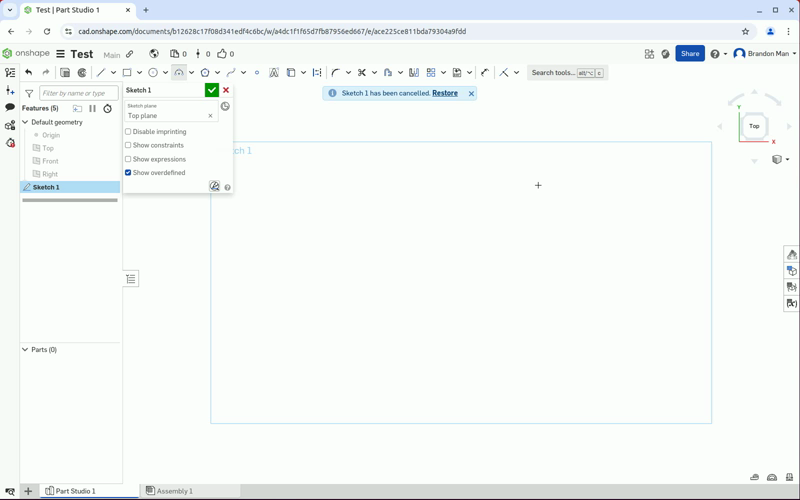
key_up(shift)
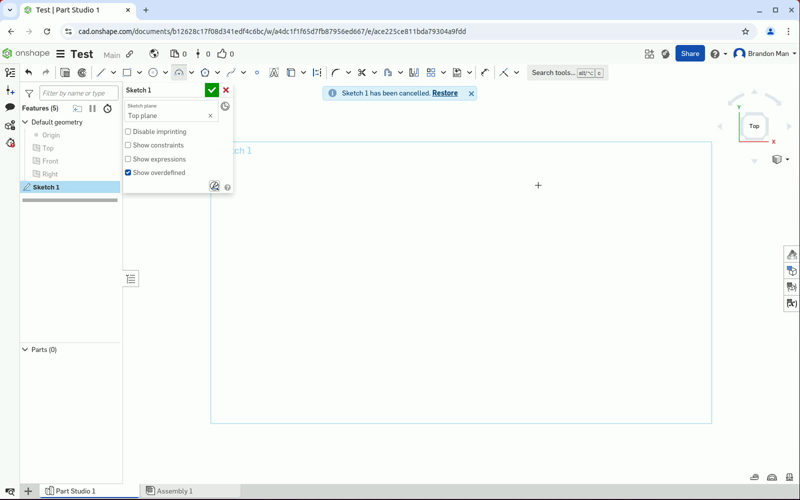
key_down(shift)
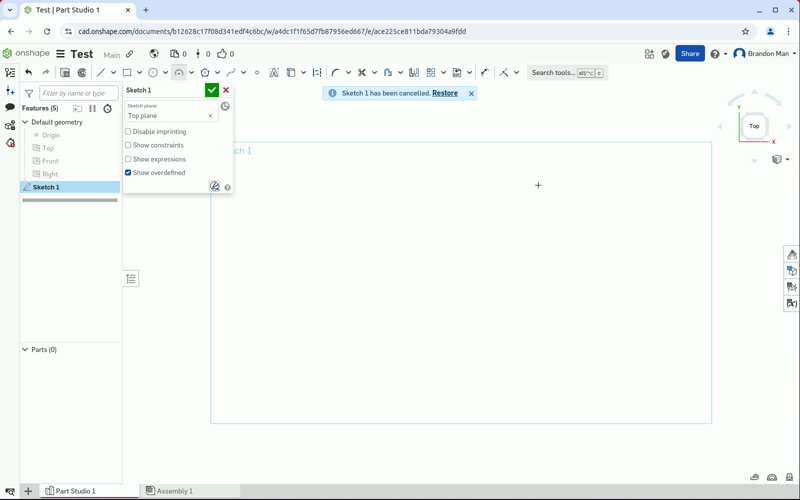
mouse_move(542, 188)
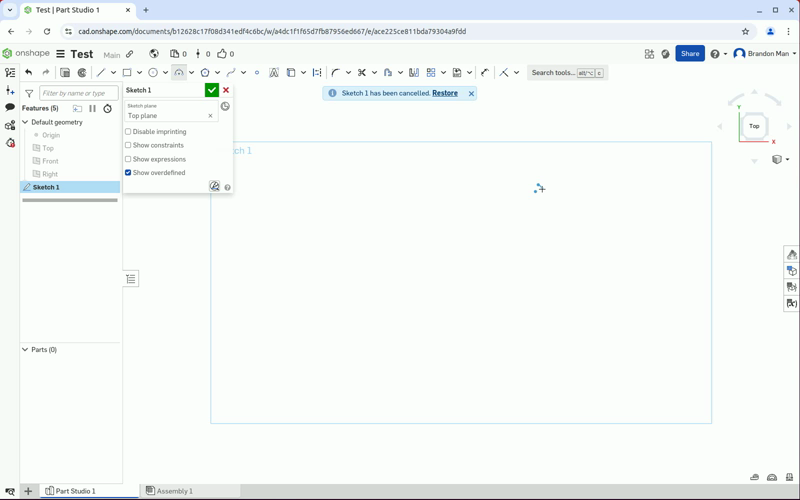
scroll(6)
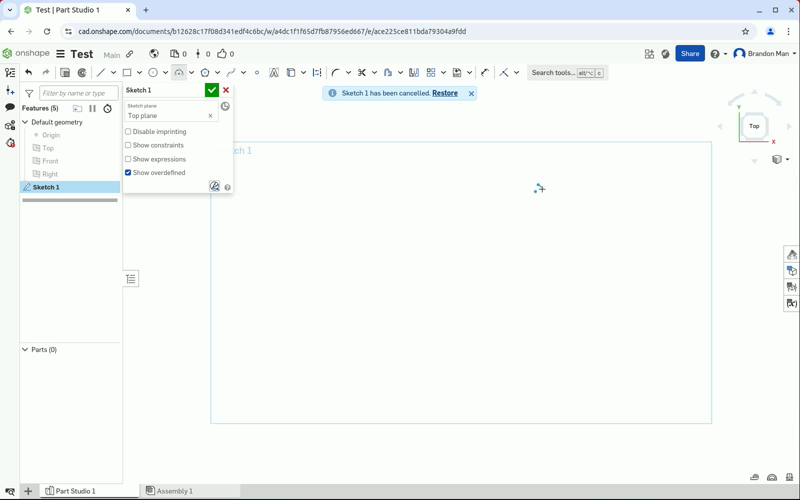
scroll(6)
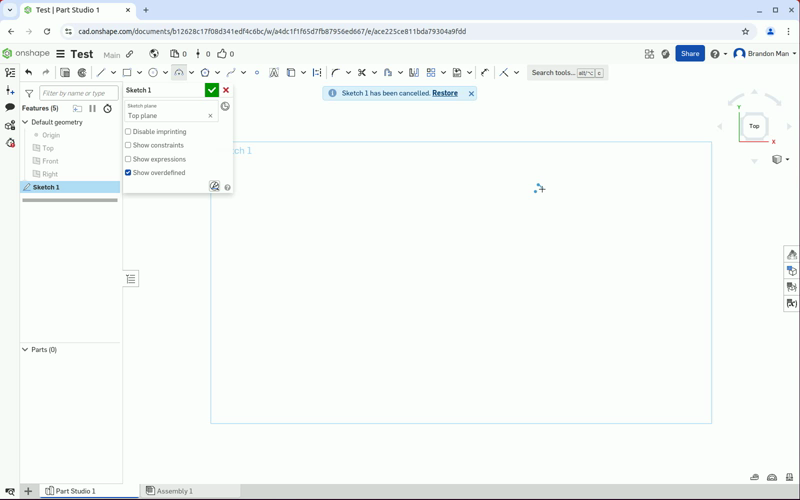
scroll(6)
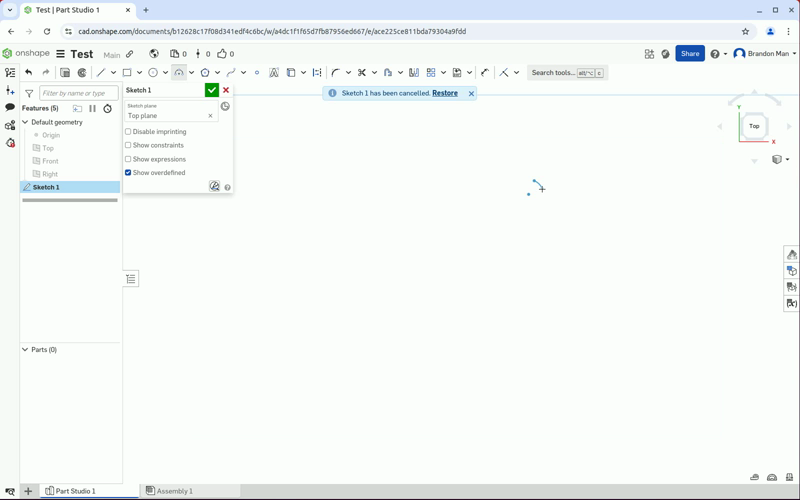
scroll(6)
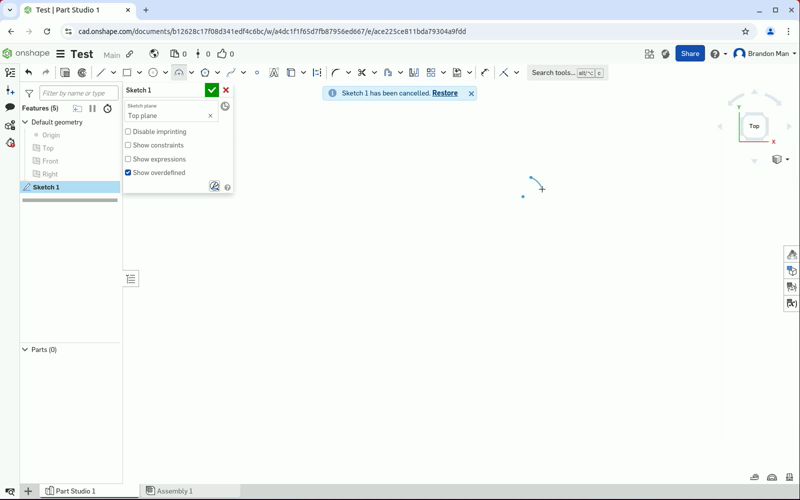
scroll(6)
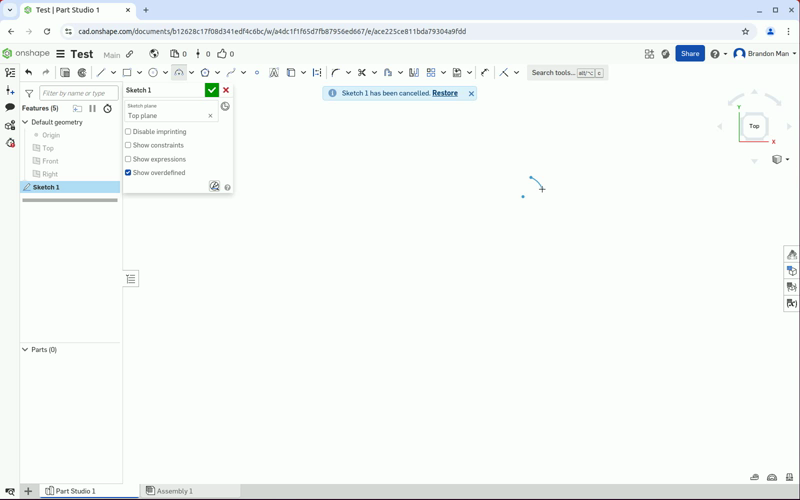
scroll(6)
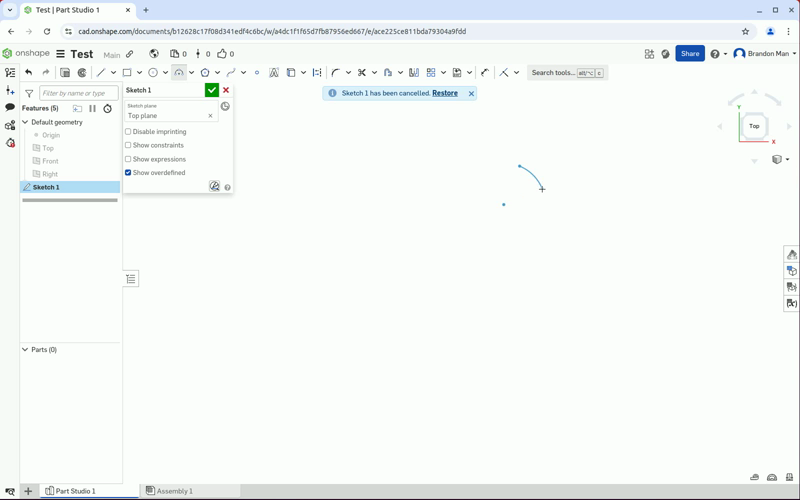
scroll(6)
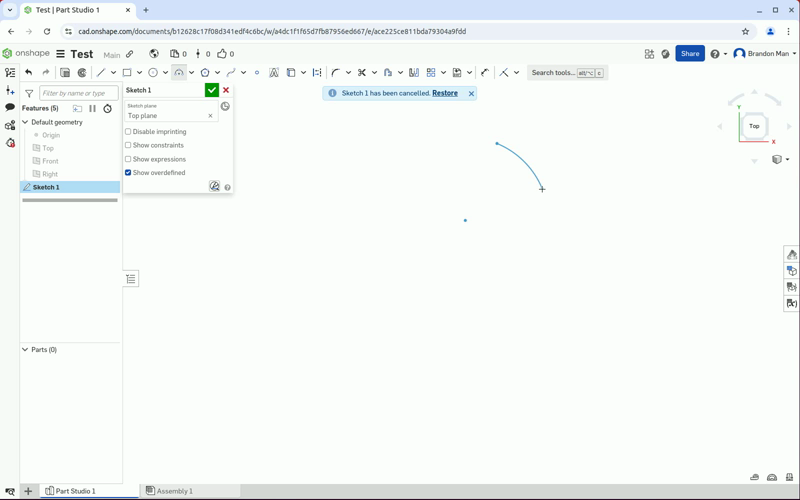
click(542, 188)
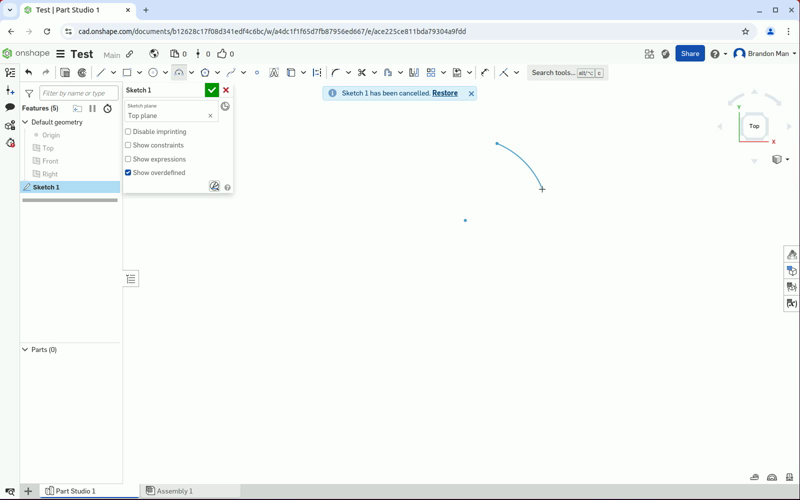
scroll(-6)
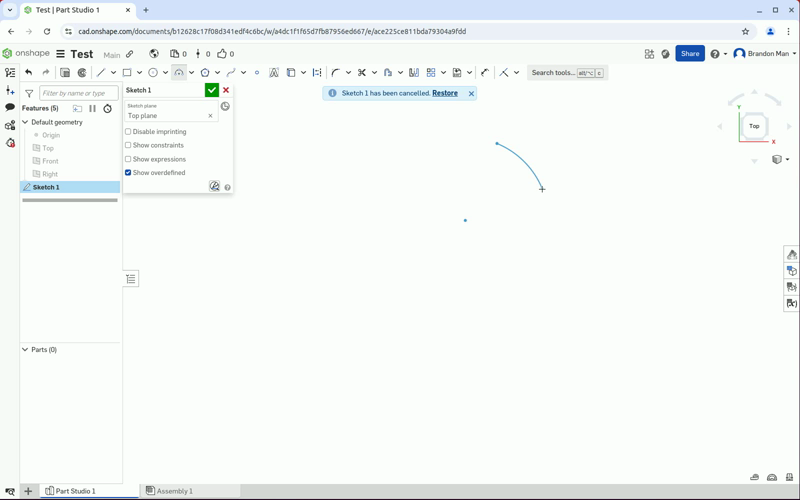
scroll(-6)
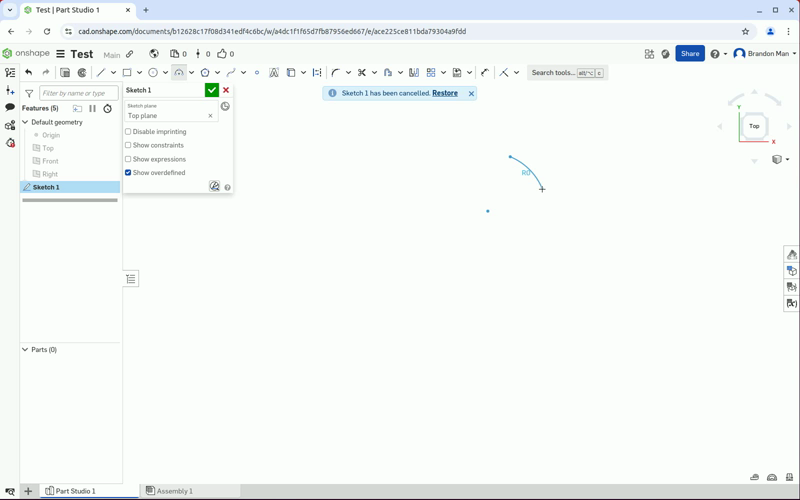
scroll(-6)
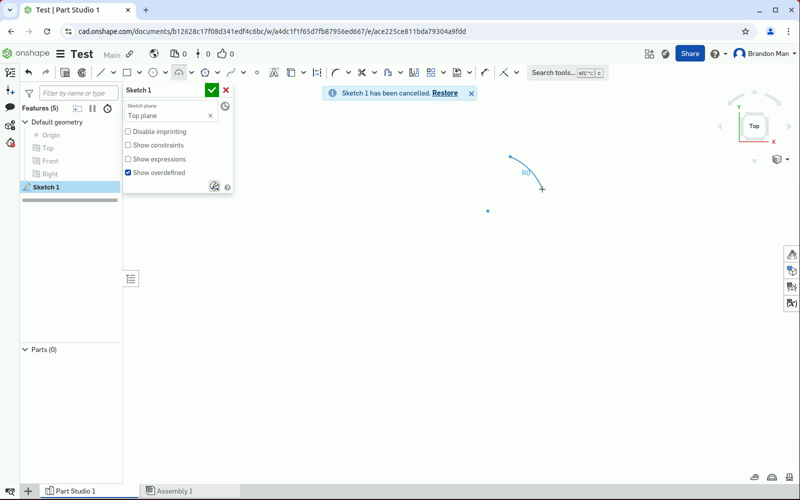
scroll(-6)
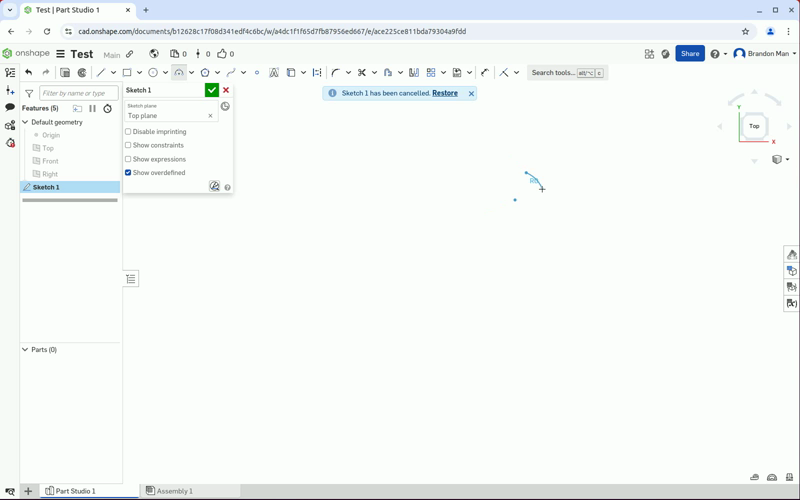
scroll(-6)
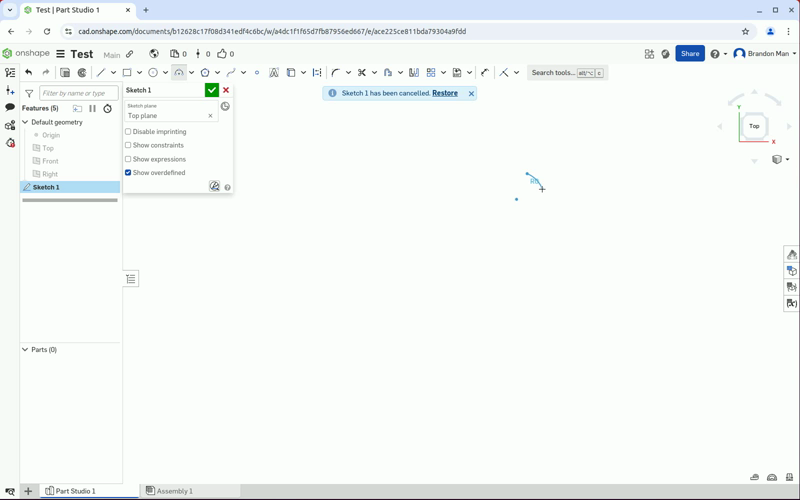
scroll(-6)
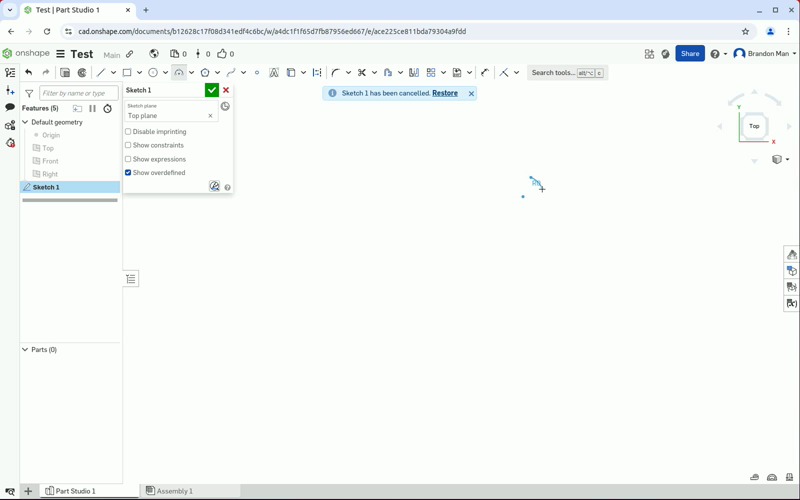
scroll(-6)
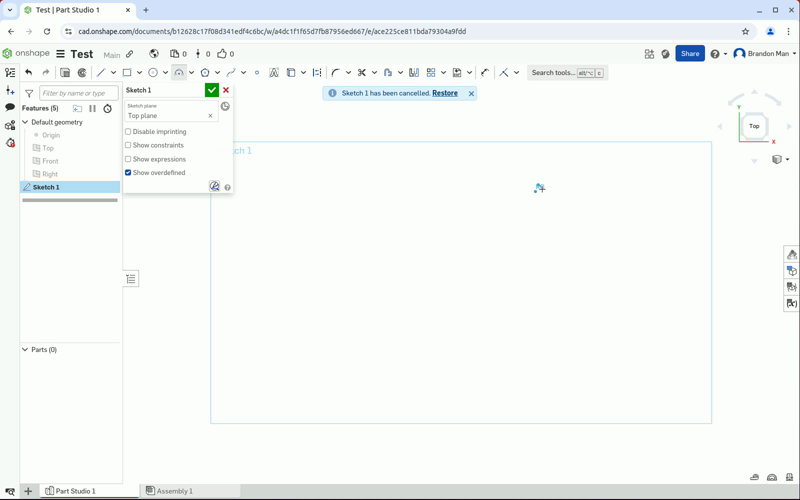
mouse_move(539, 187)
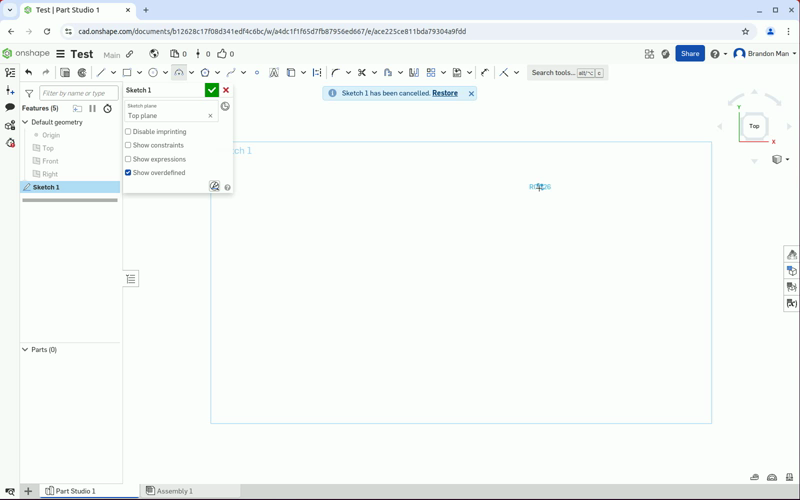
scroll(6)
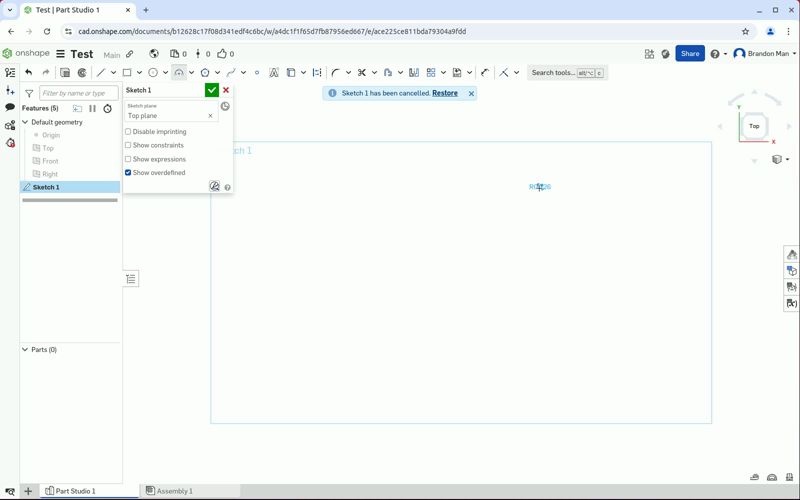
scroll(6)
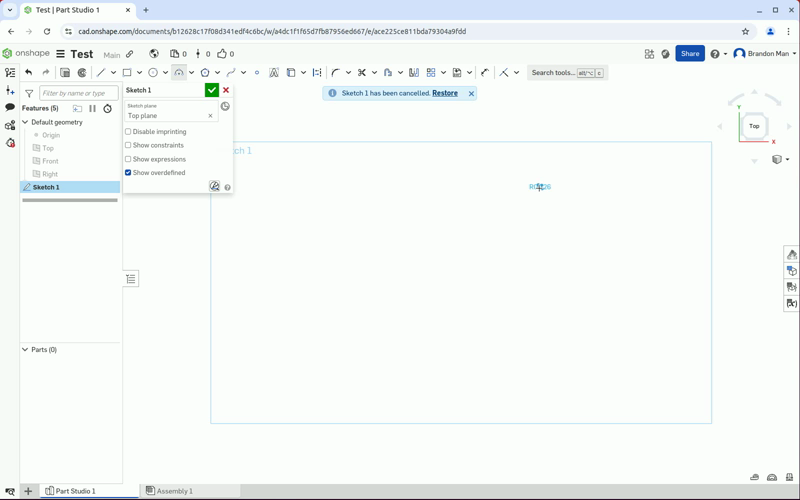
scroll(6)
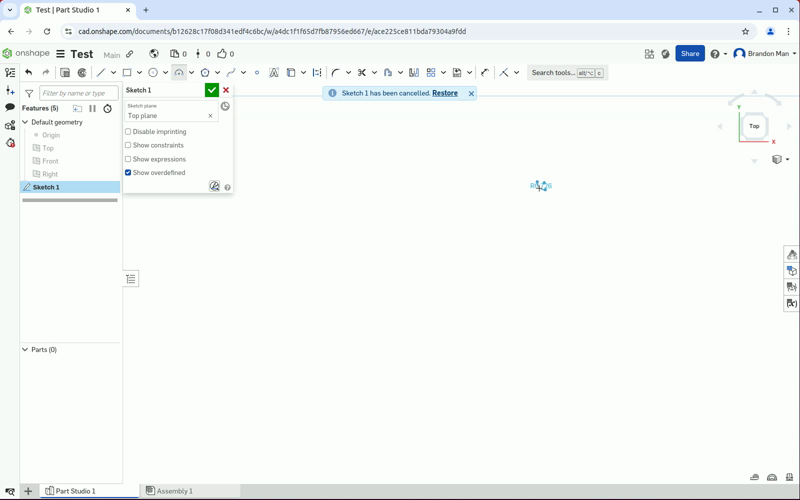
scroll(6)
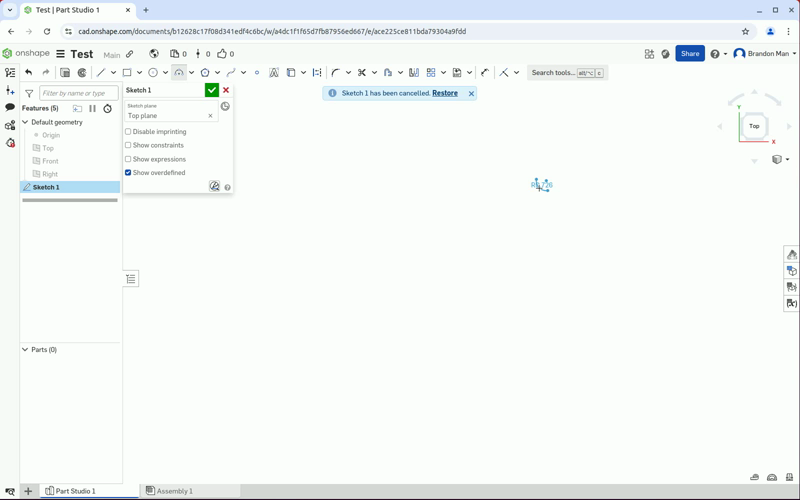
scroll(6)
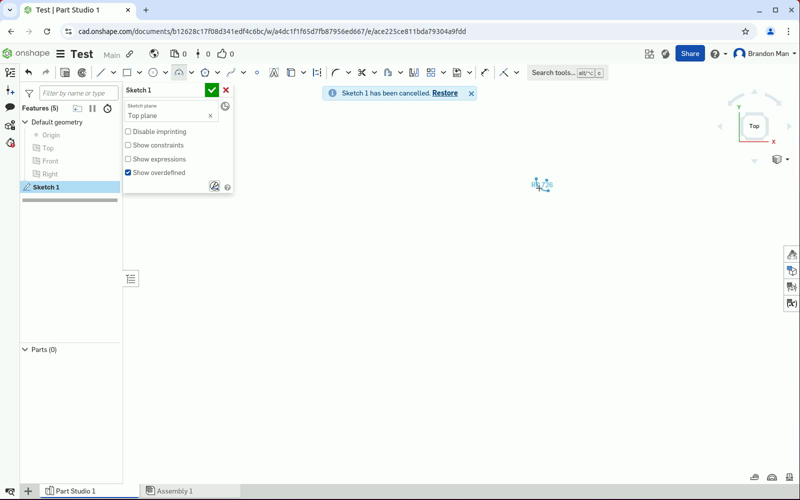
scroll(6)
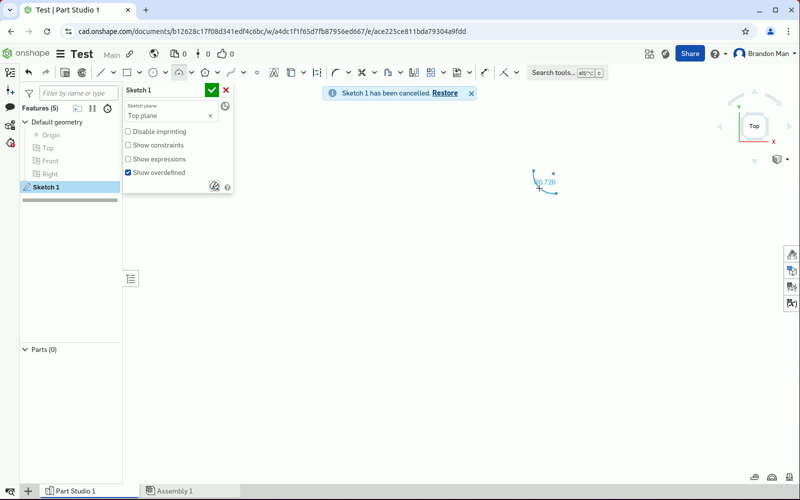
scroll(6)
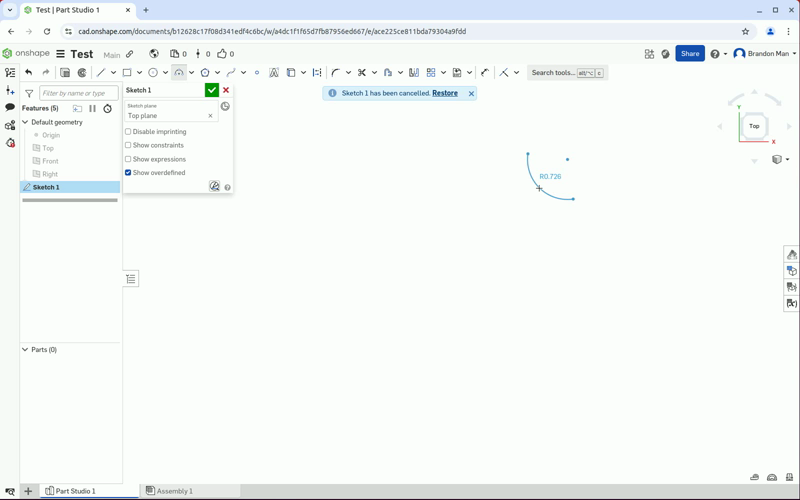
click(539, 187)
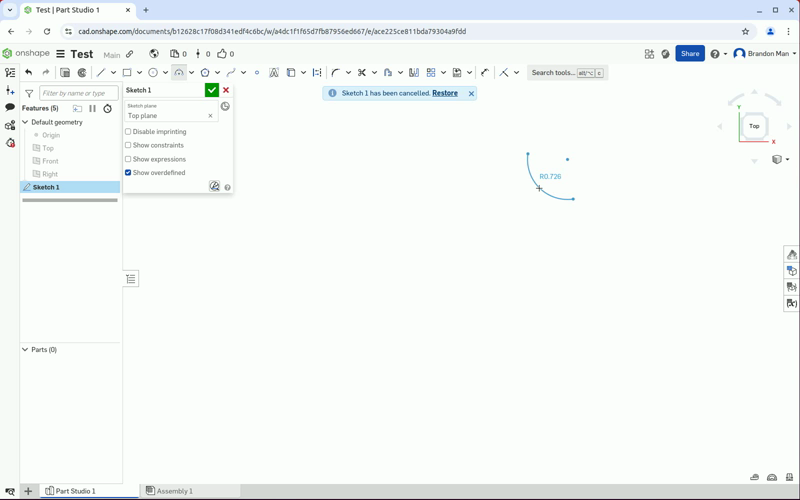
scroll(-6)
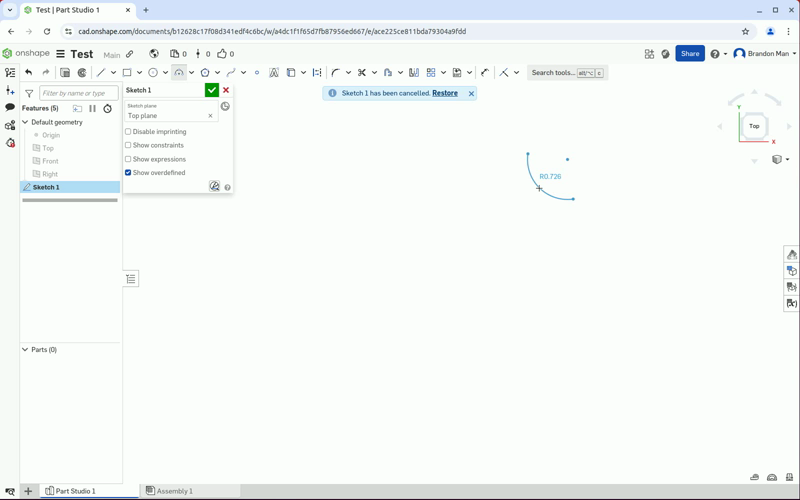
scroll(-6)
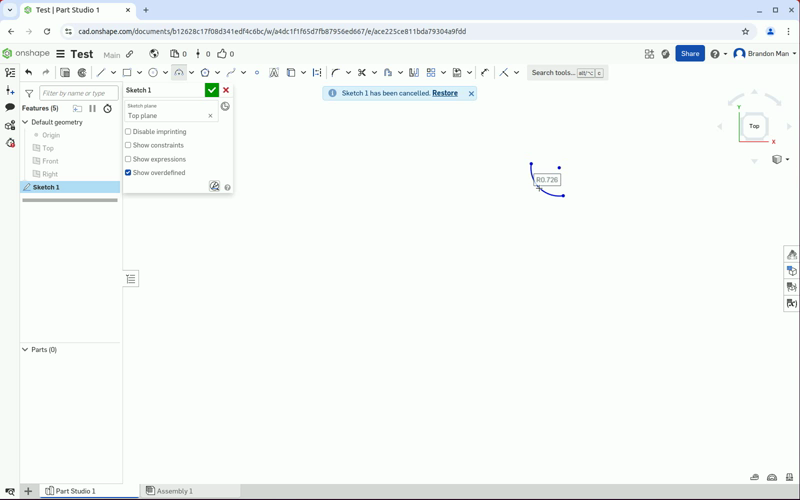
scroll(-6)
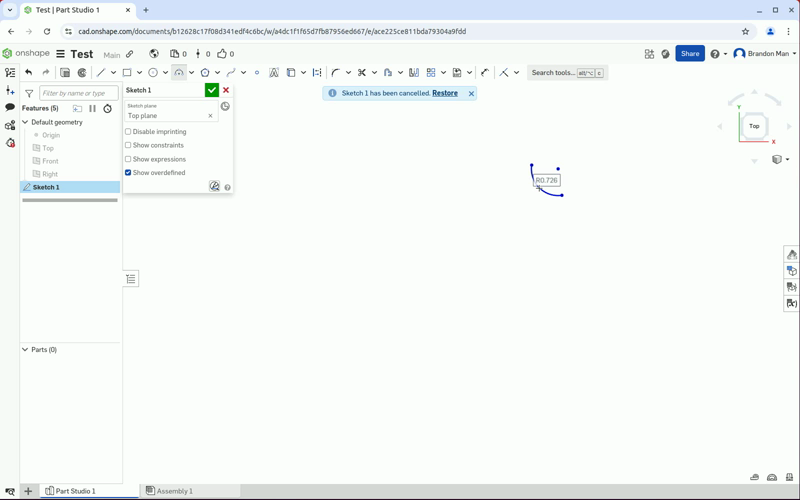
scroll(-6)
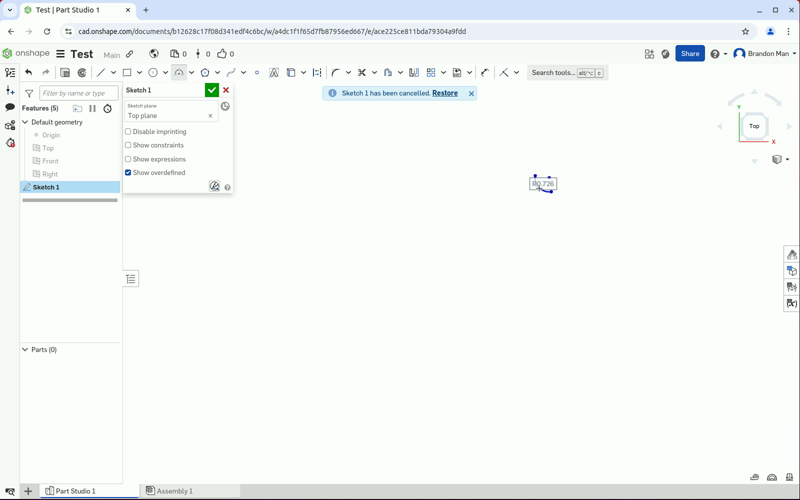
scroll(-6)
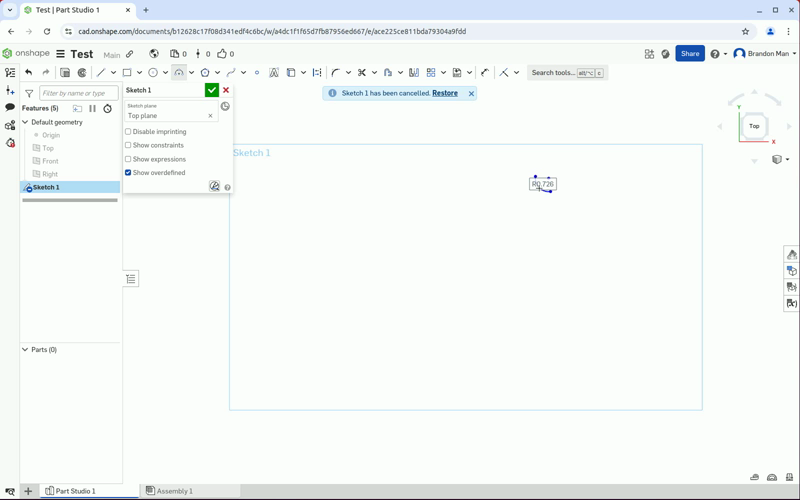
scroll(-6)
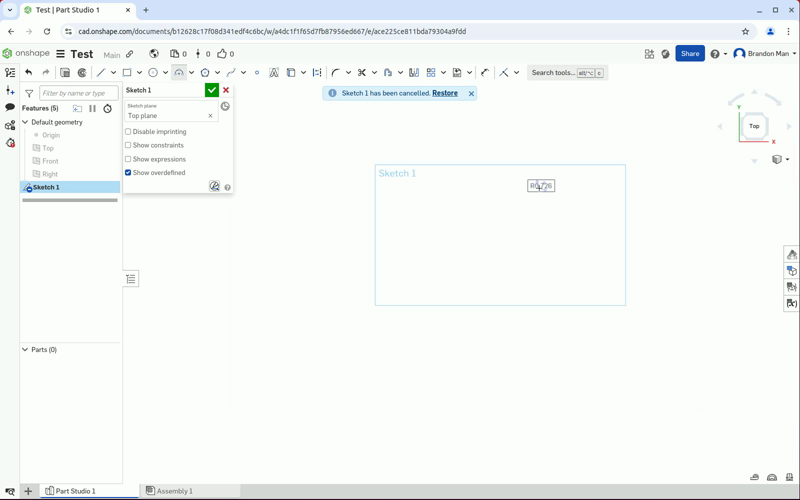
scroll(-6)
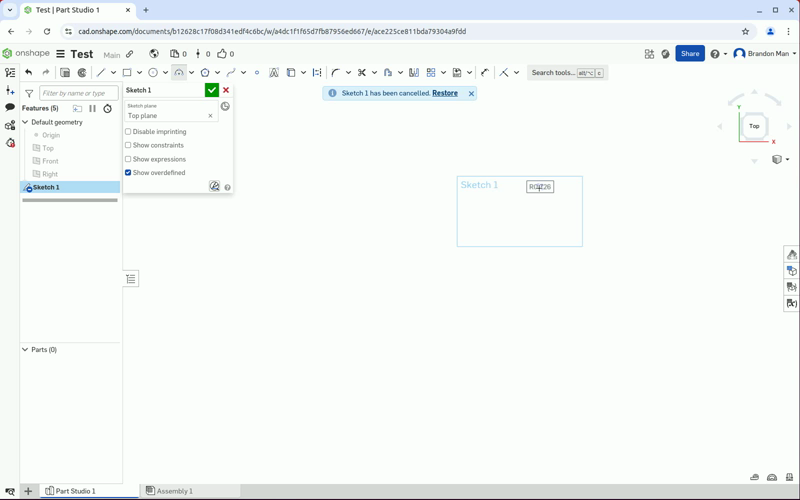
key_up(shift)
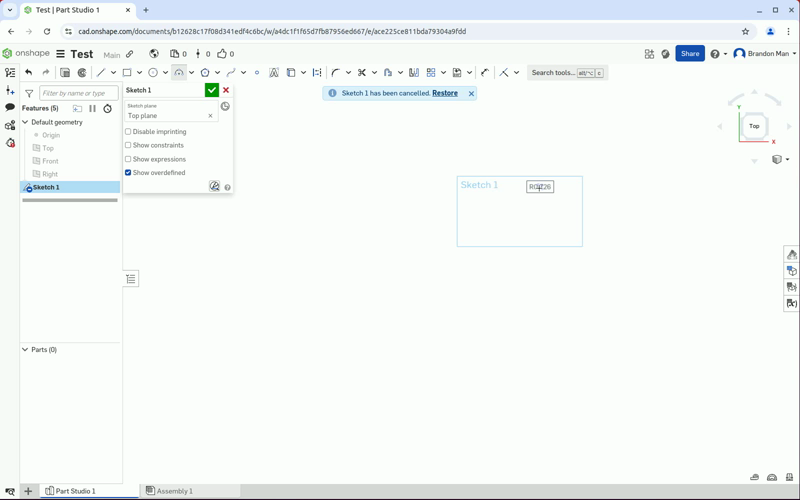
key(esc)
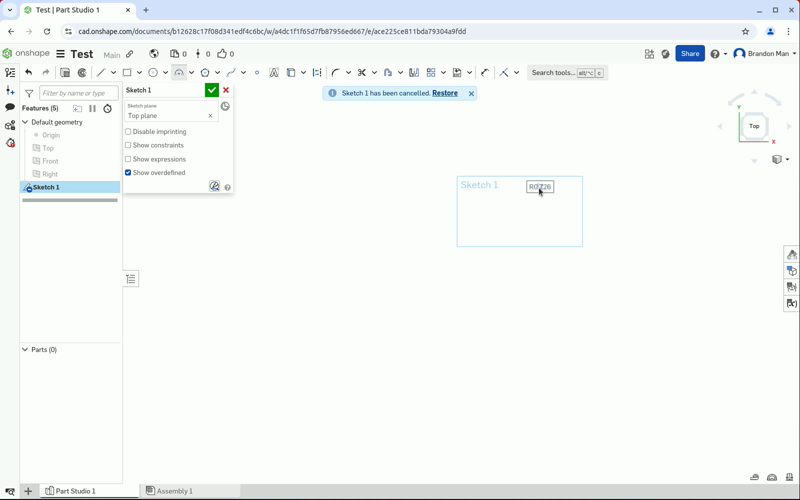
key(l)
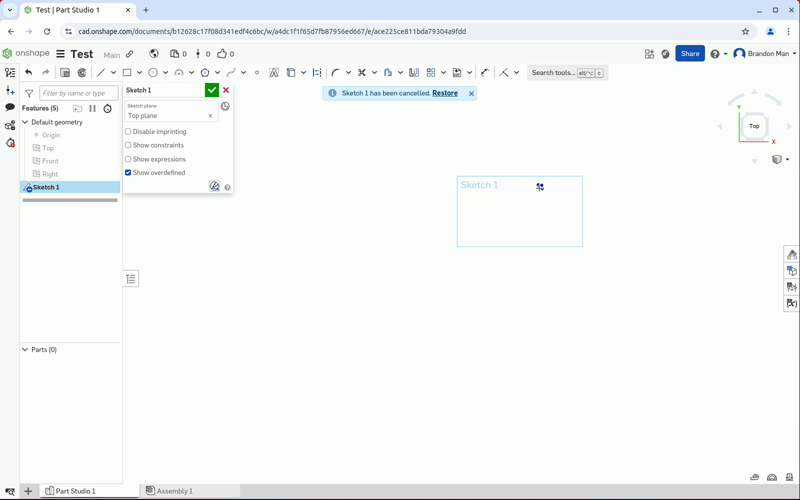
mouse_move(542, 188)
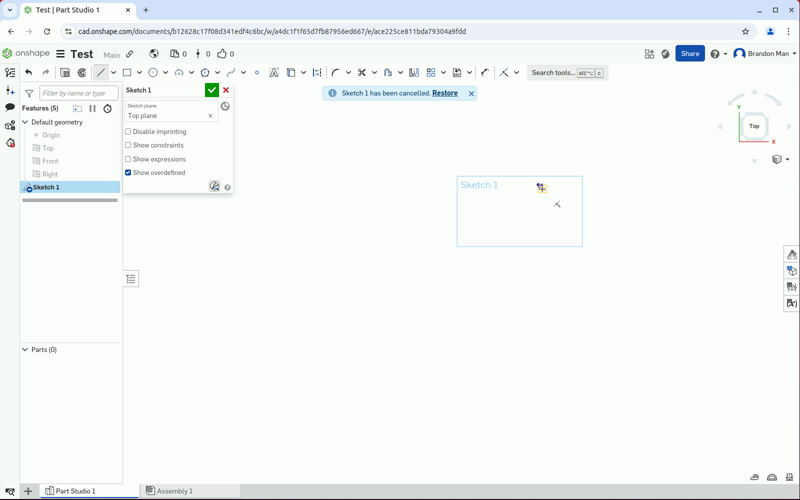
scroll(6)
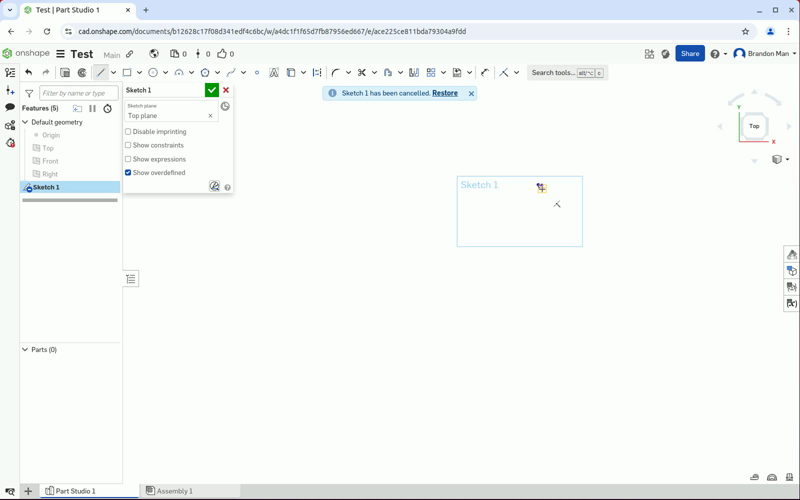
scroll(6)
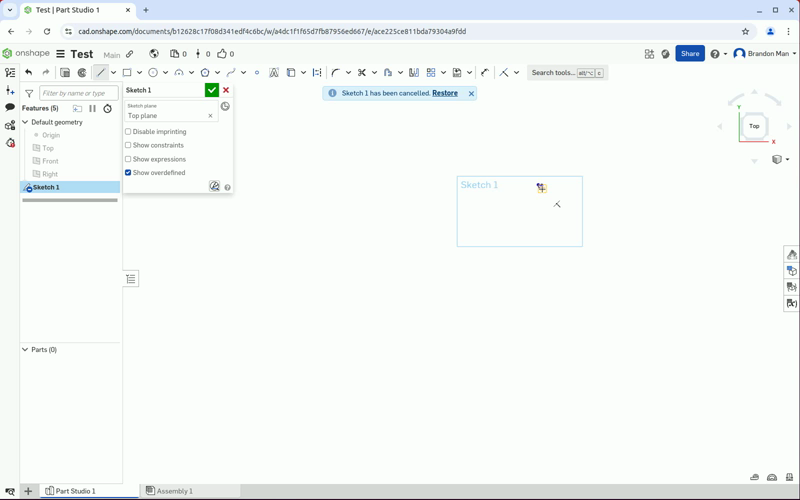
scroll(6)
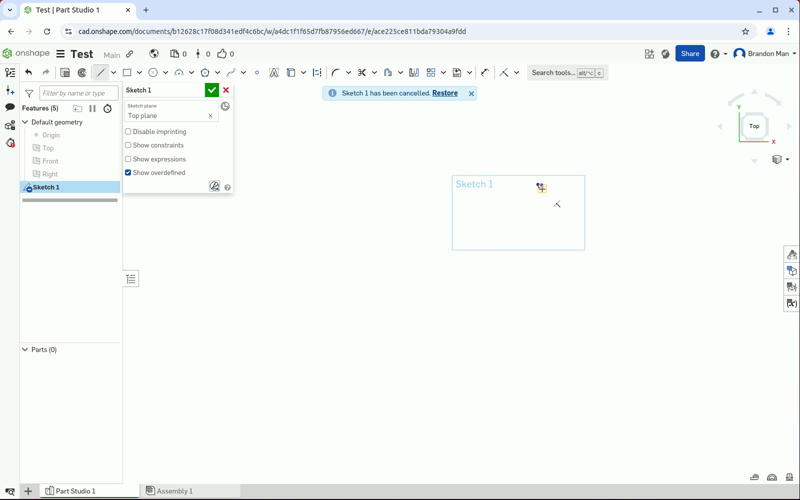
scroll(6)
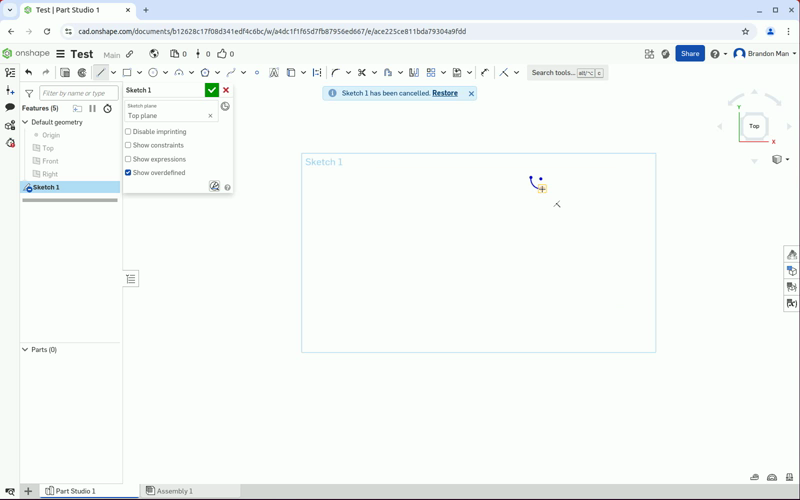
scroll(6)
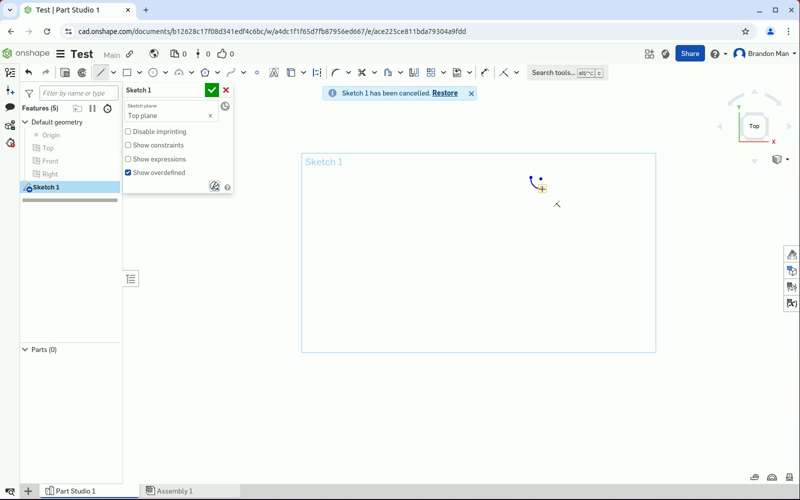
scroll(6)
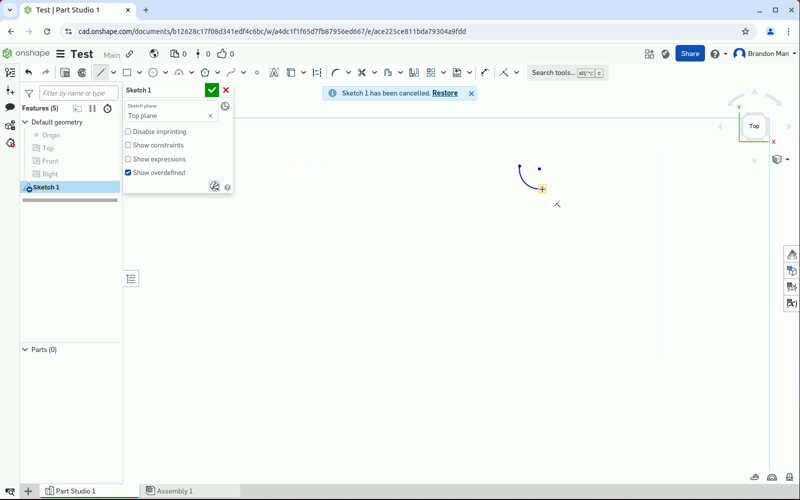
scroll(6)
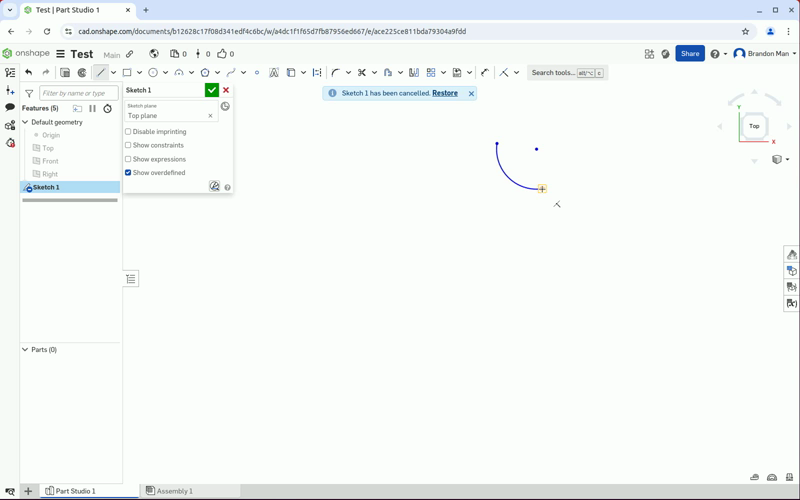
click(542, 188)
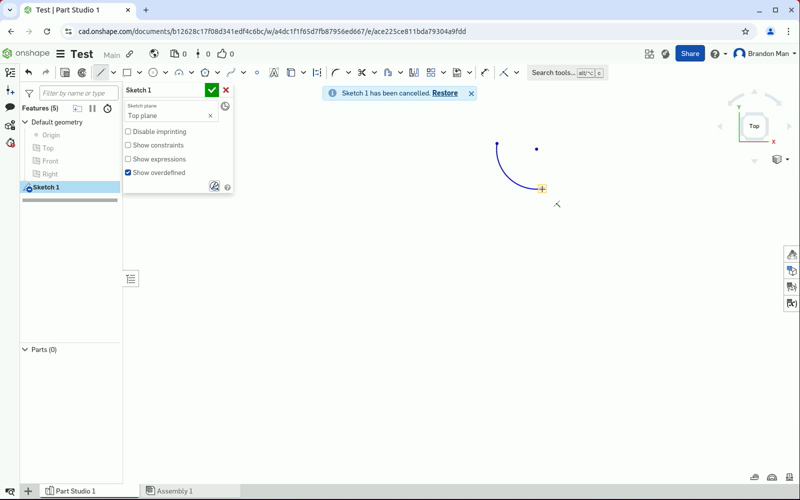
scroll(-6)
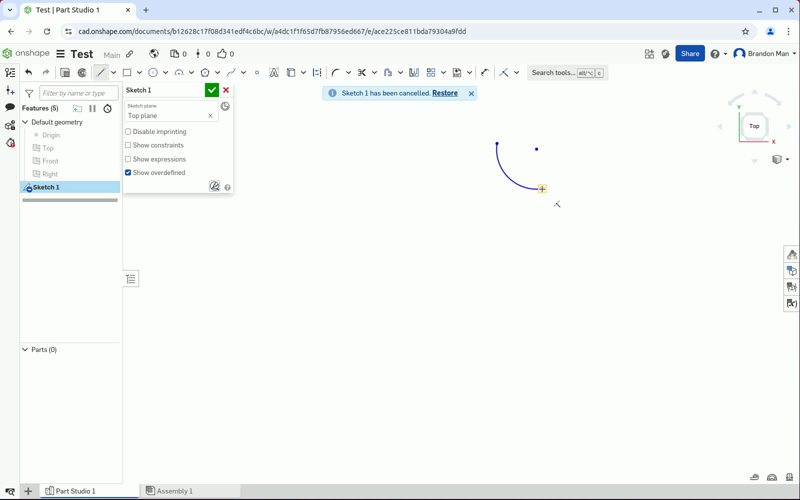
scroll(-6)
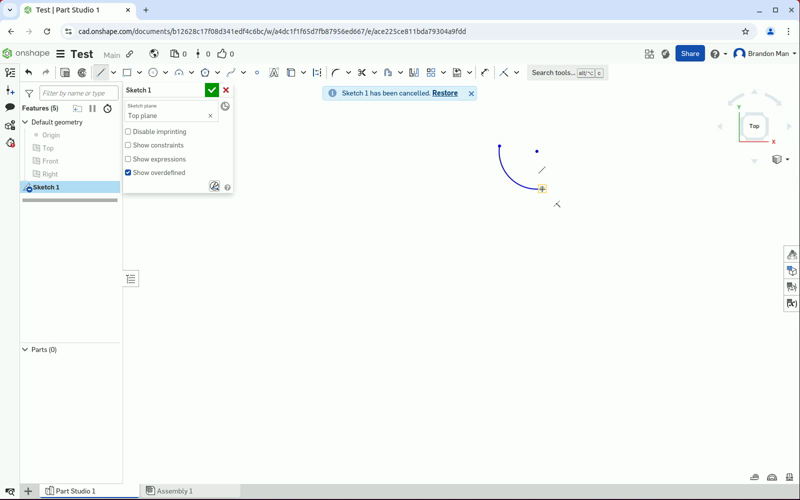
scroll(-6)
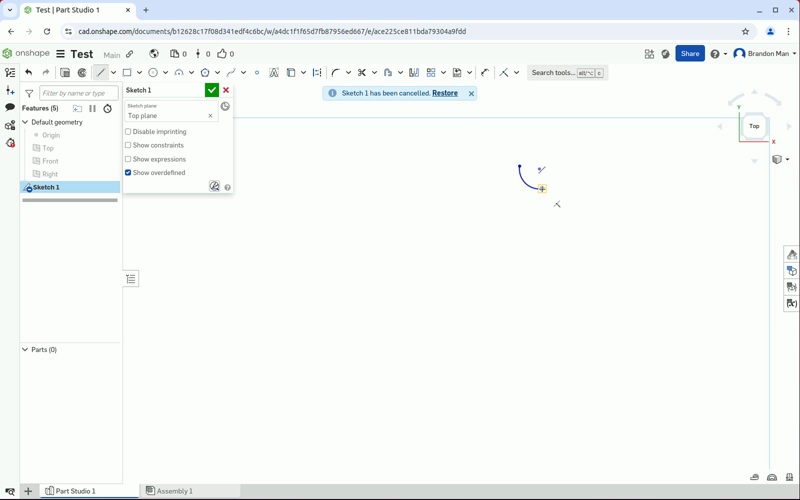
scroll(-6)
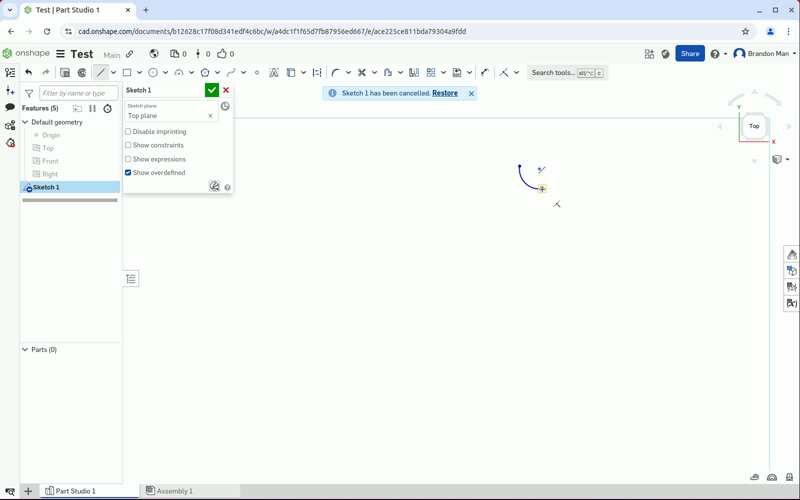
scroll(-6)
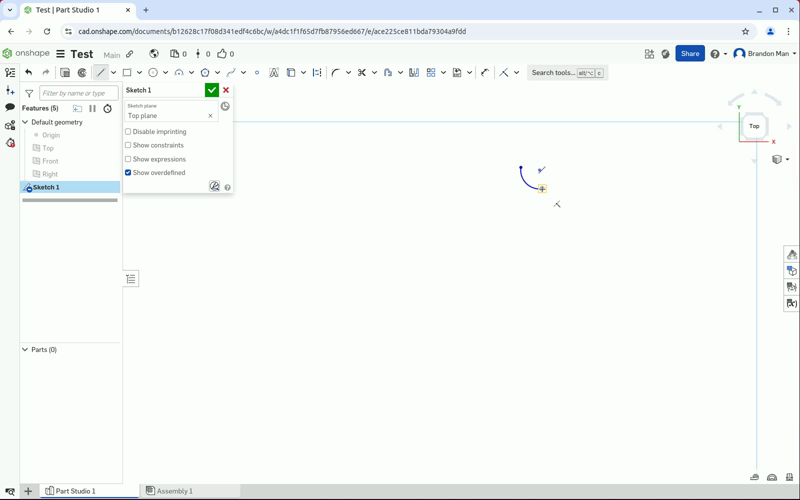
scroll(-6)
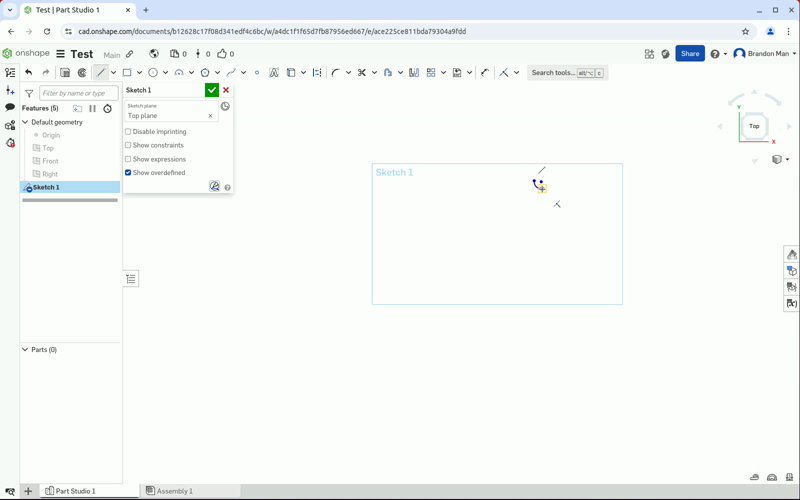
scroll(-6)
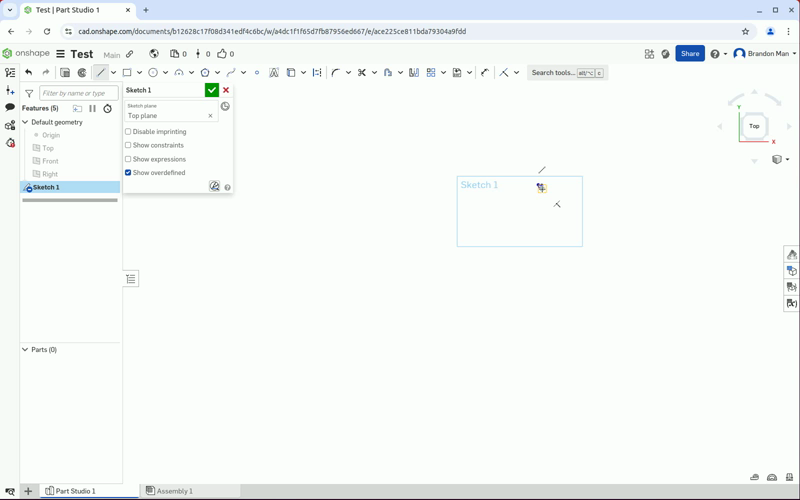
key_down(shift)
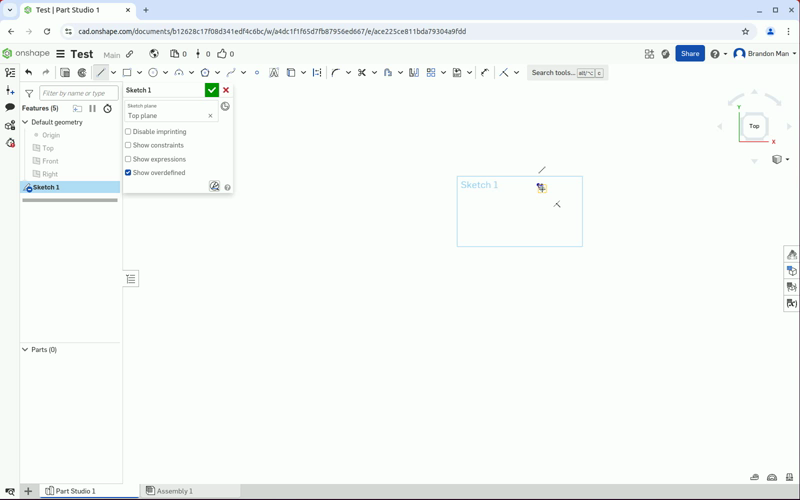
mouse_move(572, 188)
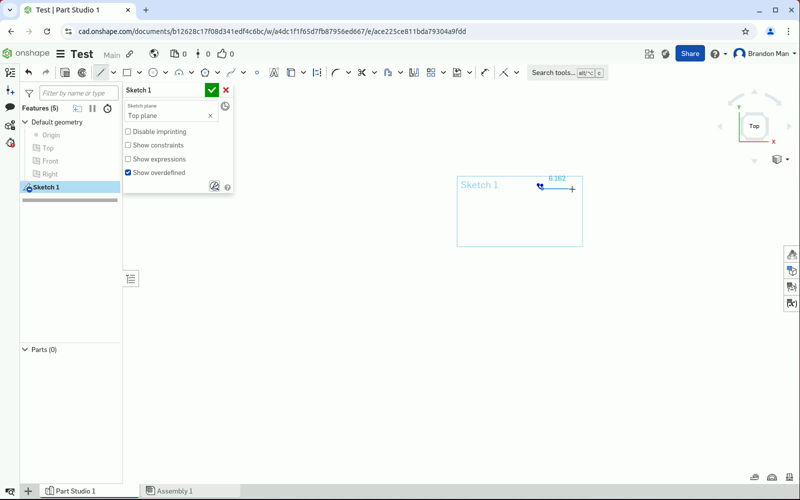
mouse_move(570, 188)
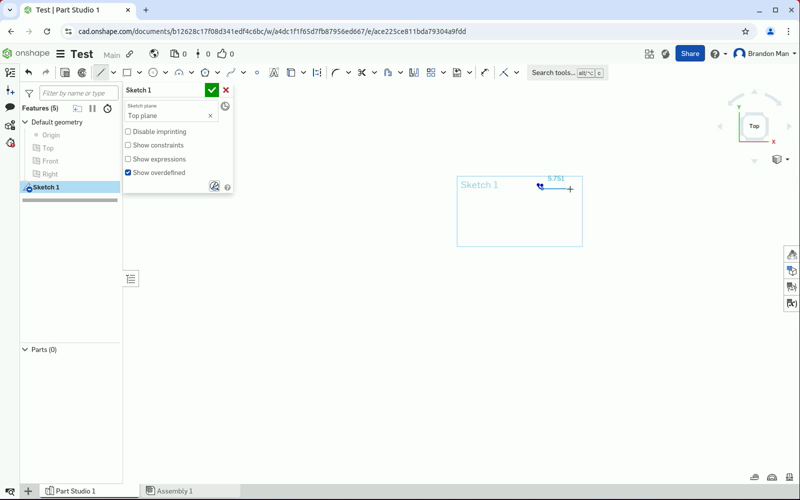
click(570, 188)
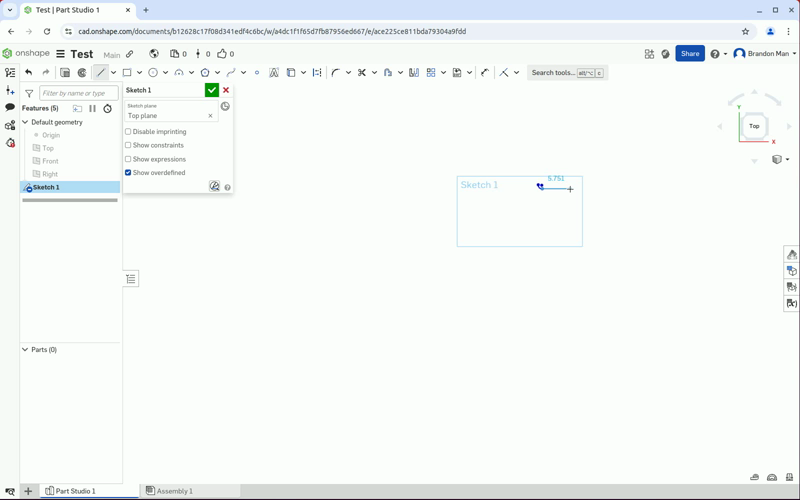
key_up(shift)
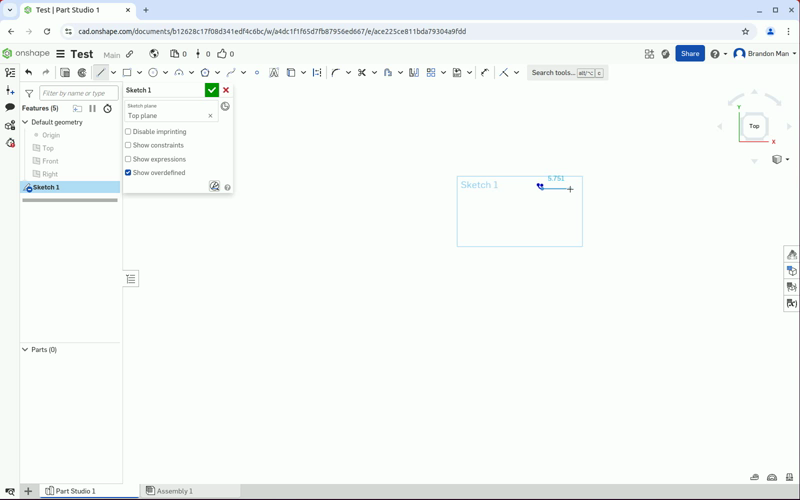
key(esc)
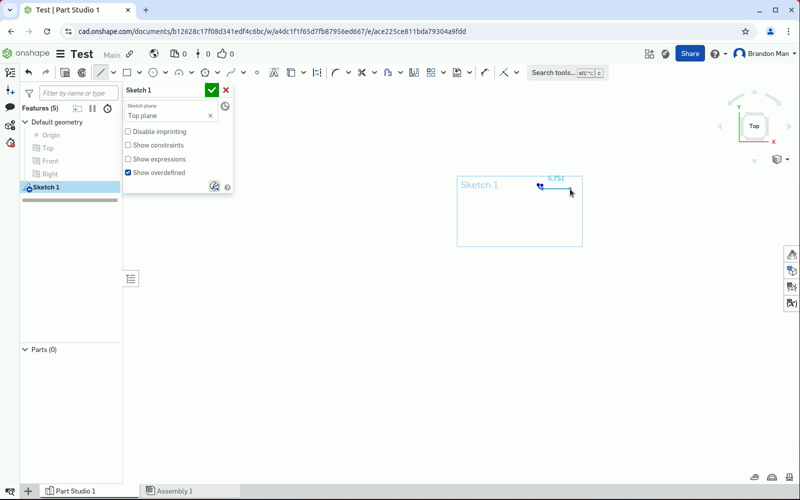
key(a)
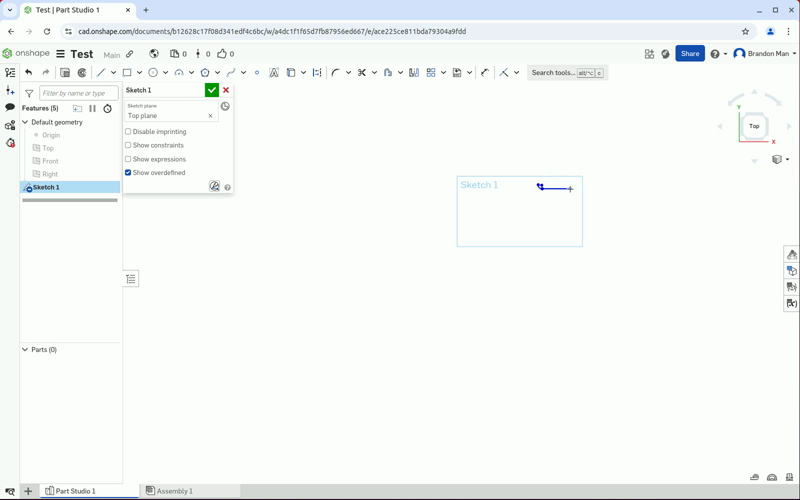
mouse_move(570, 188)
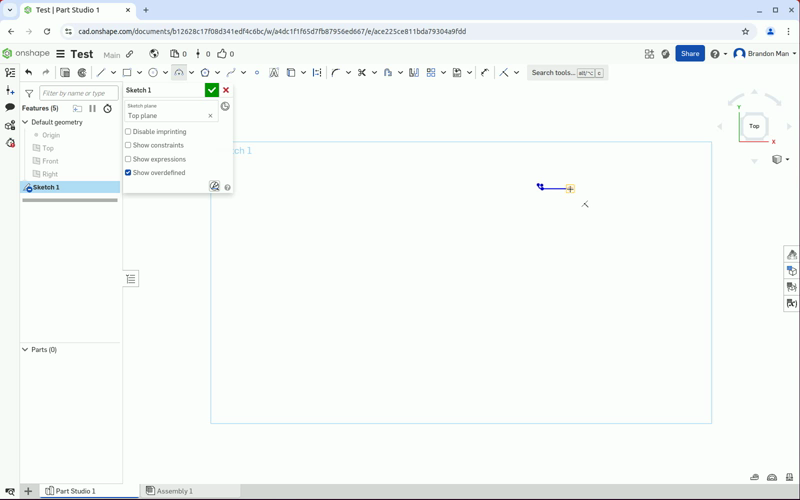
click(570, 188)
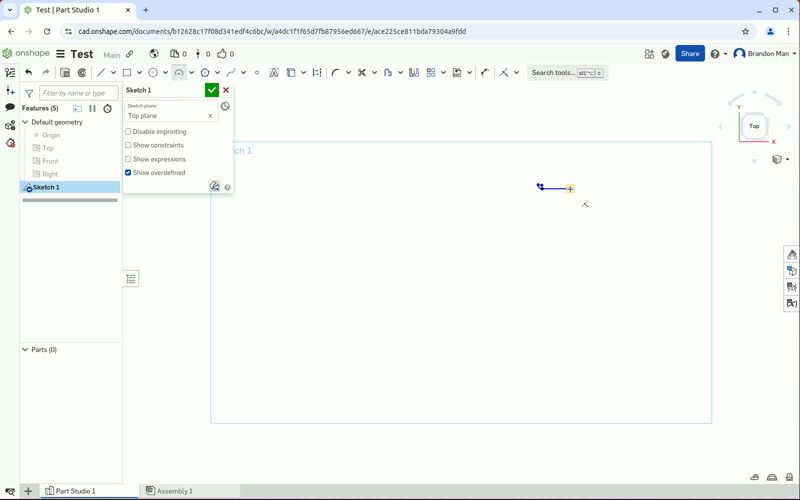
key_down(shift)
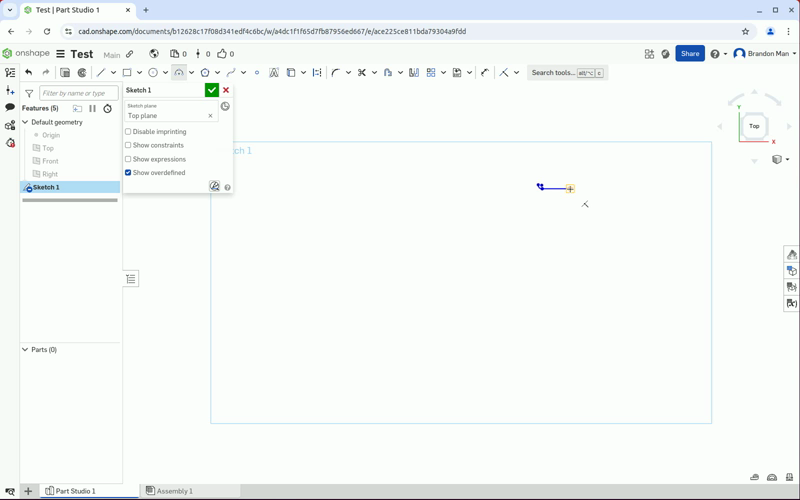
mouse_move(574, 184)
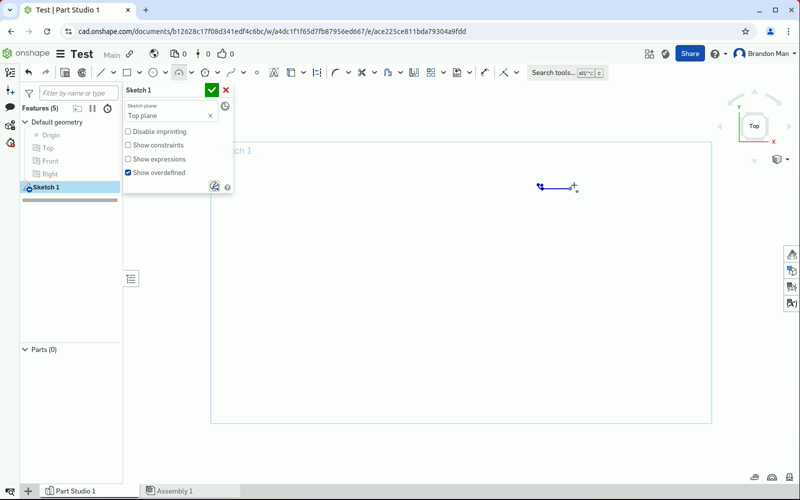
scroll(6)
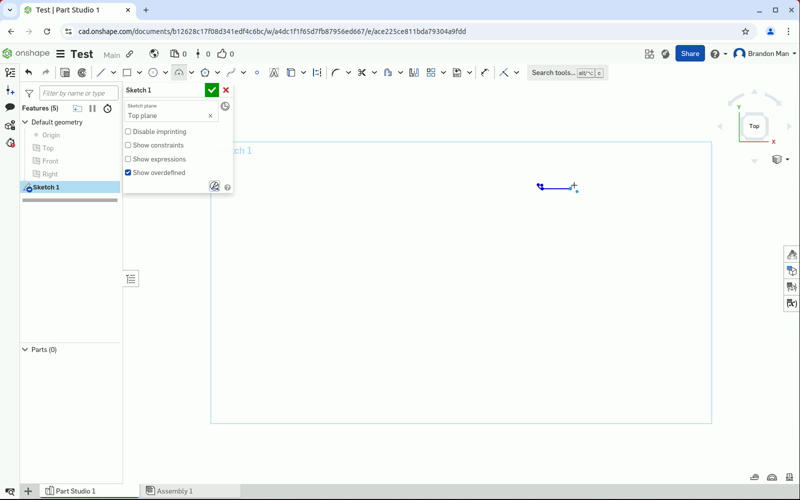
scroll(6)
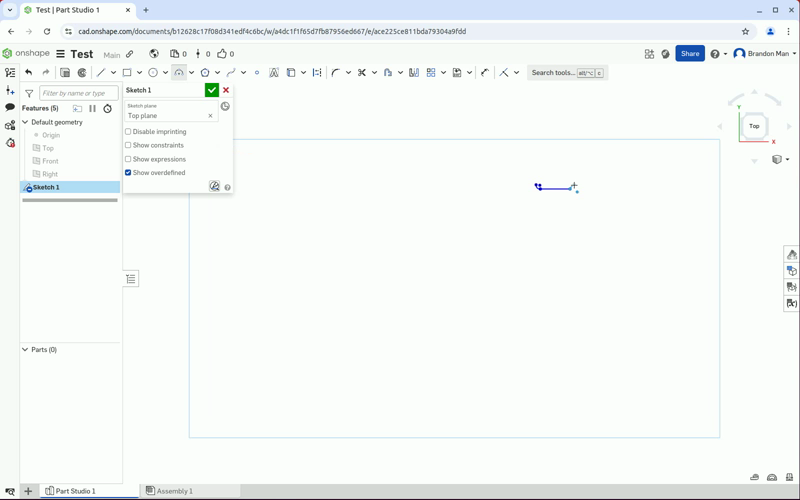
scroll(6)
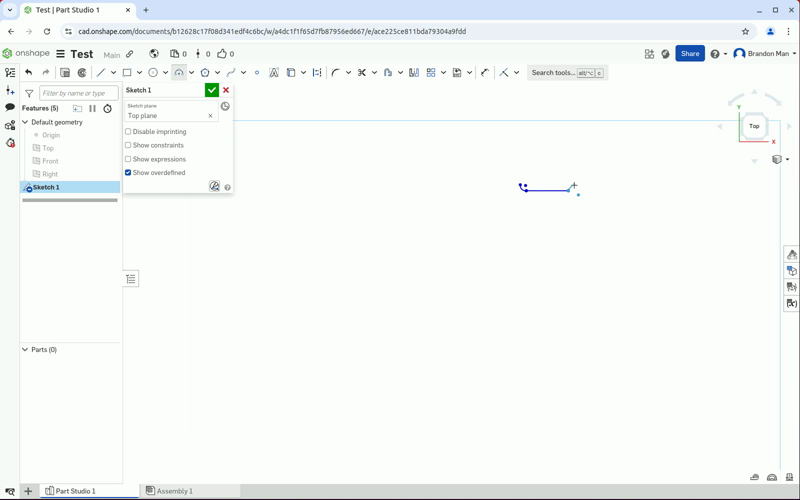
scroll(6)
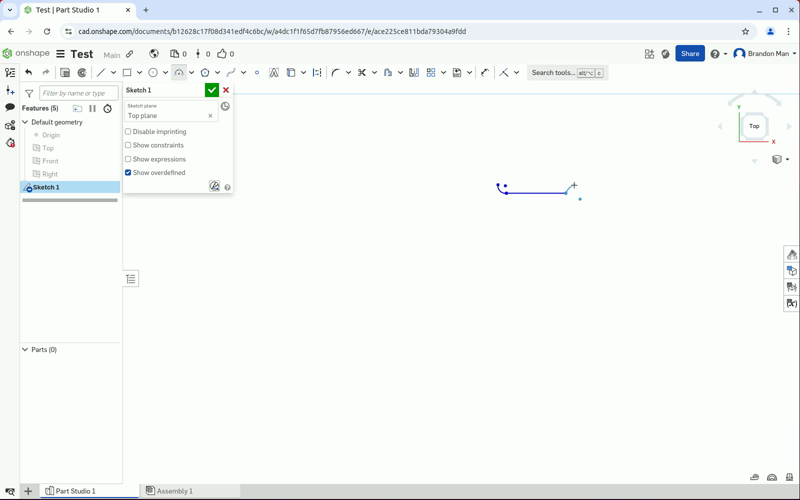
scroll(6)
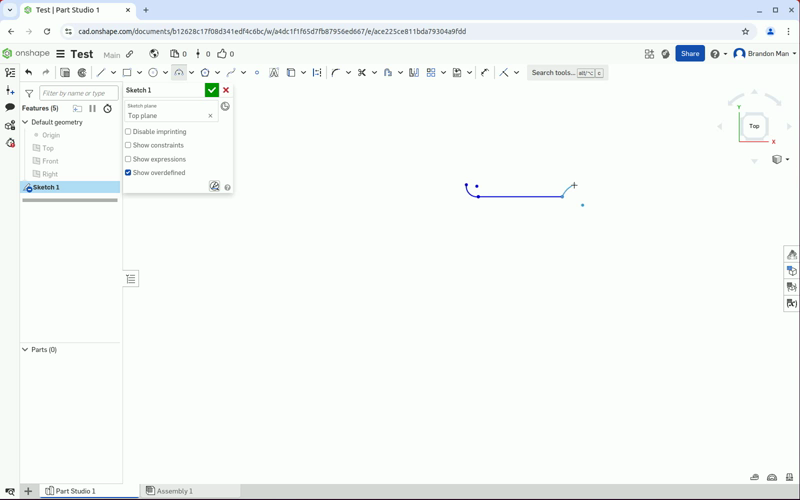
scroll(6)
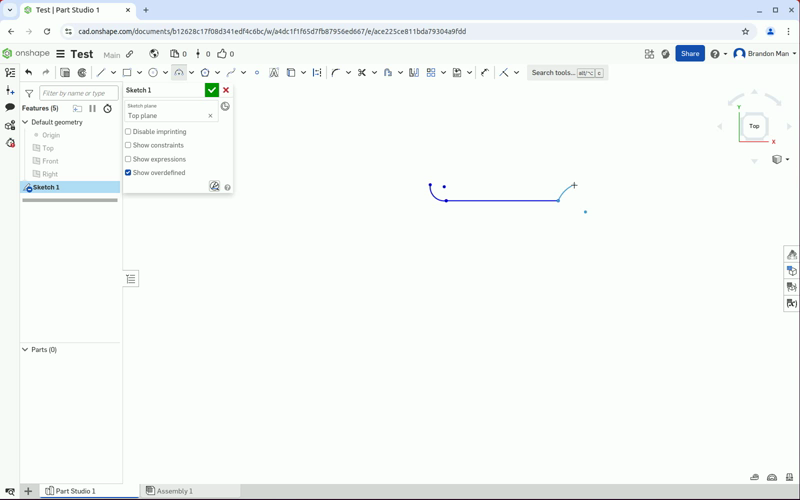
scroll(6)
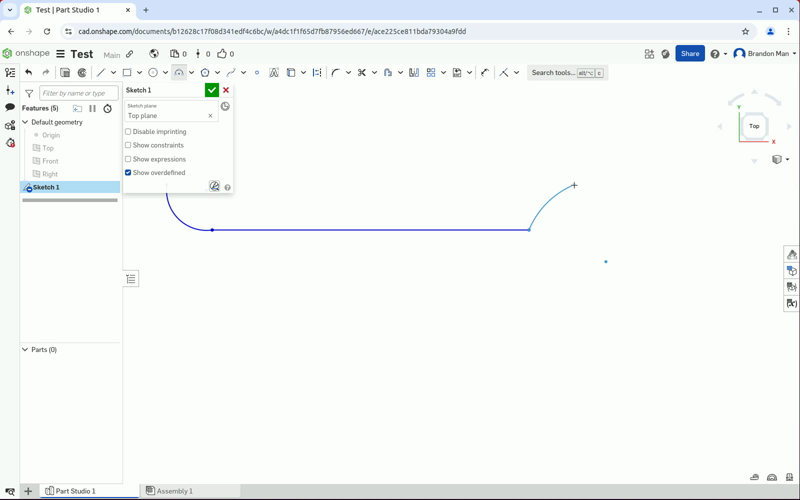
click(574, 184)
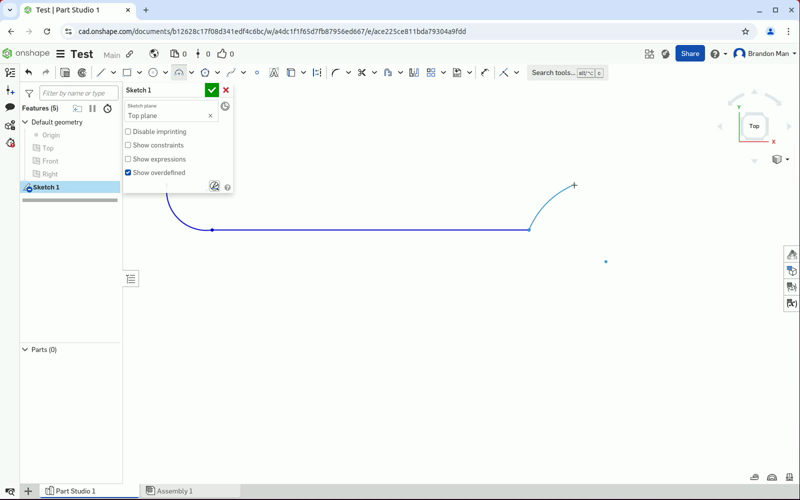
scroll(-6)
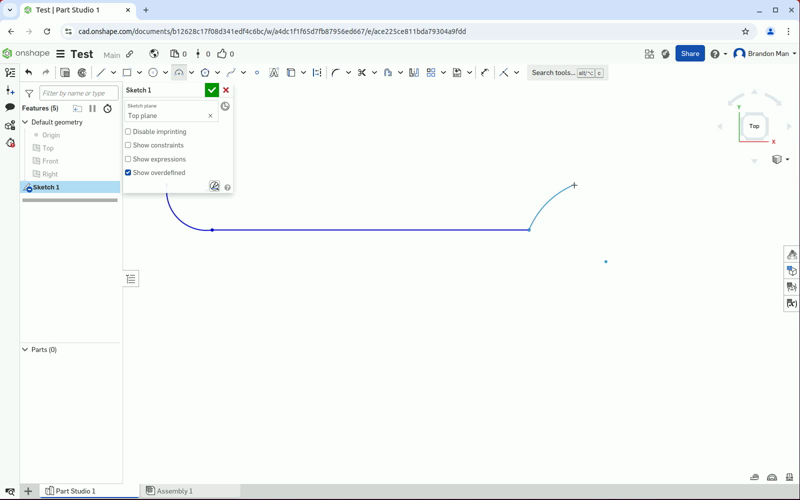
scroll(-6)
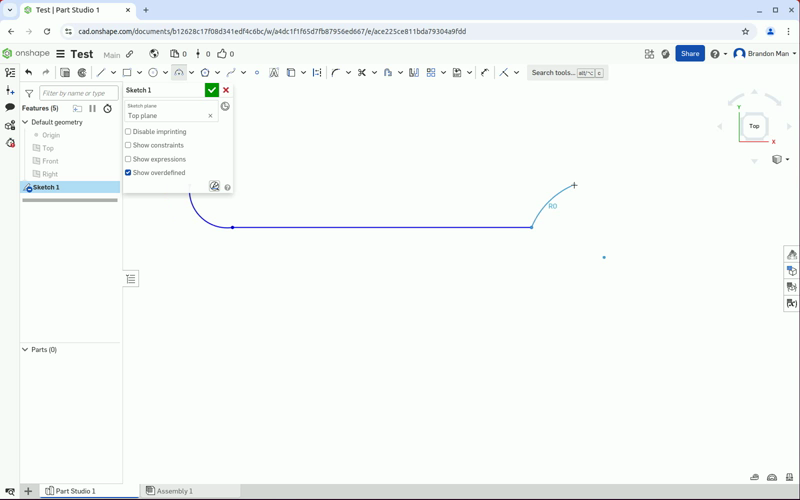
scroll(-6)
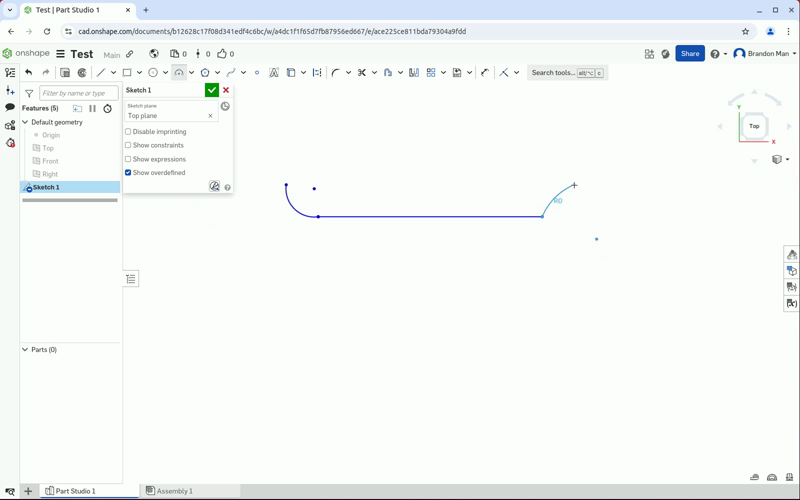
scroll(-6)
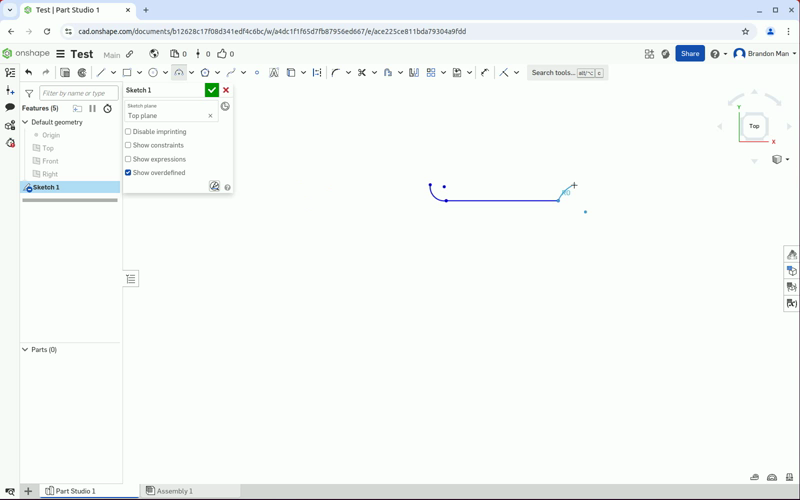
scroll(-6)
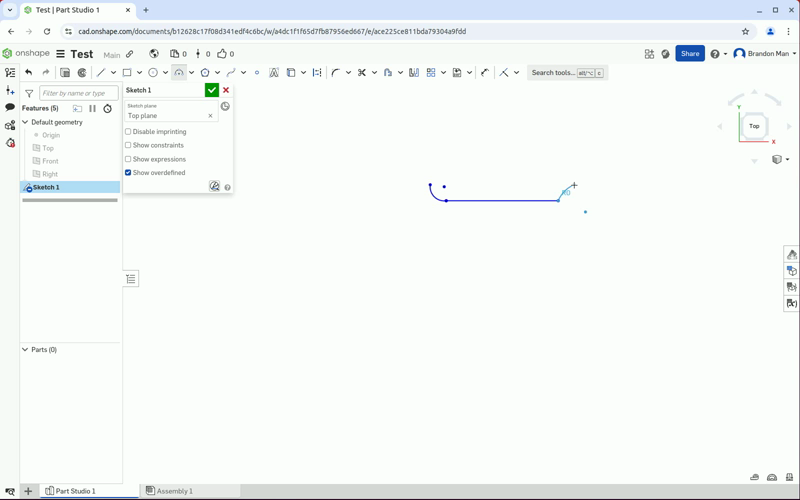
scroll(-6)
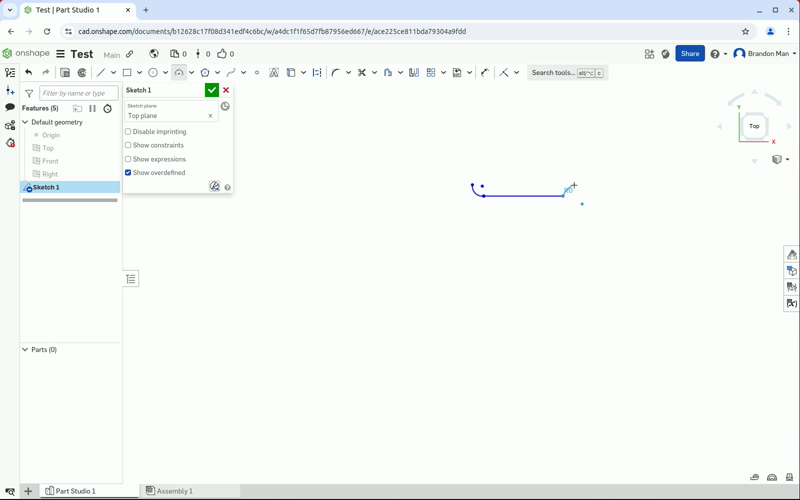
scroll(-6)
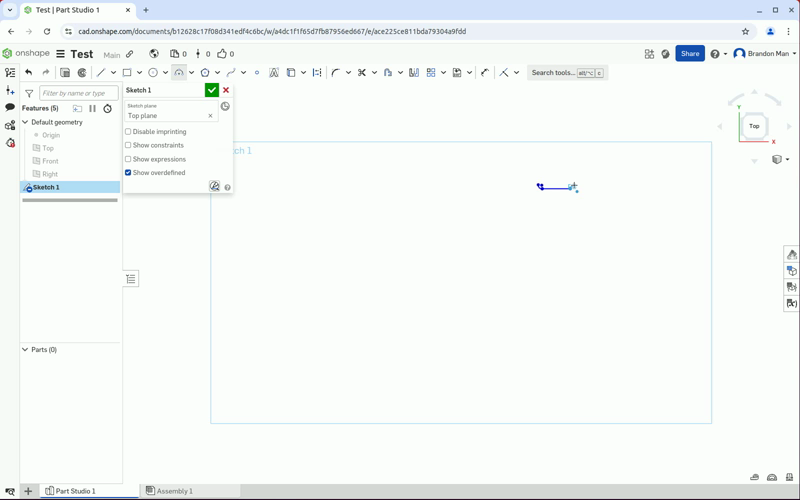
mouse_move(573, 187)
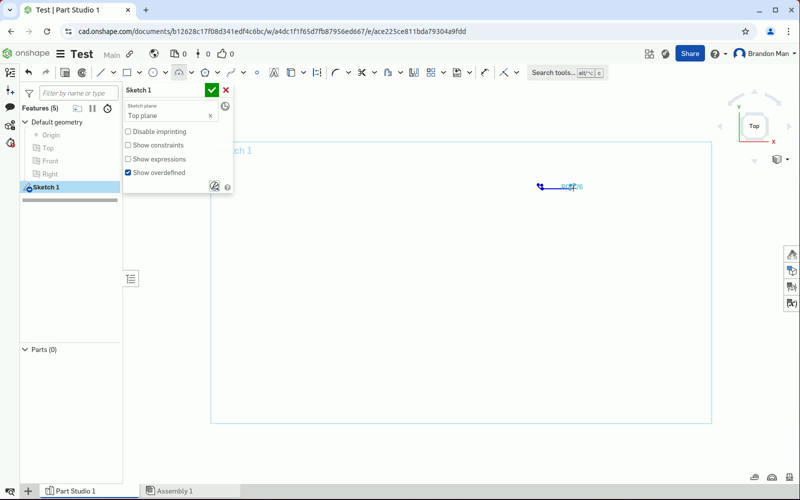
scroll(6)
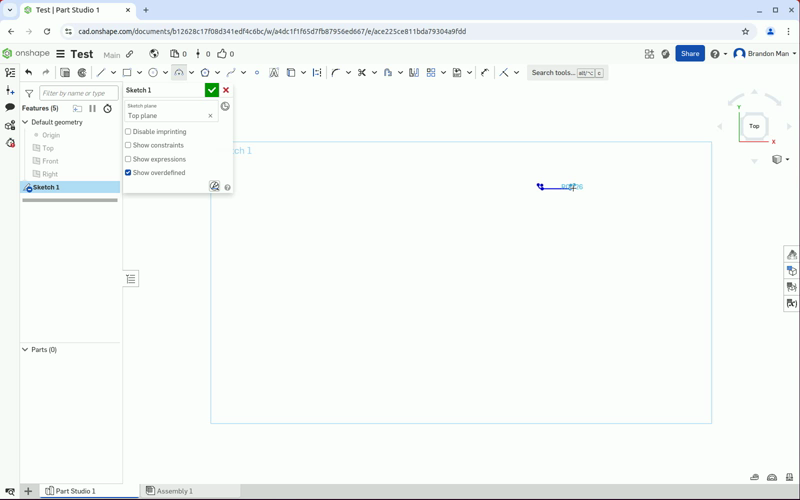
scroll(6)
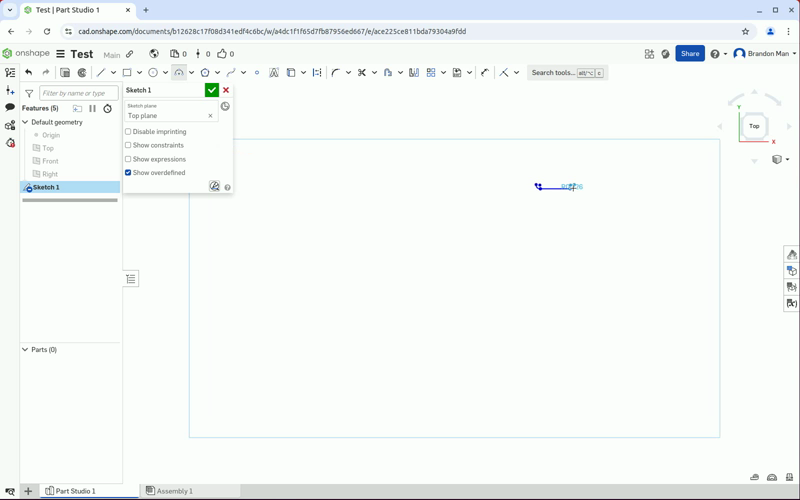
scroll(6)
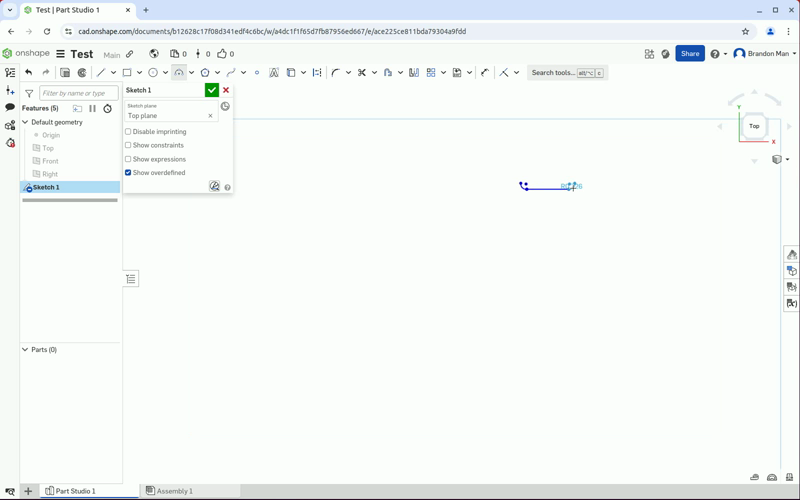
scroll(6)
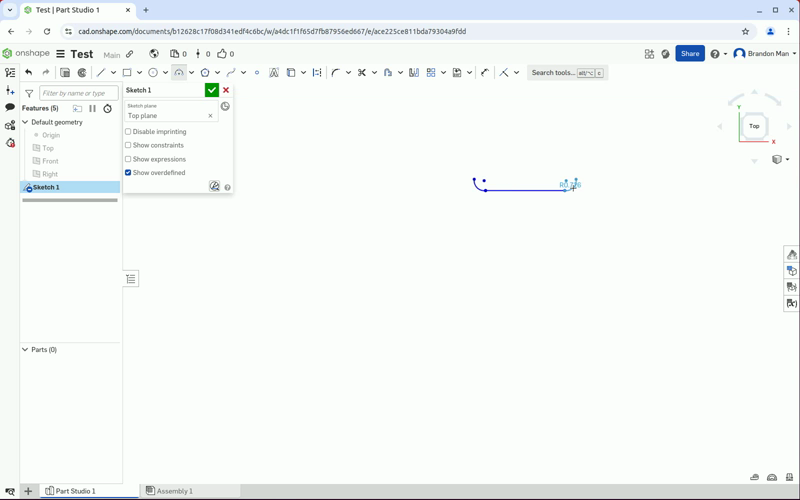
scroll(6)
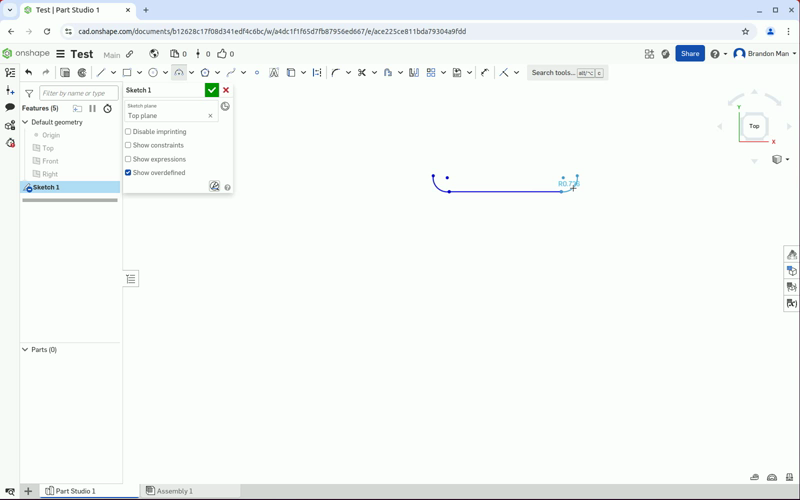
scroll(6)
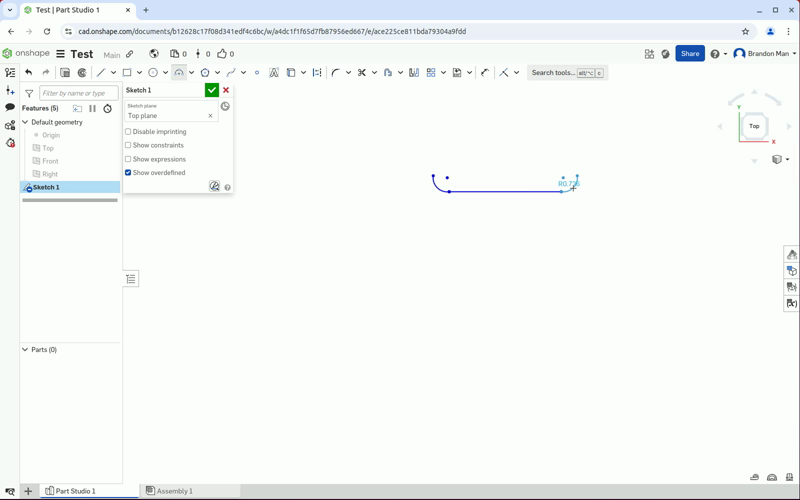
scroll(6)
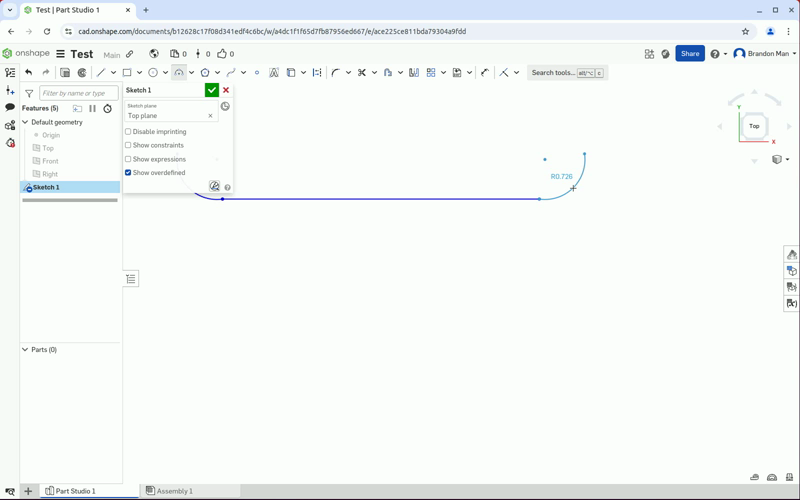
click(573, 187)
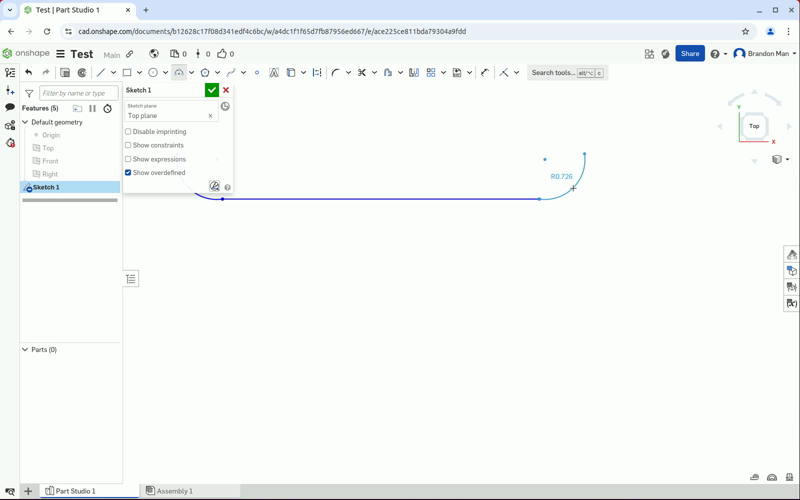
scroll(-6)
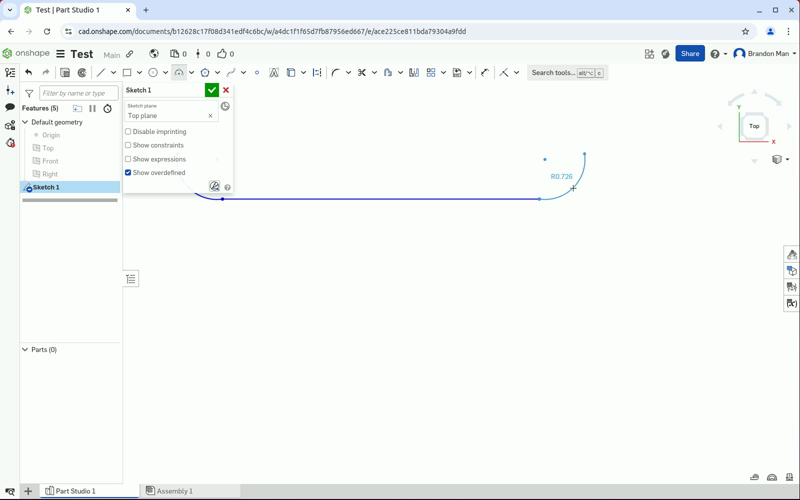
scroll(-6)
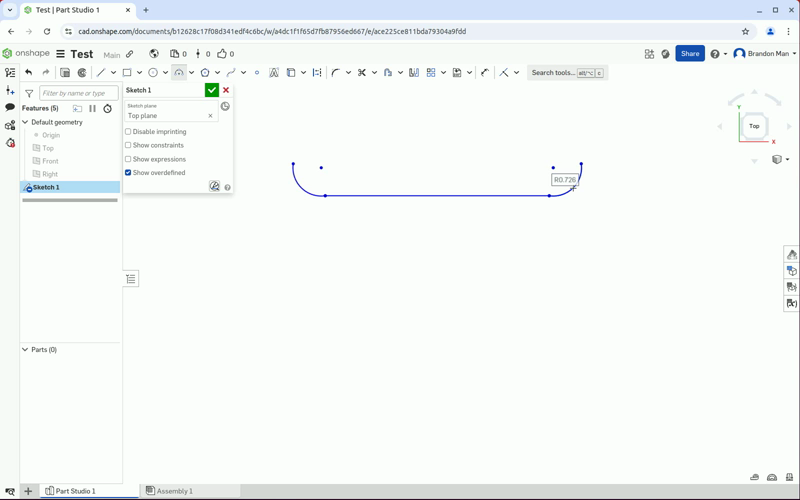
scroll(-6)
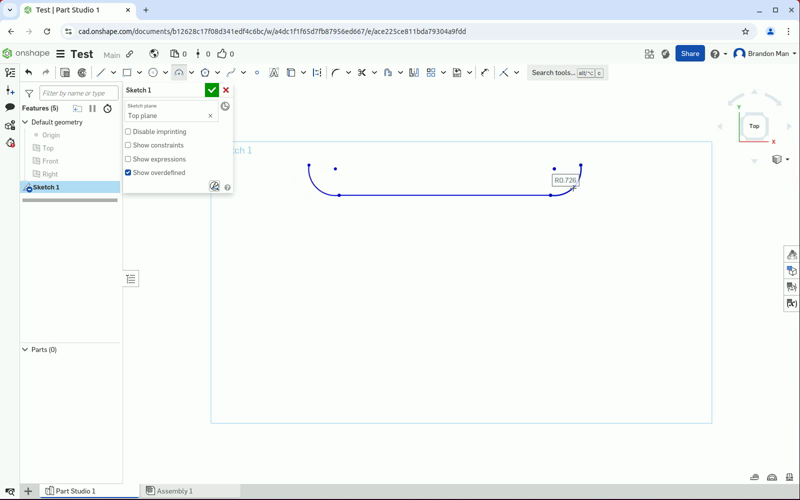
scroll(-6)
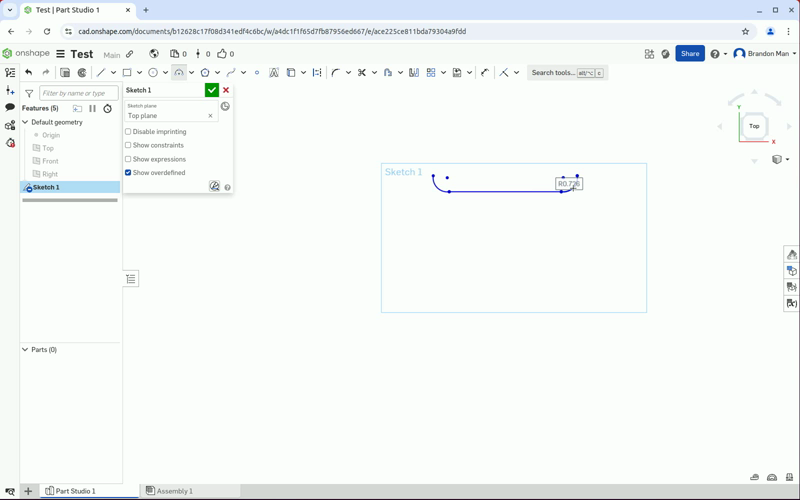
scroll(-6)
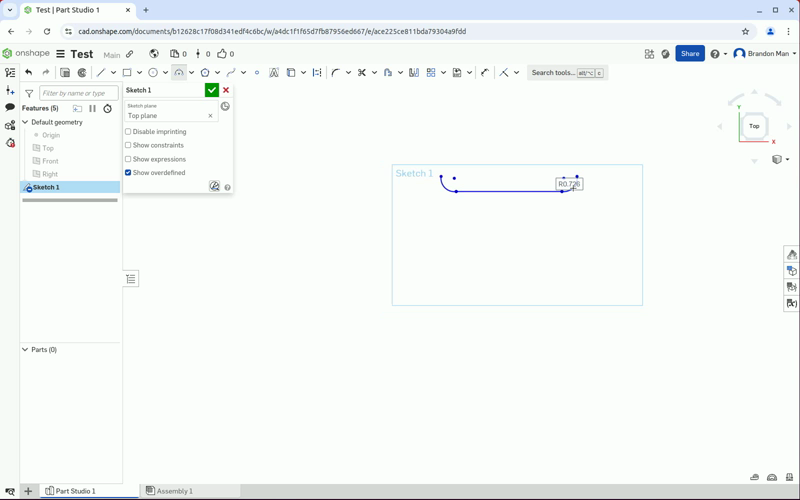
scroll(-6)
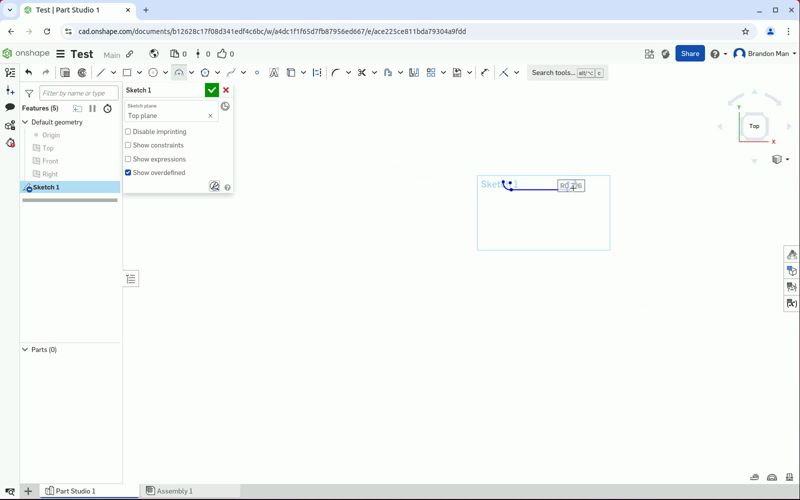
scroll(-6)
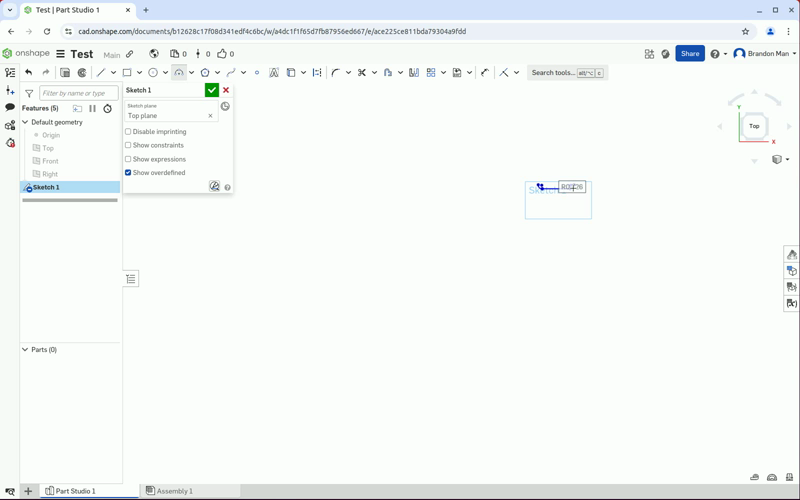
key_up(shift)
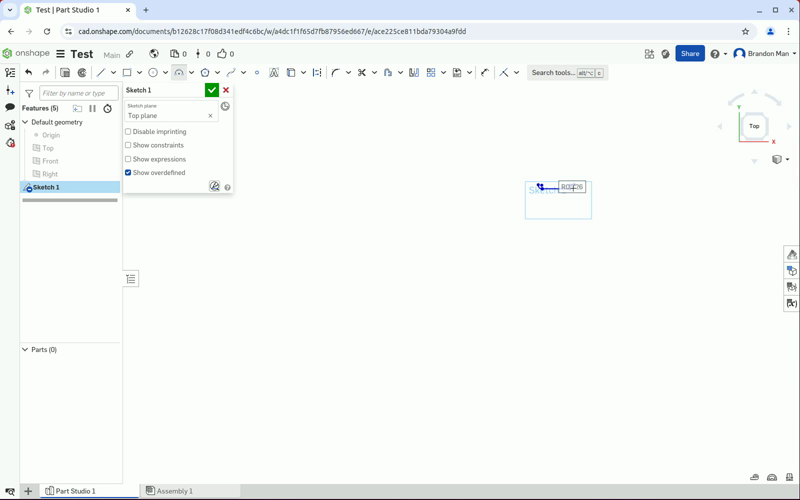
key(esc)
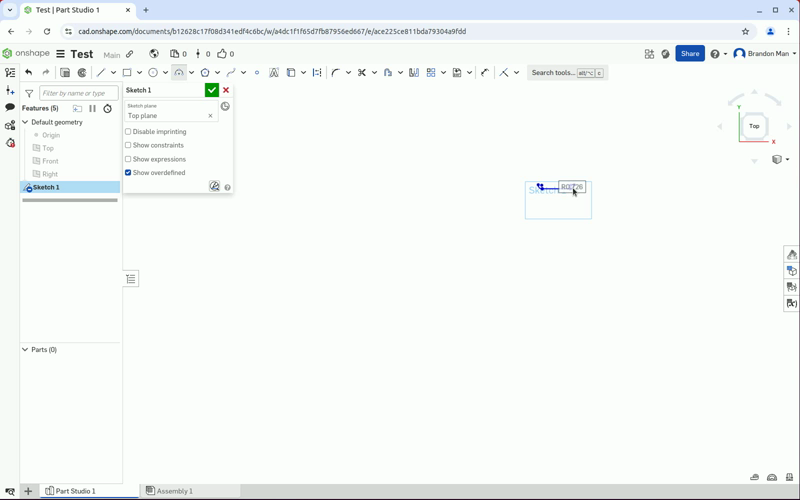
key(l)
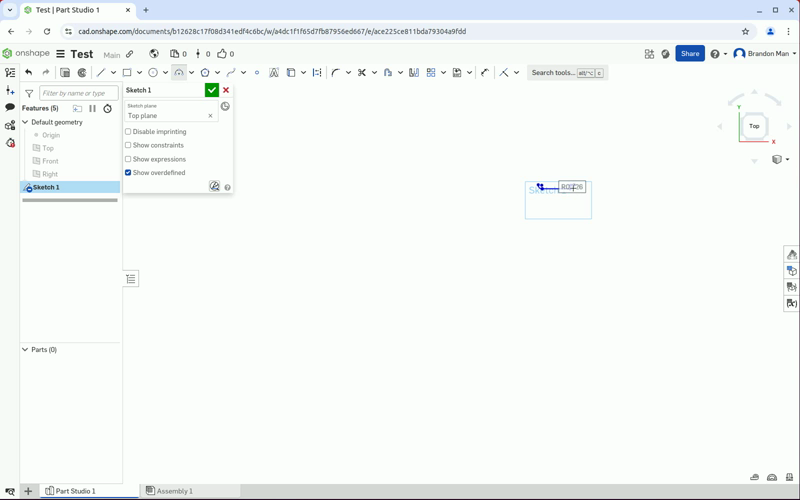
mouse_move(574, 184)
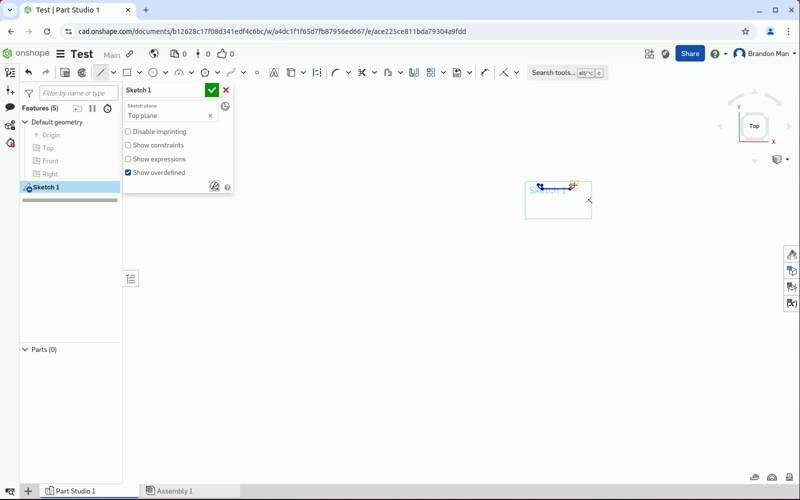
scroll(6)
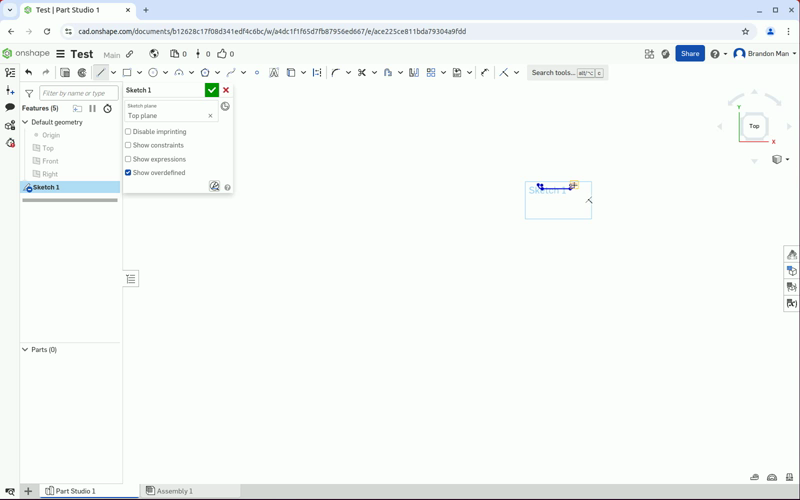
scroll(6)
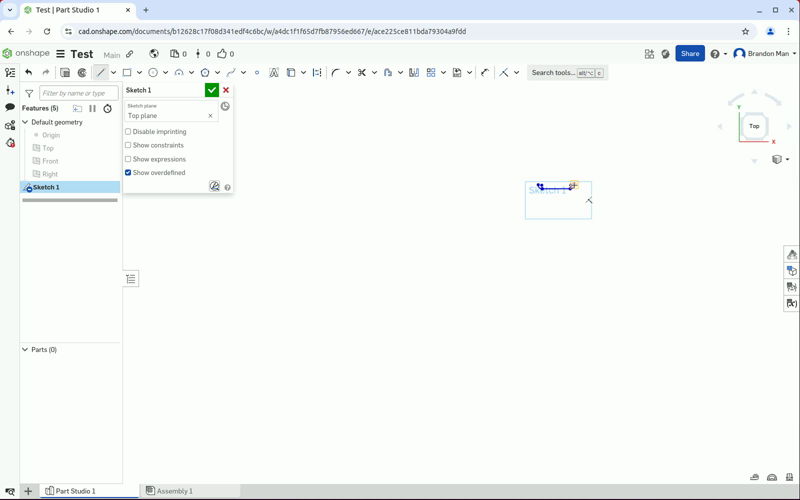
scroll(6)
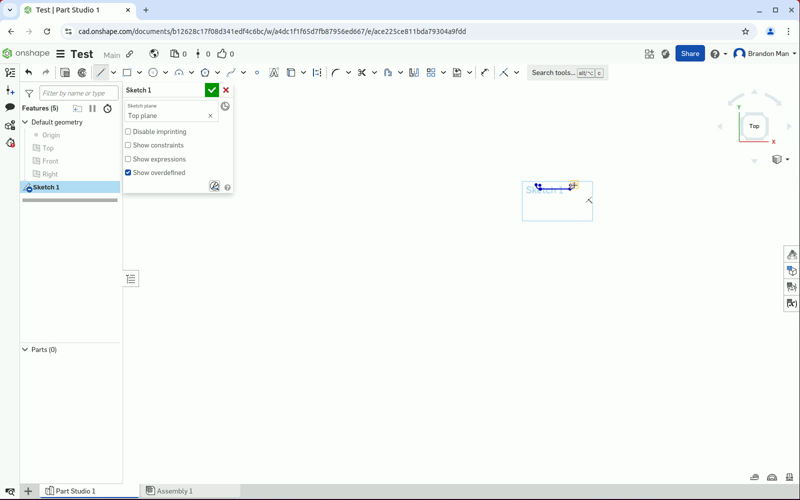
scroll(6)
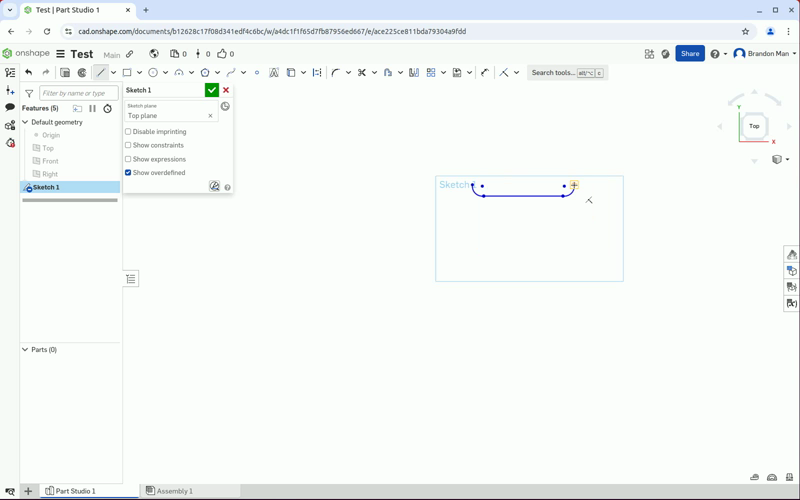
scroll(6)
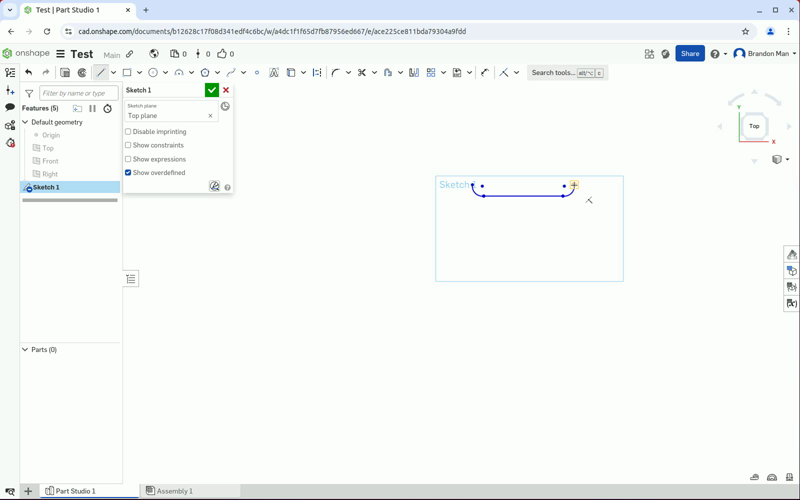
scroll(6)
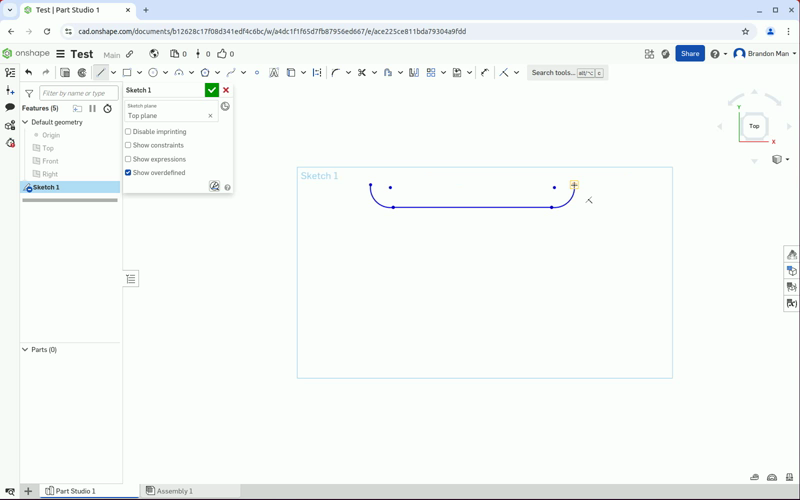
scroll(6)
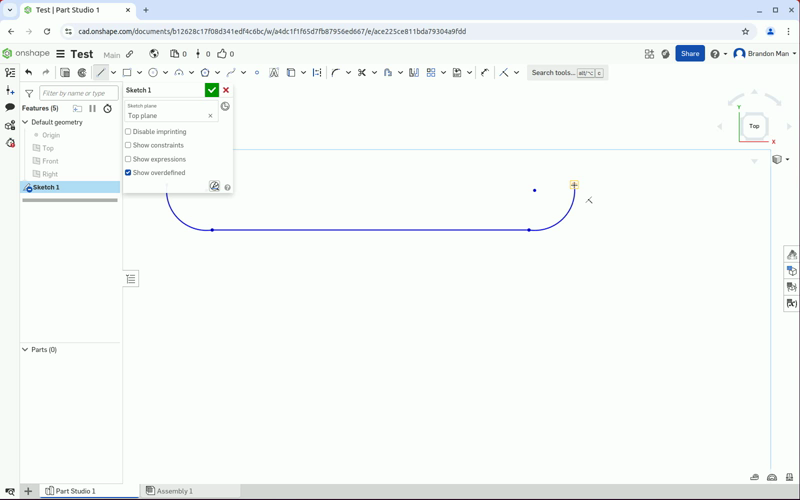
click(574, 184)
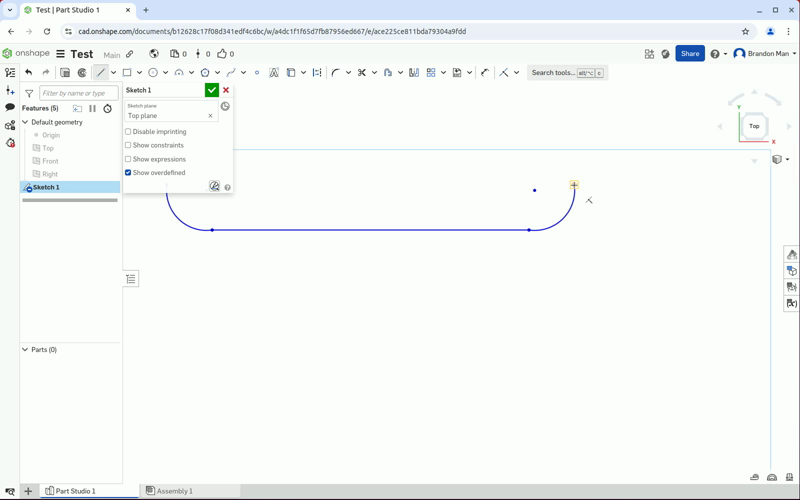
scroll(-6)
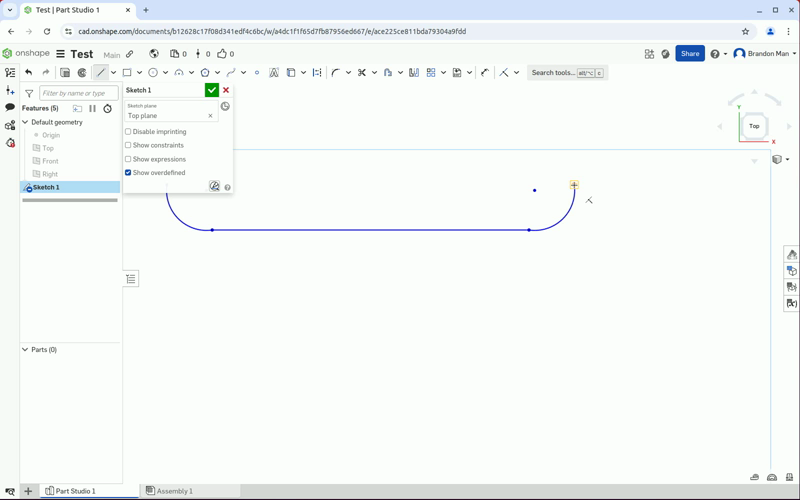
scroll(-6)
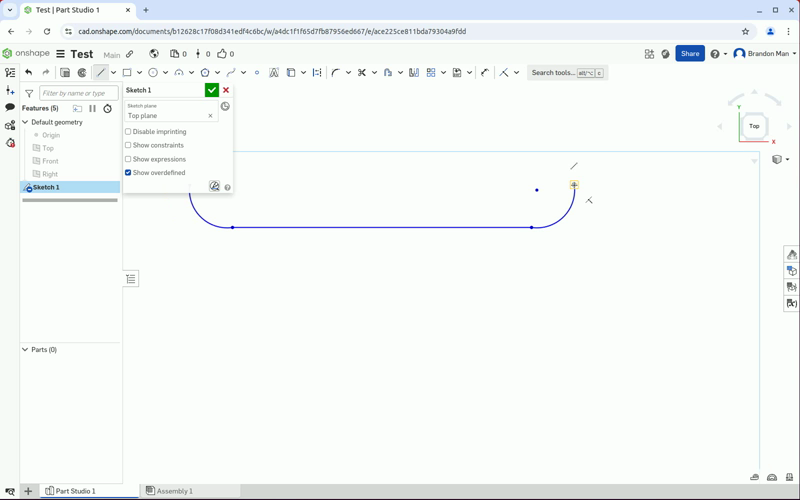
scroll(-6)
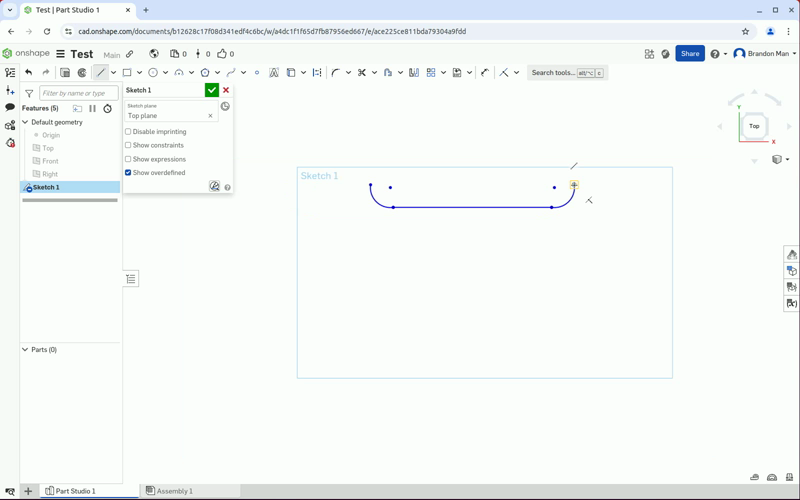
scroll(-6)
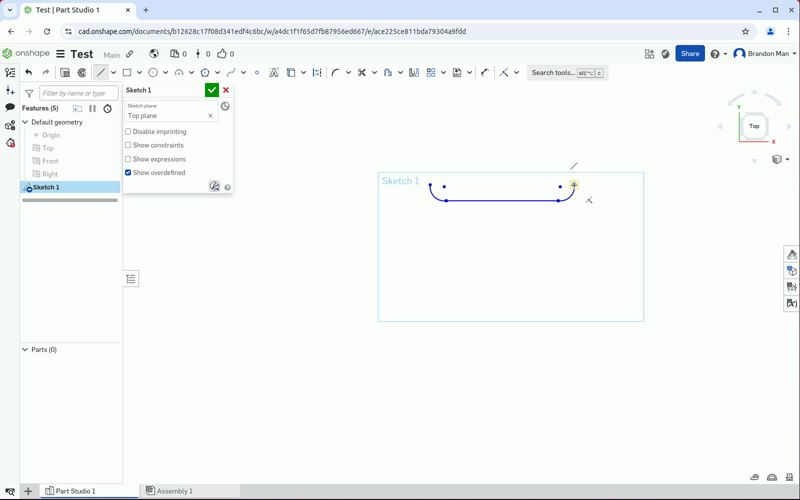
scroll(-6)
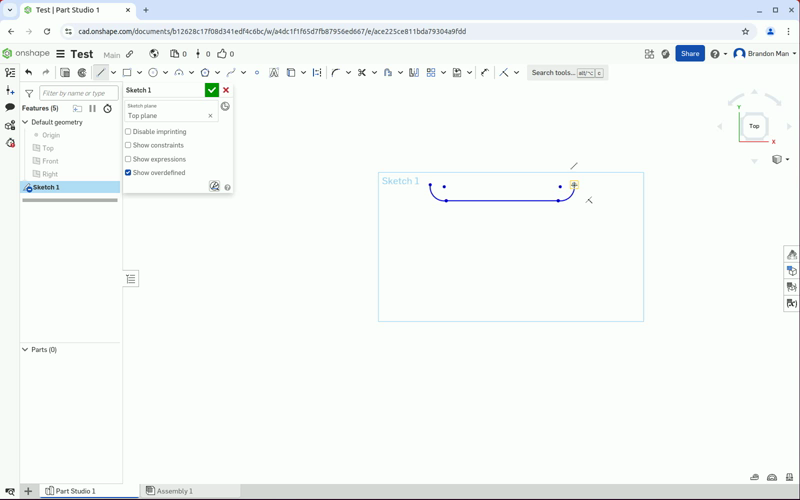
scroll(-6)
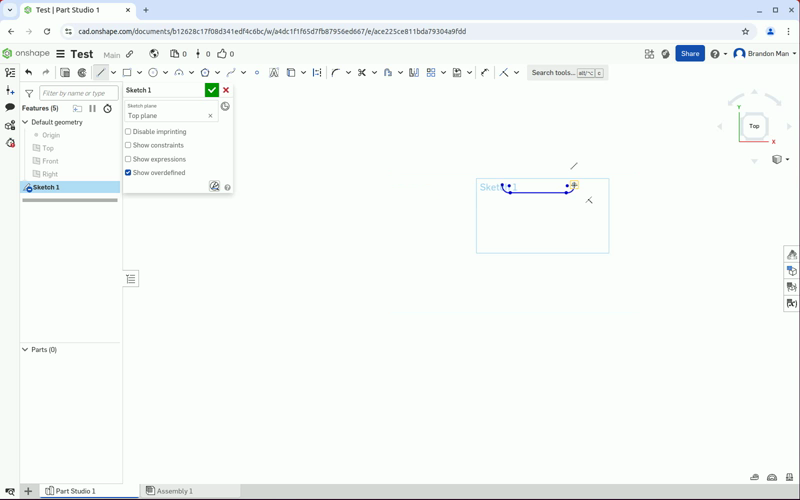
scroll(-6)
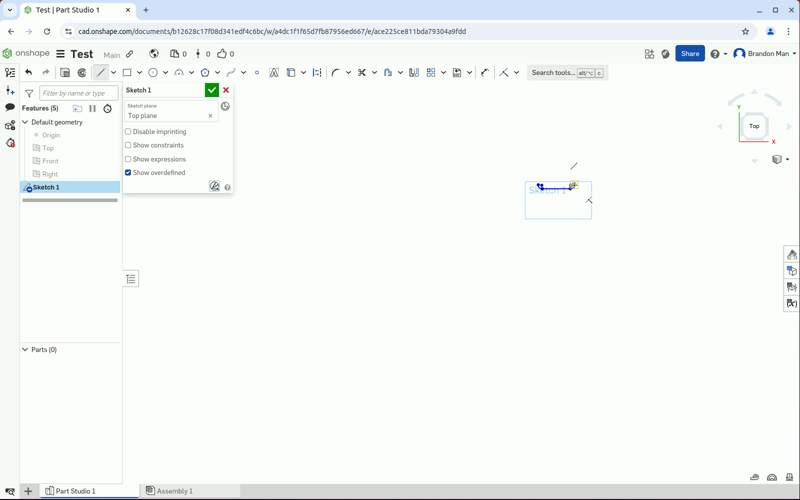
key_down(shift)
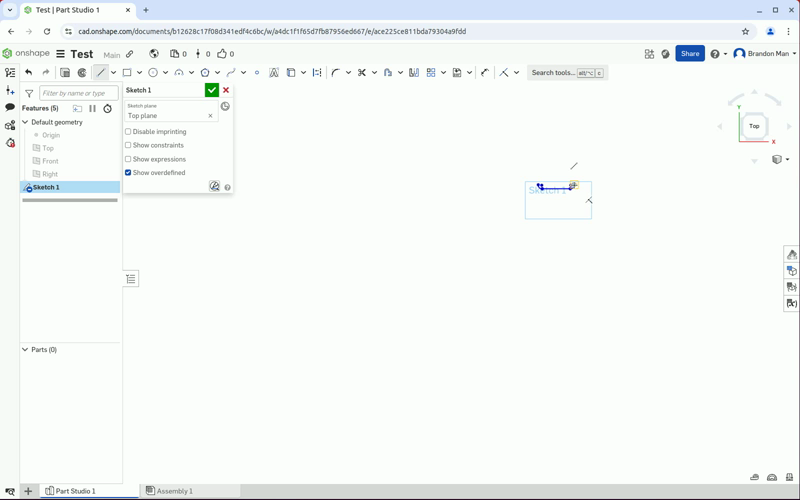
mouse_move(589, 184)
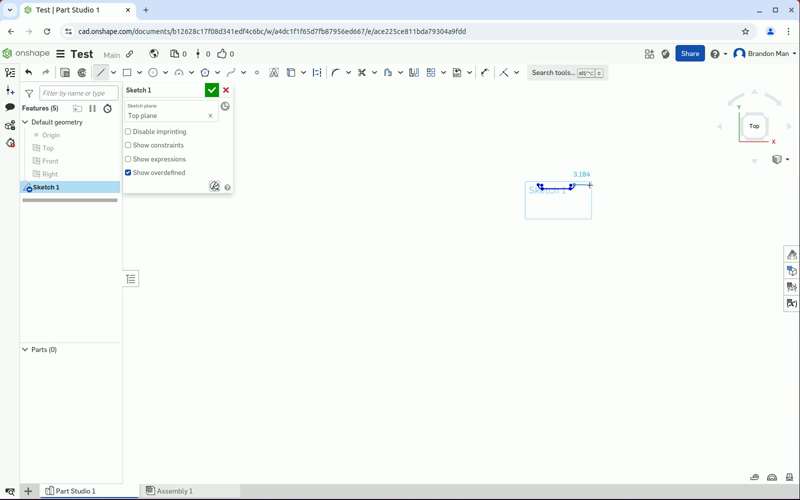
mouse_move(574, 174)
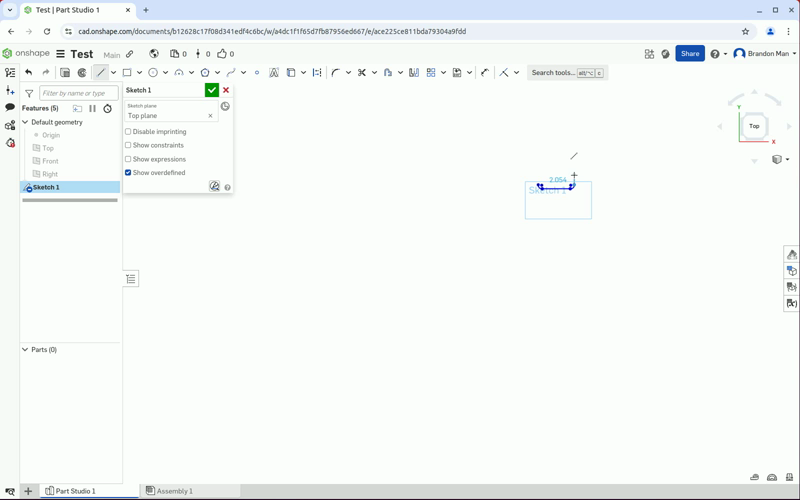
click(574, 174)
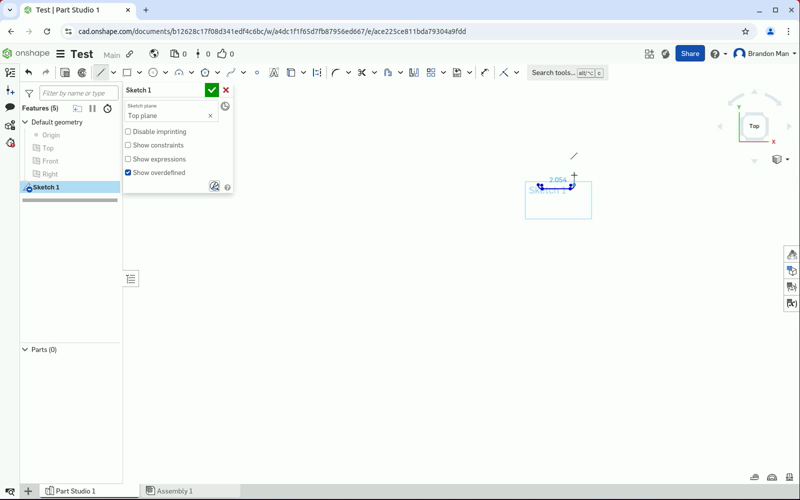
key_up(shift)
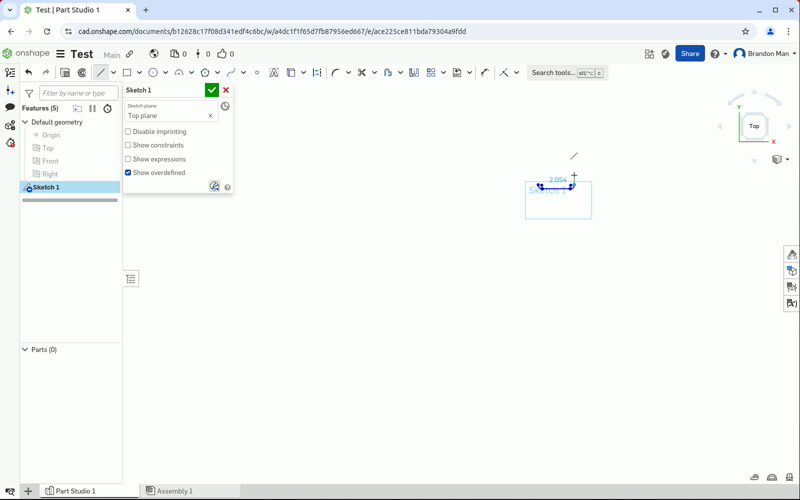
key_down(shift)
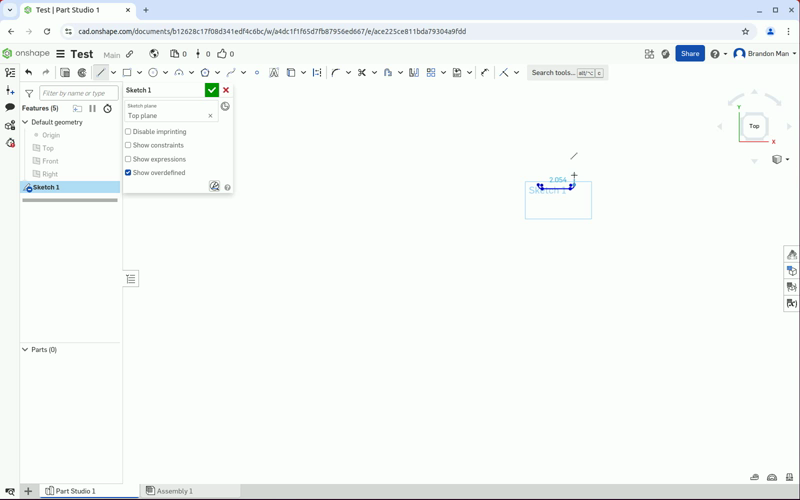
mouse_move(589, 174)
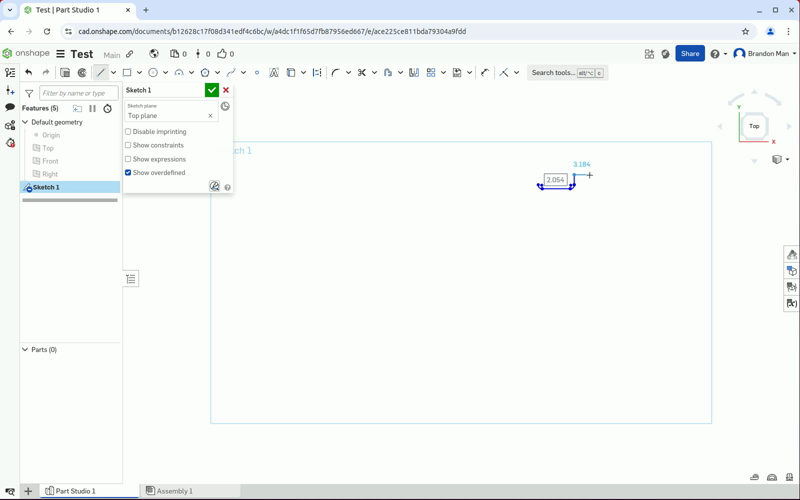
mouse_move(538, 174)
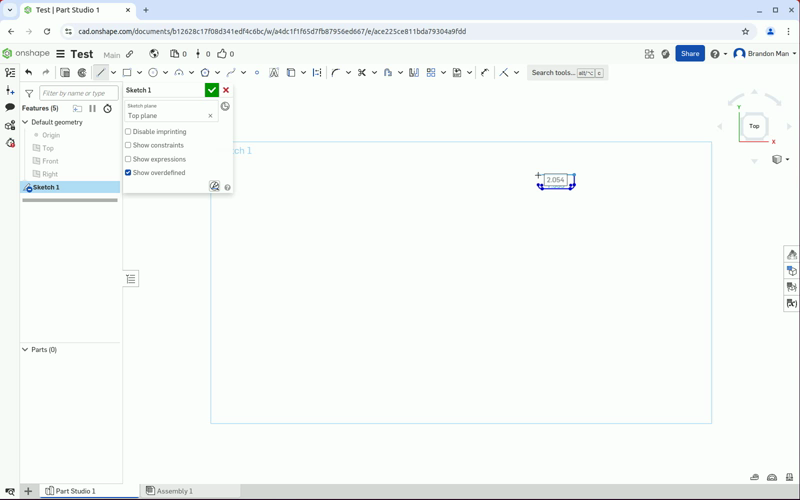
click(538, 174)
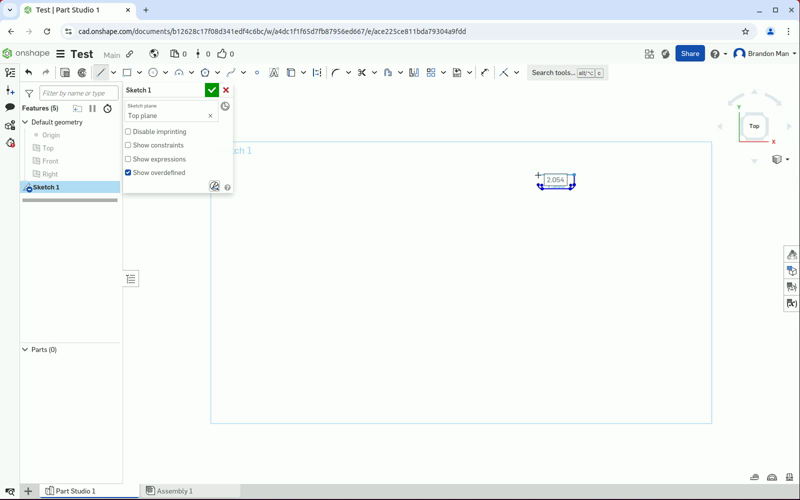
key_up(shift)
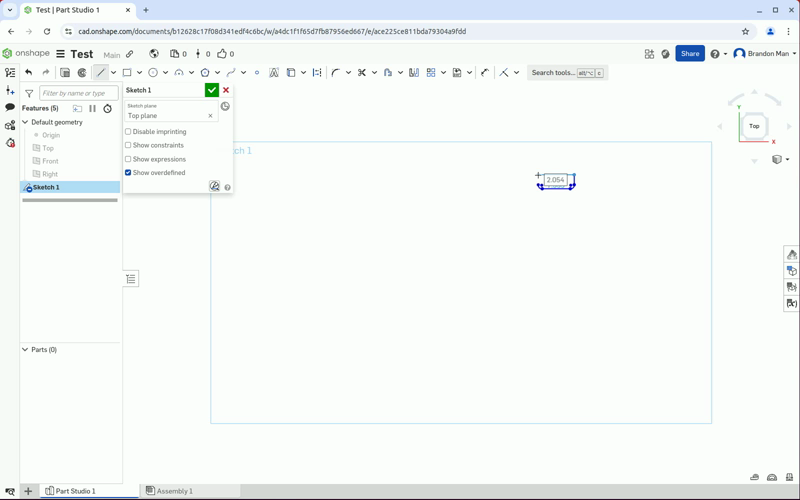
mouse_move(568, 174)
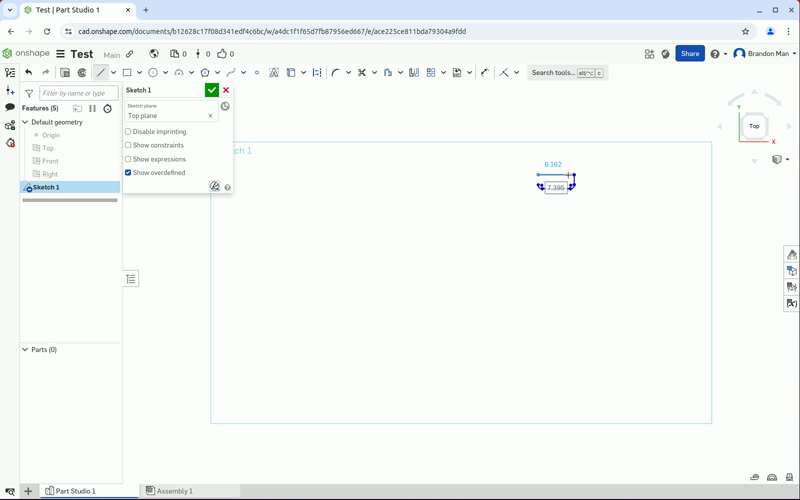
key_down(shift)
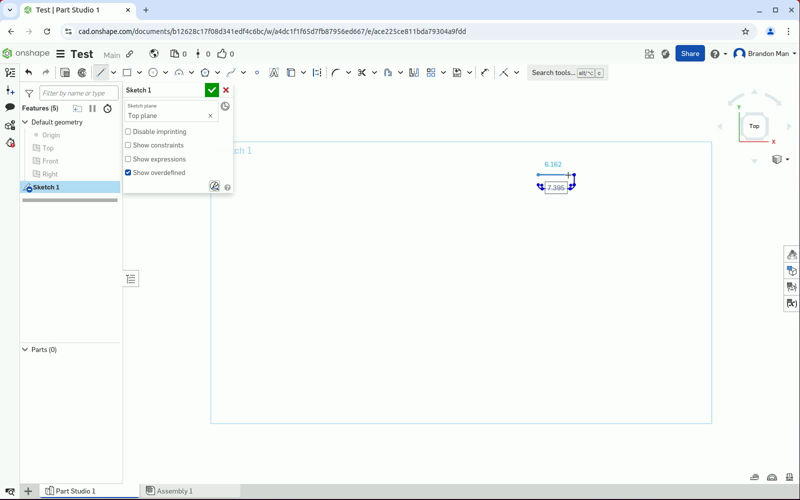
mouse_move(538, 184)
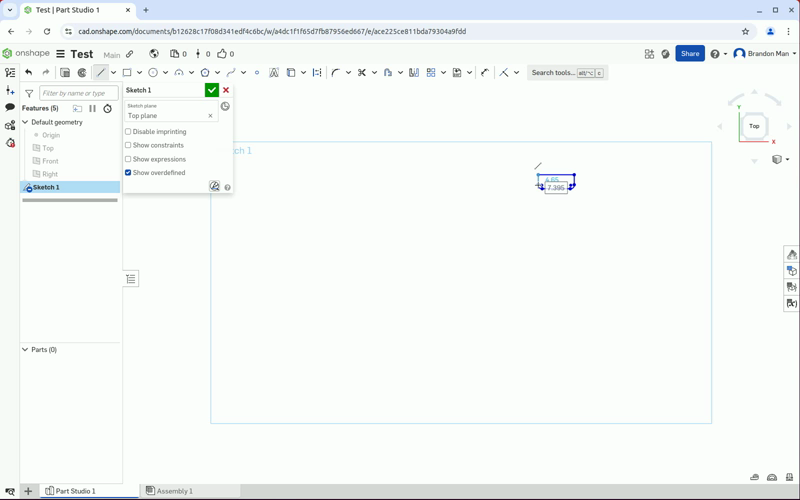
scroll(6)
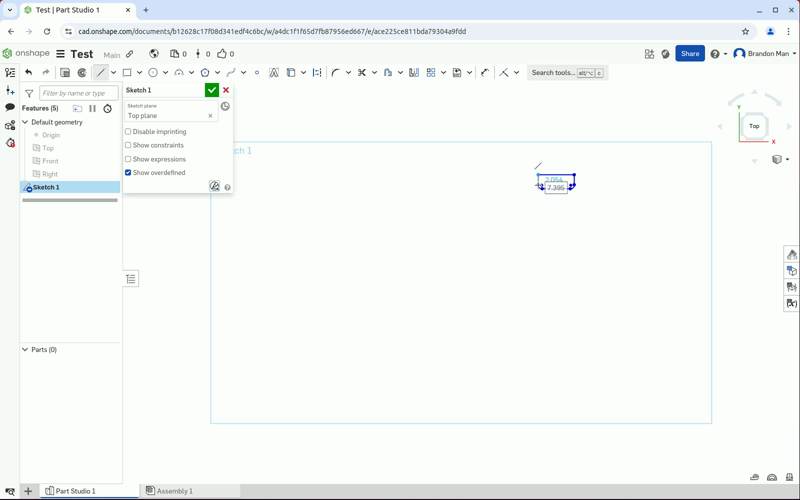
scroll(6)
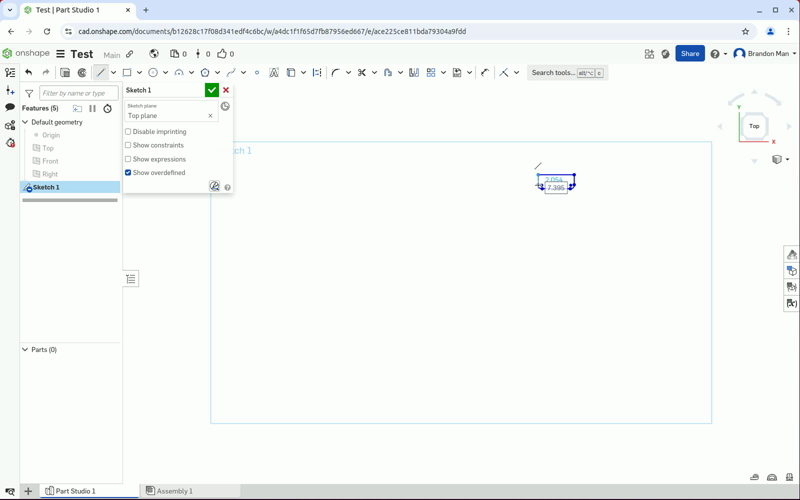
scroll(6)
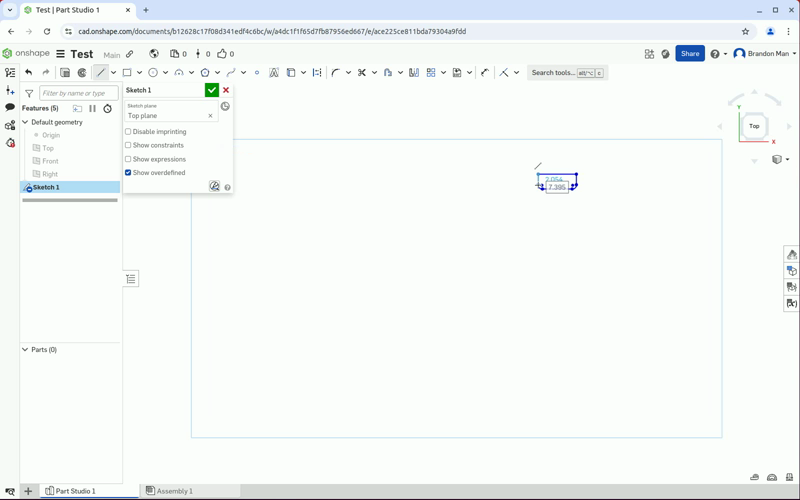
scroll(6)
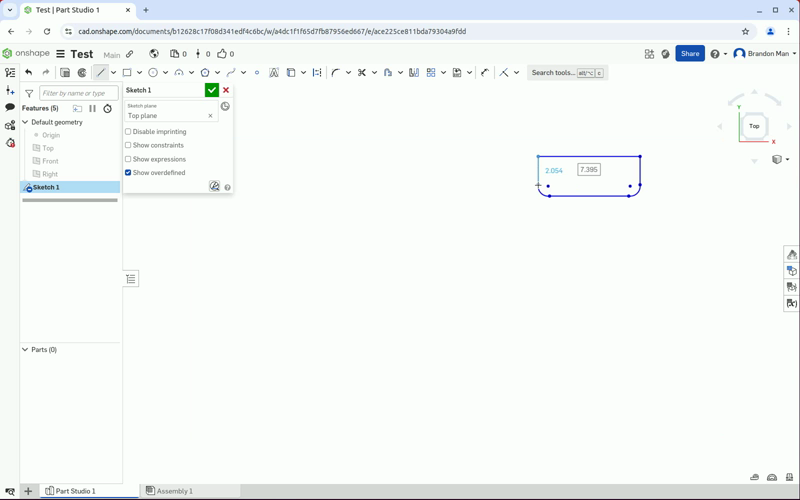
scroll(6)
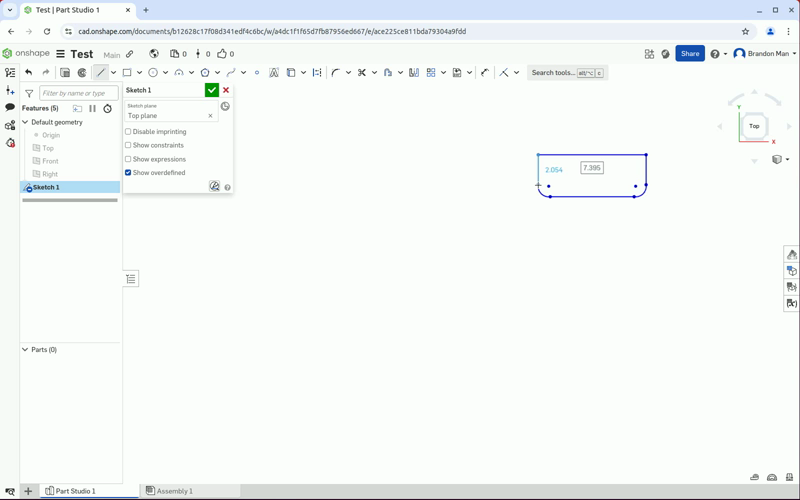
scroll(6)
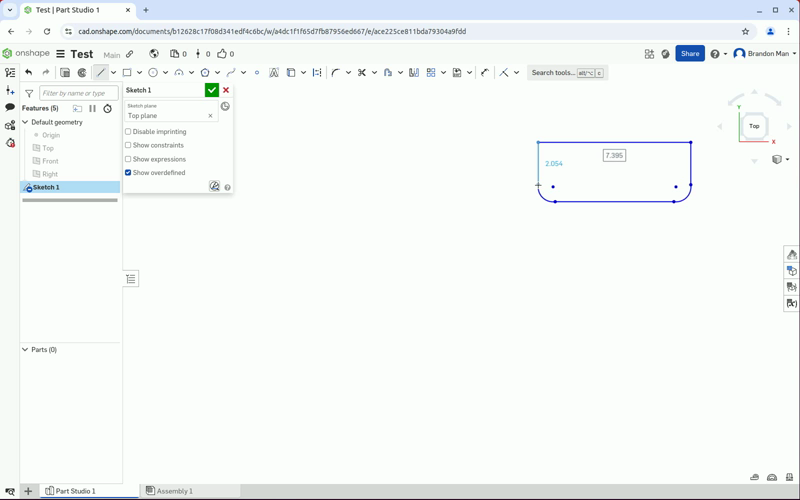
scroll(6)
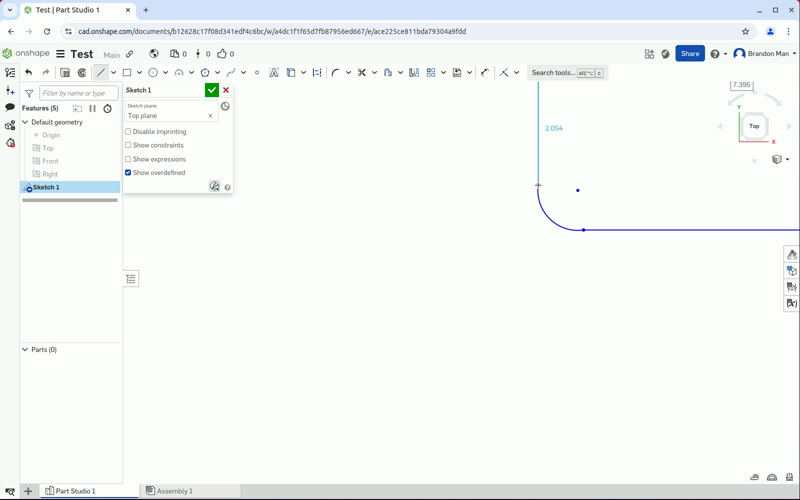
key_up(shift)
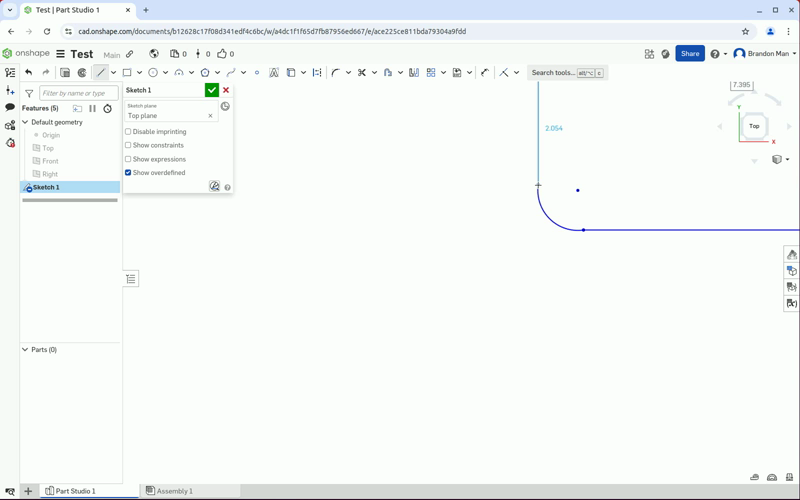
click(538, 184)
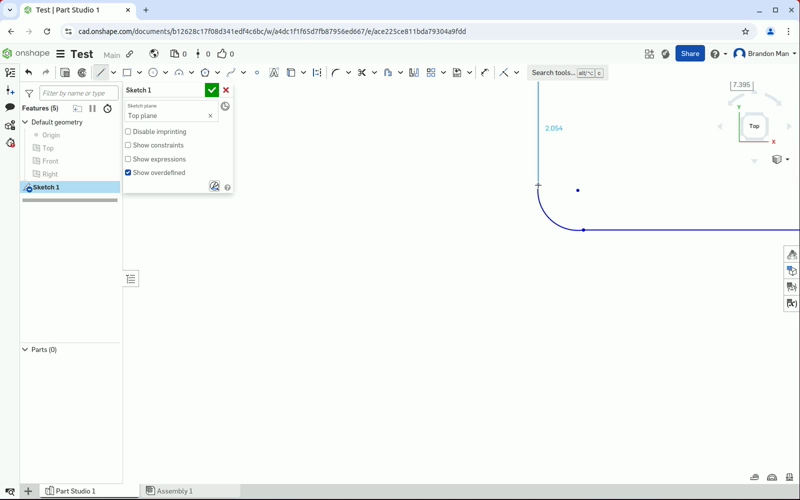
scroll(-6)
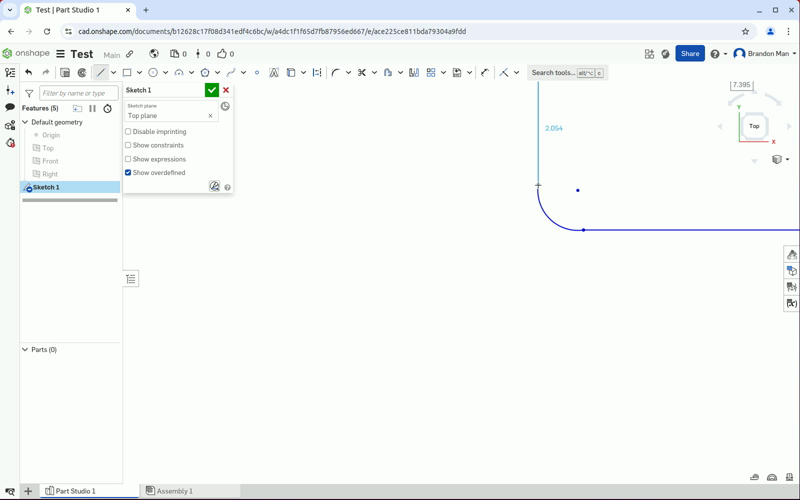
scroll(-6)
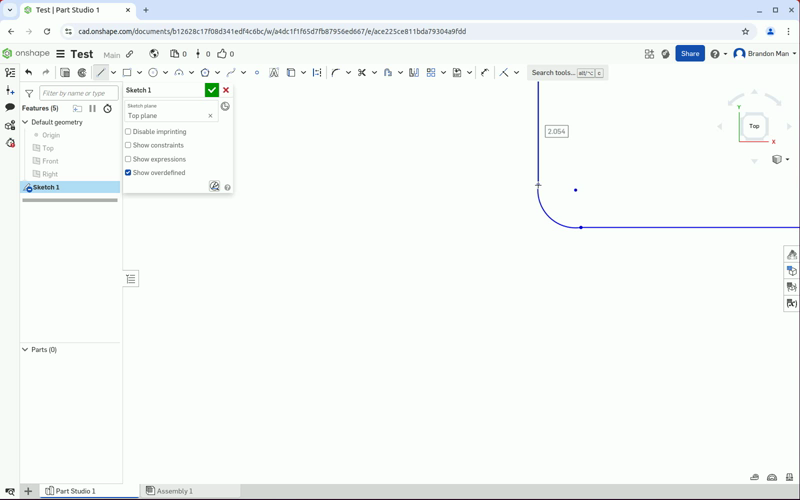
scroll(-6)
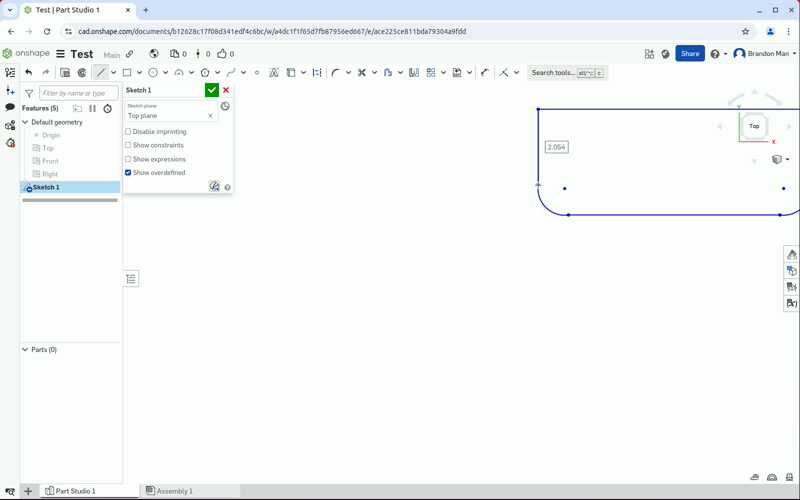
scroll(-6)
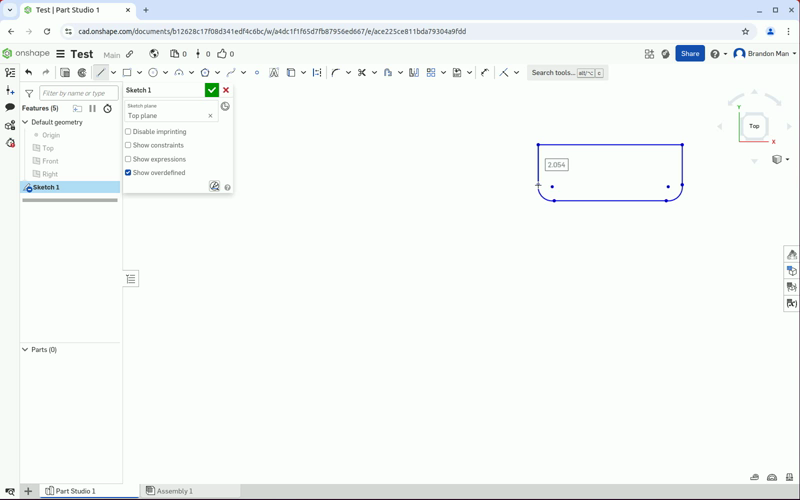
scroll(-6)
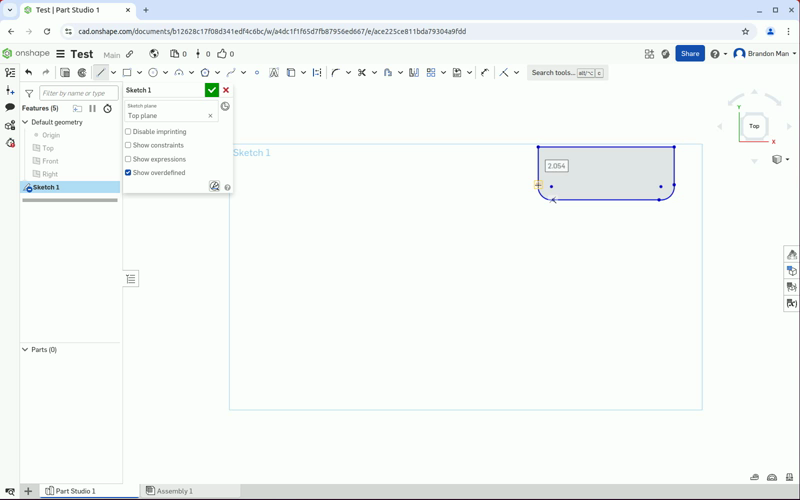
scroll(-6)
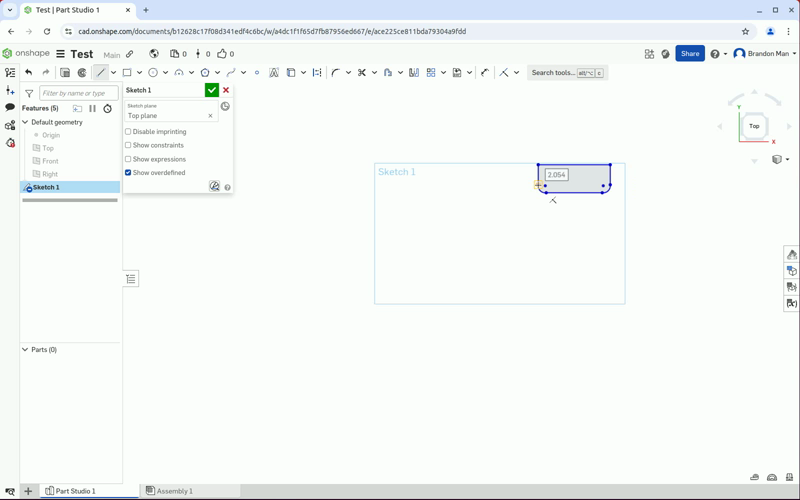
scroll(-6)
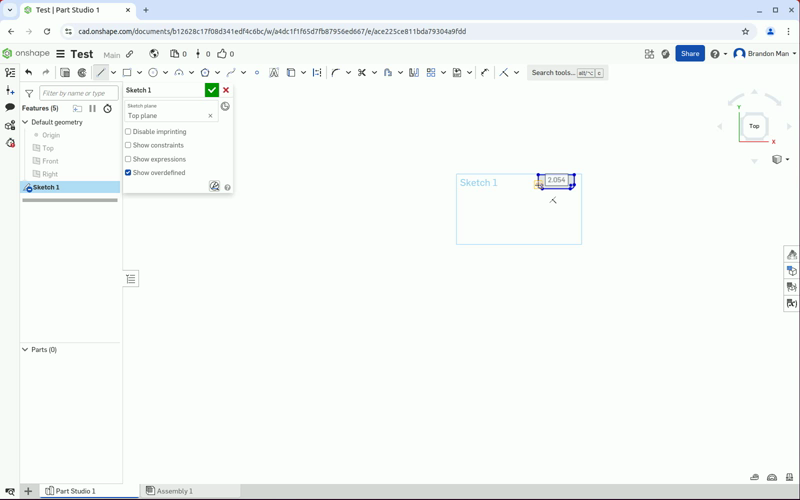
key(esc)
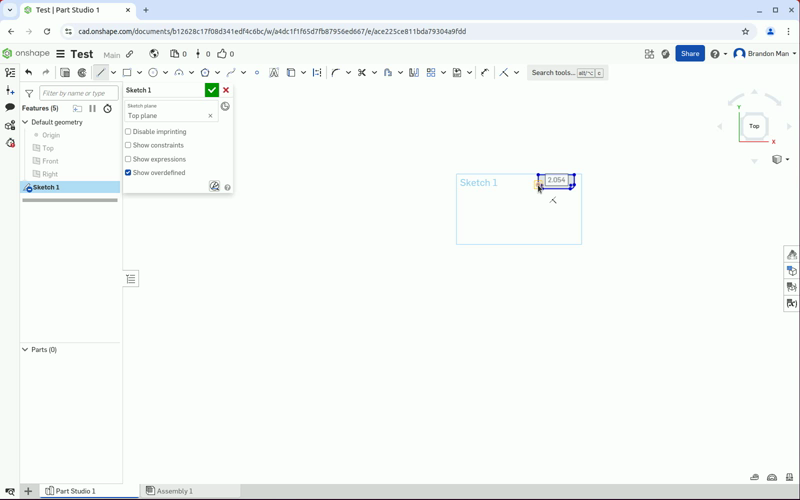
key(c)
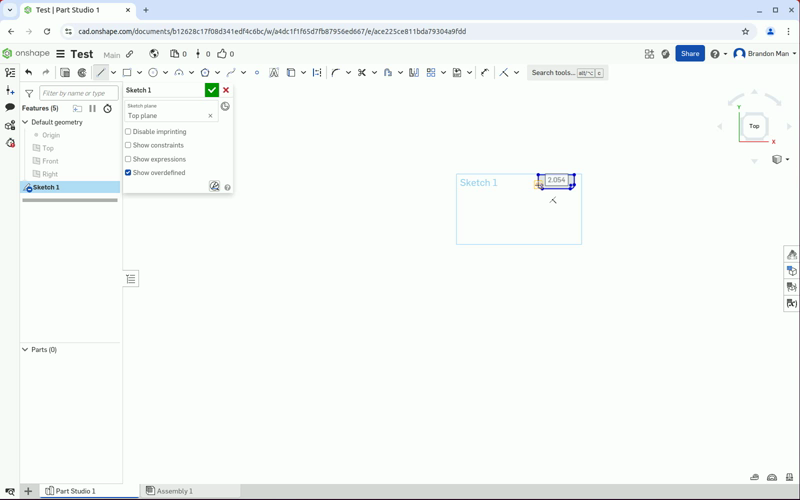
key_down(shift)
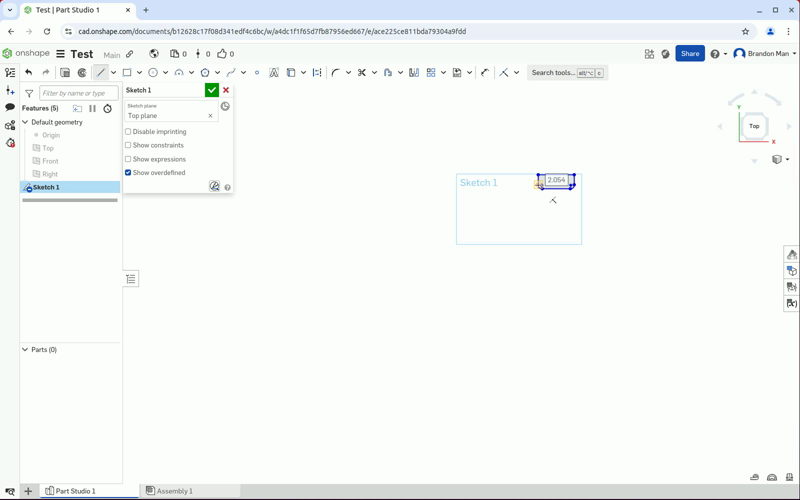
mouse_move(545, 181)
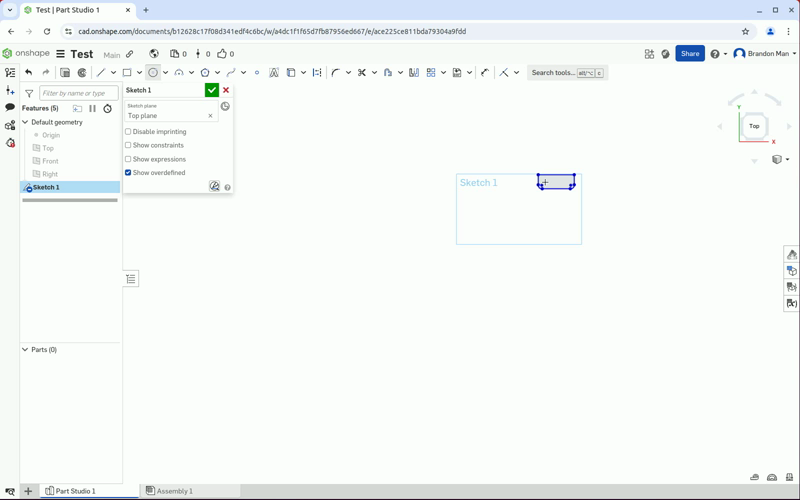
scroll(6)
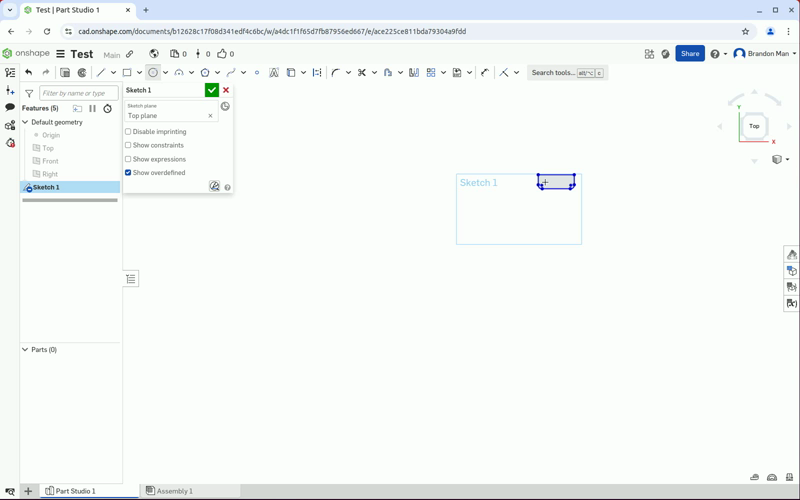
scroll(6)
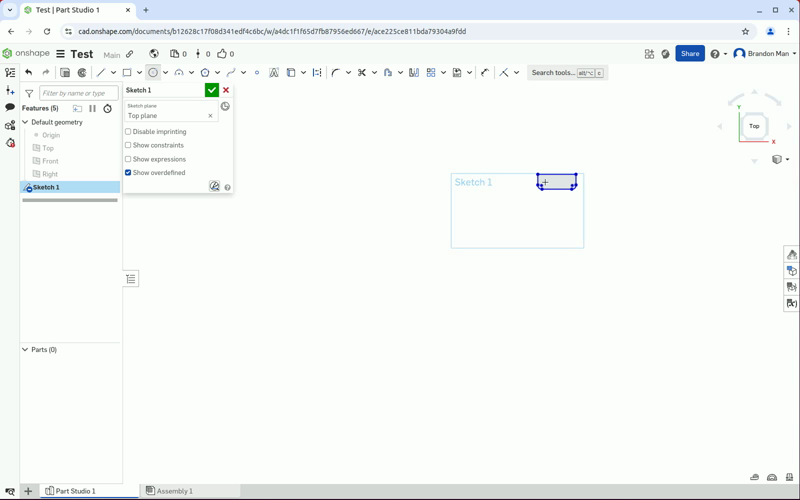
scroll(6)
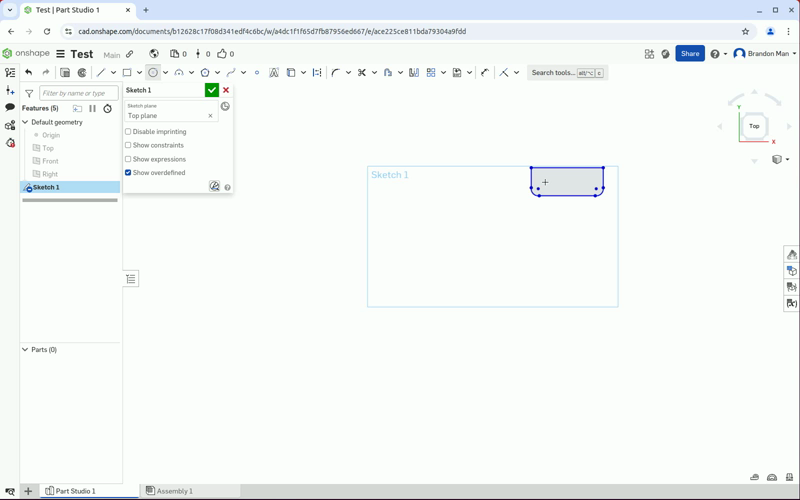
scroll(6)
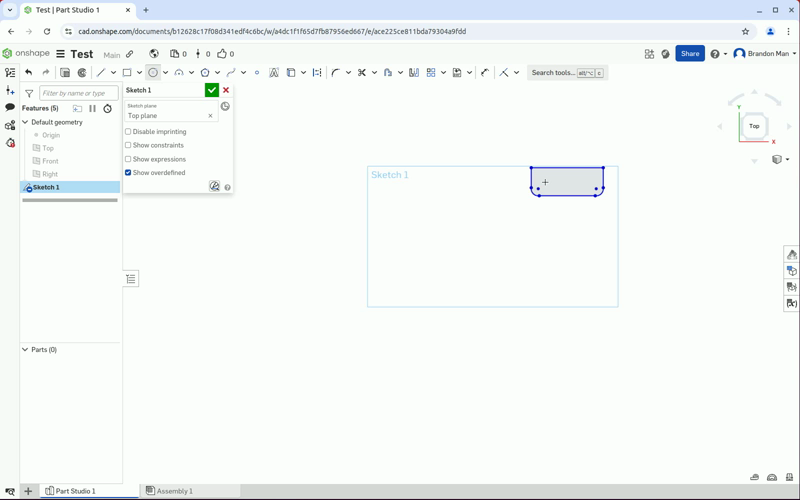
scroll(6)
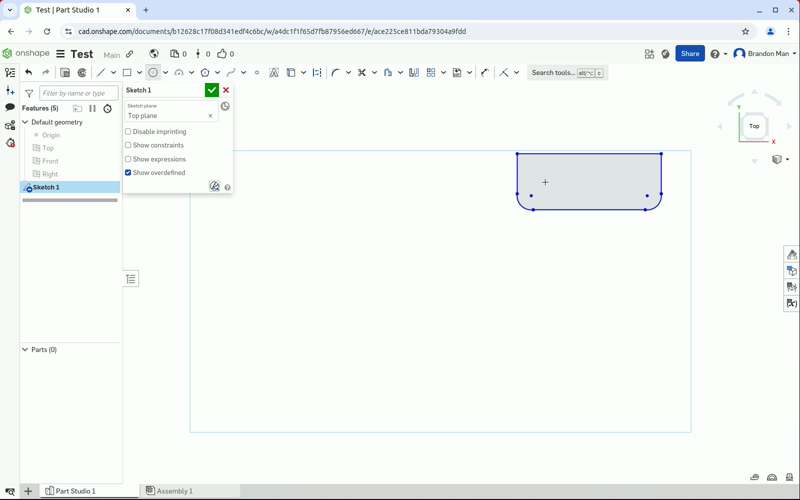
scroll(6)
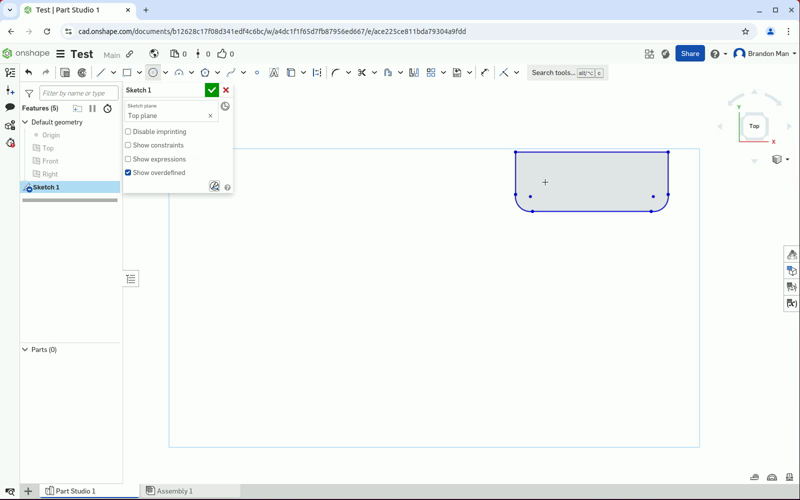
scroll(6)
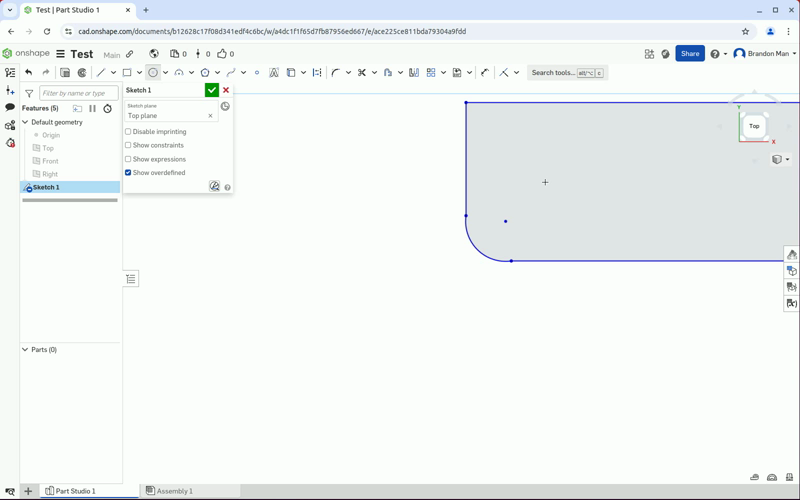
click(545, 181)
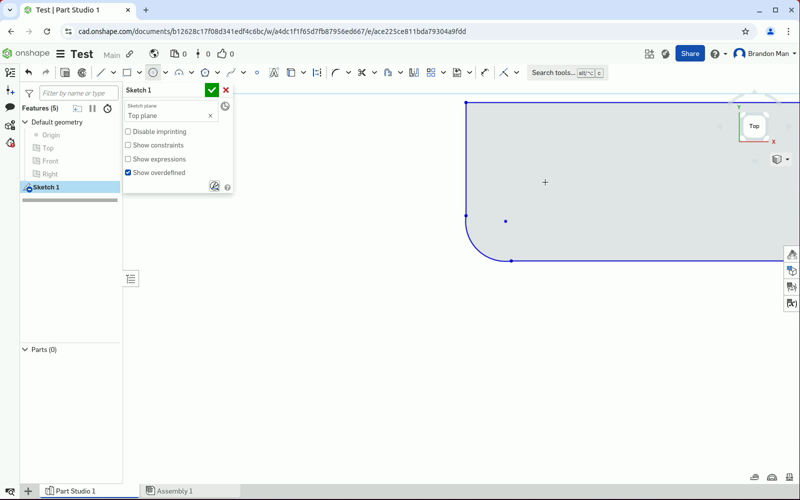
scroll(-6)
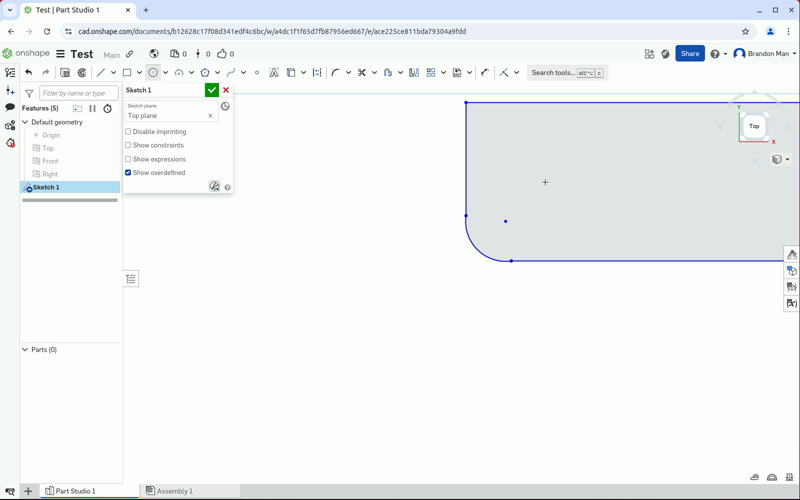
scroll(-6)
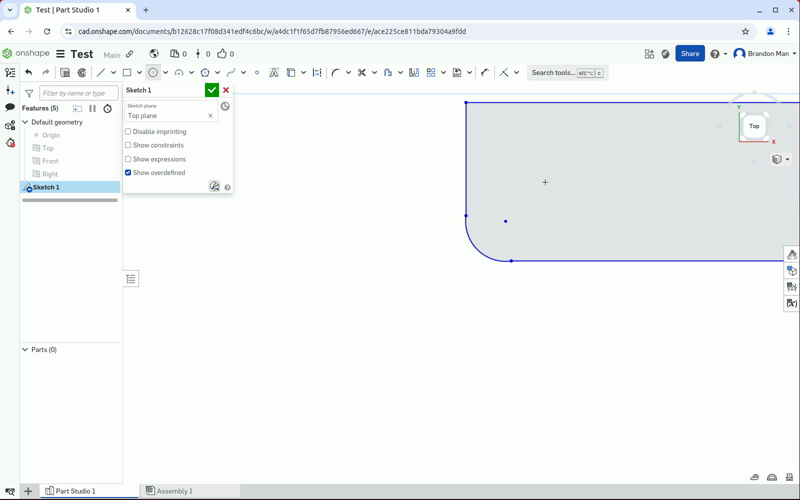
scroll(-6)
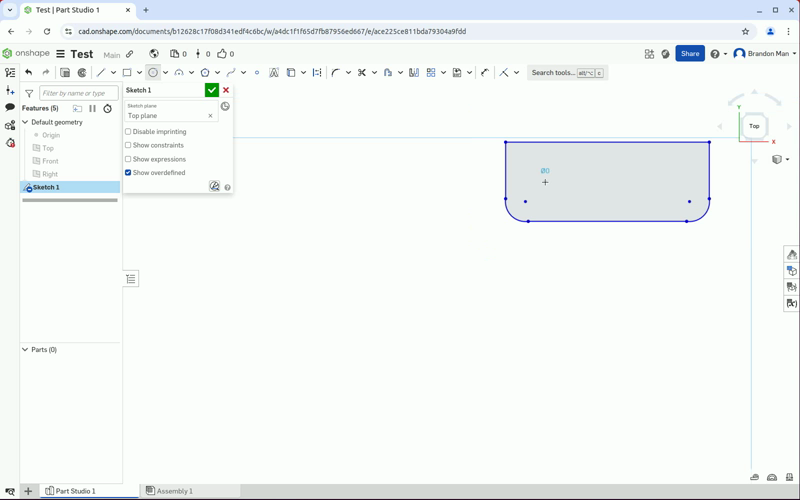
scroll(-6)
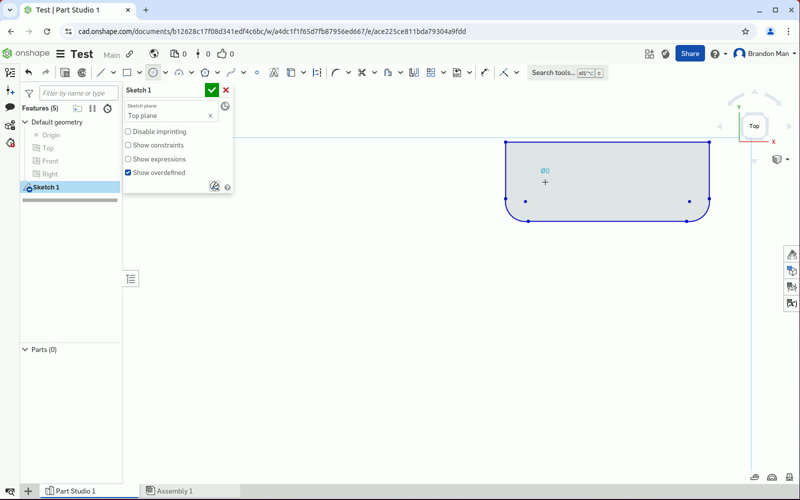
scroll(-6)
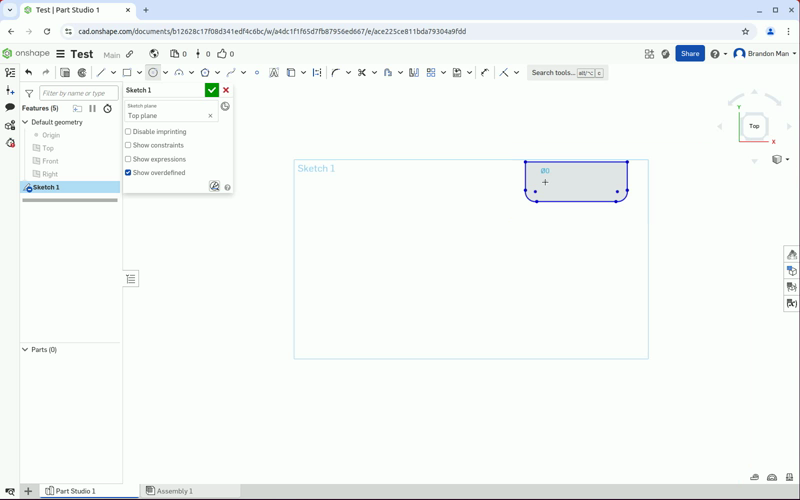
scroll(-6)
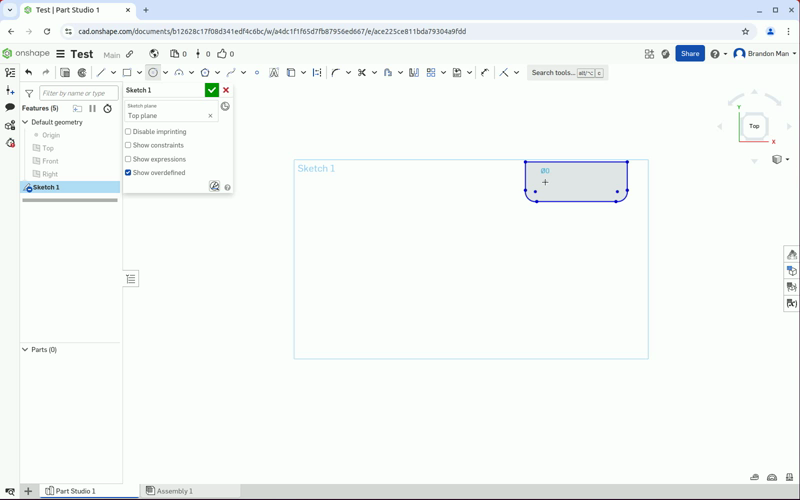
scroll(-6)
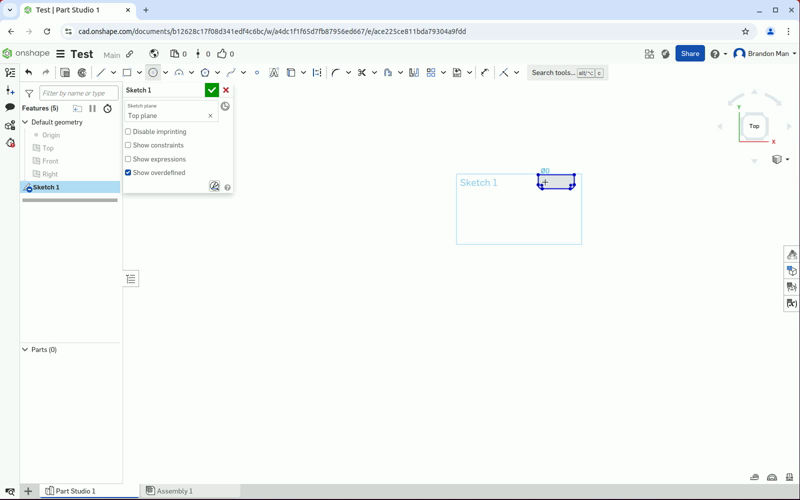
key_up(shift)
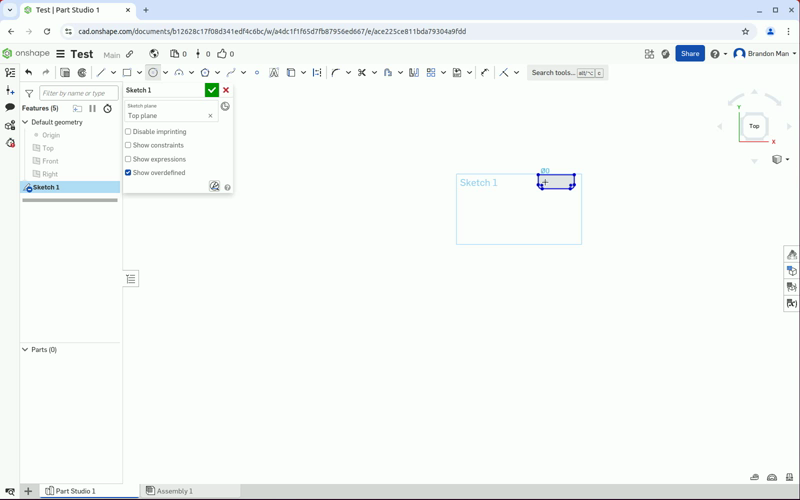
mouse_move(547, 181)
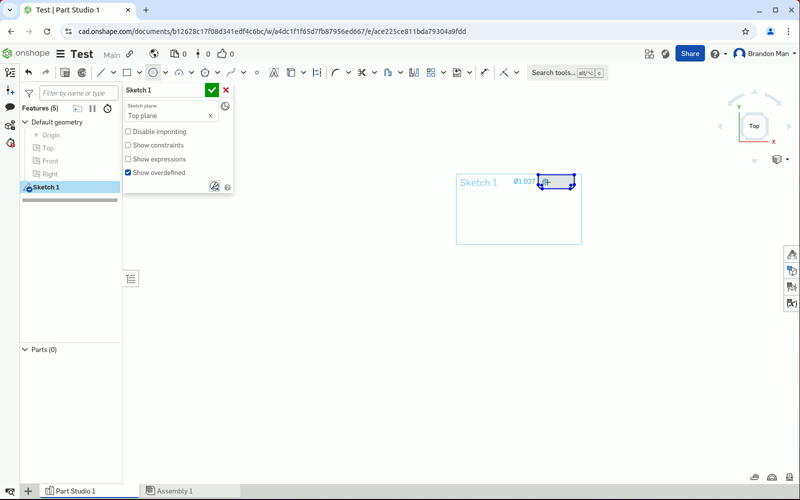
scroll(6)
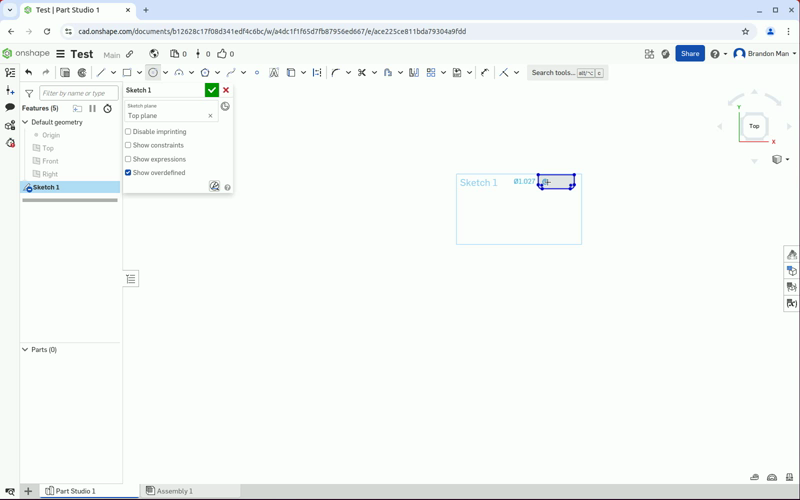
scroll(6)
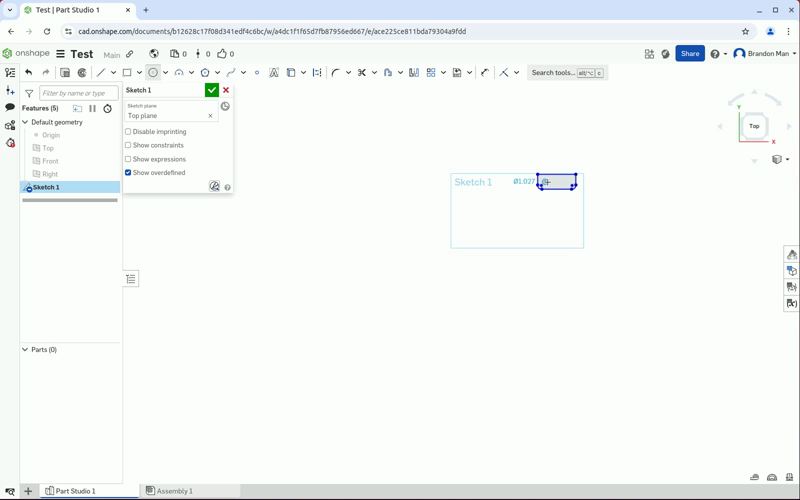
scroll(6)
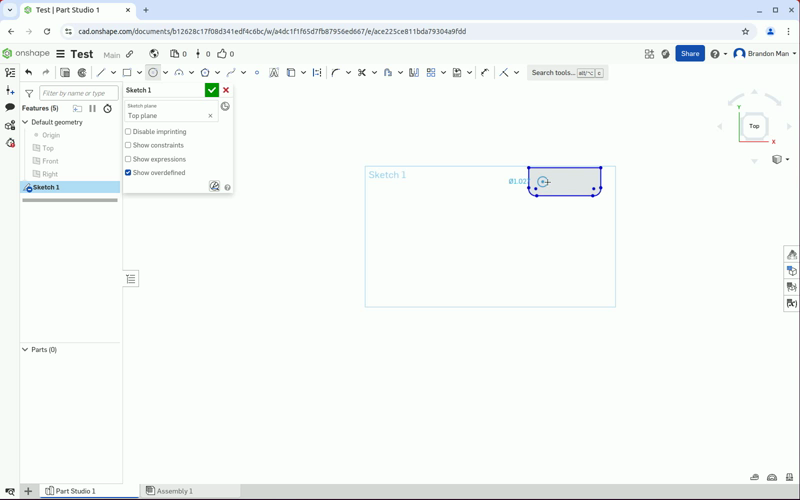
scroll(6)
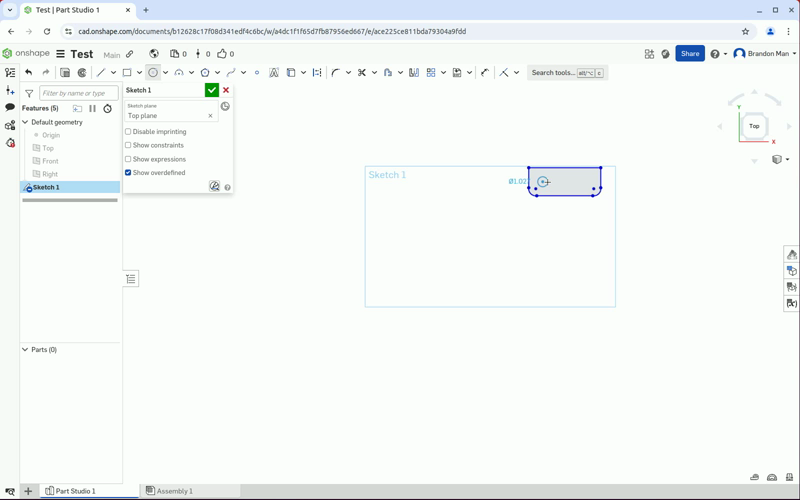
scroll(6)
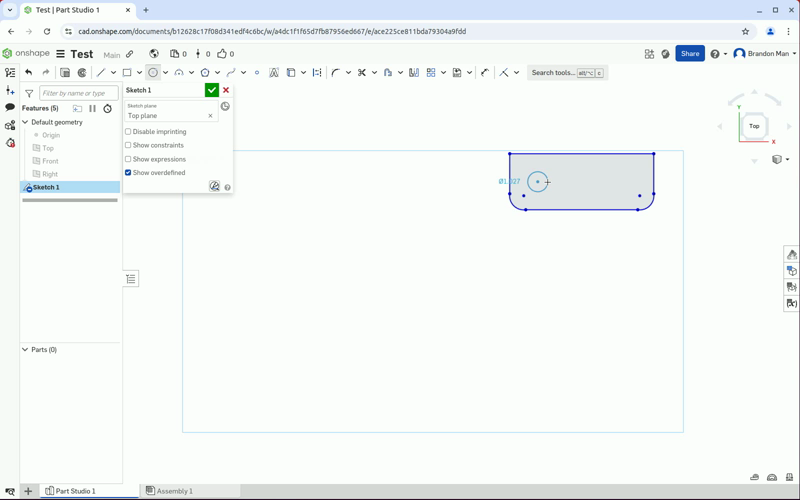
scroll(6)
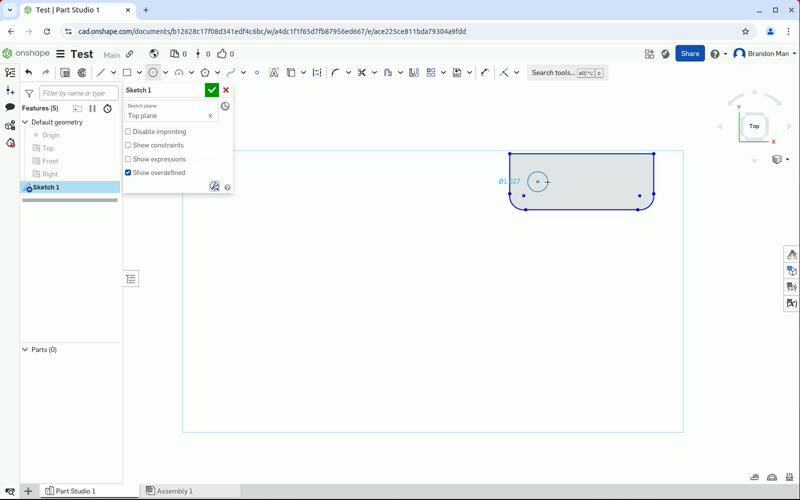
scroll(6)
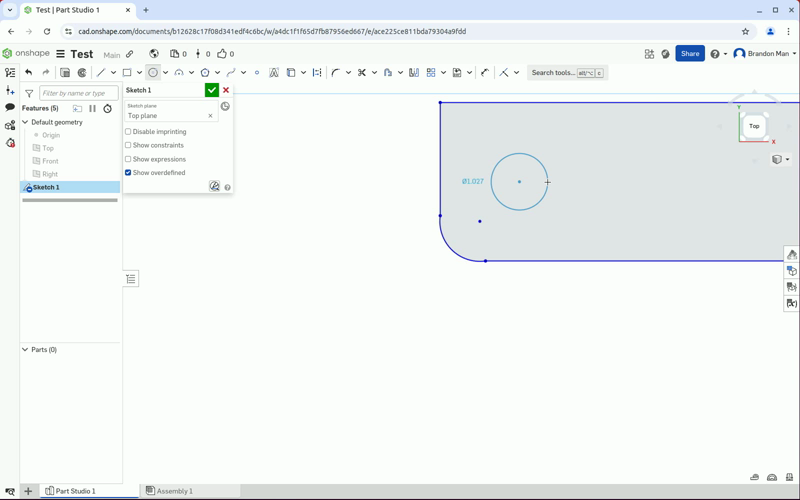
click(547, 181)
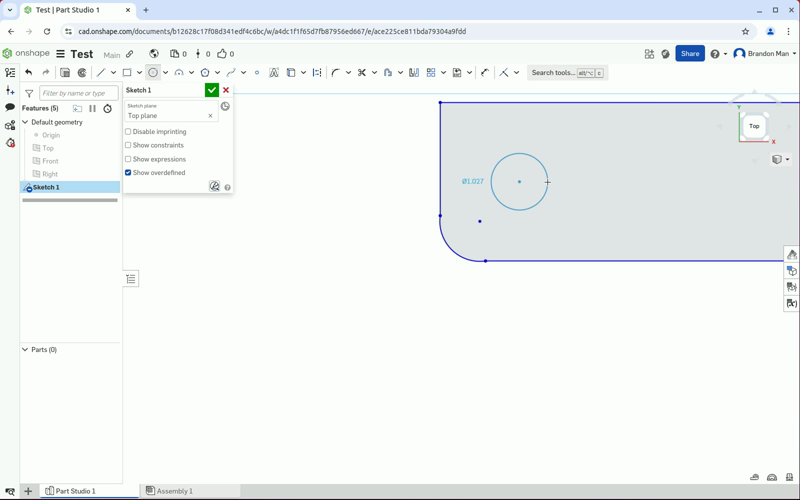
scroll(-6)
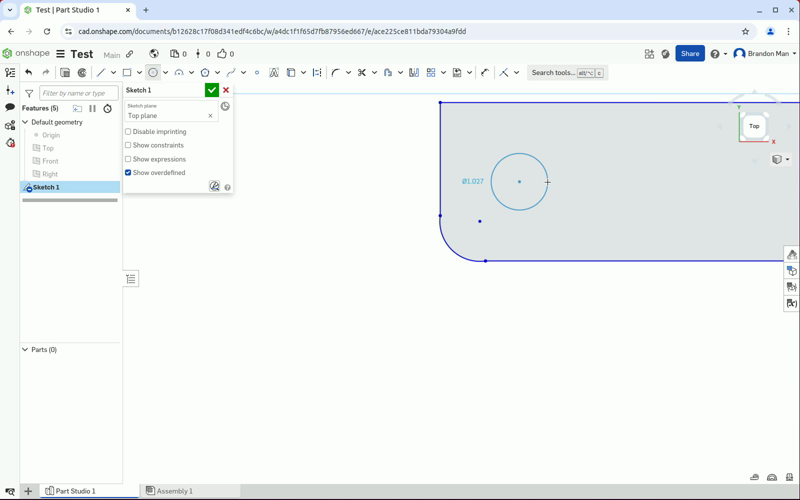
scroll(-6)
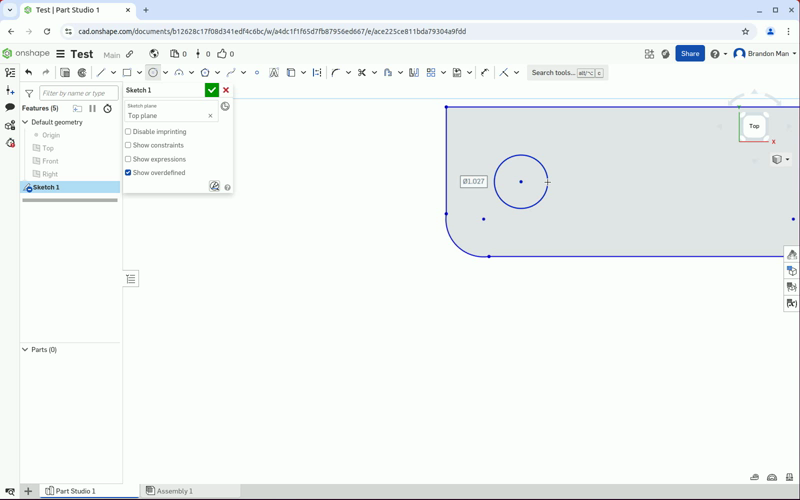
scroll(-6)
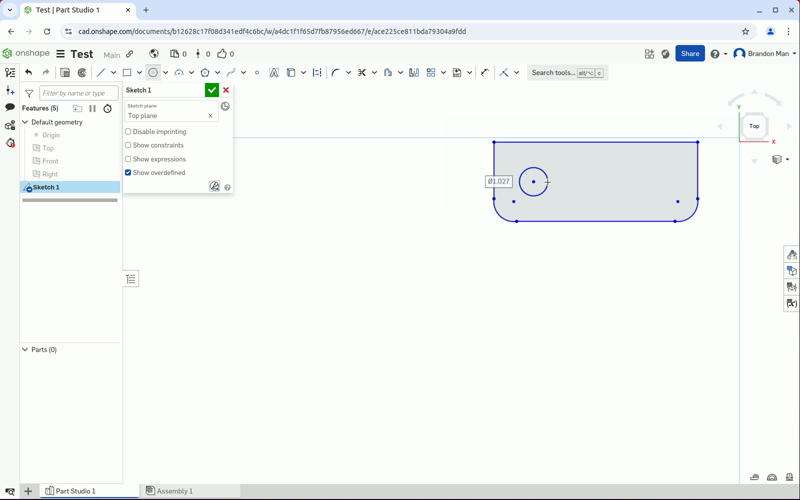
scroll(-6)
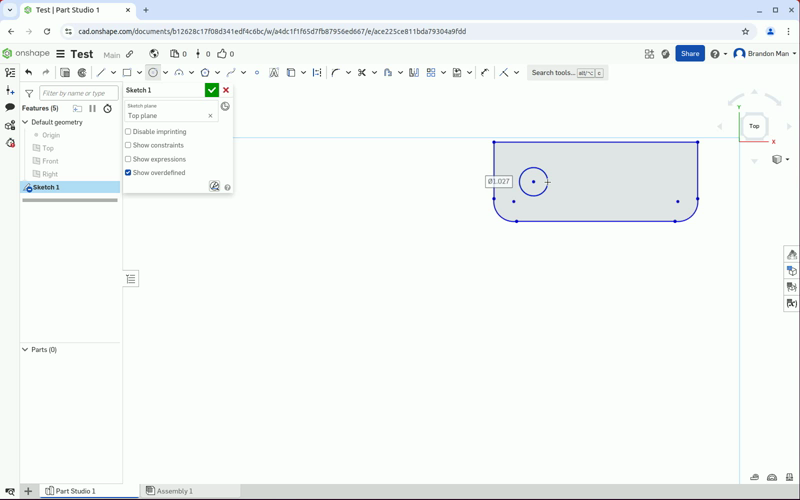
scroll(-6)
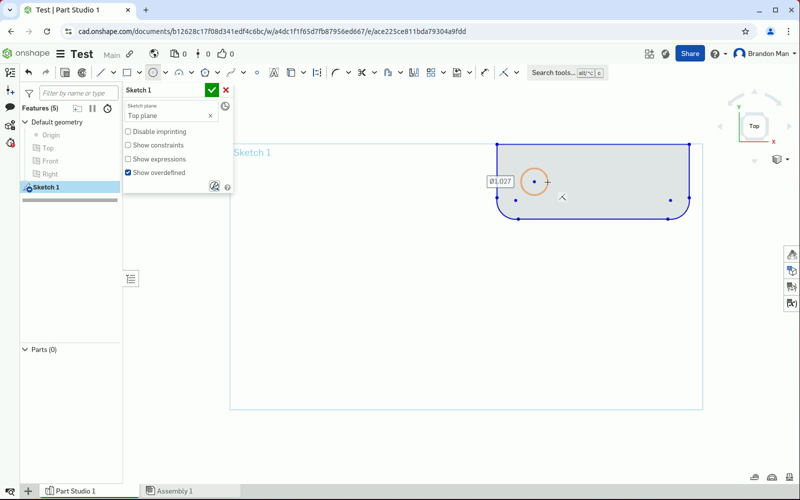
scroll(-6)
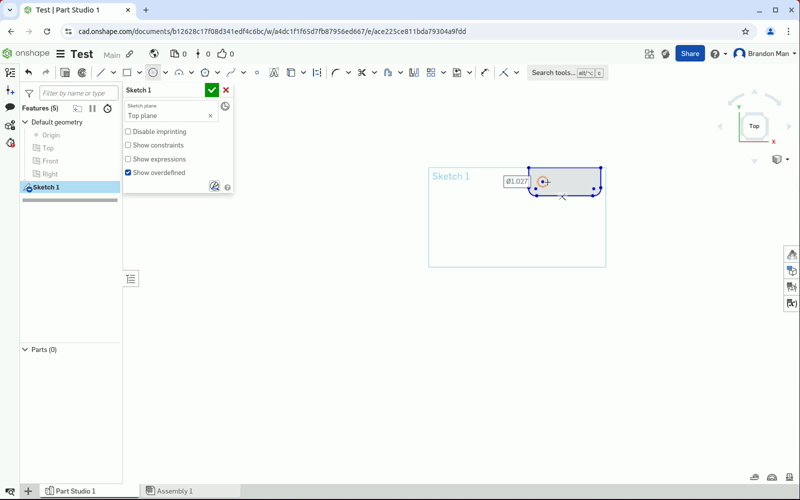
scroll(-6)
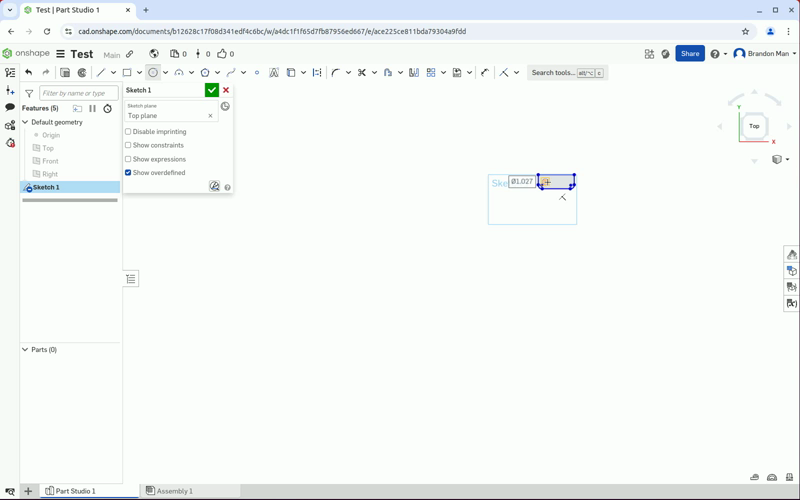
key(esc)
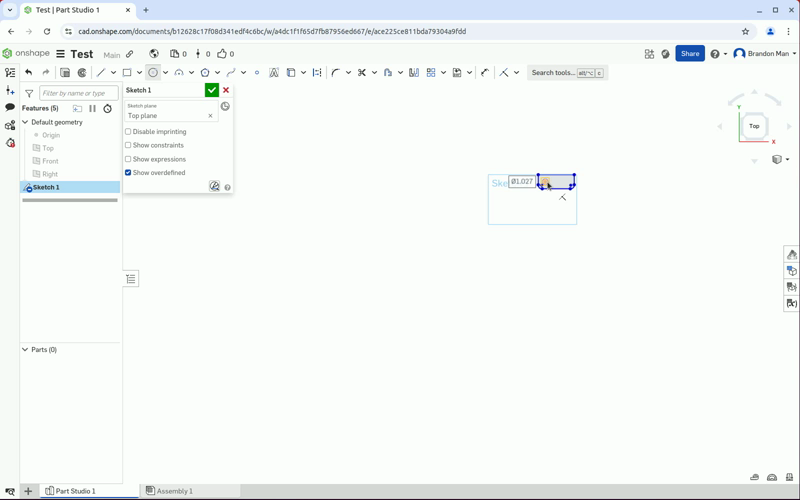
key(c)
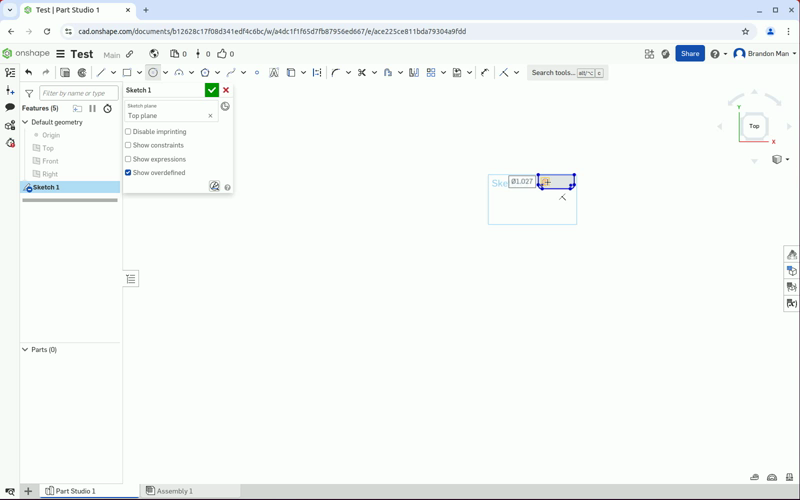
key_down(shift)
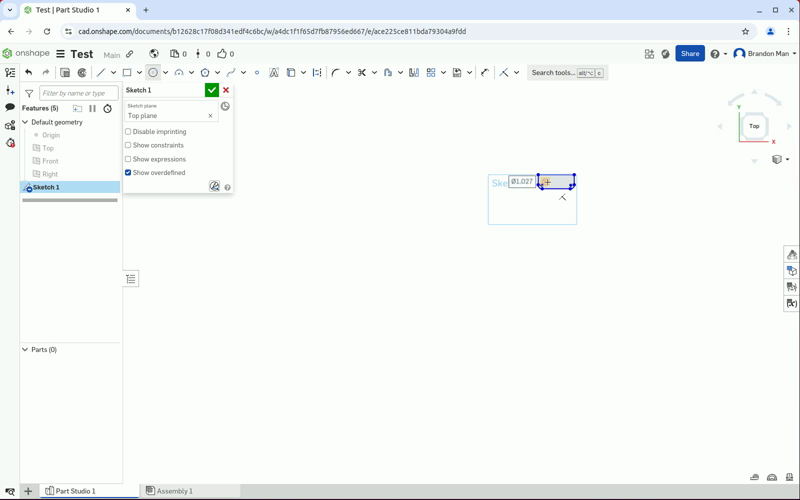
mouse_move(567, 181)
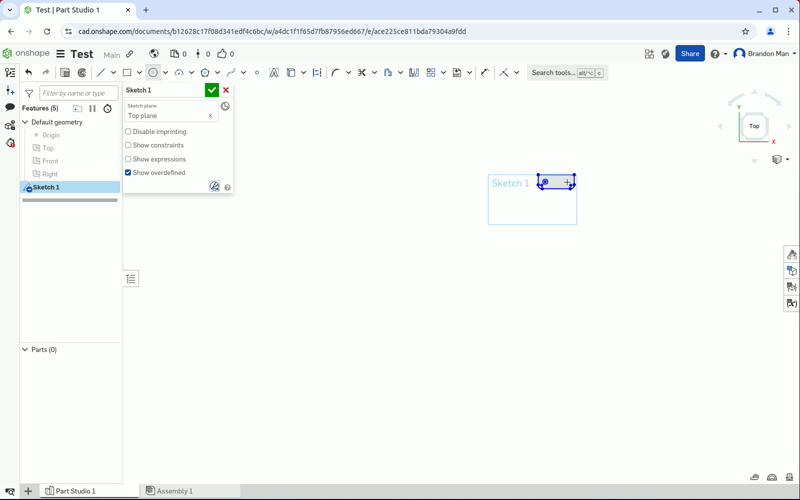
scroll(6)
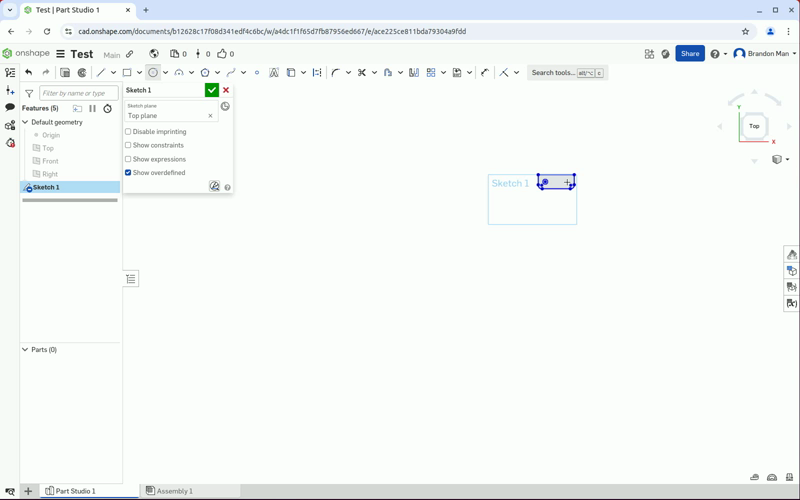
scroll(6)
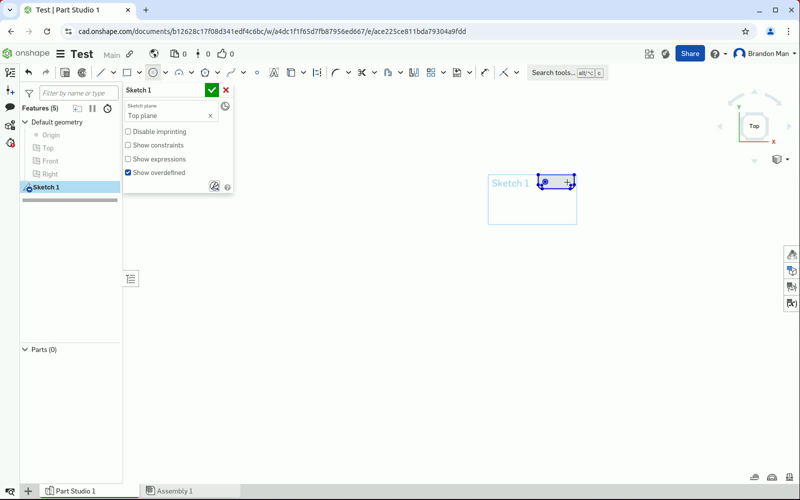
scroll(6)
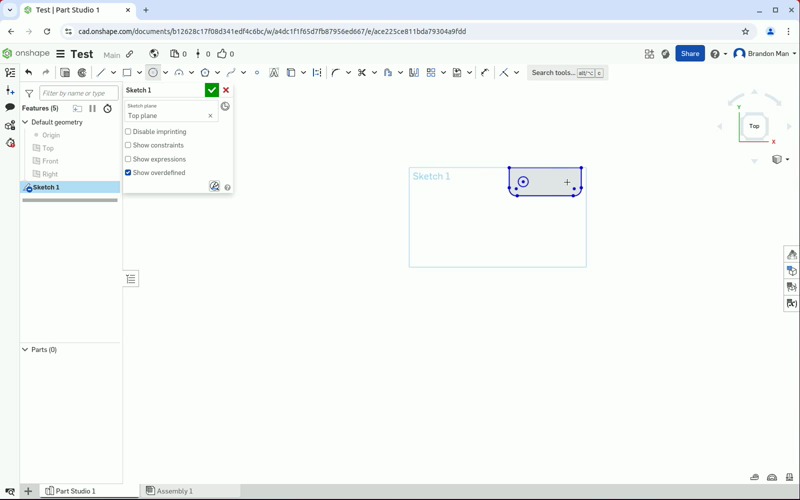
scroll(6)
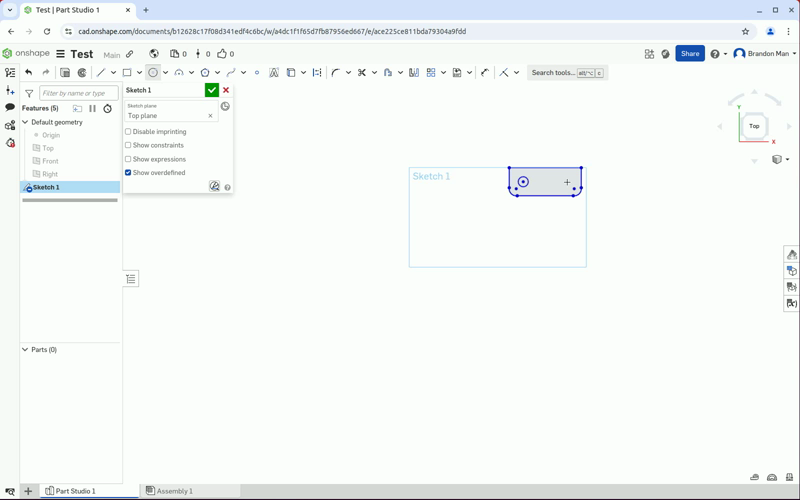
scroll(6)
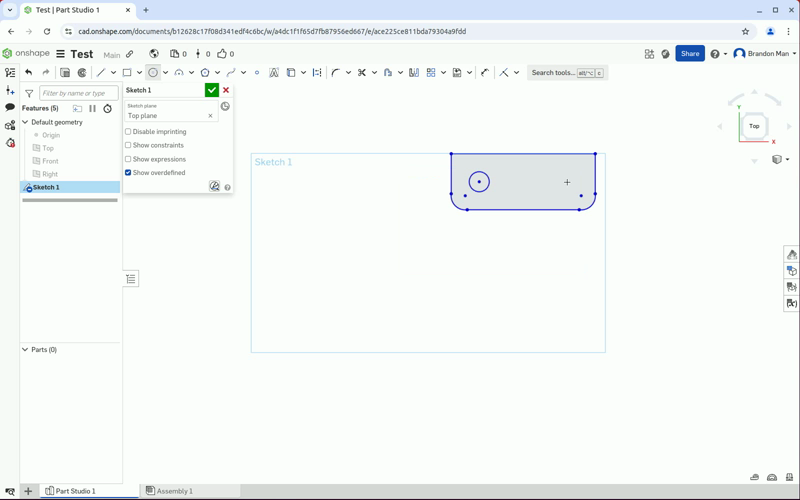
scroll(6)
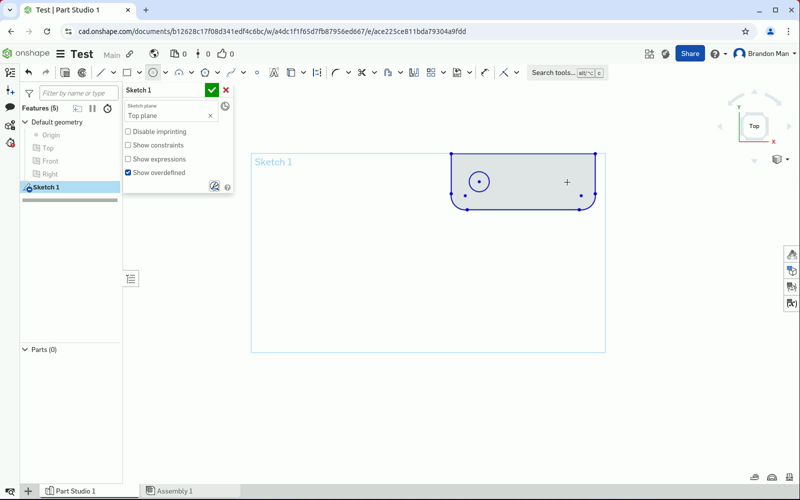
scroll(6)
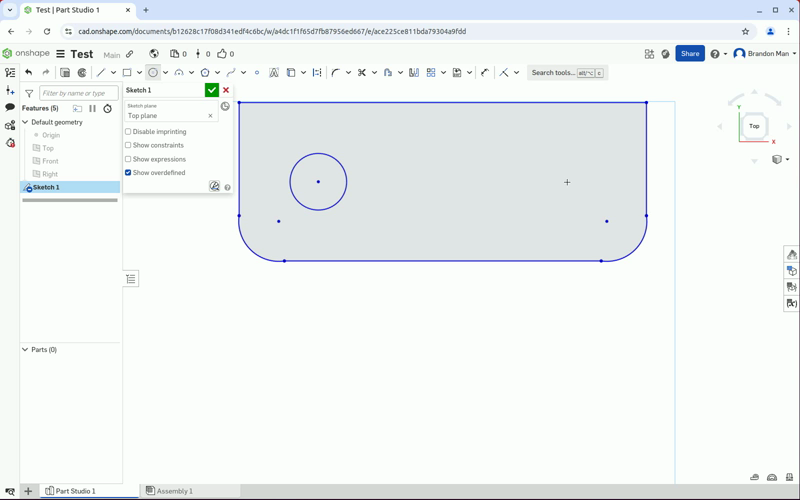
click(567, 181)
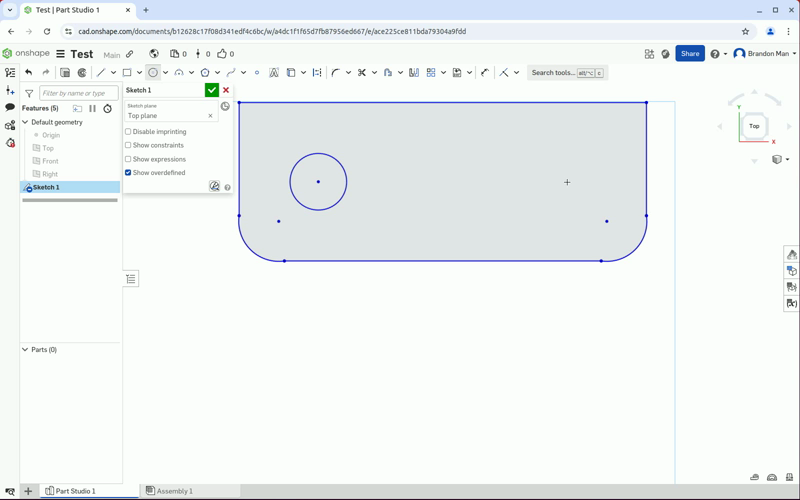
scroll(-6)
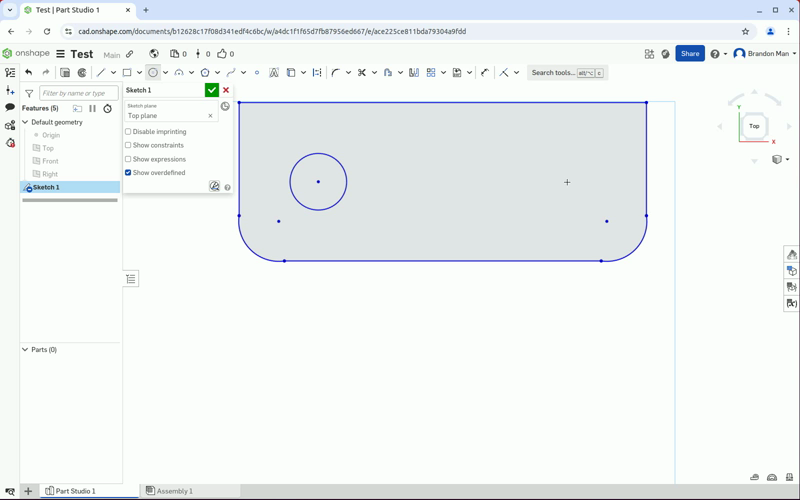
scroll(-6)
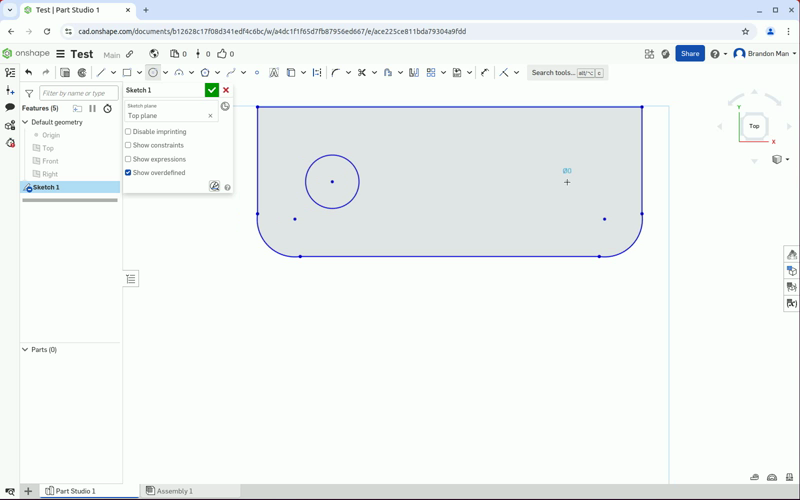
scroll(-6)
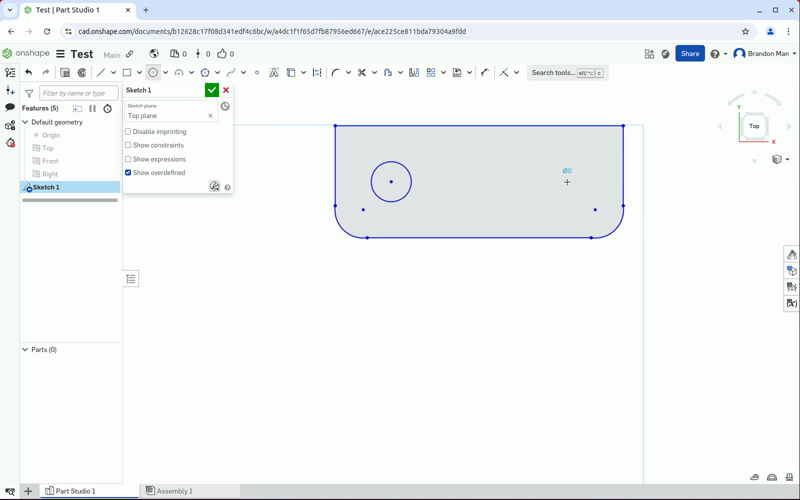
scroll(-6)
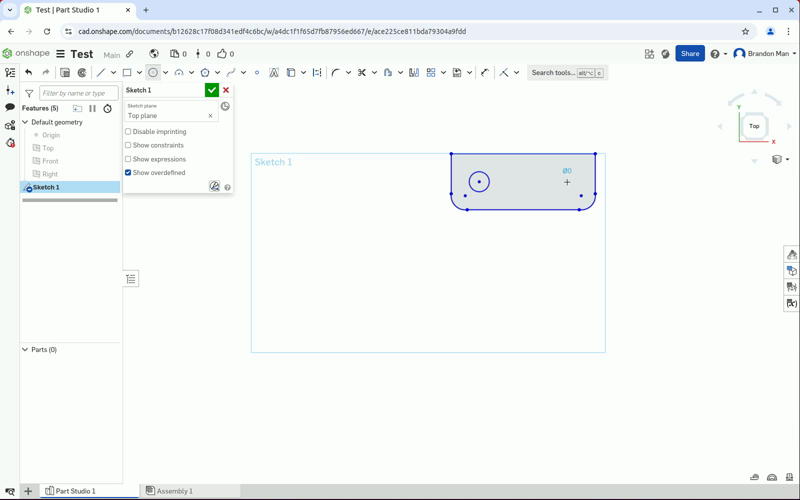
scroll(-6)
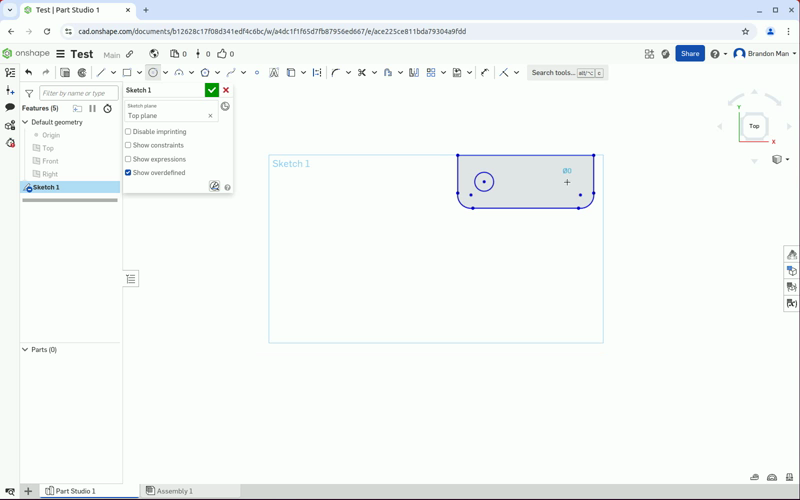
scroll(-6)
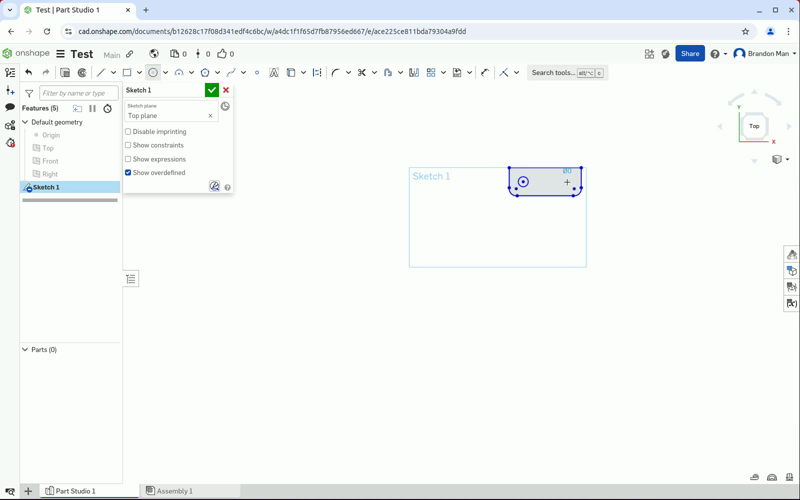
scroll(-6)
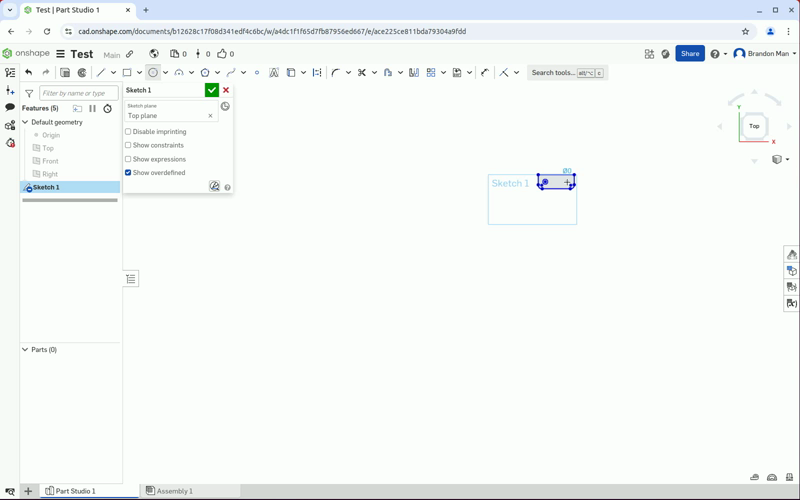
key_up(shift)
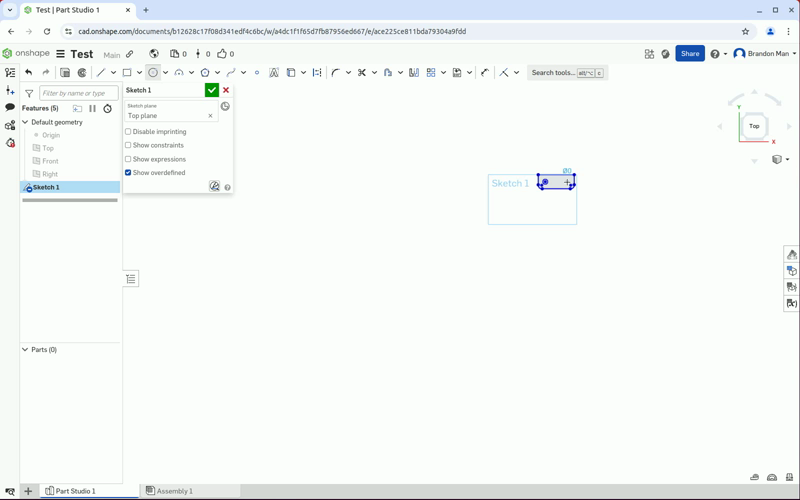
mouse_move(570, 181)
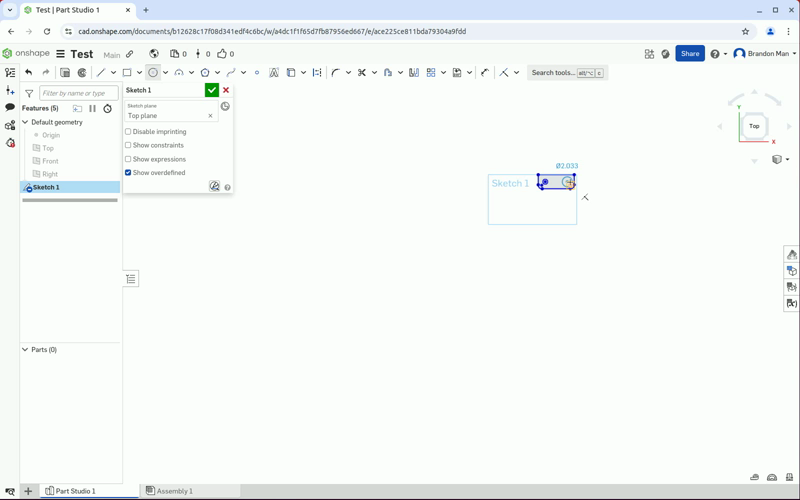
scroll(6)
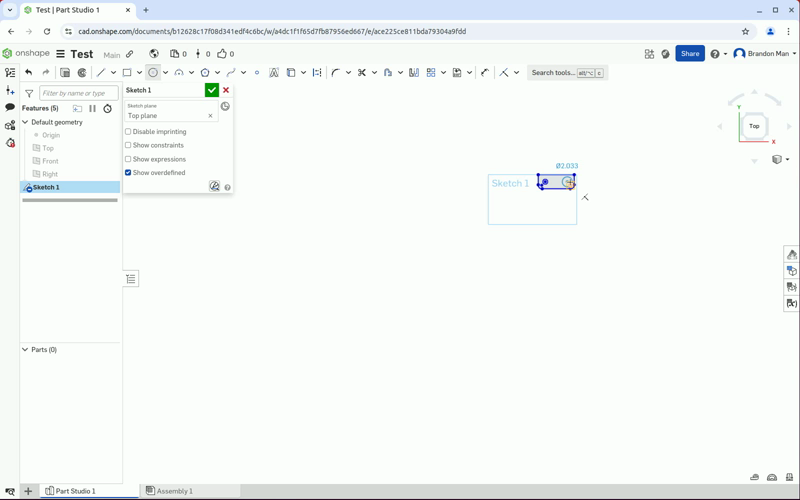
scroll(6)
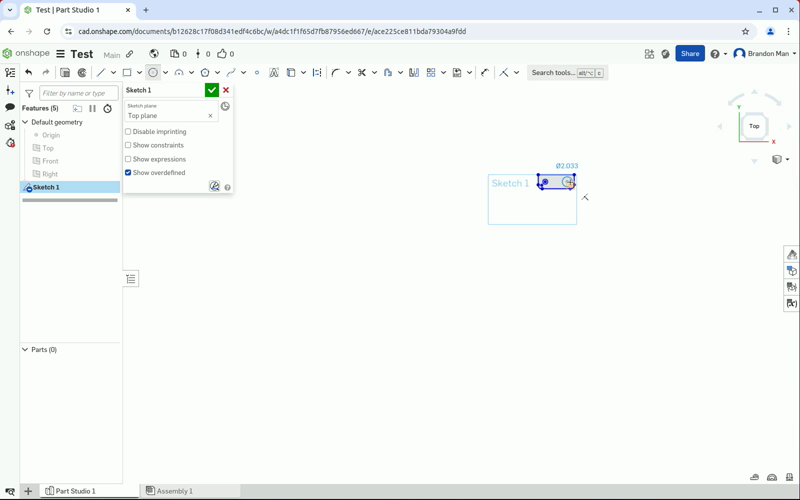
scroll(6)
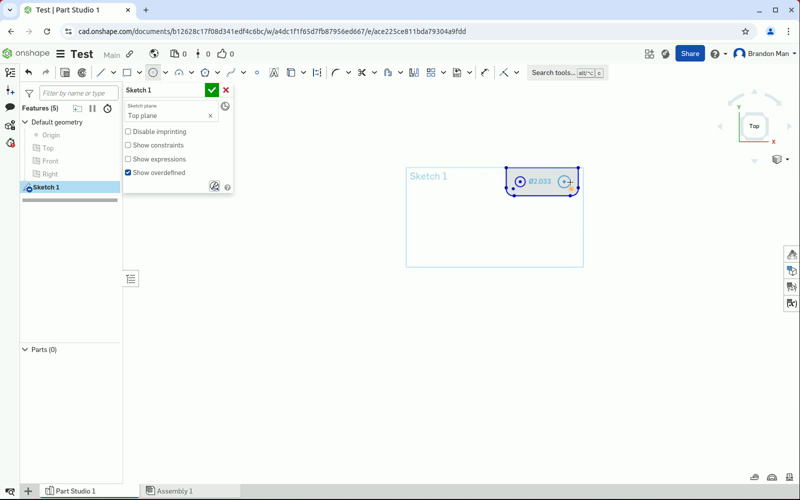
scroll(6)
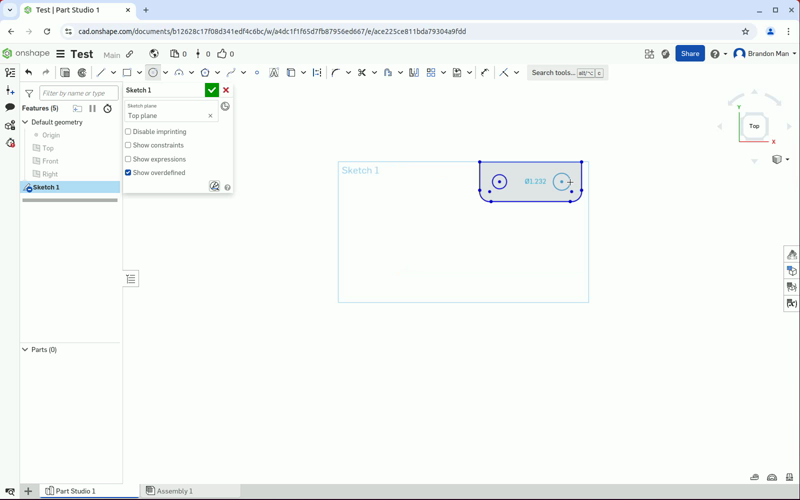
scroll(6)
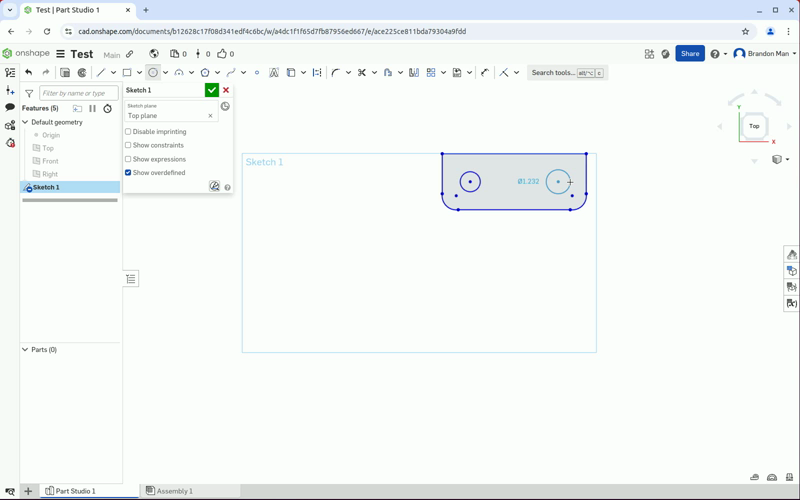
scroll(6)
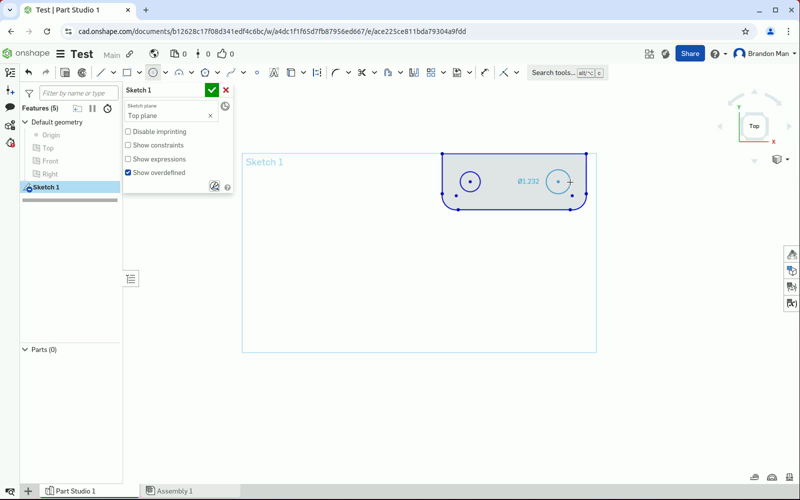
scroll(6)
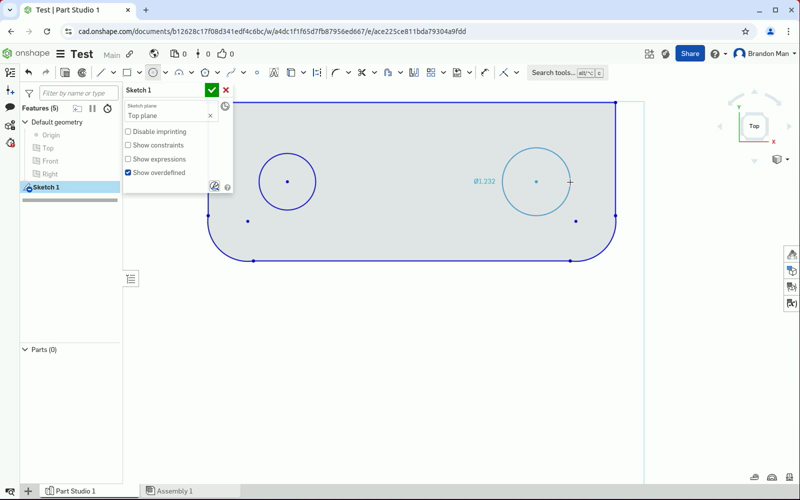
click(570, 181)
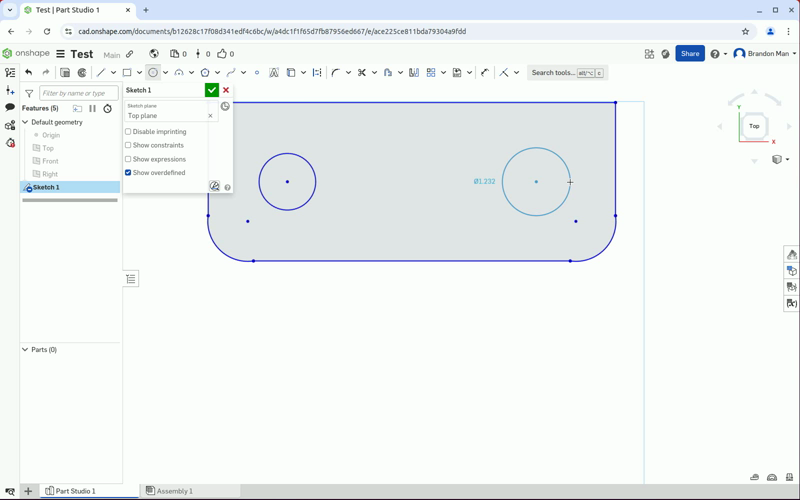
scroll(-6)
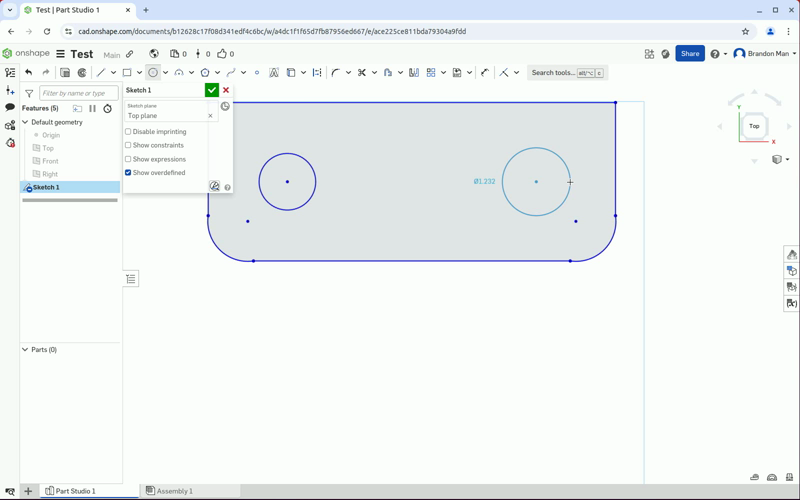
scroll(-6)
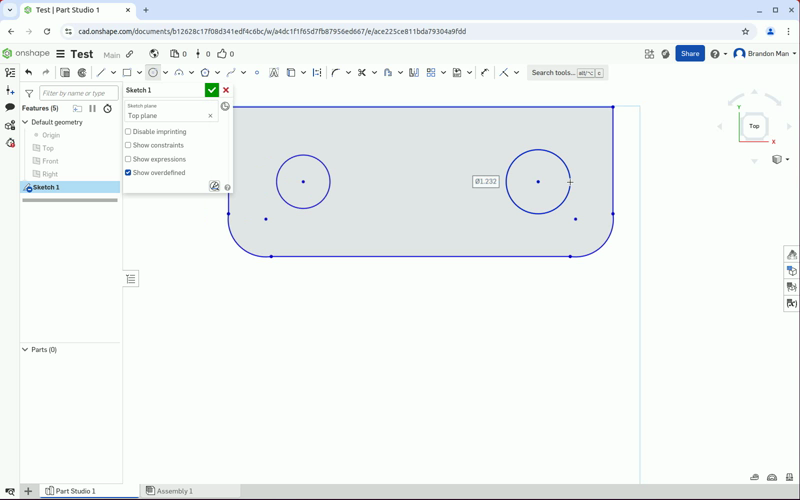
scroll(-6)
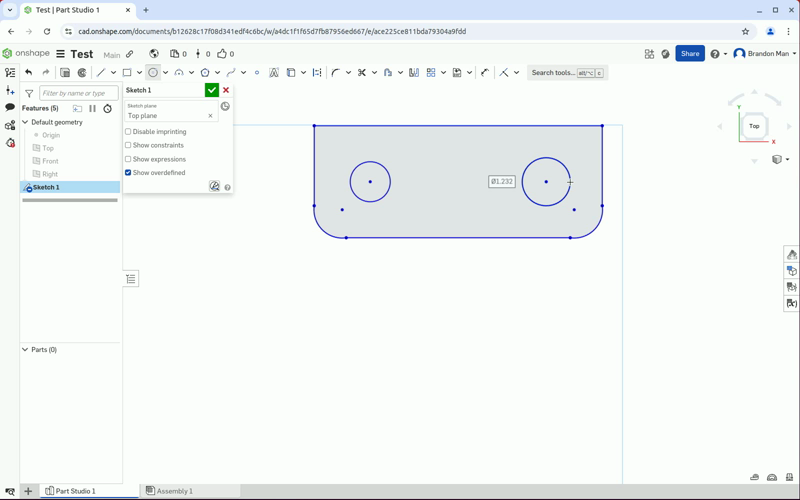
scroll(-6)
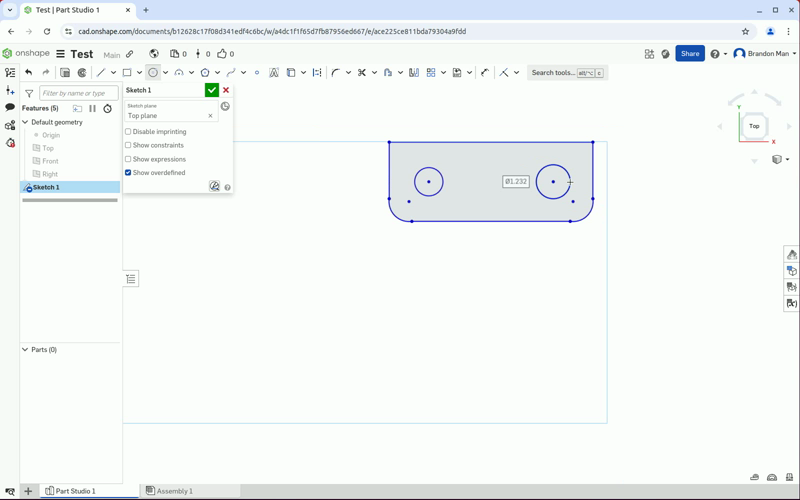
scroll(-6)
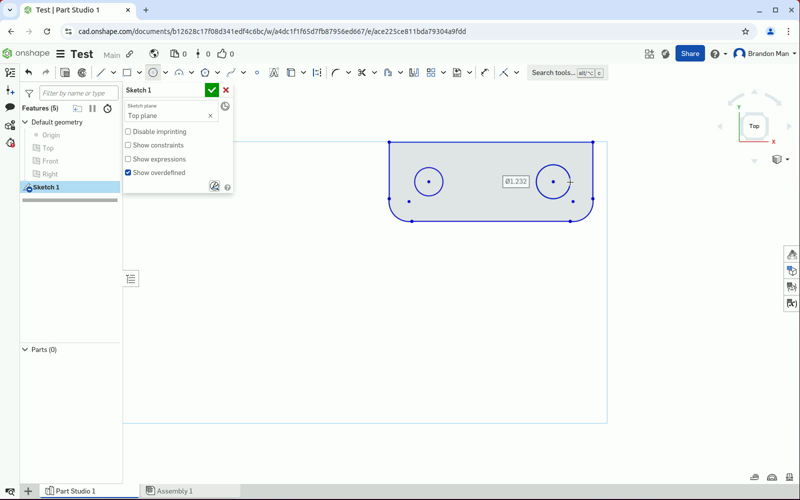
scroll(-6)
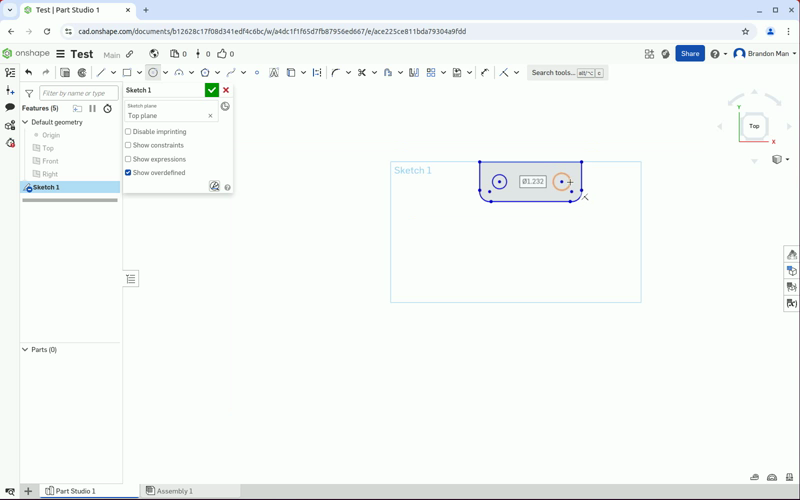
scroll(-6)
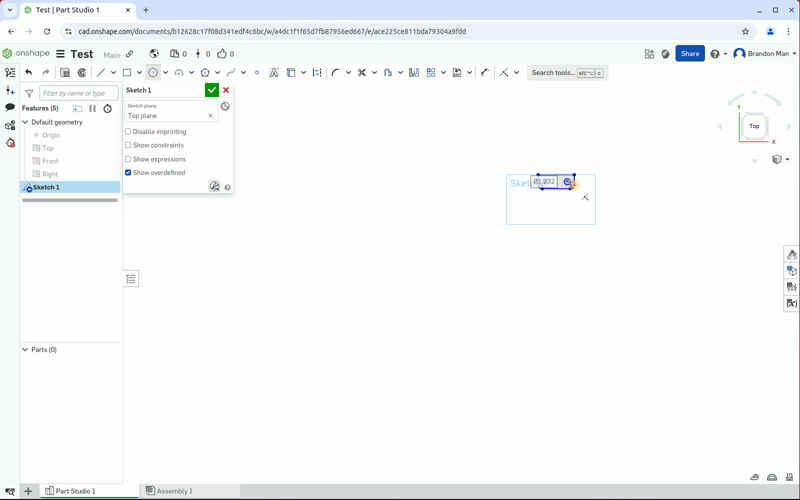
key(esc)
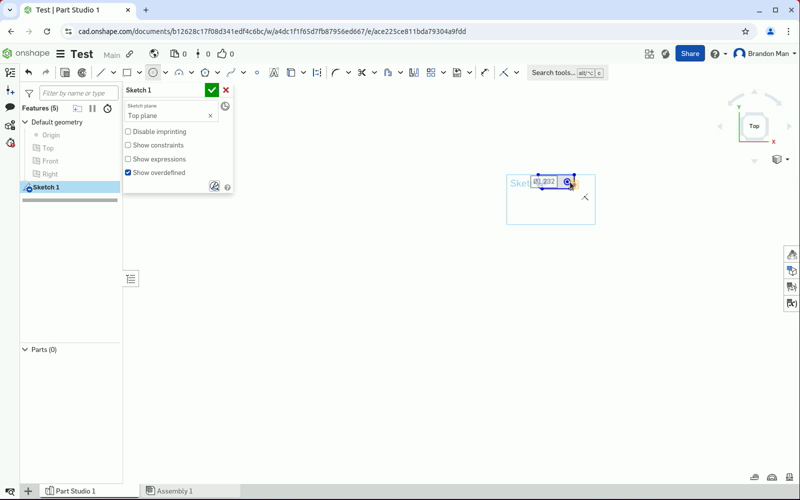
mouse_move(544, 185)
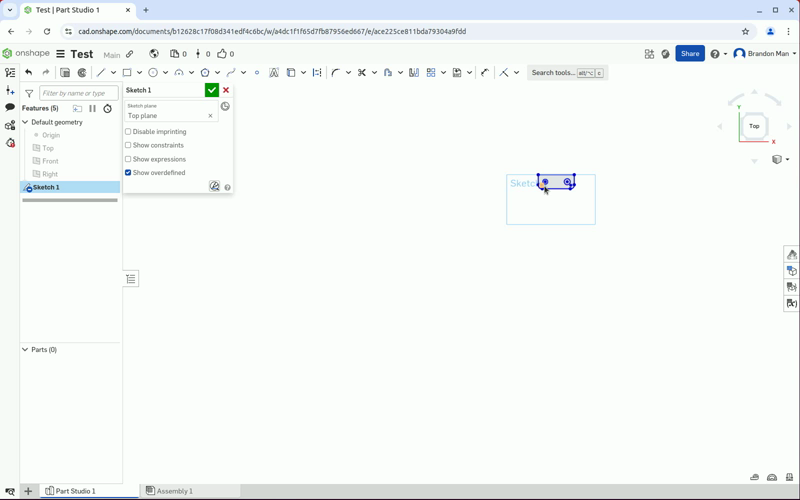
scroll(6)
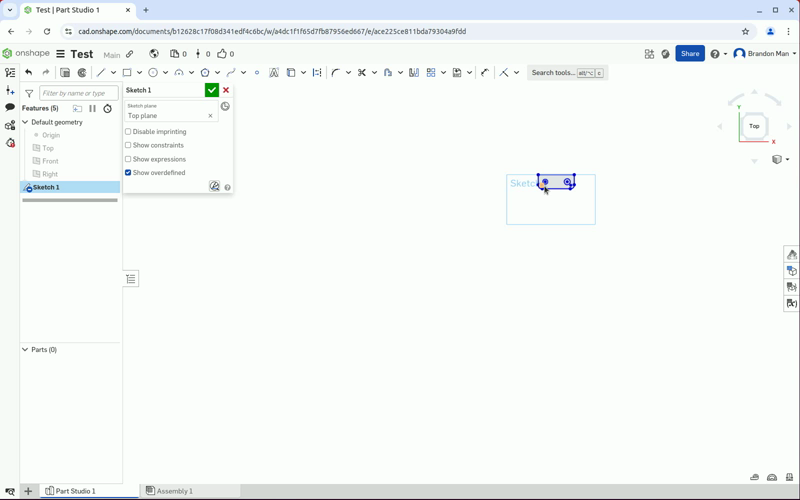
scroll(6)
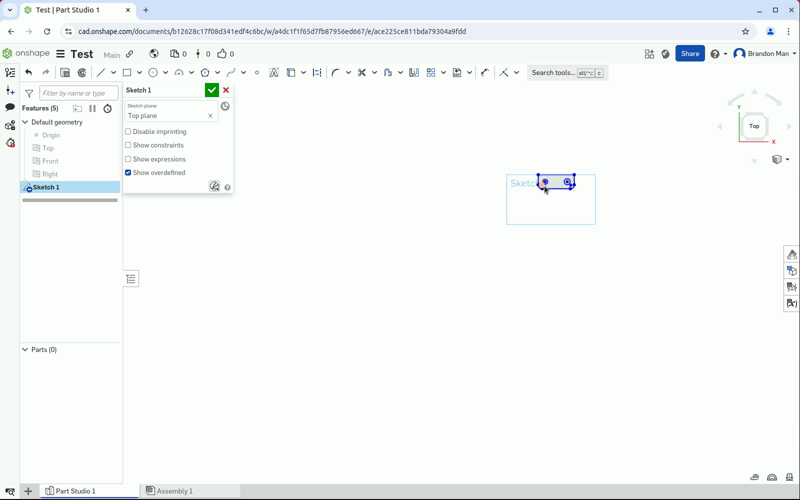
scroll(6)
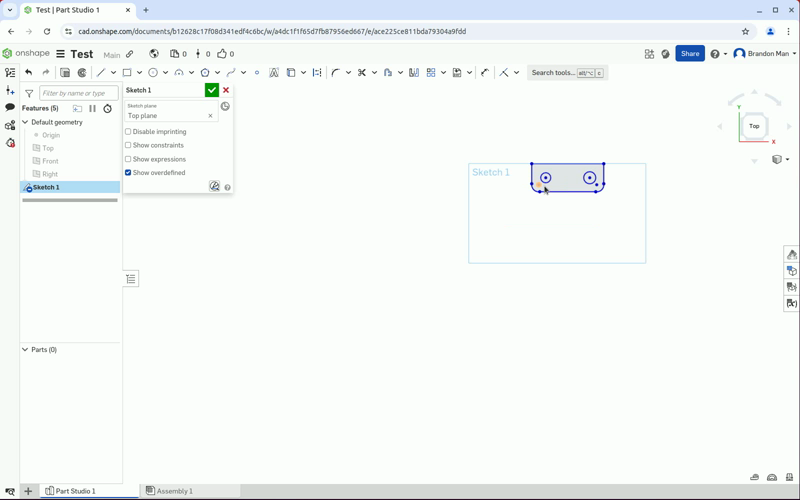
scroll(6)
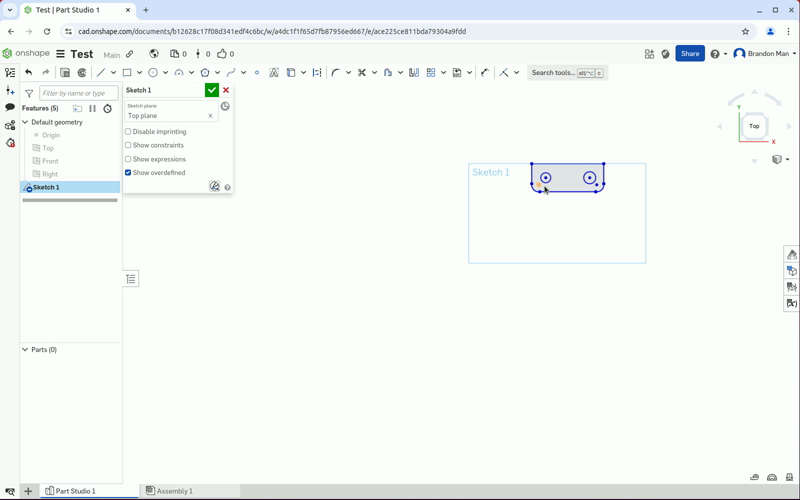
scroll(6)
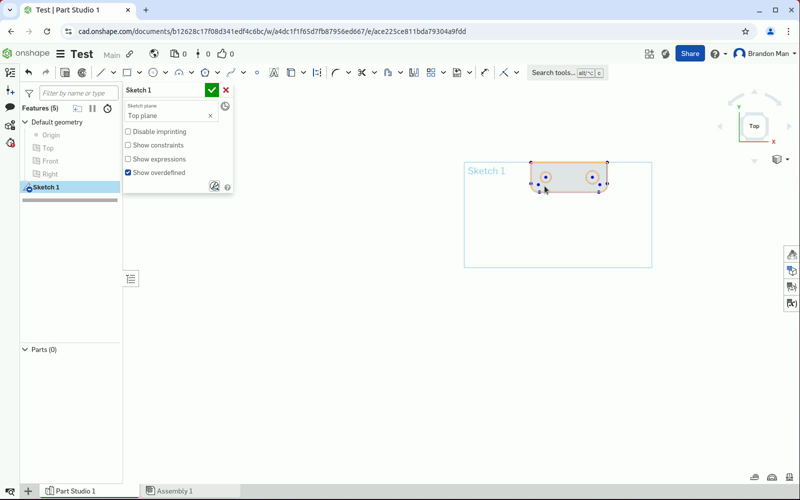
scroll(6)
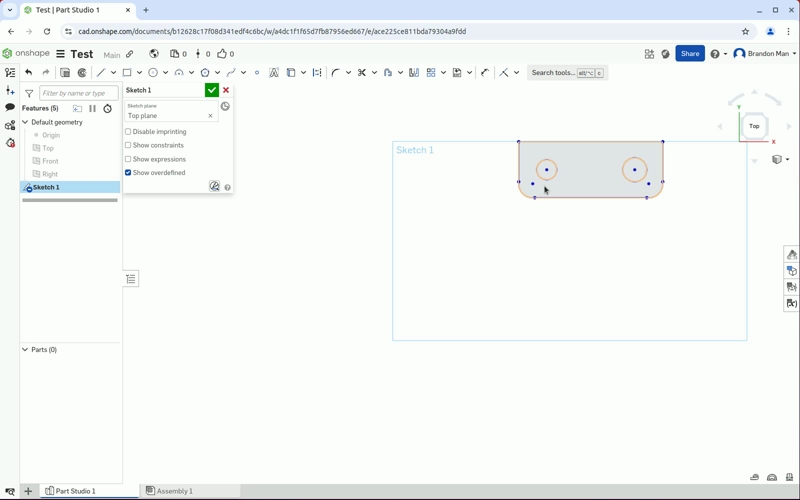
scroll(6)
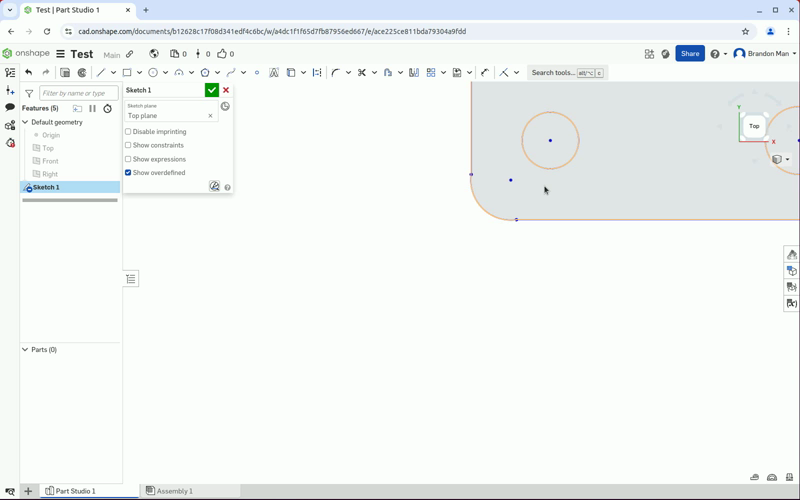
click(544, 185)
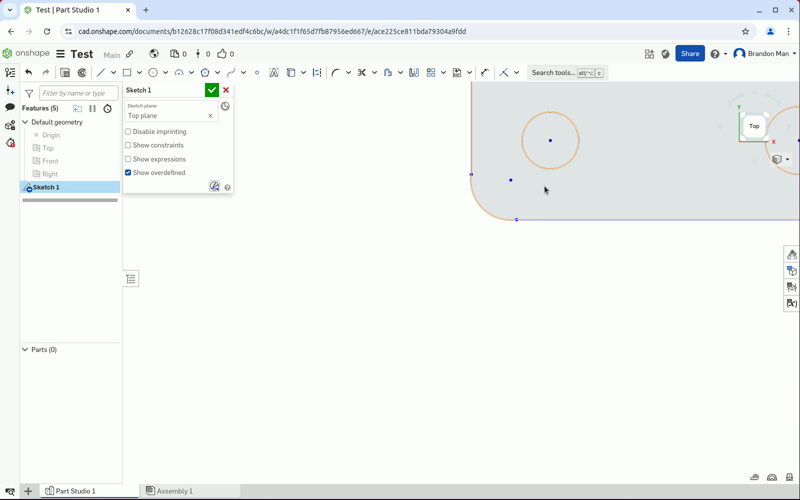
scroll(-6)
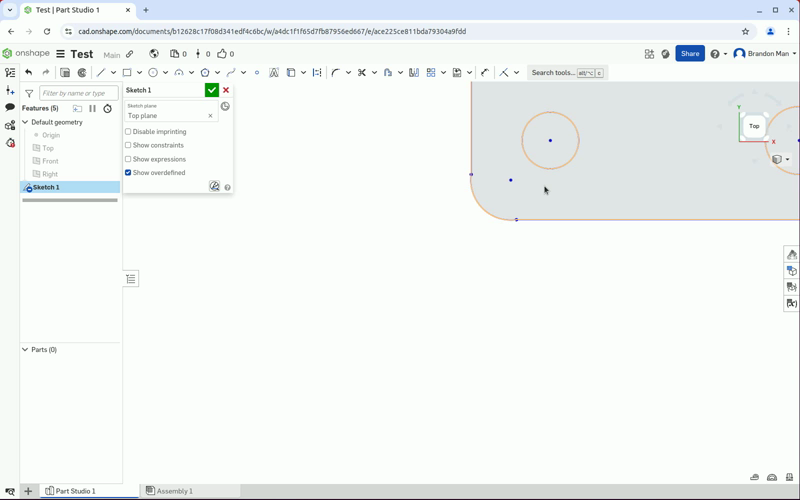
scroll(-6)
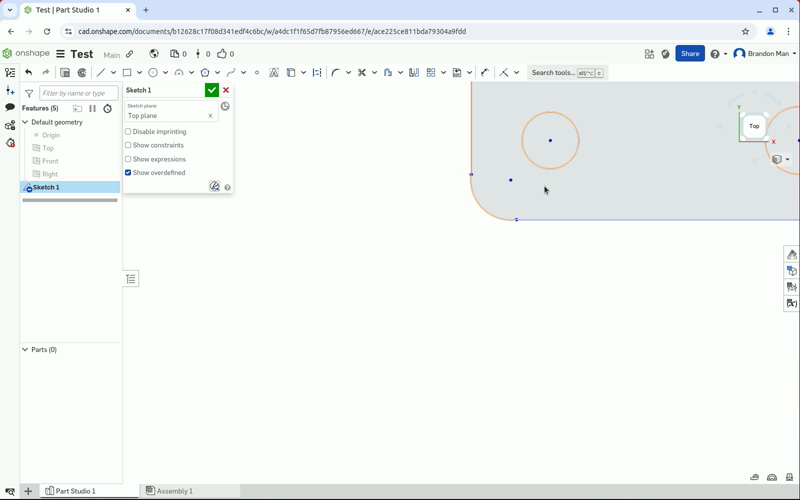
scroll(-6)
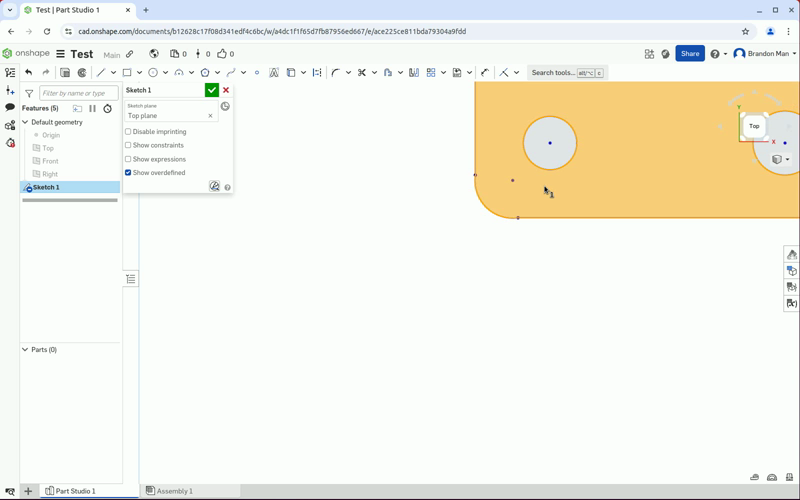
scroll(-6)
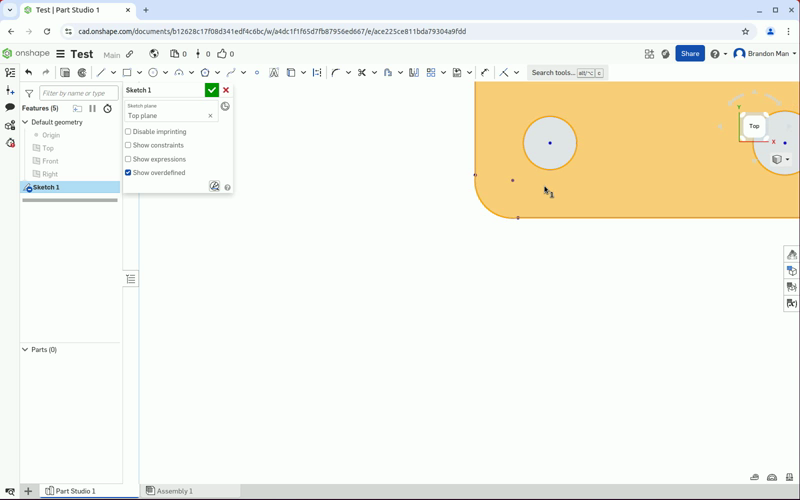
scroll(-6)
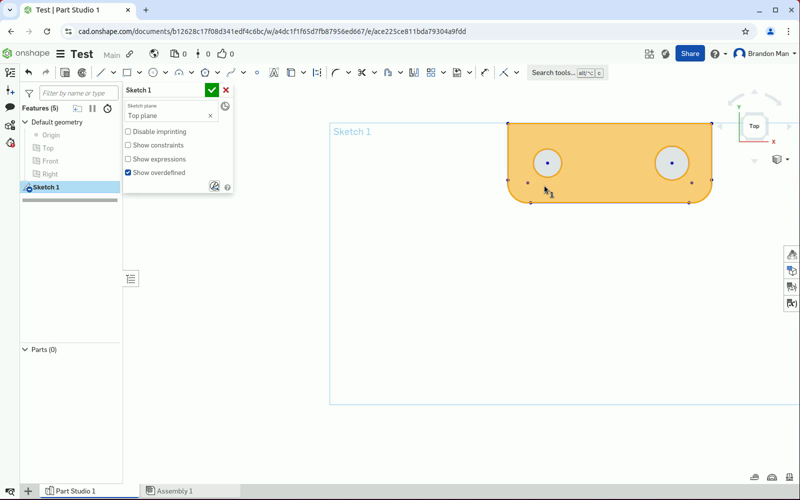
scroll(-6)
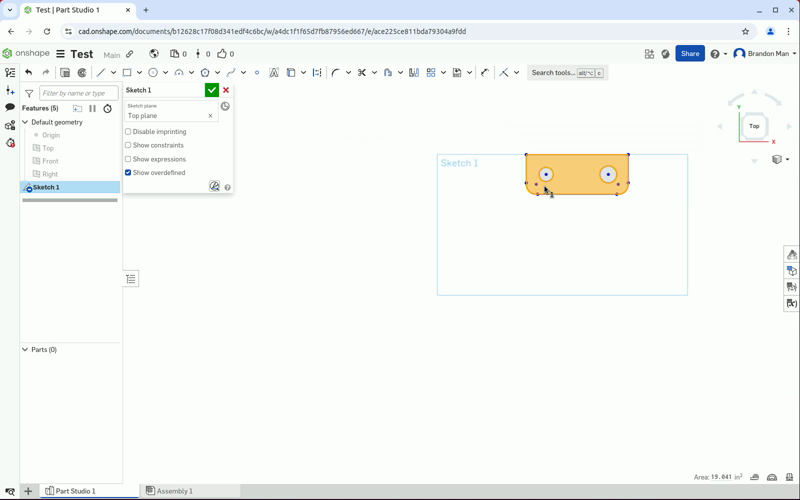
scroll(-6)
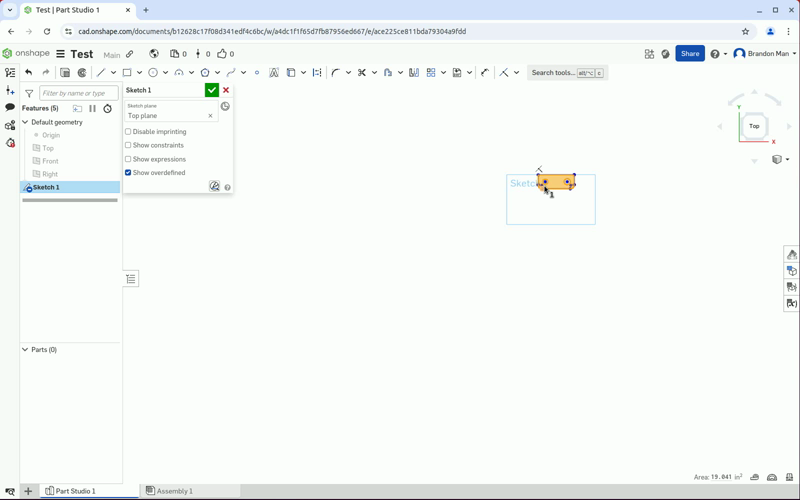
mouse_move(73, 352)
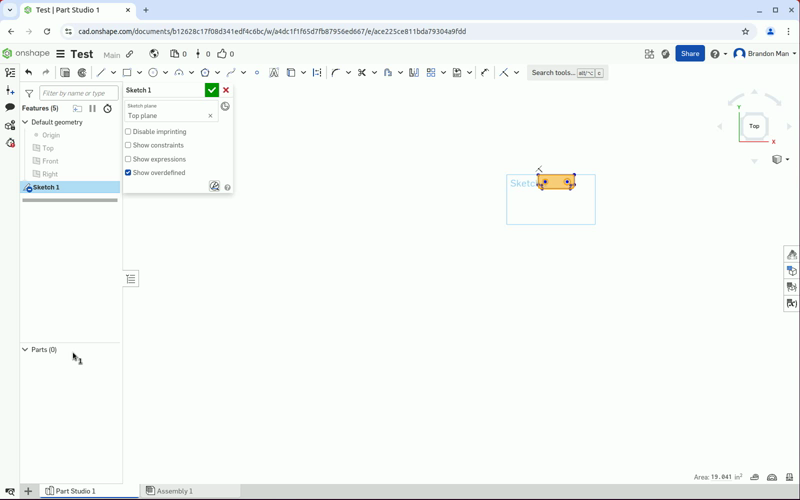
key(shift+y)
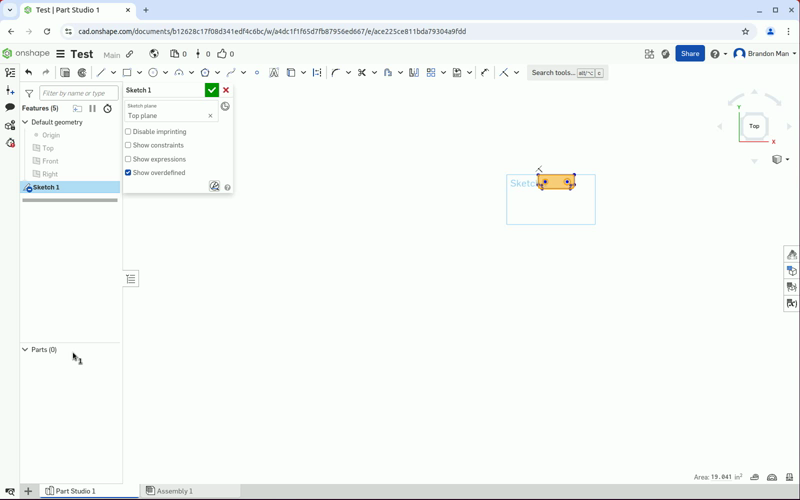
key(shift+e)
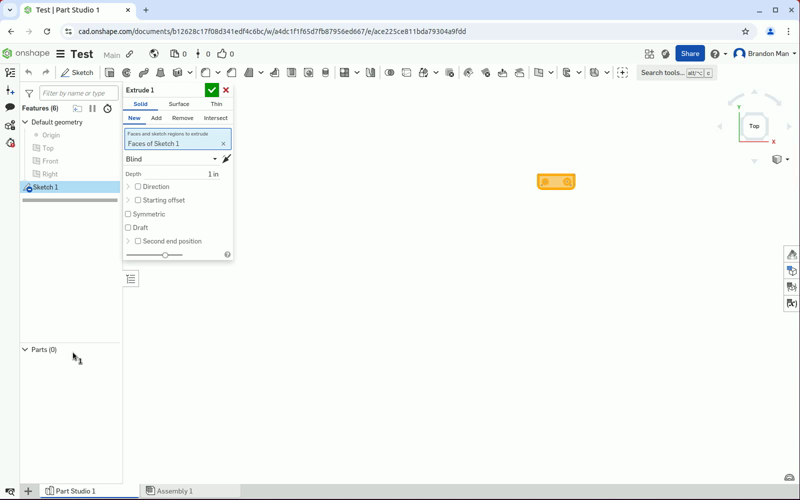
mouse_move(143, 106)
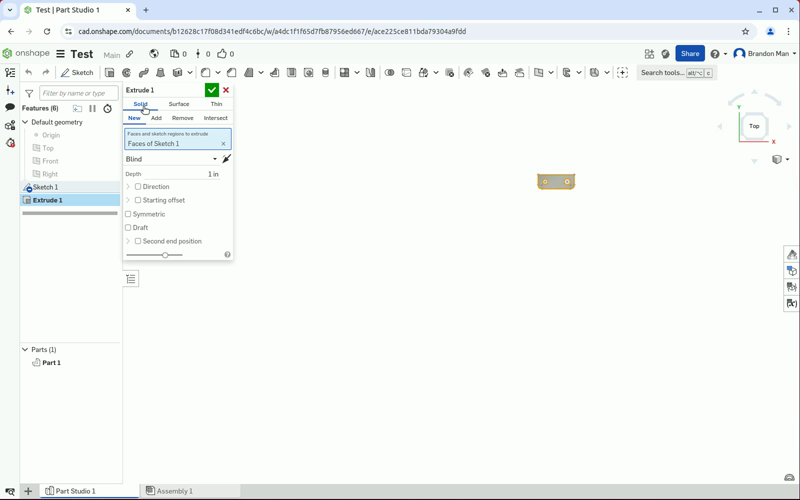
click(143, 106)
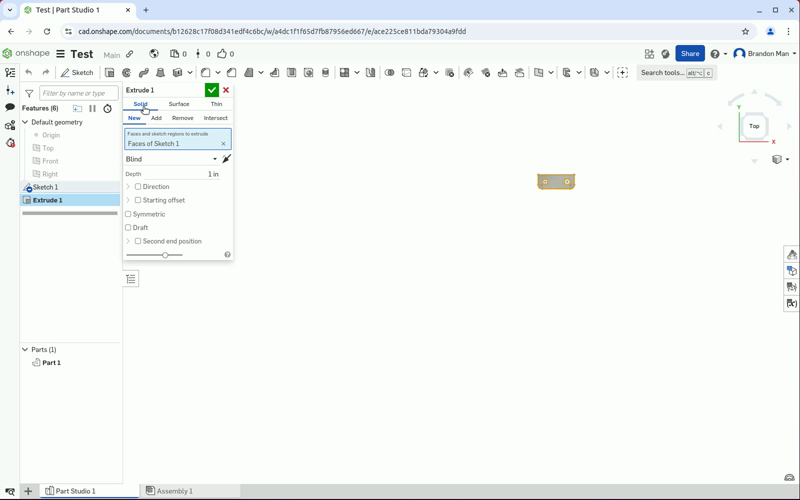
mouse_move(137, 120)
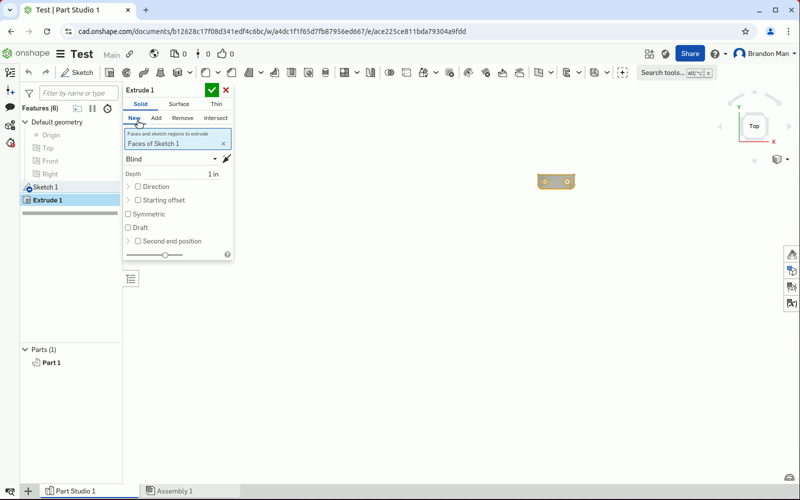
click(137, 120)
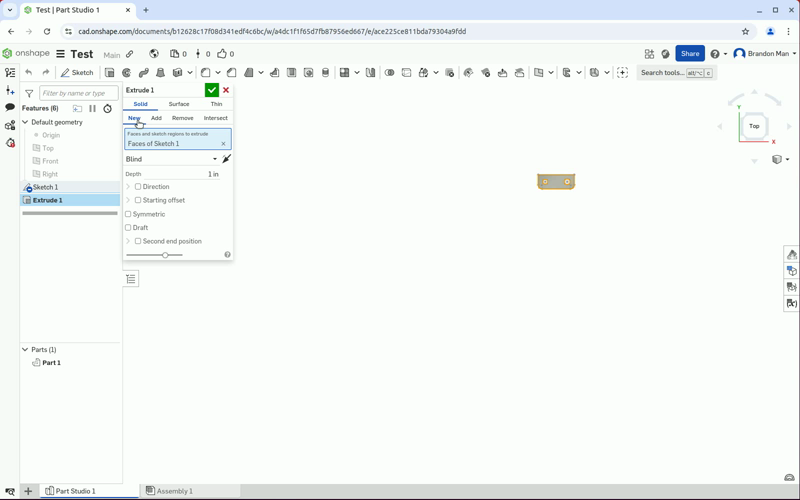
key(tab, 4)
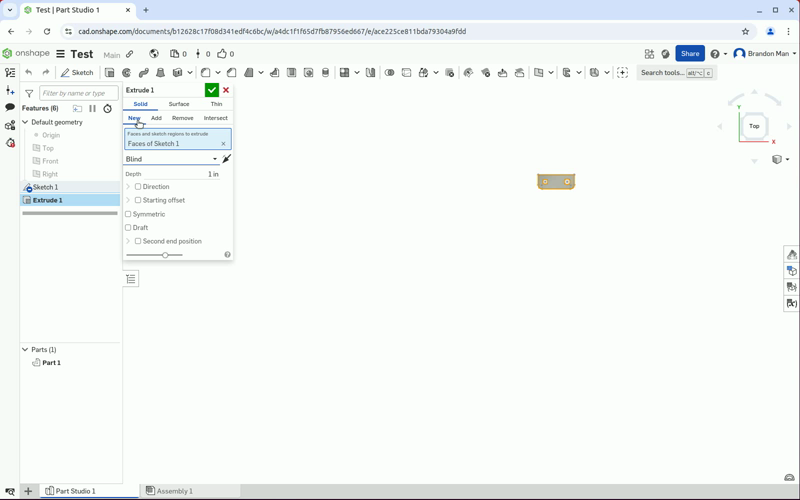
text(1.685)
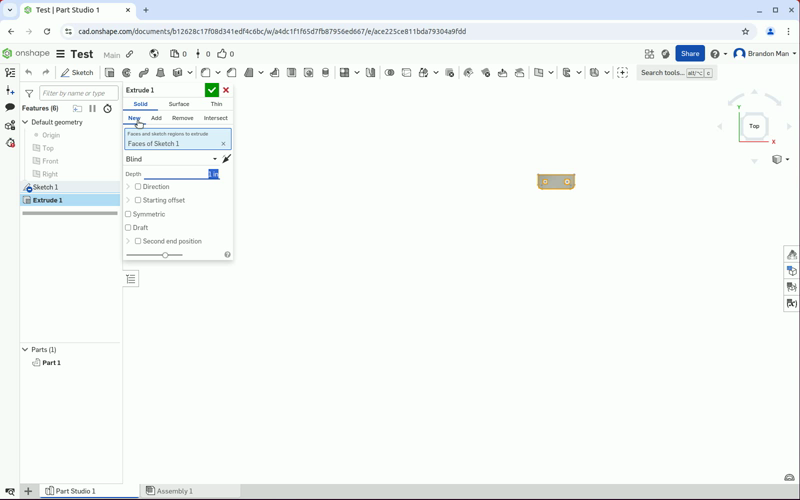
key(enter)
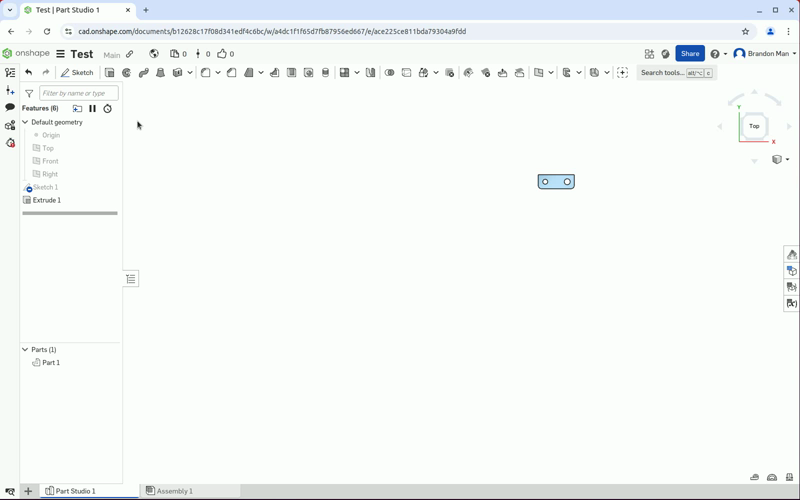
key(shift+h)
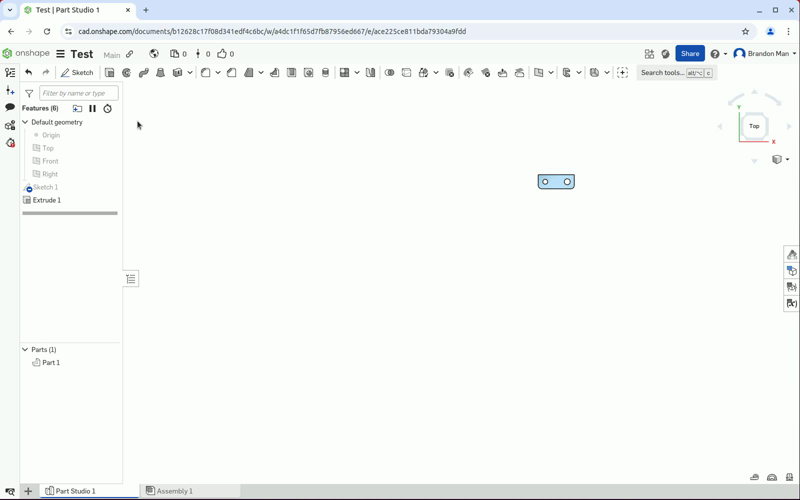
key(shift+h)
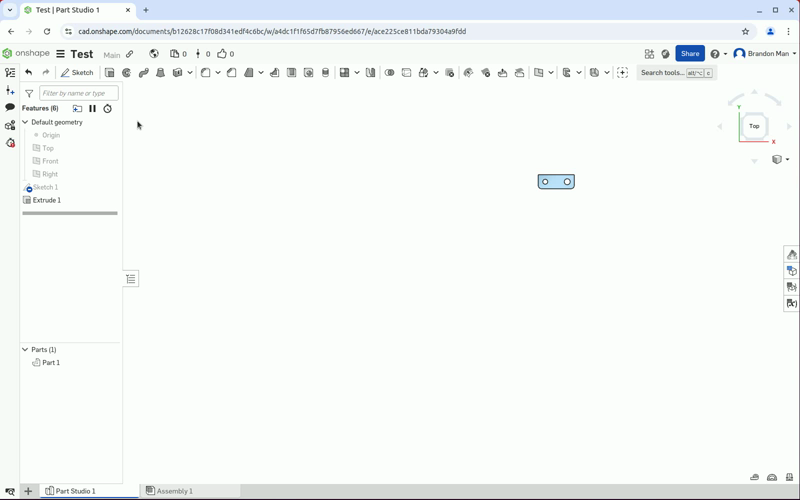
mouse_move(73, 189)
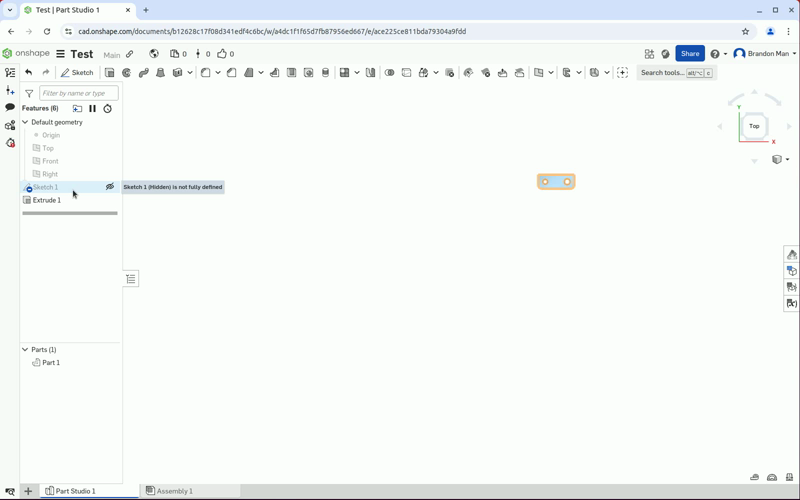
click(73, 189)
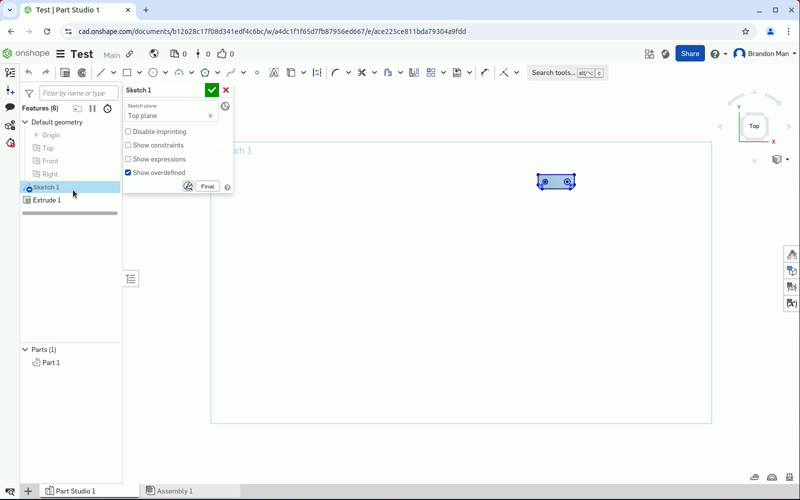
mouse_move(229, 92)
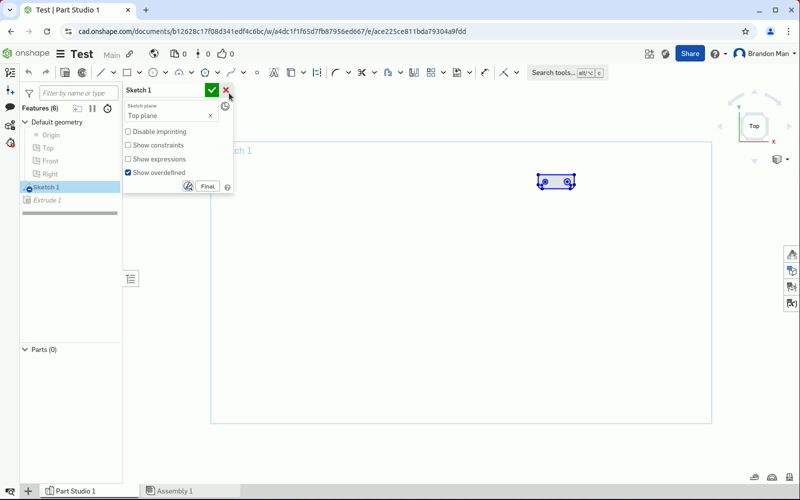
click(229, 92)
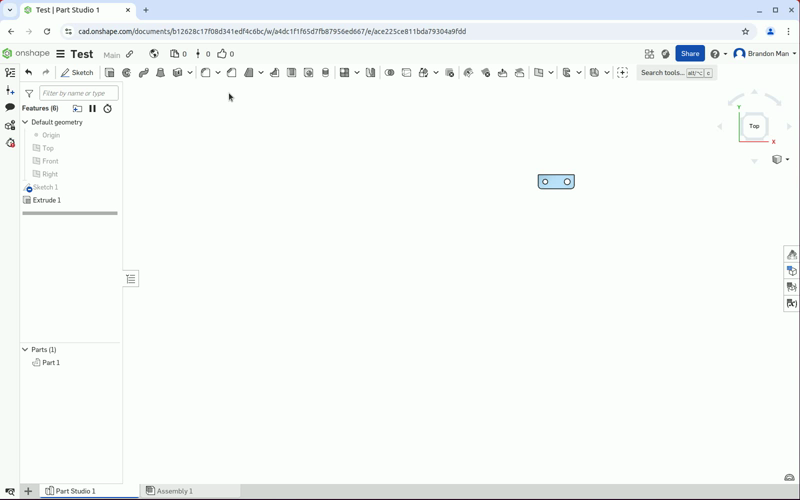
mouse_move(541, 75)
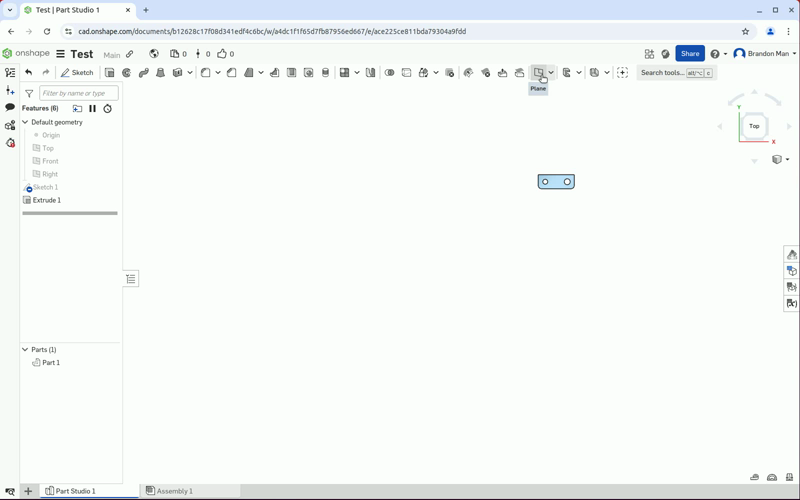
click(541, 75)
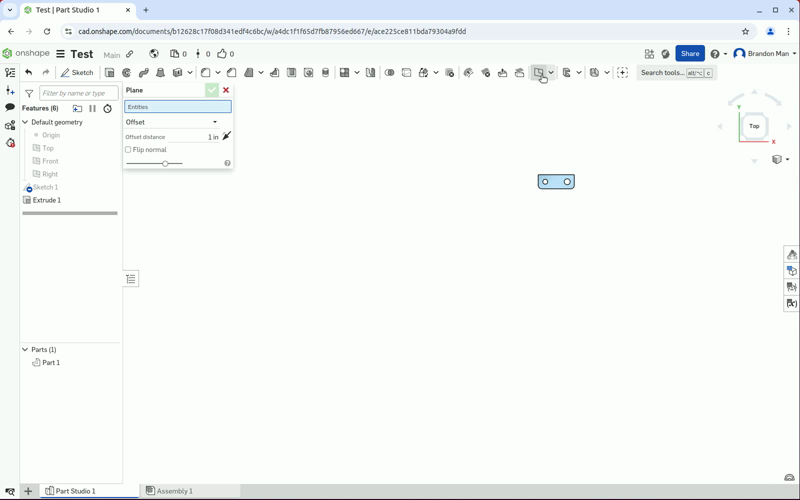
mouse_move(73, 150)
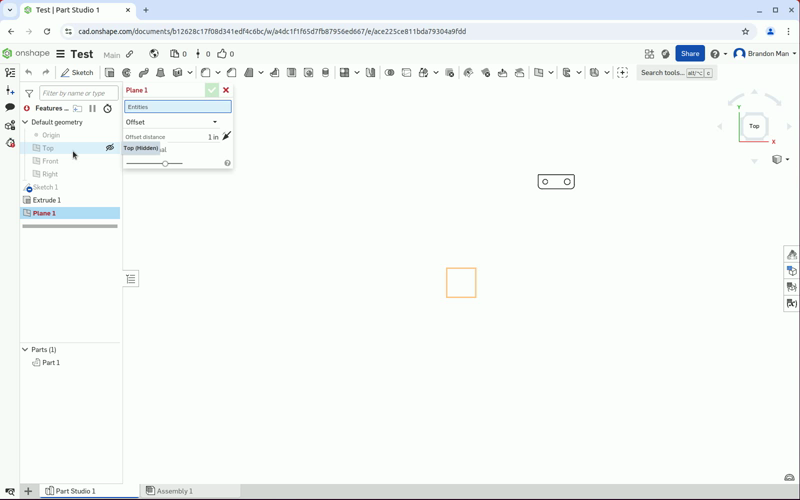
click(73, 150)
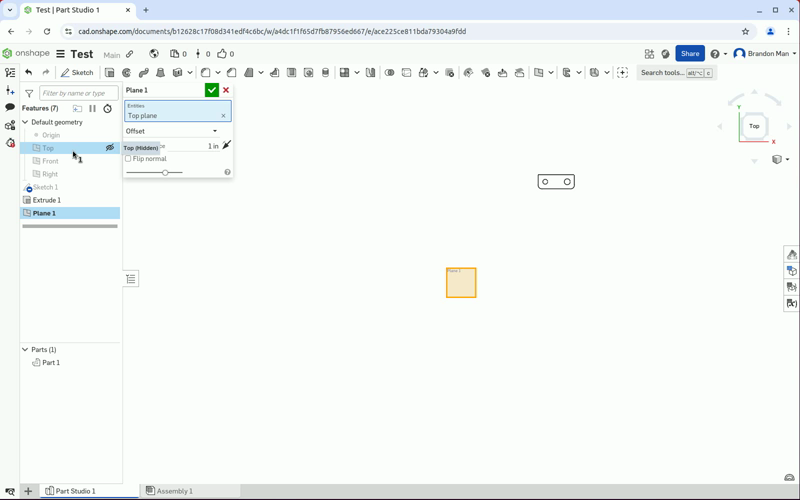
key(tab, 2)
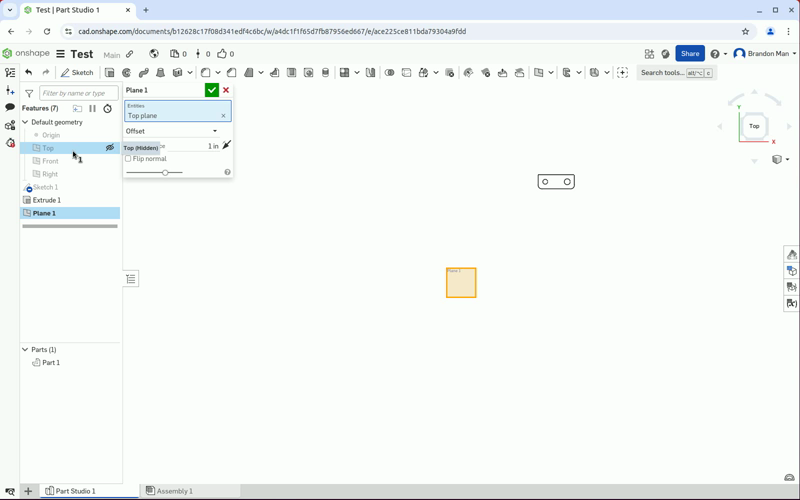
text(1.695)
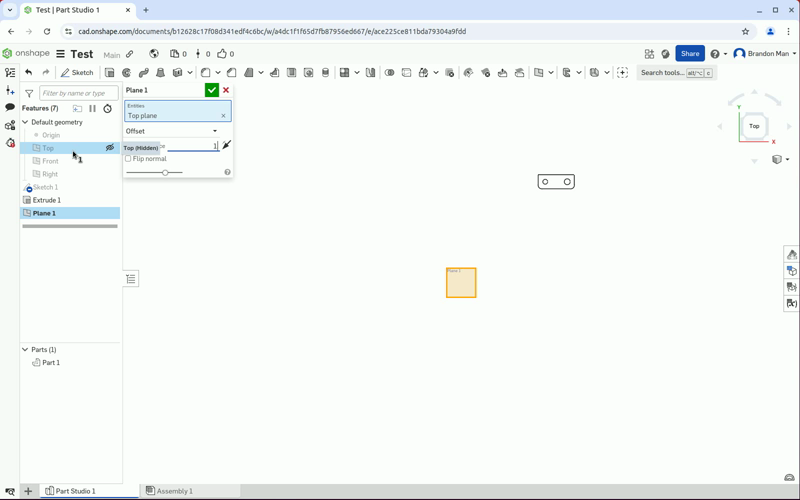
key(enter, 2)
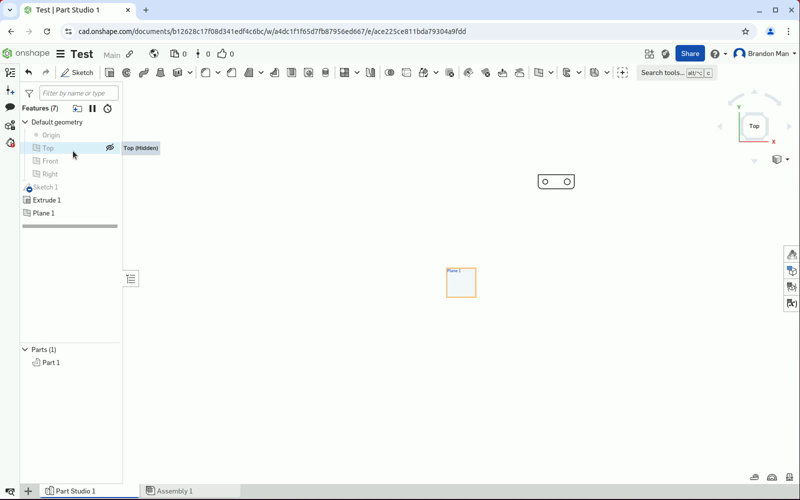
key(shift+s)
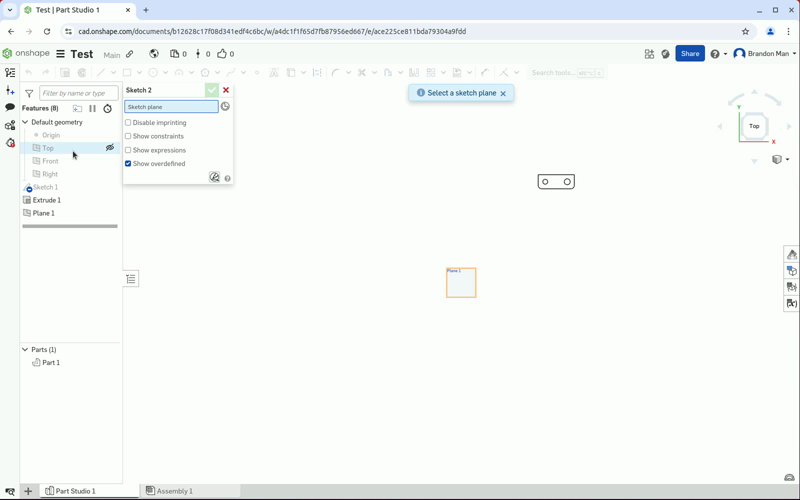
mouse_move(73, 215)
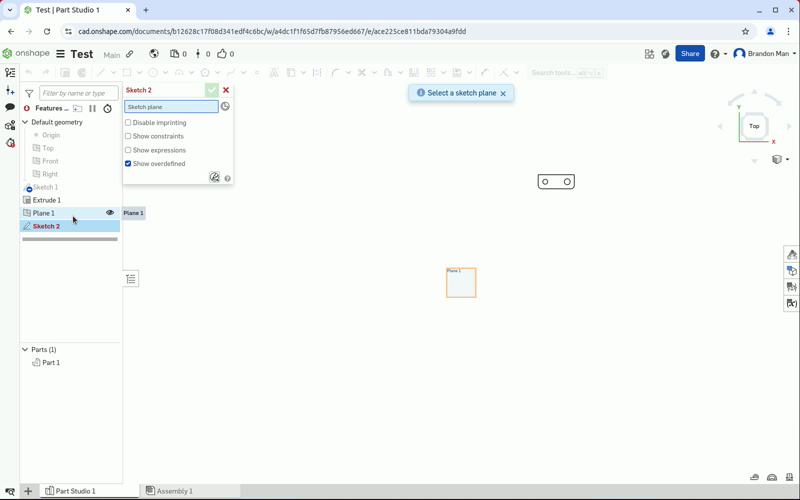
click(73, 215)
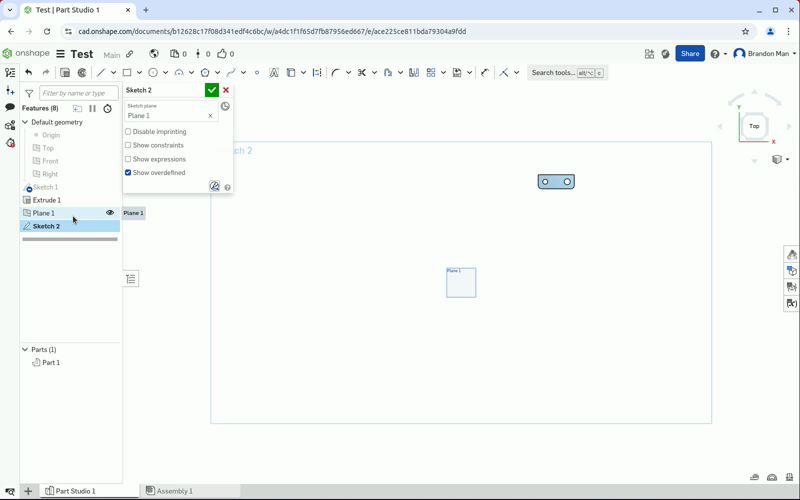
mouse_move(73, 352)
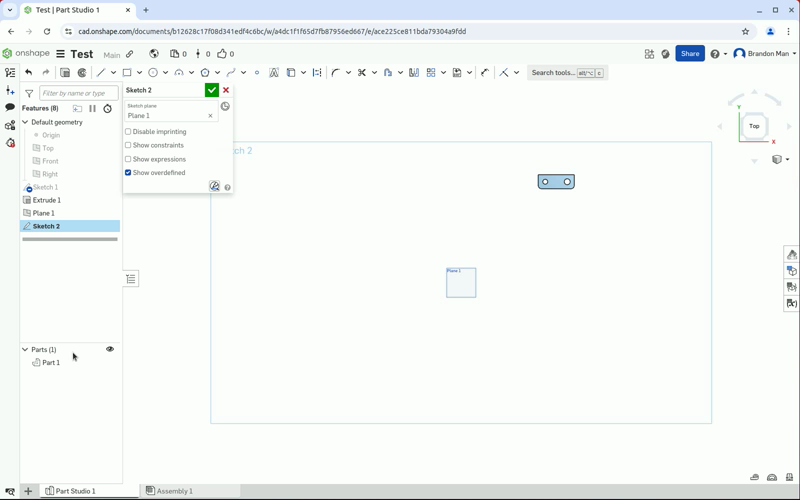
key(y)
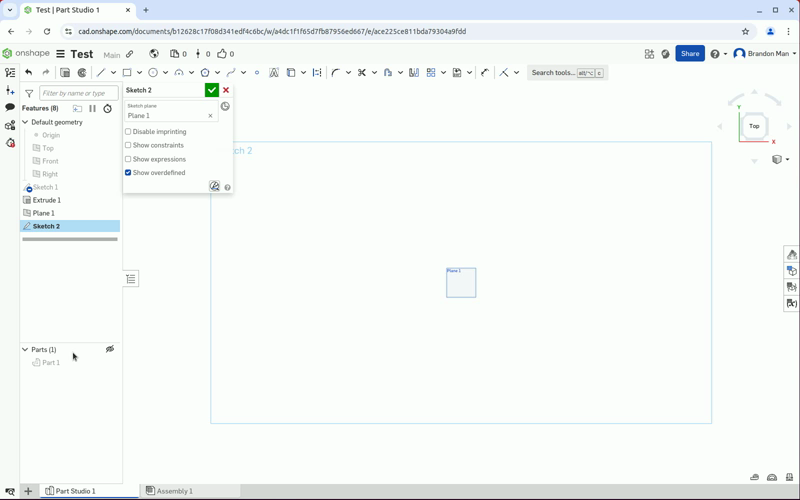
key(c)
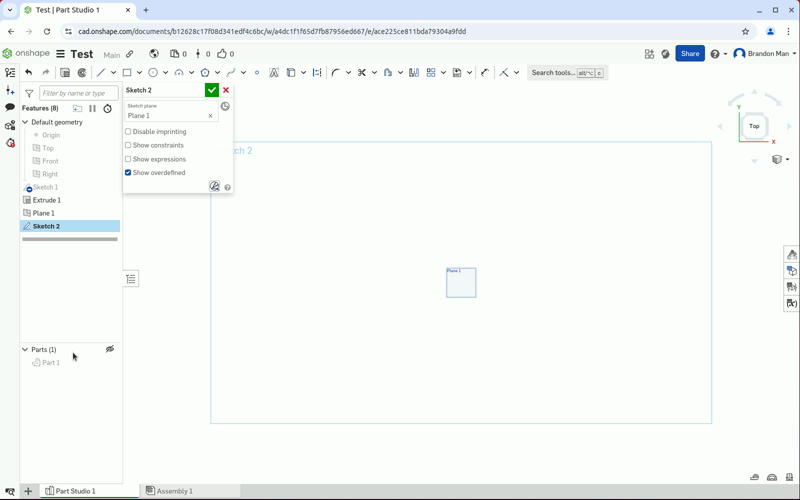
key_down(shift)
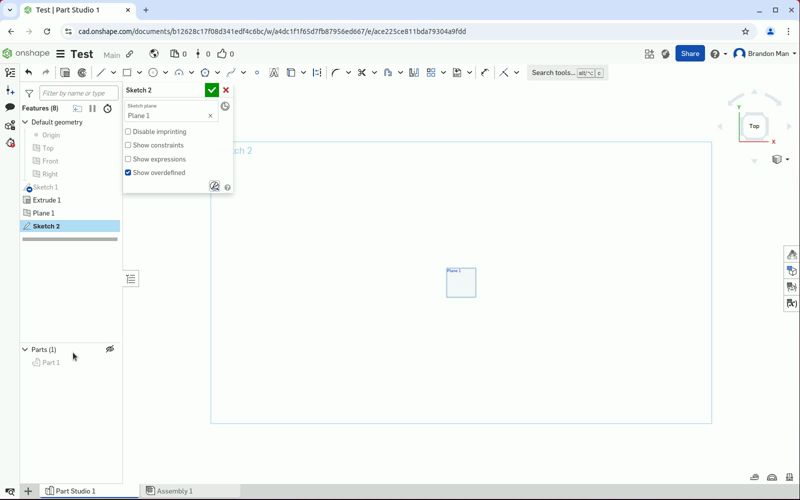
mouse_move(567, 180)
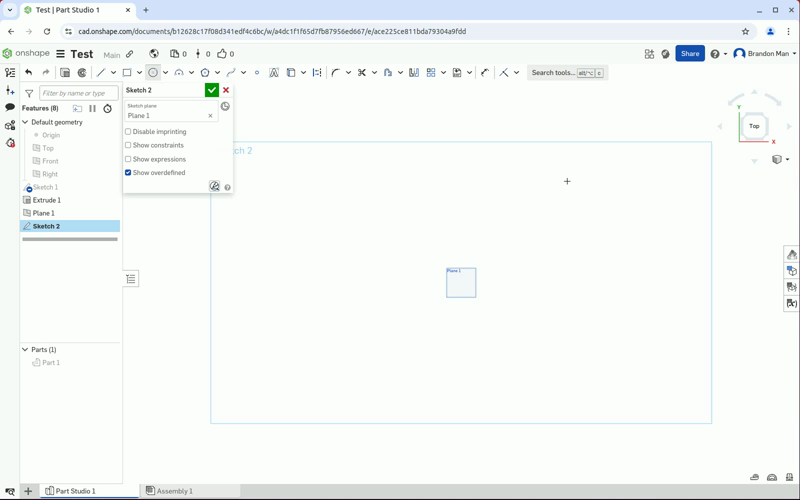
click(567, 180)
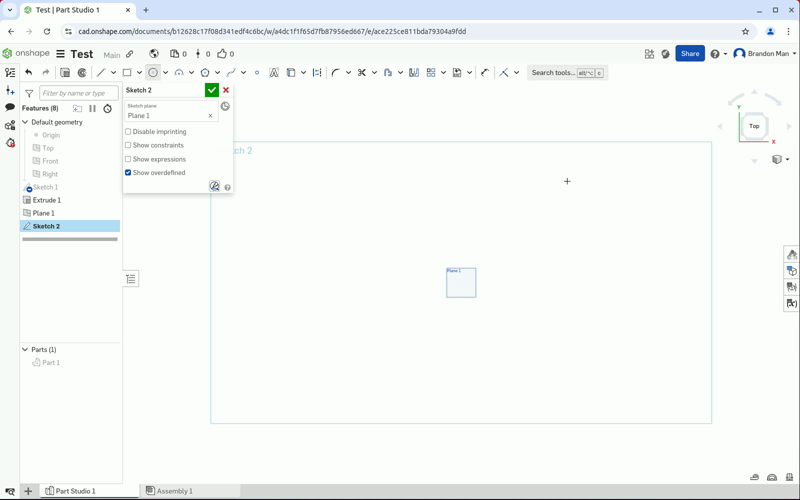
key_up(shift)
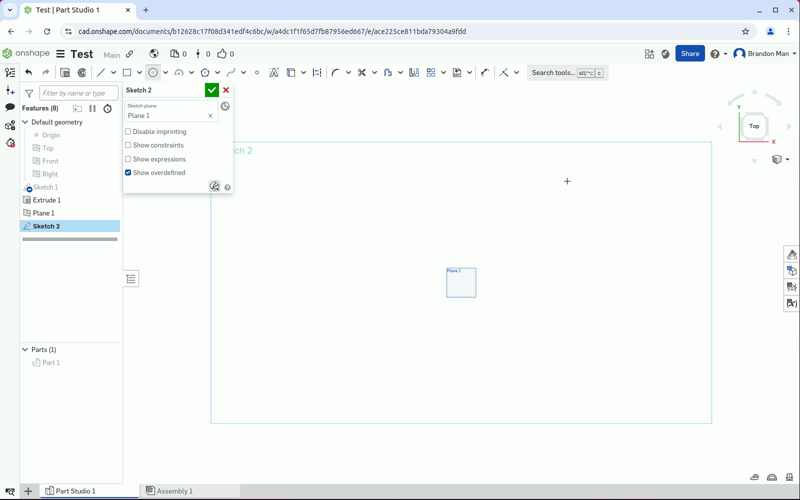
mouse_move(570, 180)
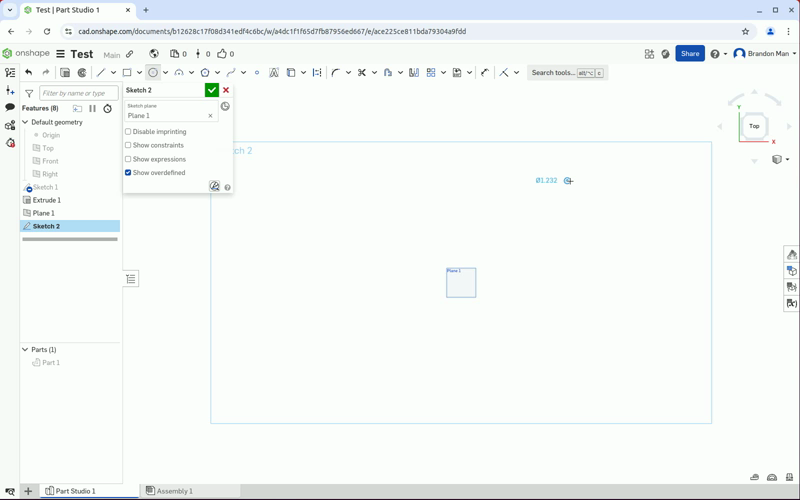
click(570, 180)
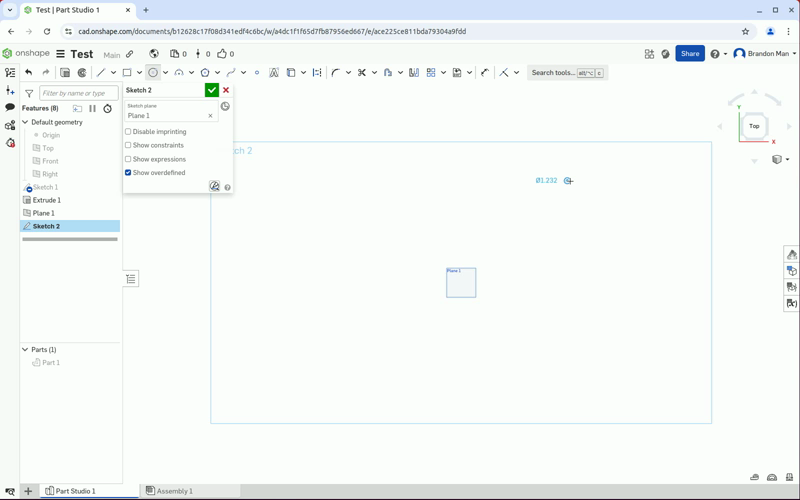
key(esc)
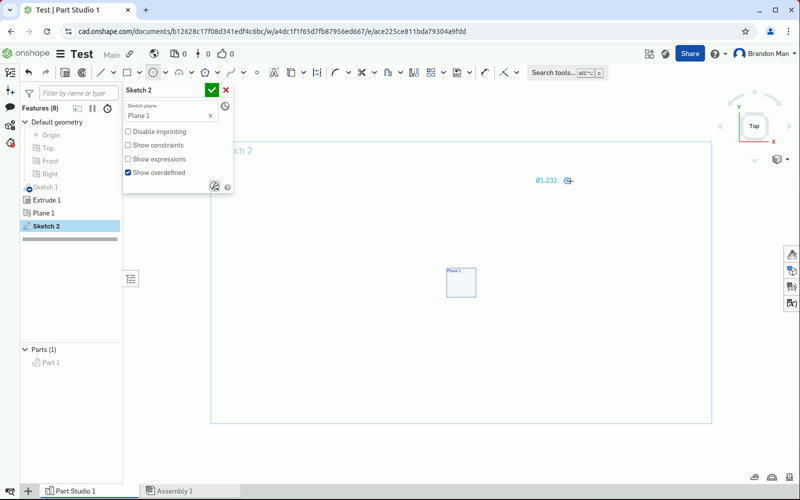
mouse_move(569, 179)
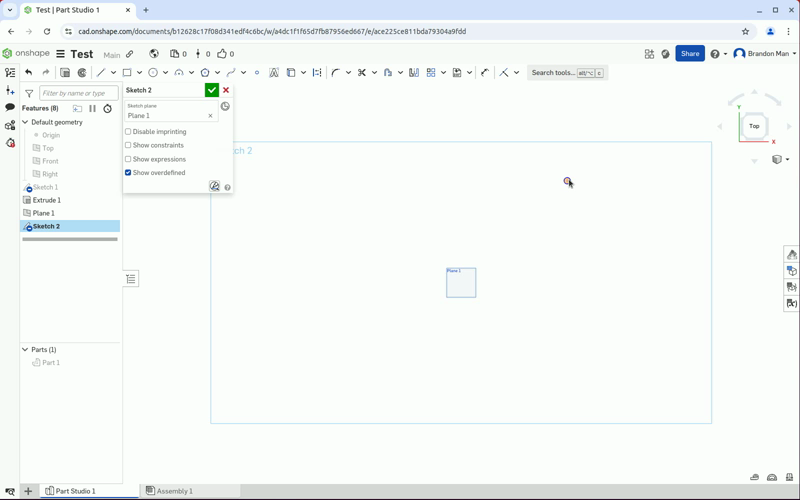
scroll(6)
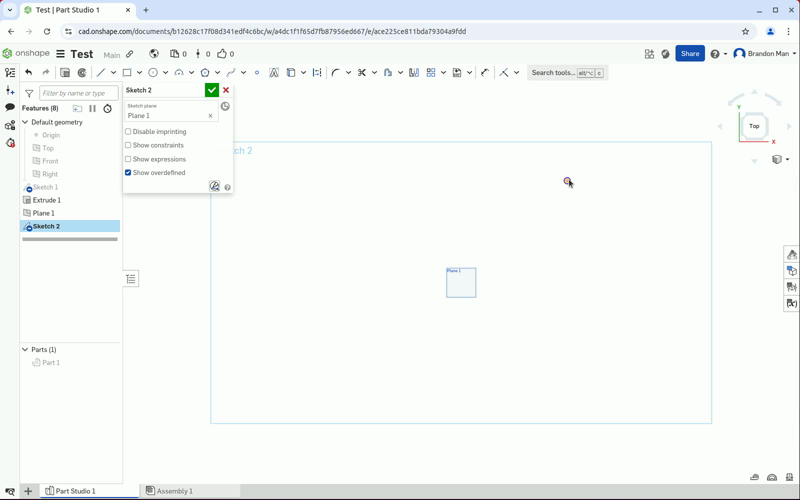
scroll(6)
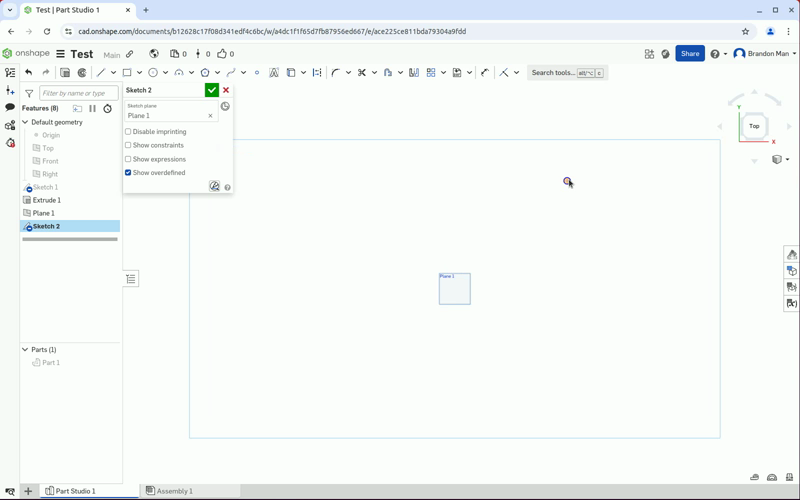
scroll(6)
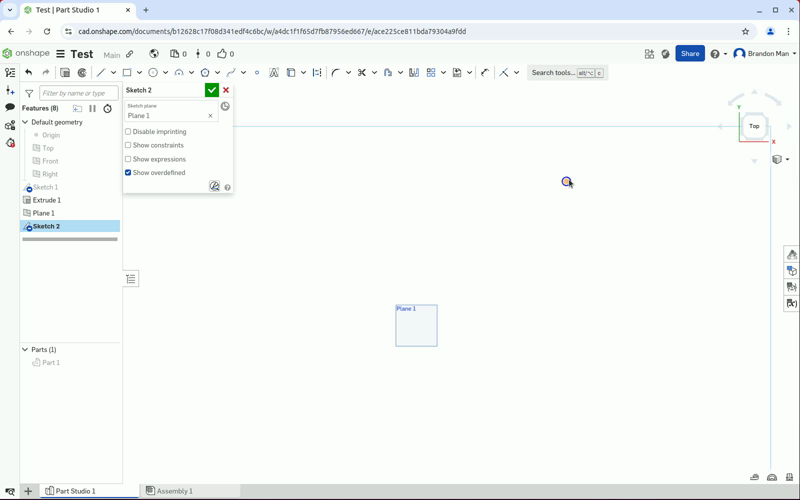
scroll(6)
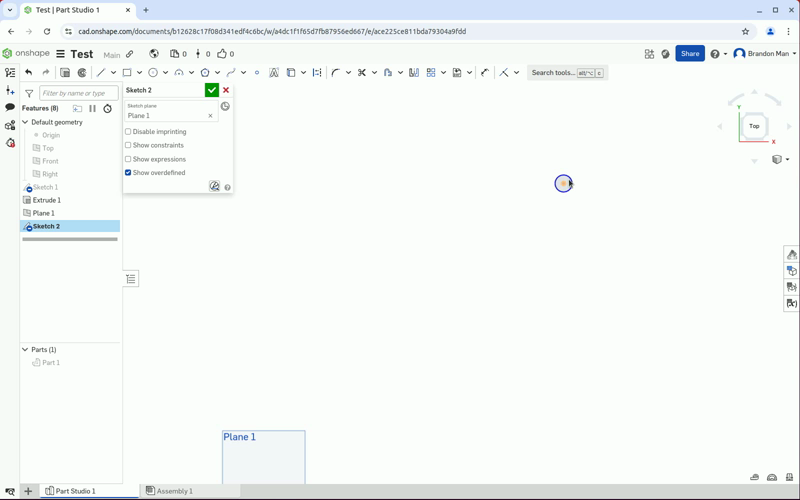
scroll(6)
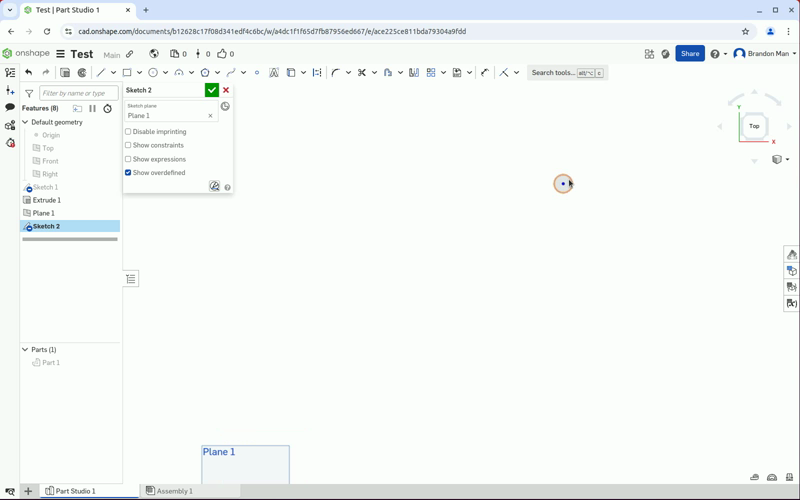
scroll(6)
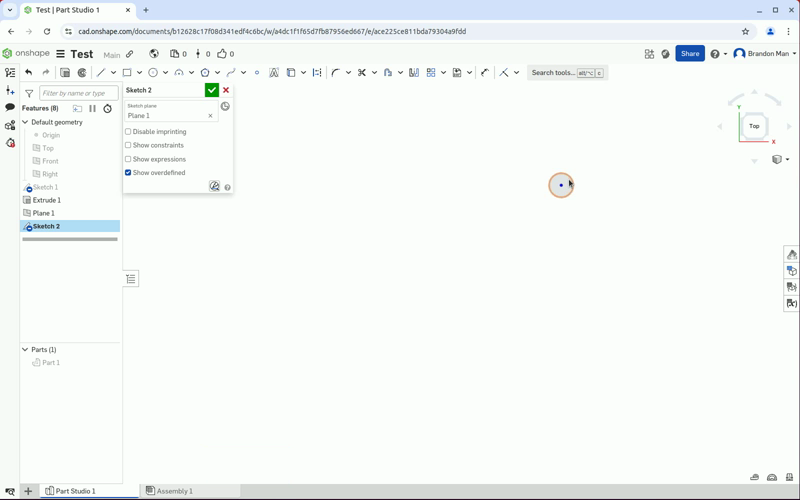
scroll(6)
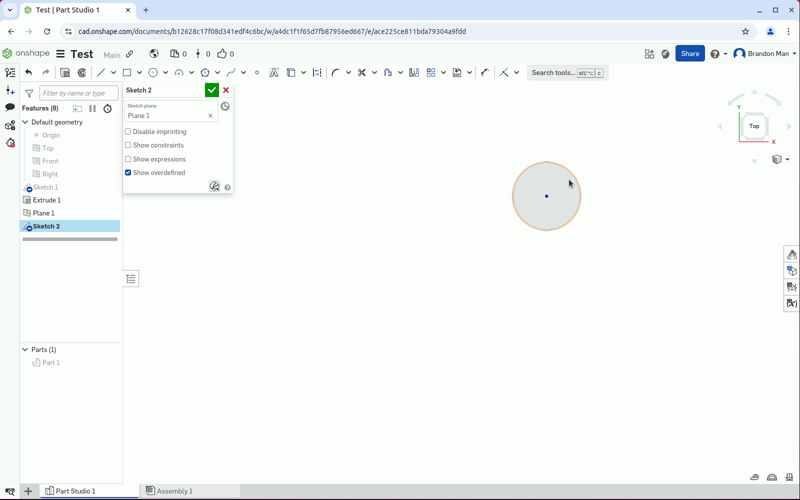
click(569, 179)
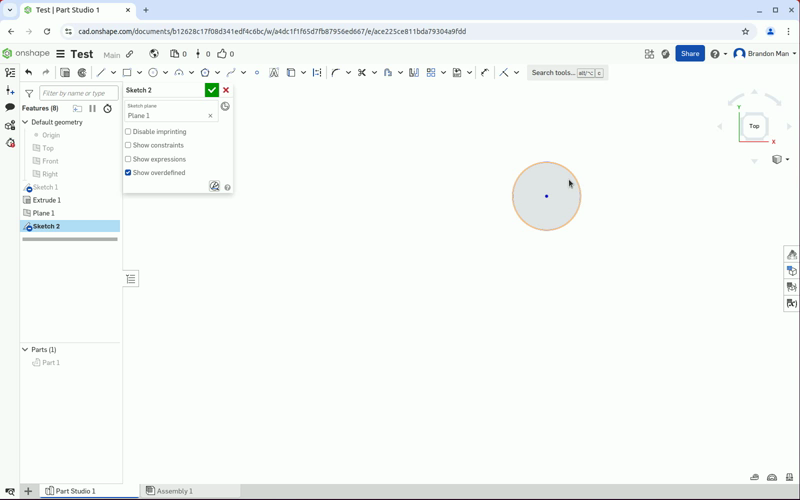
scroll(-6)
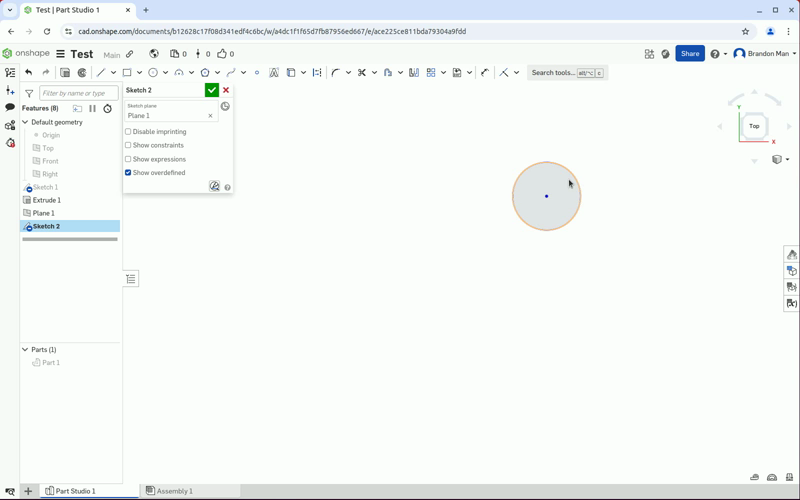
scroll(-6)
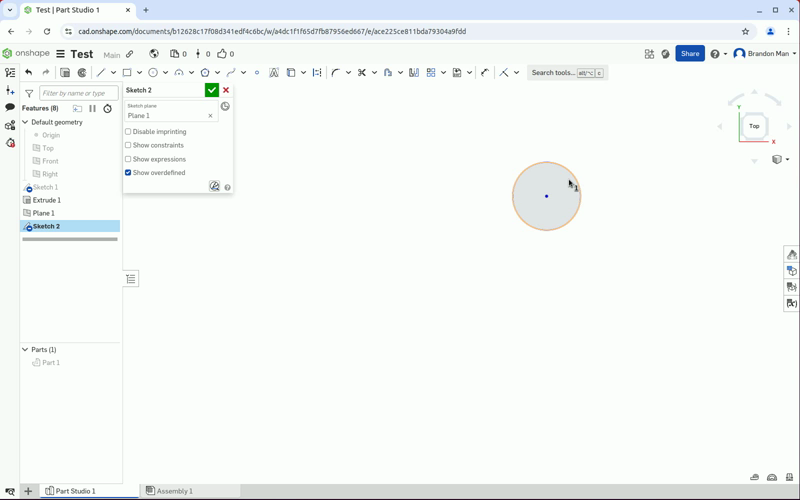
scroll(-6)
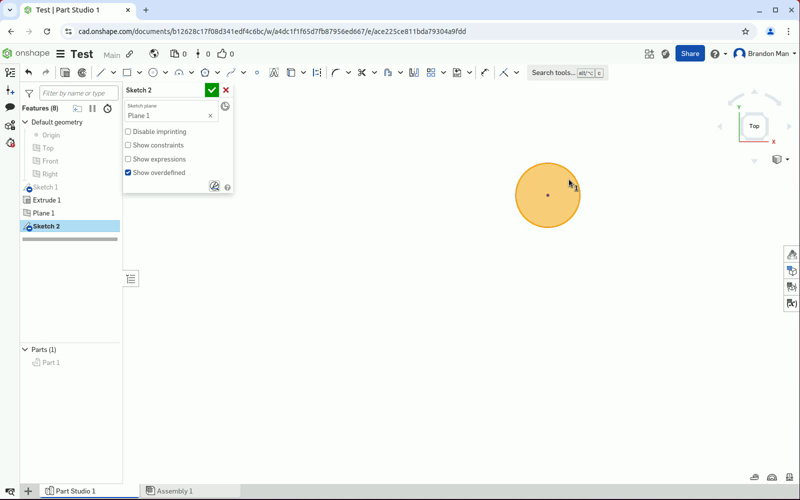
scroll(-6)
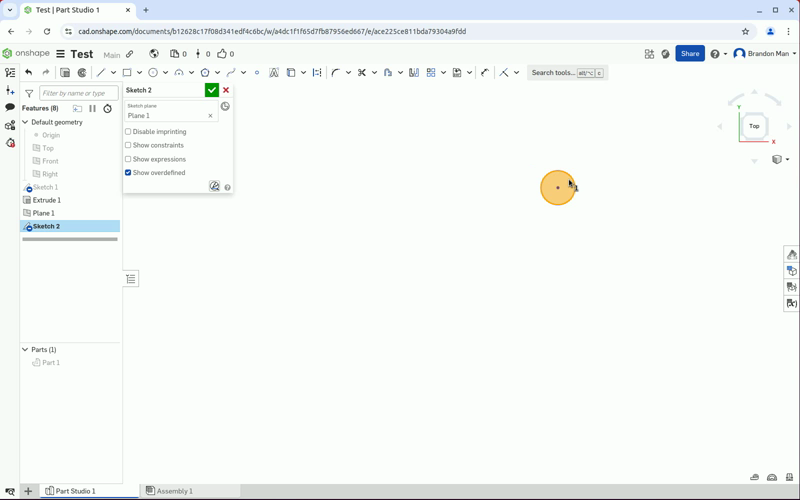
scroll(-6)
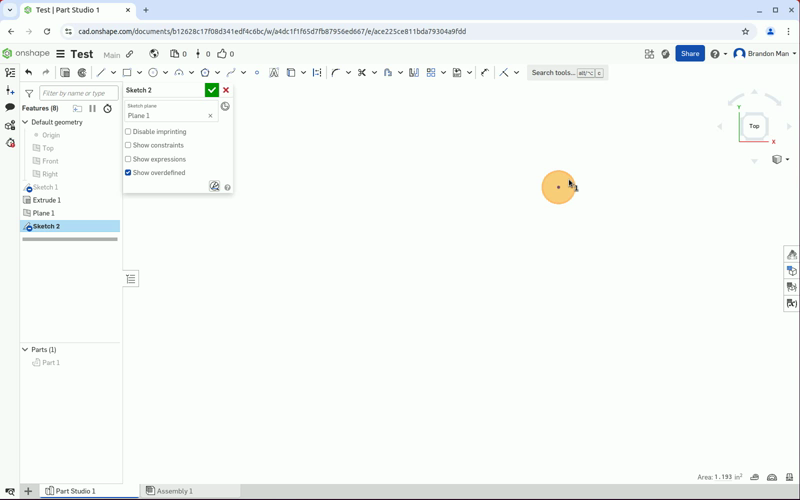
scroll(-6)
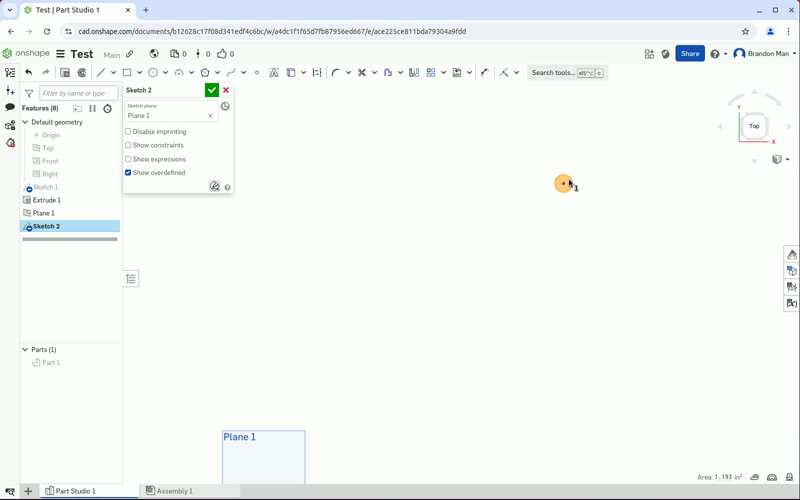
scroll(-6)
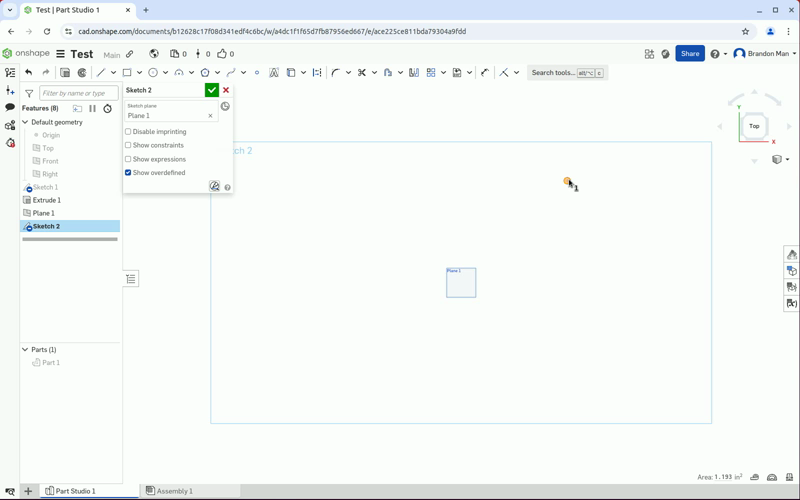
mouse_move(73, 352)
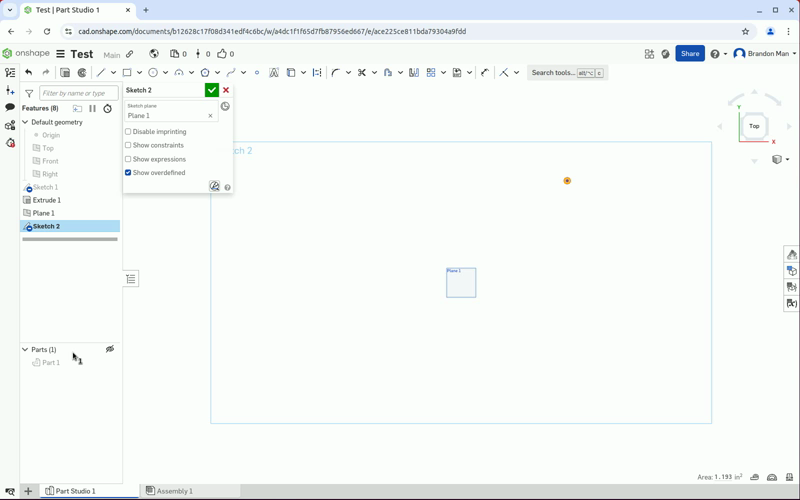
key(shift+y)
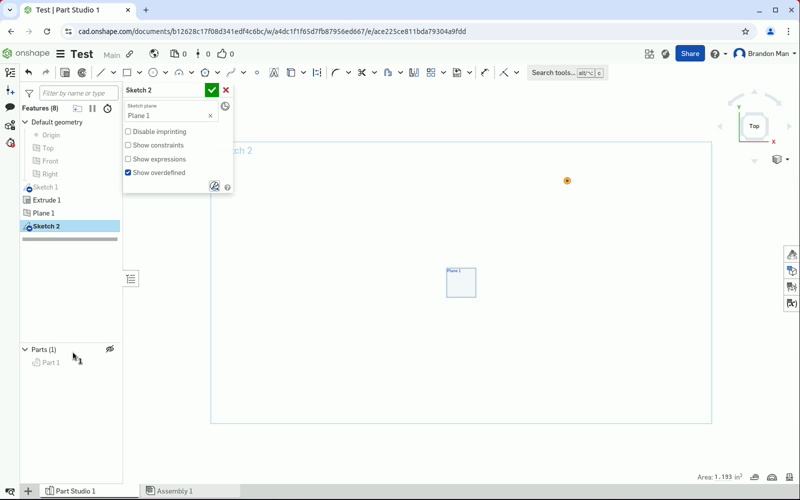
key(shift+e)
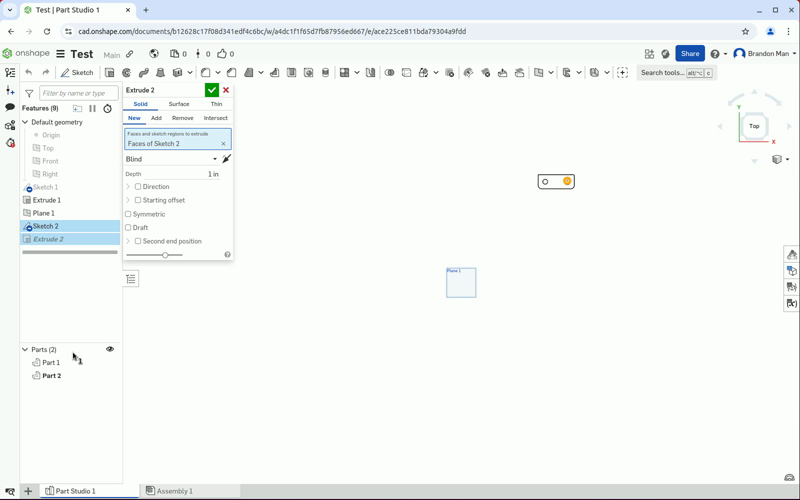
mouse_move(143, 106)
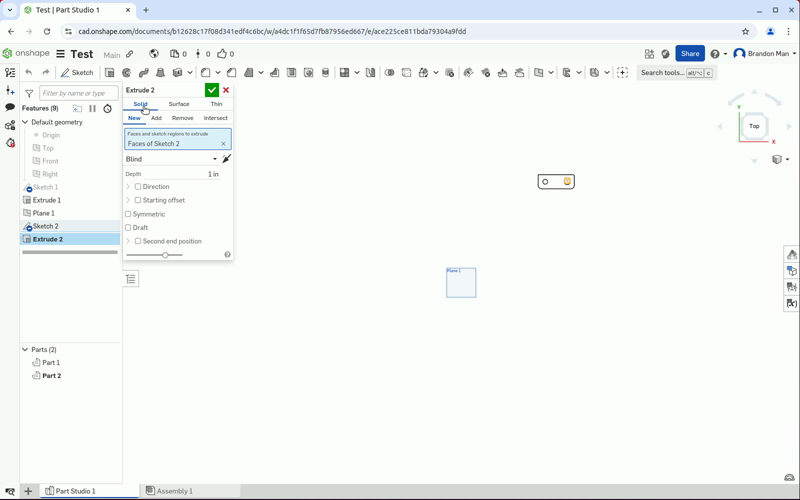
click(143, 106)
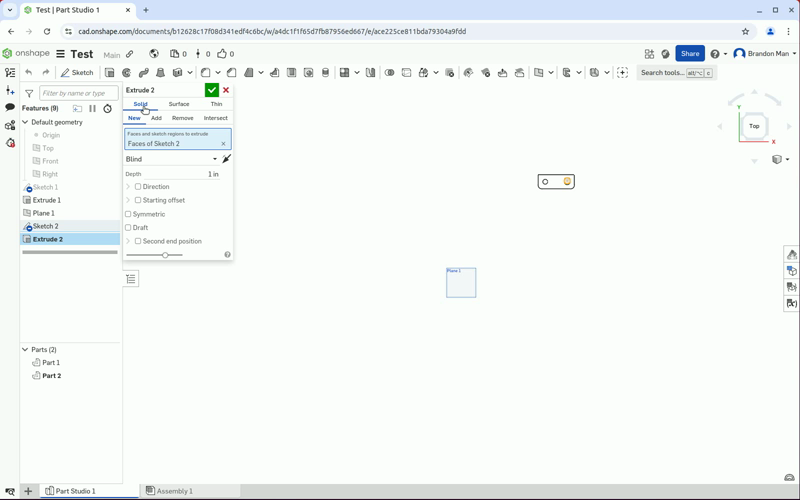
mouse_move(186, 120)
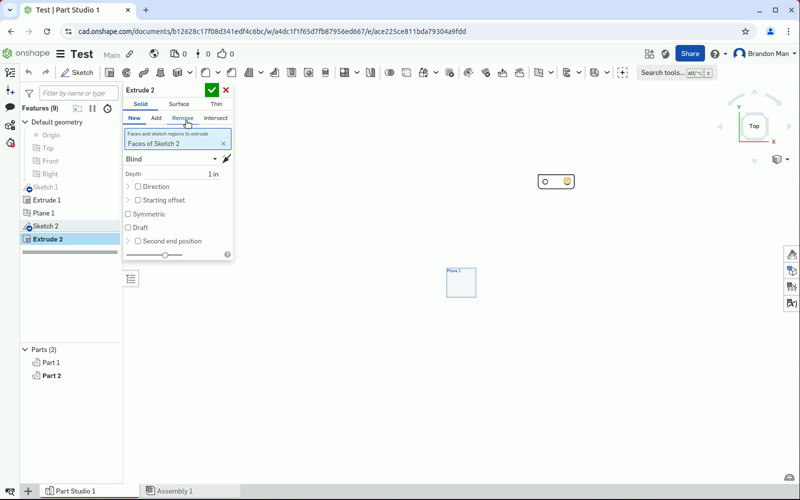
click(186, 120)
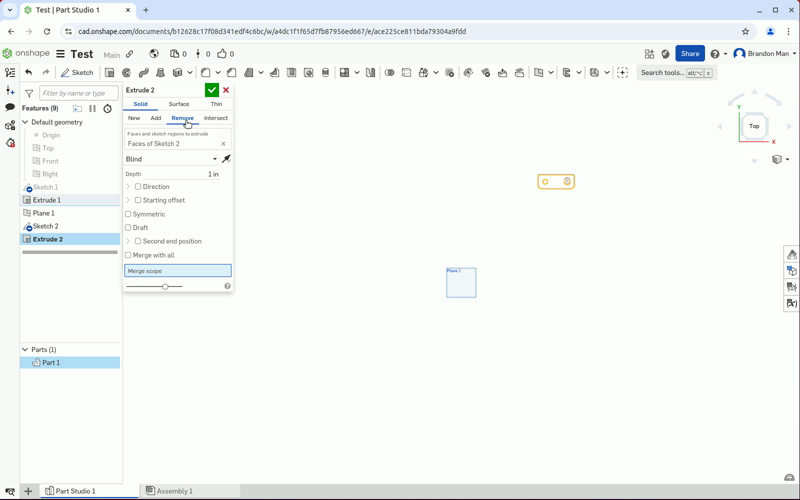
key(tab, 4)
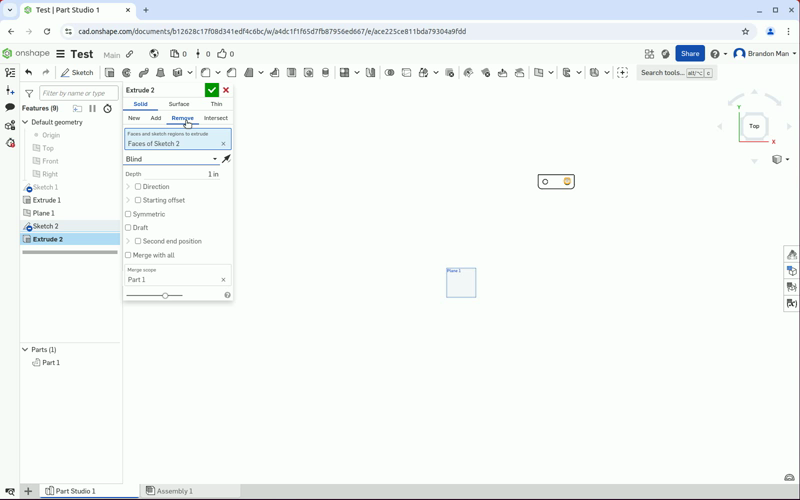
text(0.722)
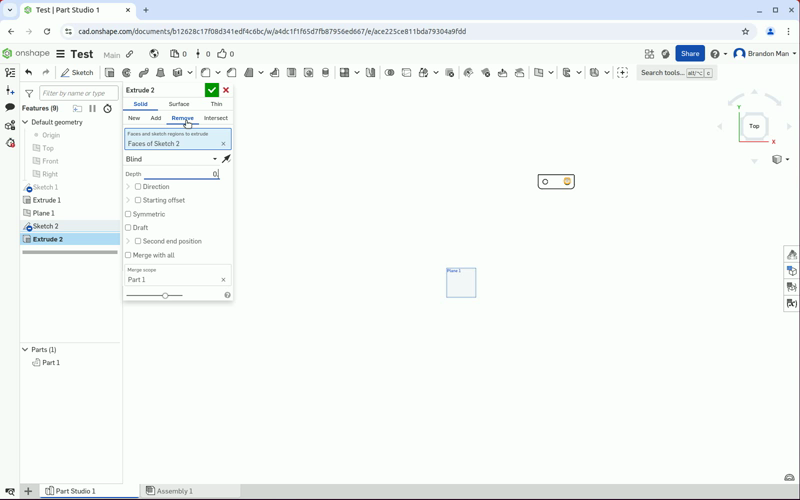
key(tab, 6)
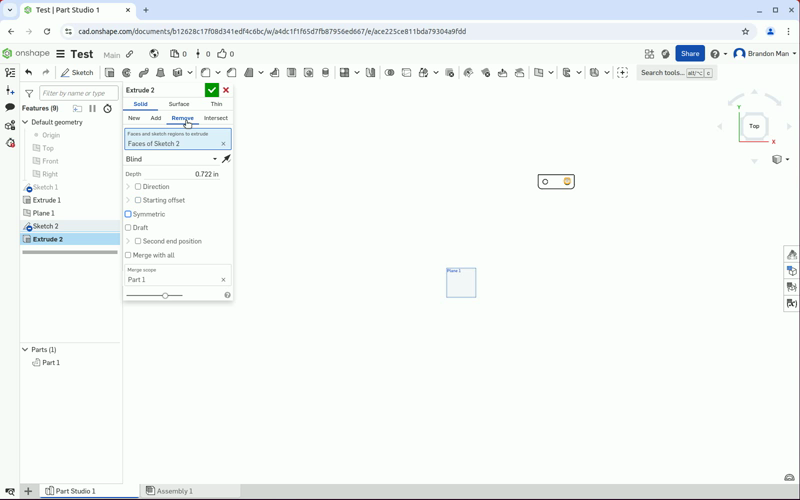
key(space)
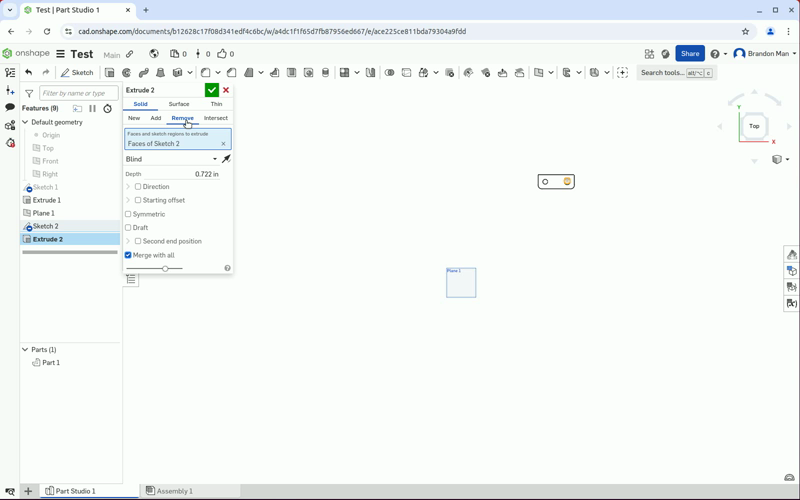
key(enter)
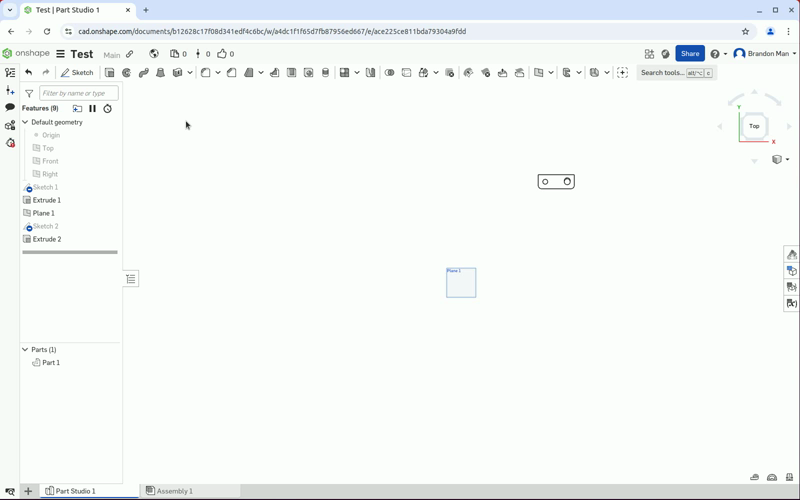
key(shift+h)
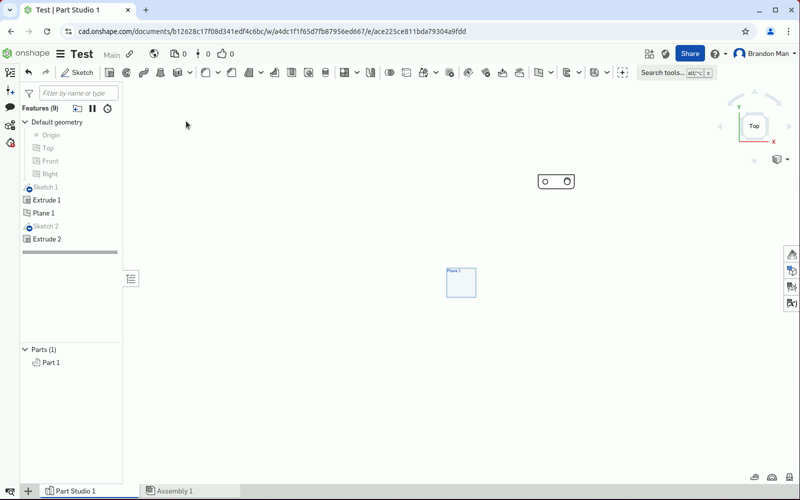
key(shift+h)
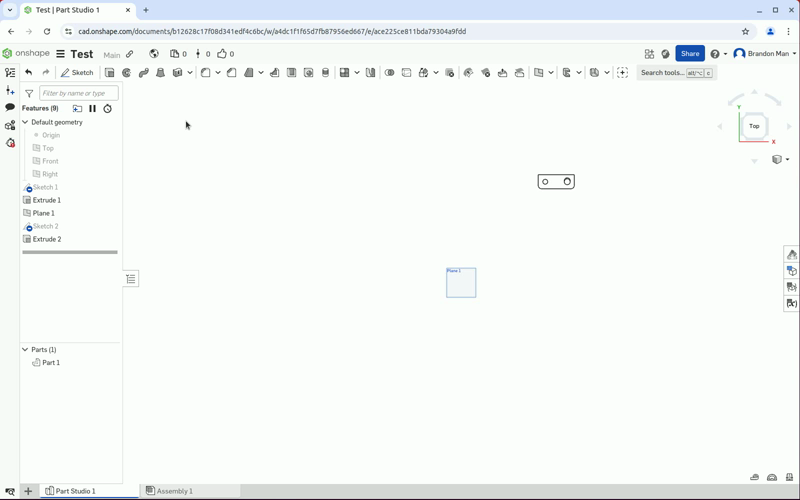
mouse_move(73, 189)
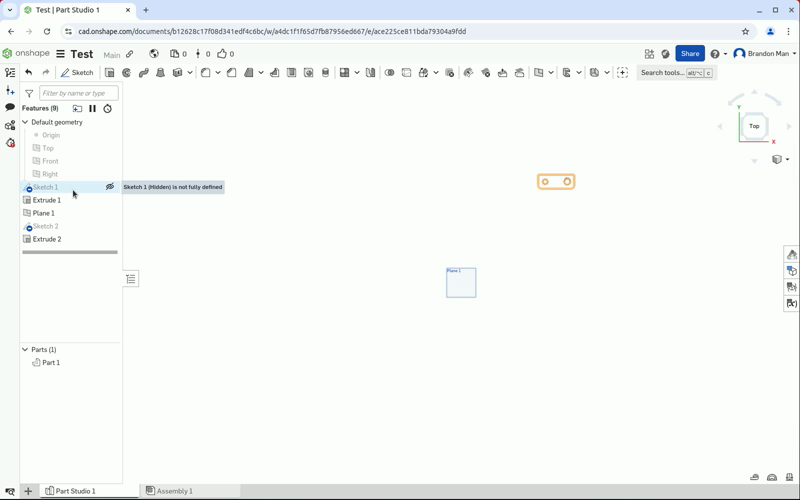
click(73, 189)
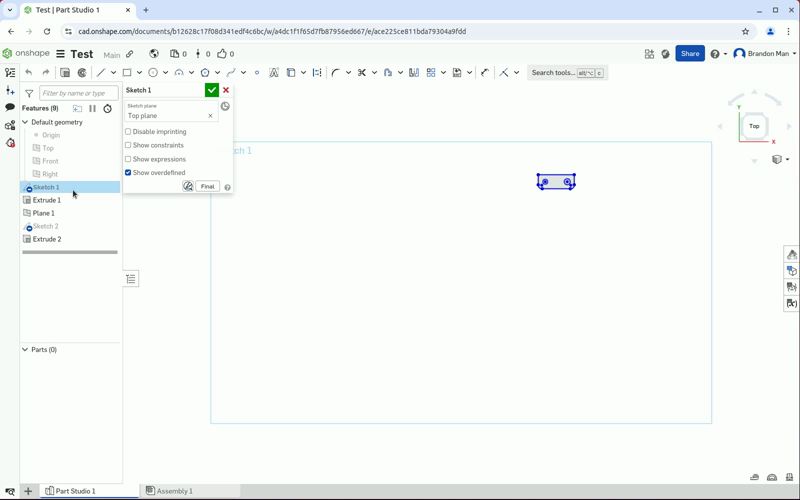
mouse_move(229, 92)
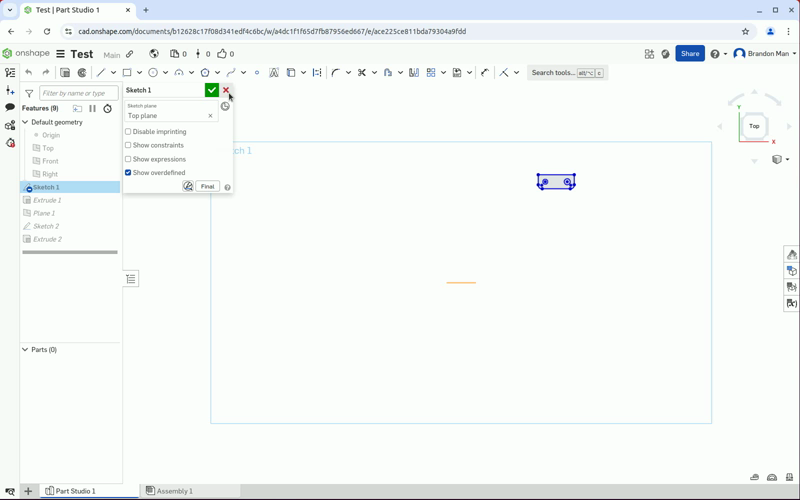
click(229, 92)
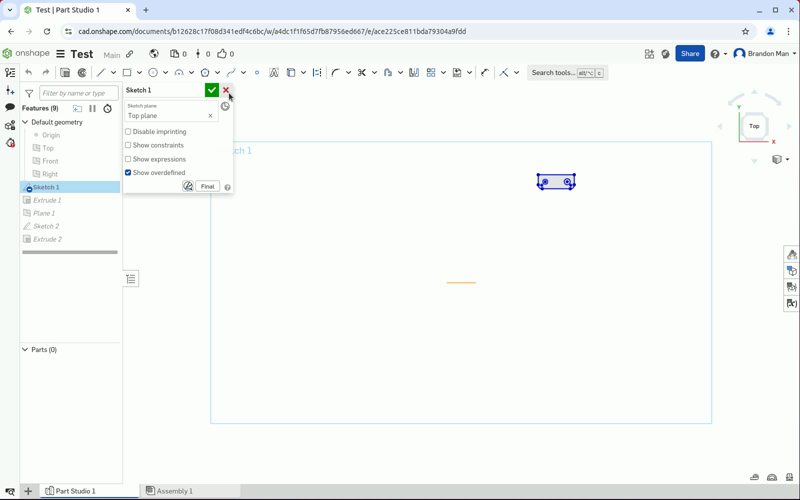
key(shift+s)
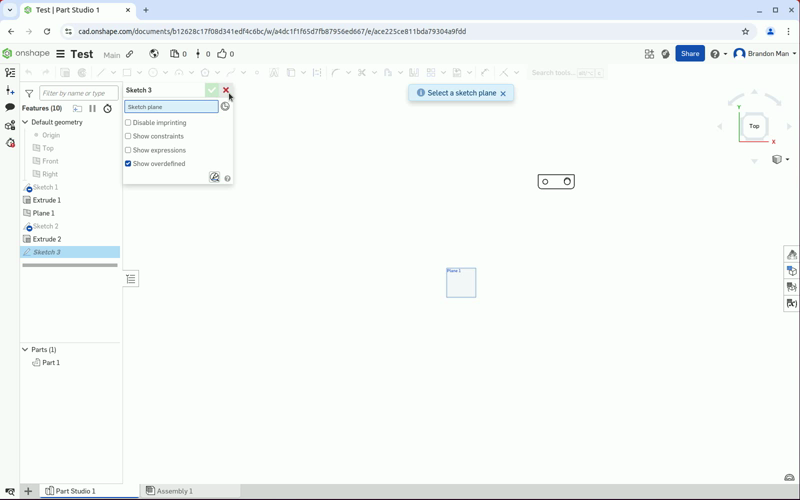
mouse_move(73, 215)
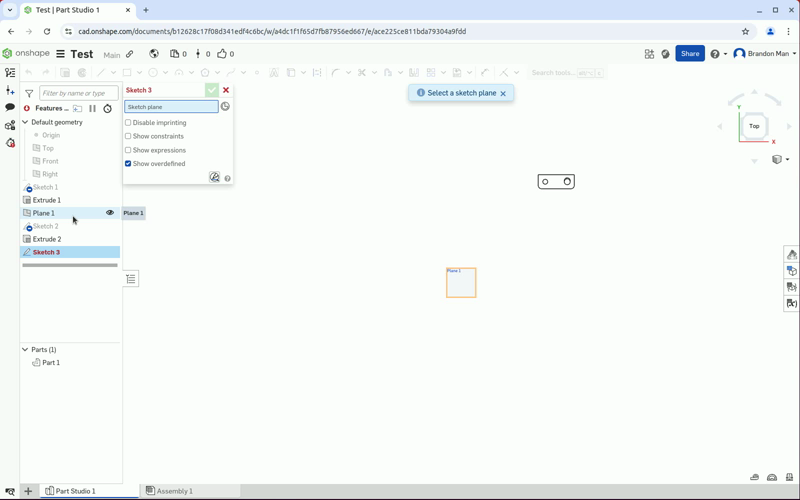
click(73, 215)
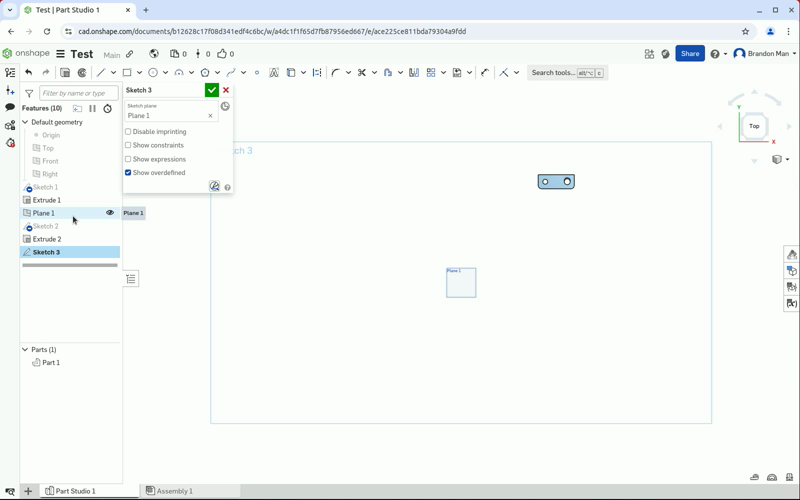
mouse_move(73, 352)
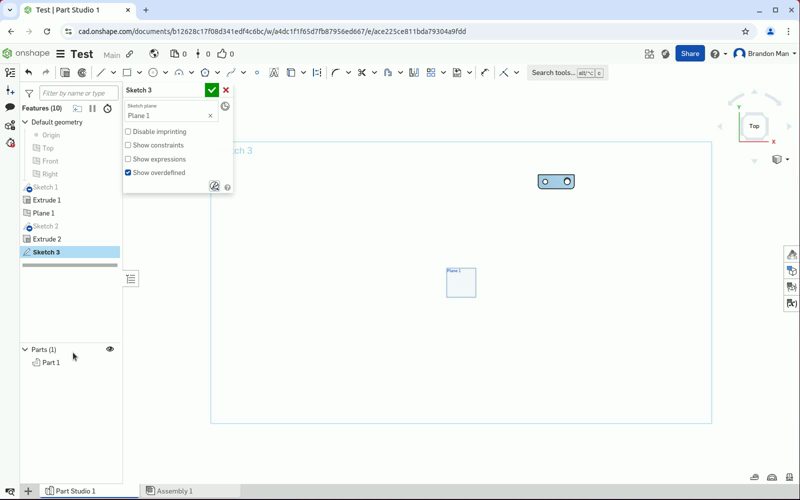
key(y)
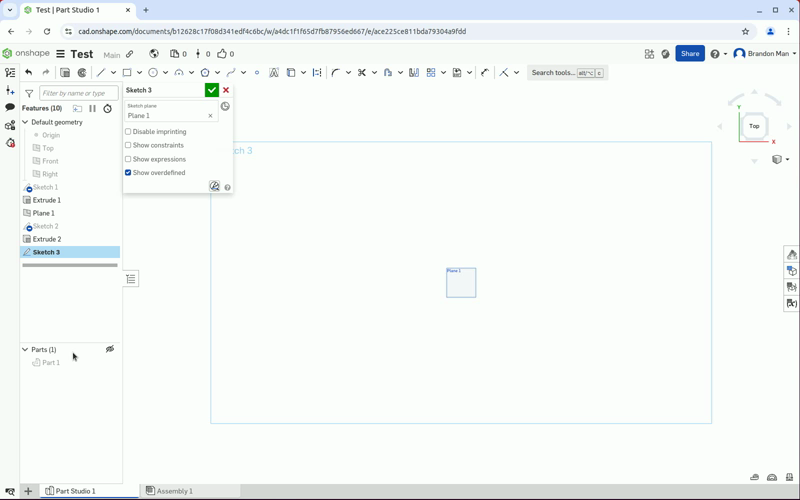
key(c)
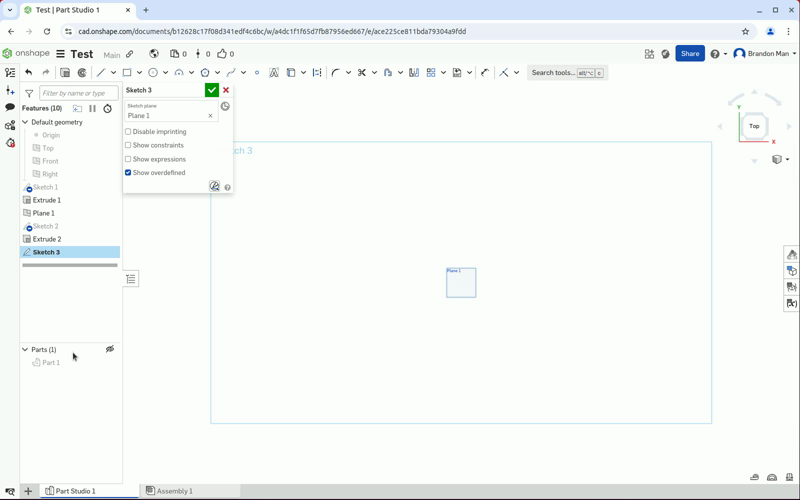
key_down(shift)
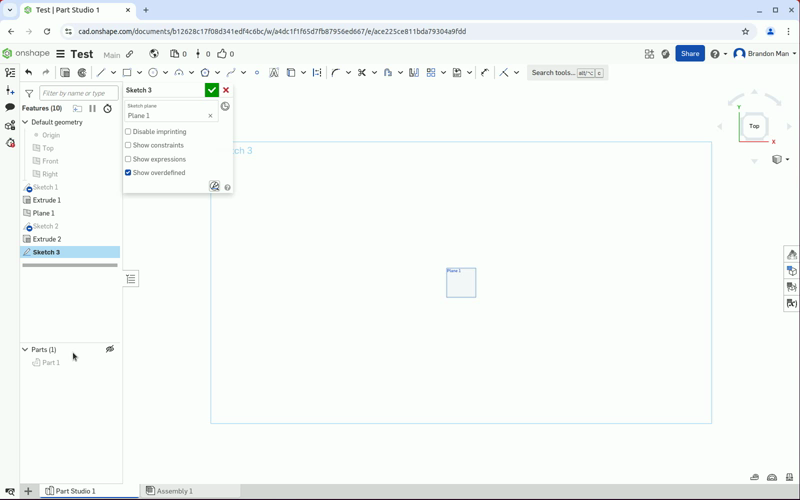
mouse_move(545, 180)
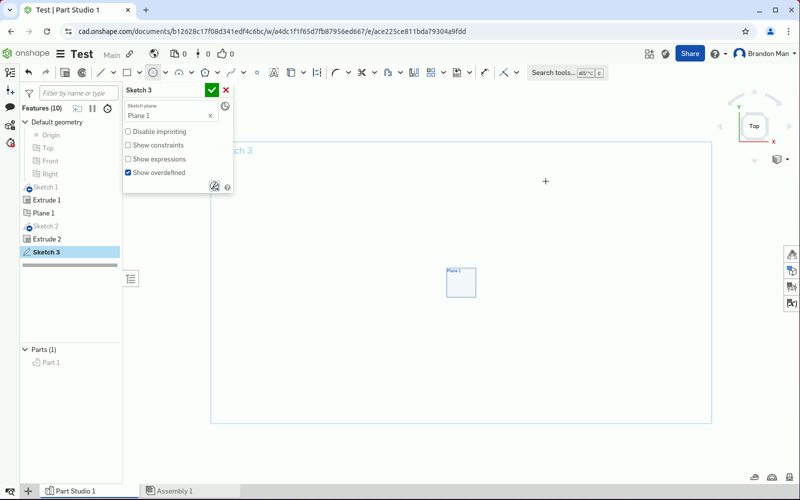
click(545, 180)
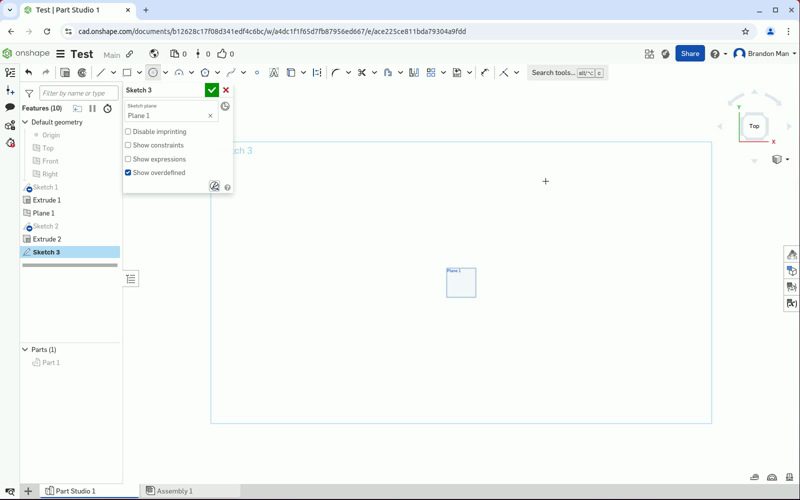
key_up(shift)
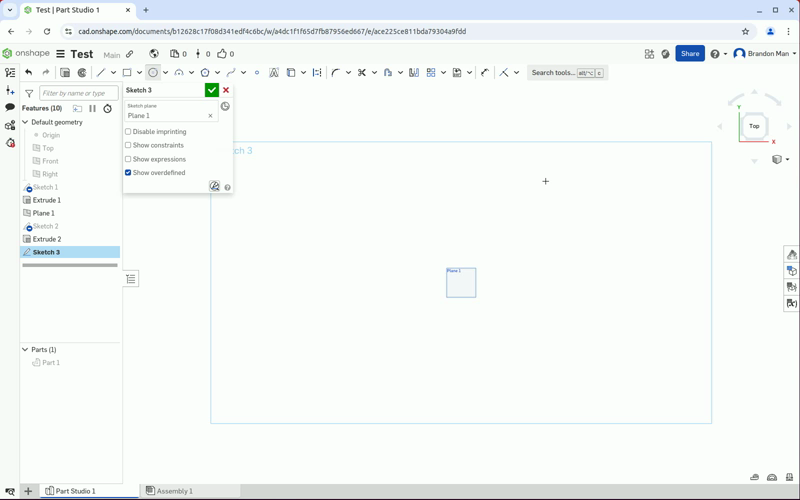
mouse_move(548, 180)
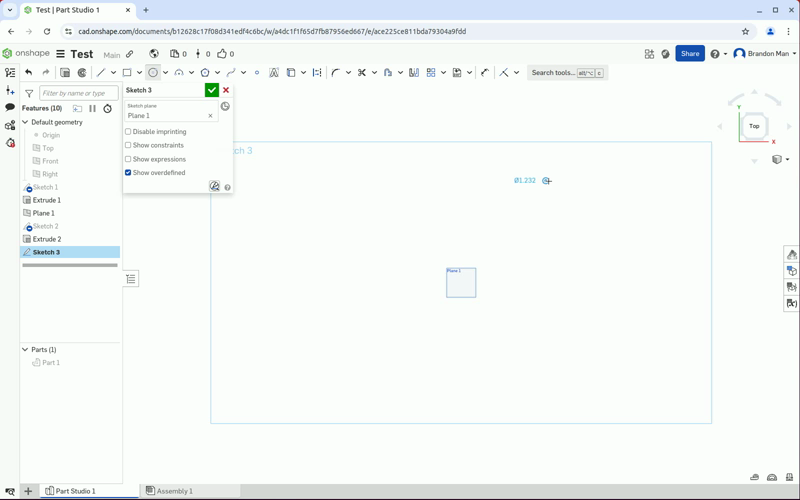
click(548, 180)
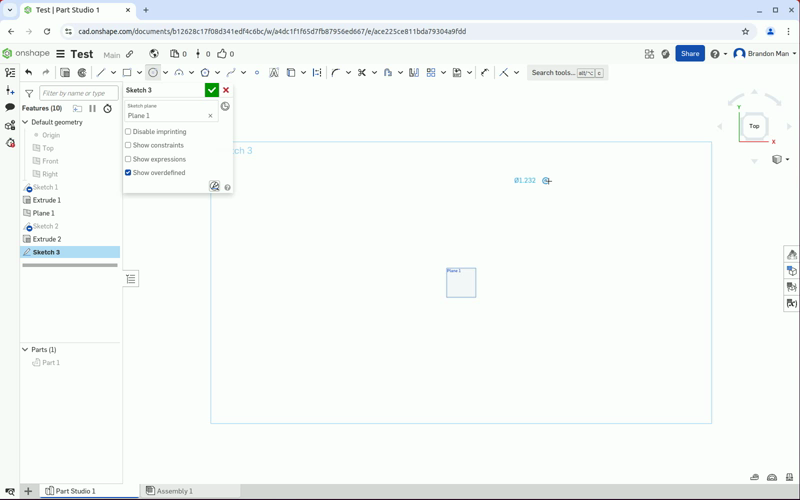
key(esc)
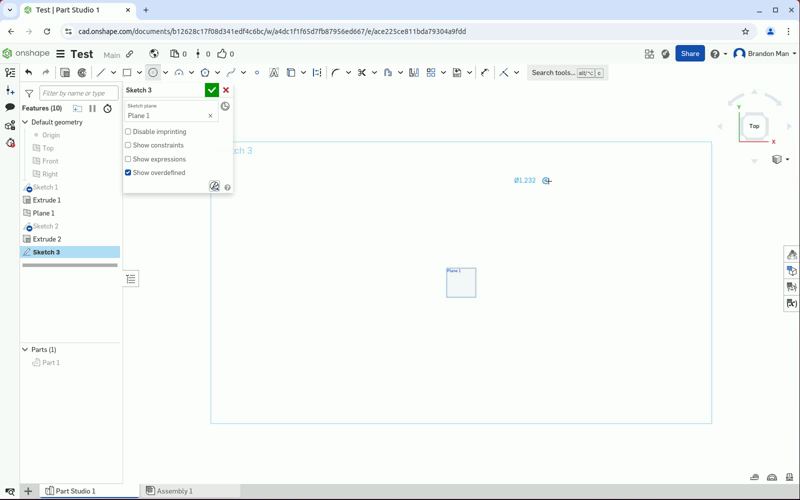
mouse_move(547, 181)
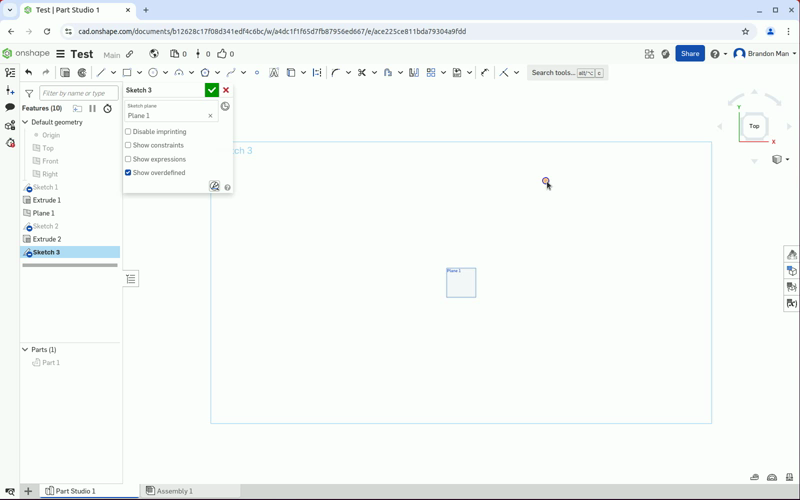
scroll(6)
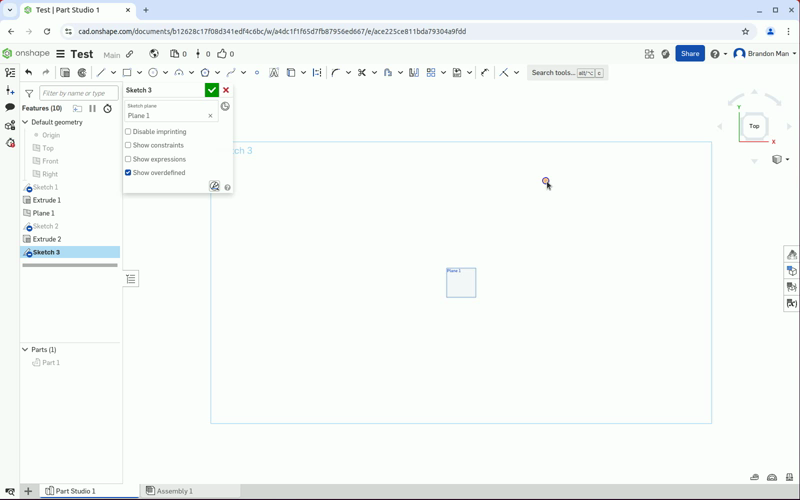
scroll(6)
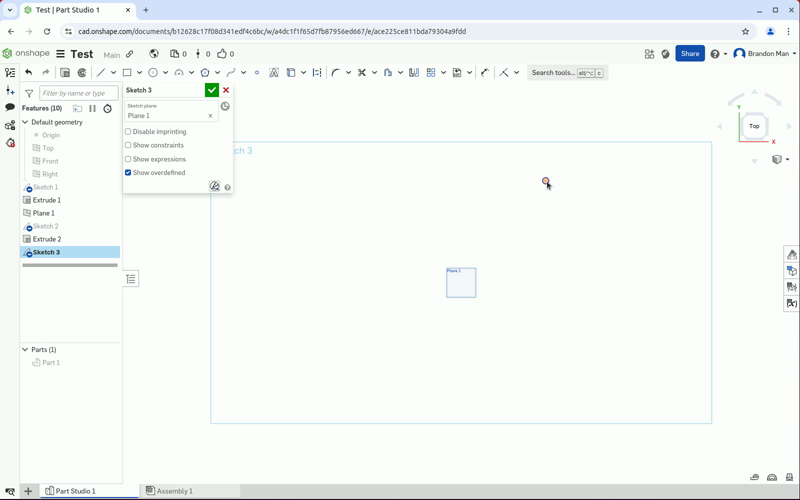
scroll(6)
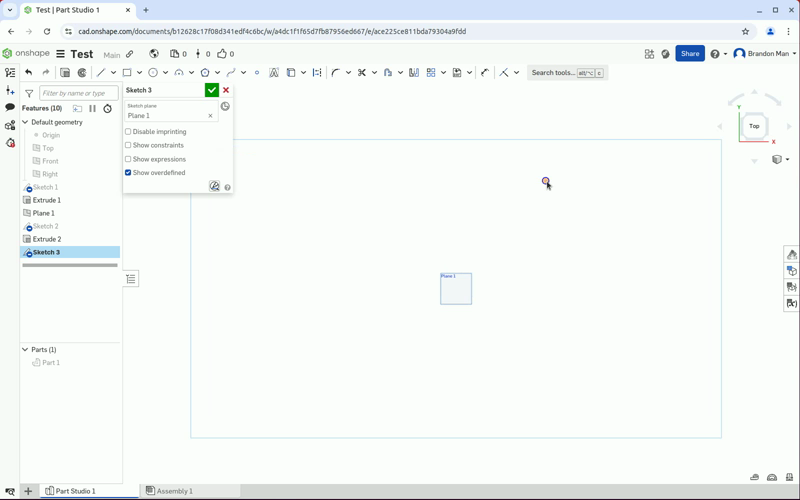
scroll(6)
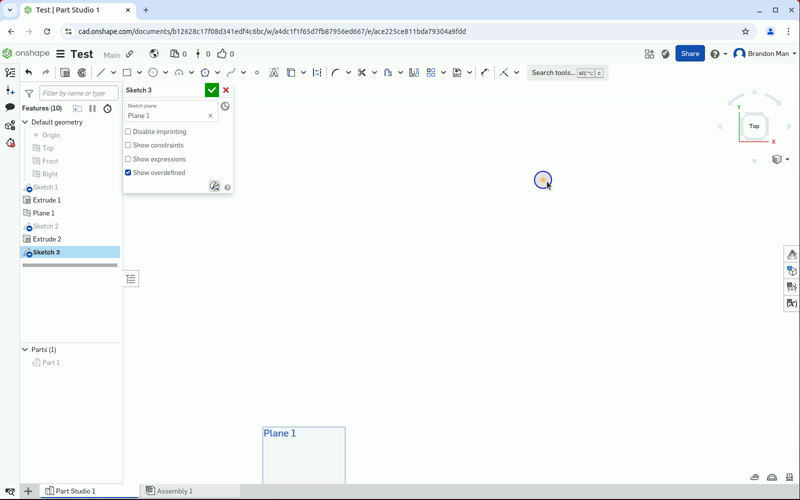
scroll(6)
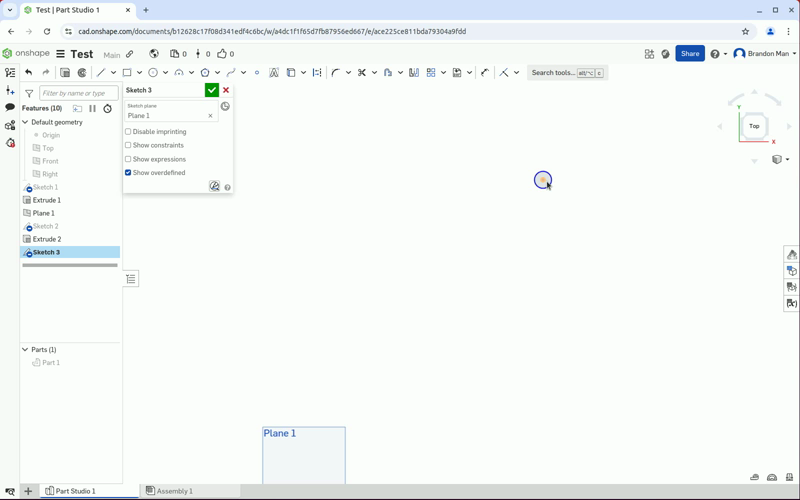
scroll(6)
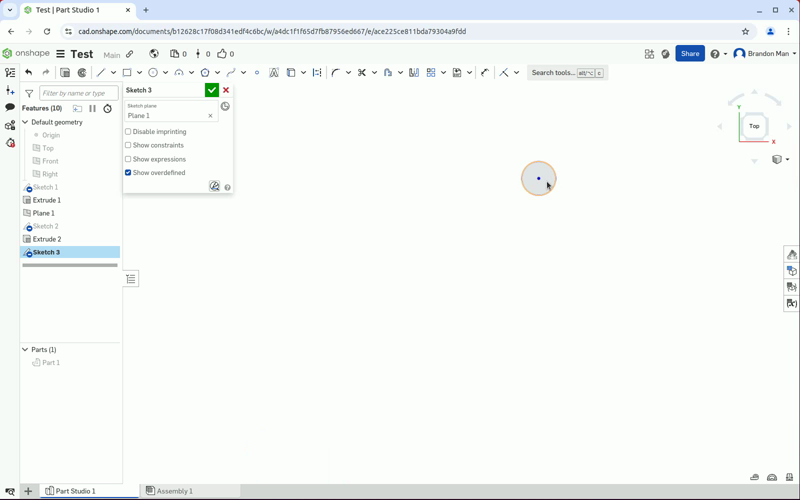
scroll(6)
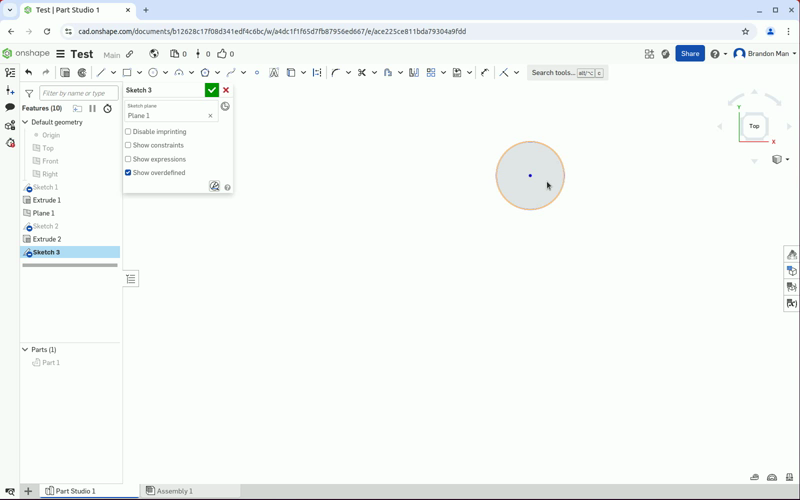
click(547, 181)
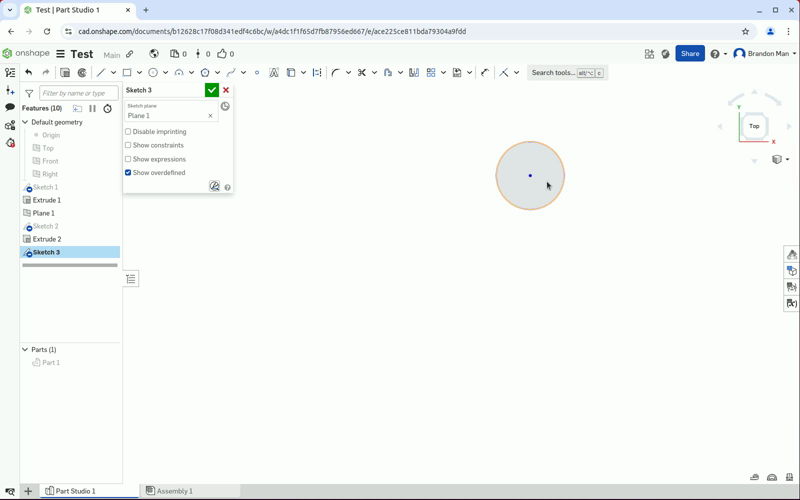
scroll(-6)
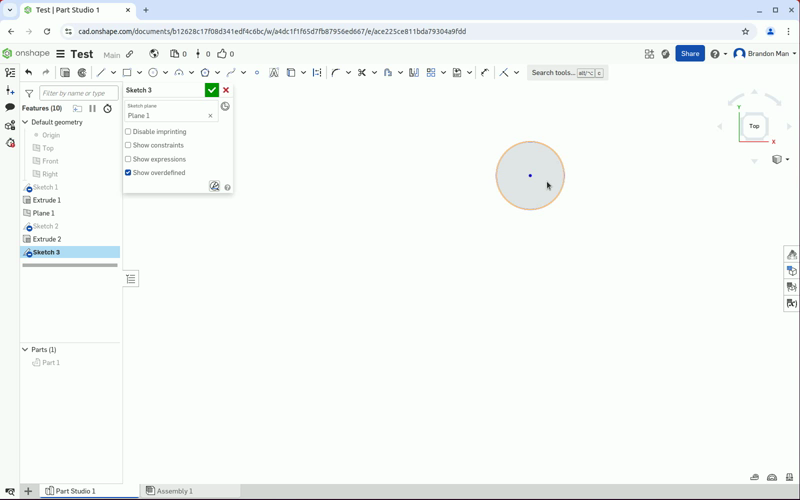
scroll(-6)
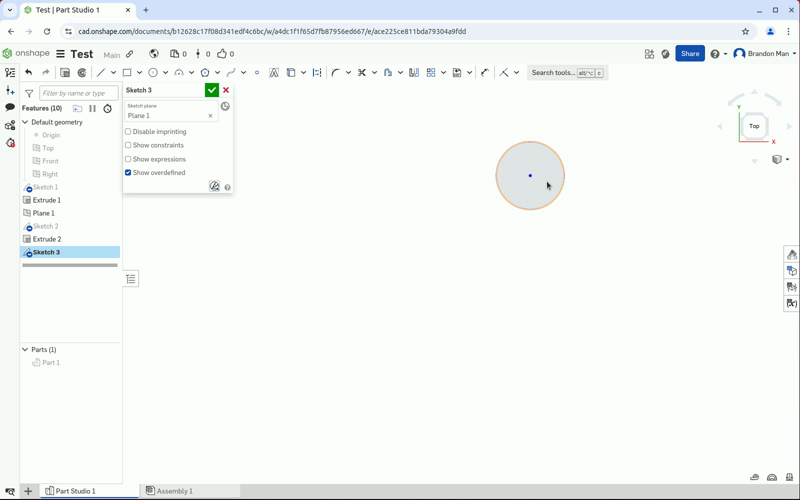
scroll(-6)
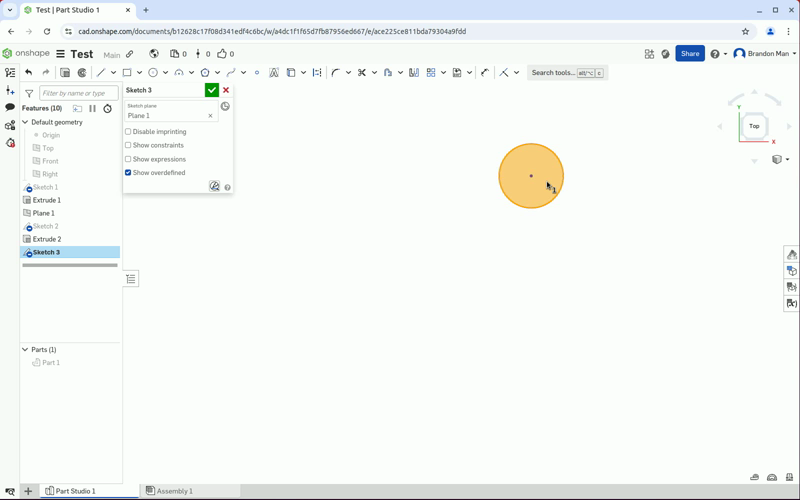
scroll(-6)
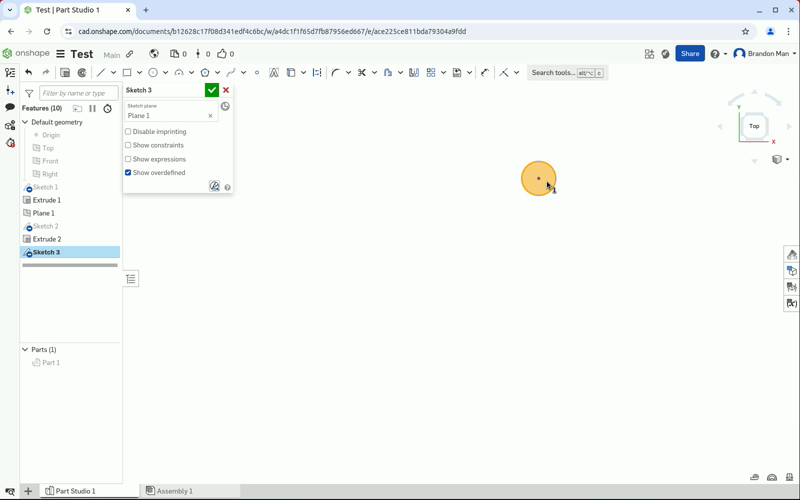
scroll(-6)
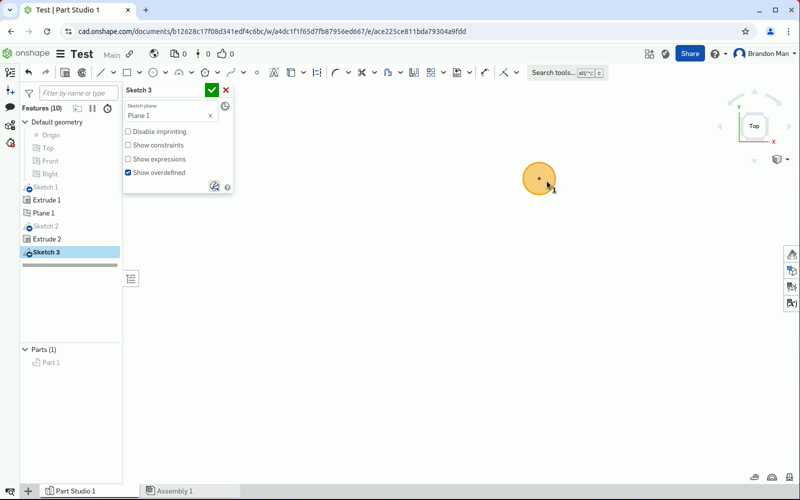
scroll(-6)
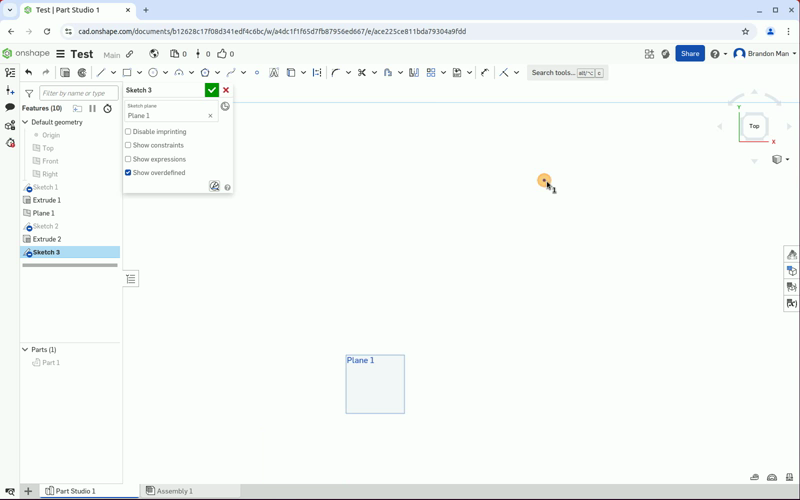
scroll(-6)
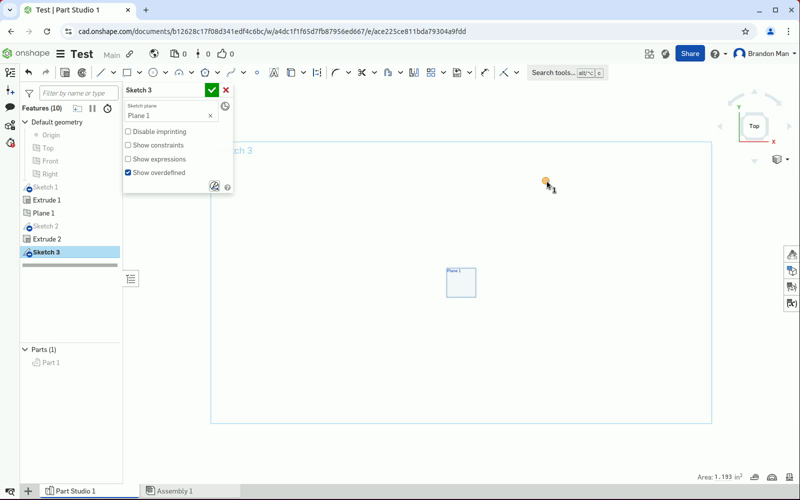
mouse_move(73, 352)
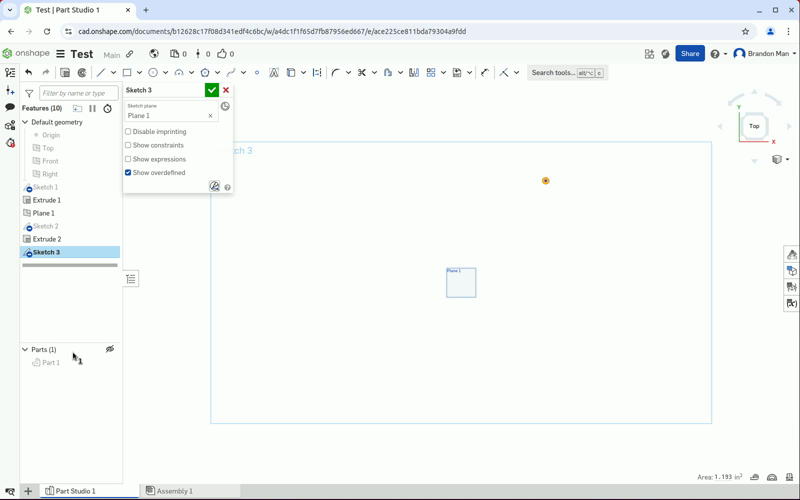
key(shift+y)
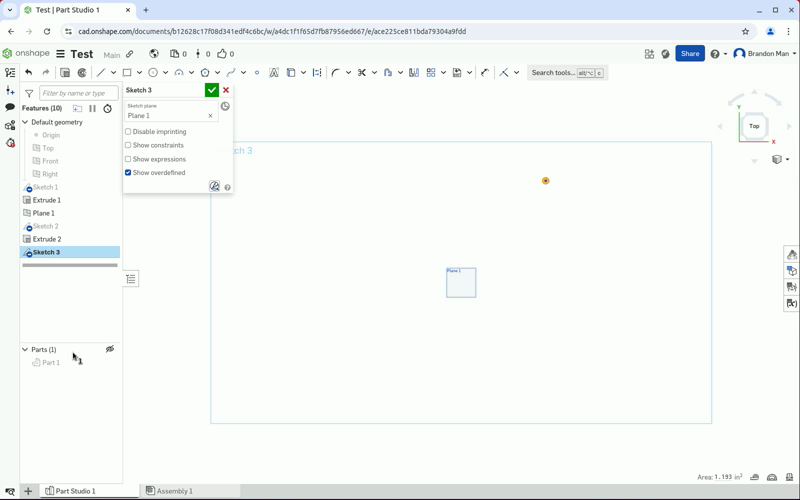
key(shift+e)
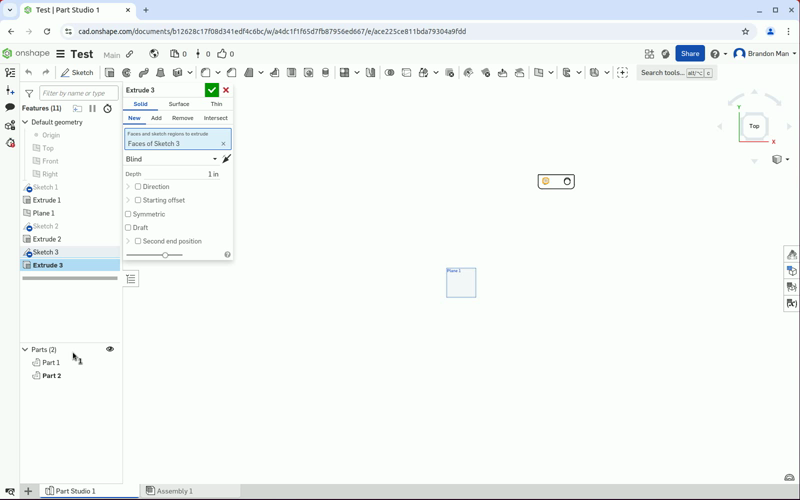
mouse_move(143, 106)
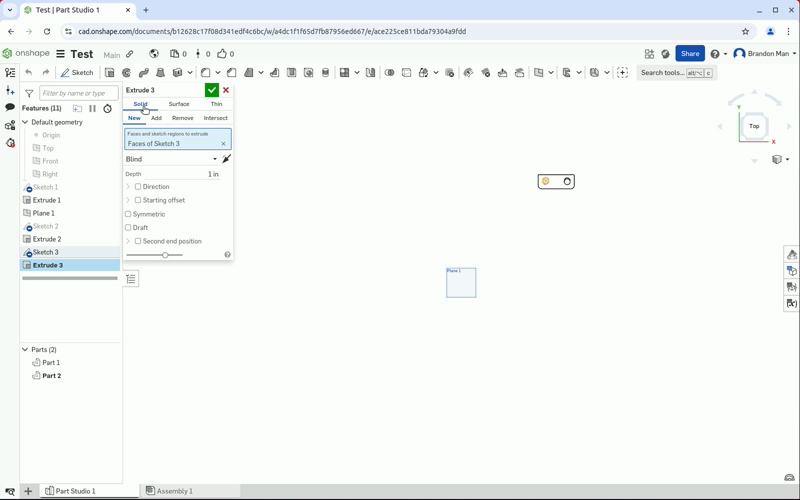
click(143, 106)
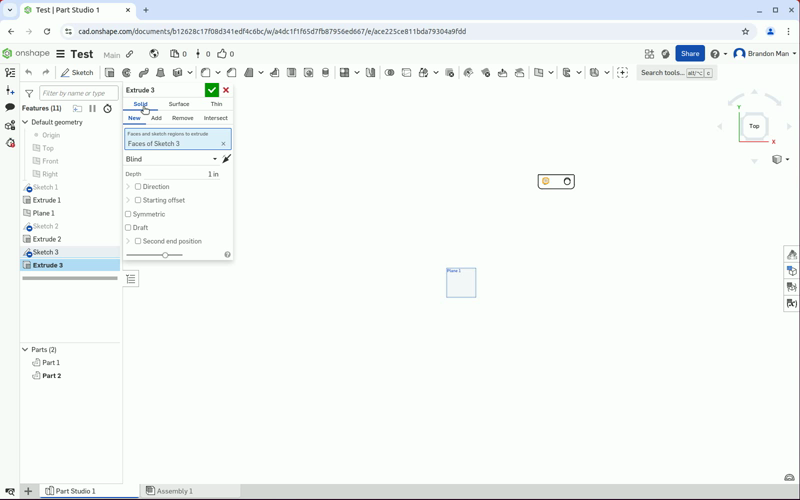
mouse_move(186, 120)
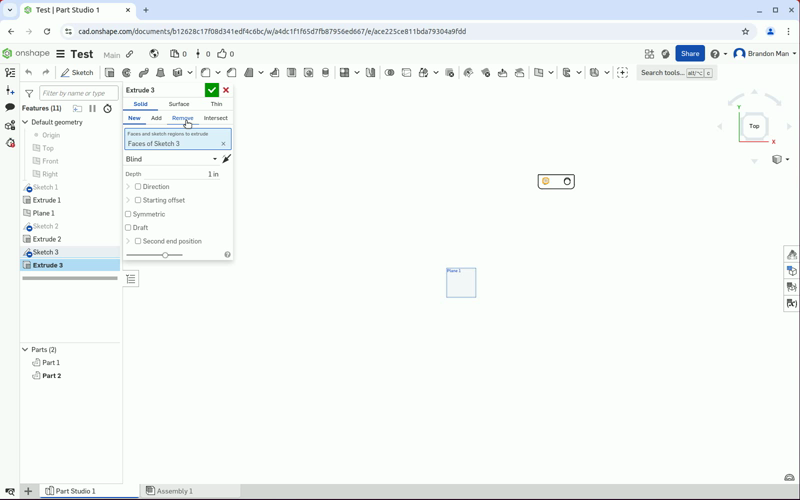
click(186, 120)
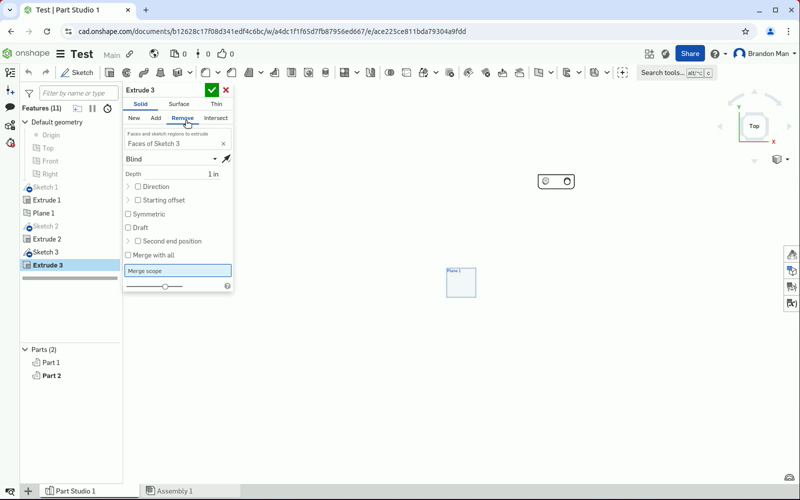
key(tab, 4)
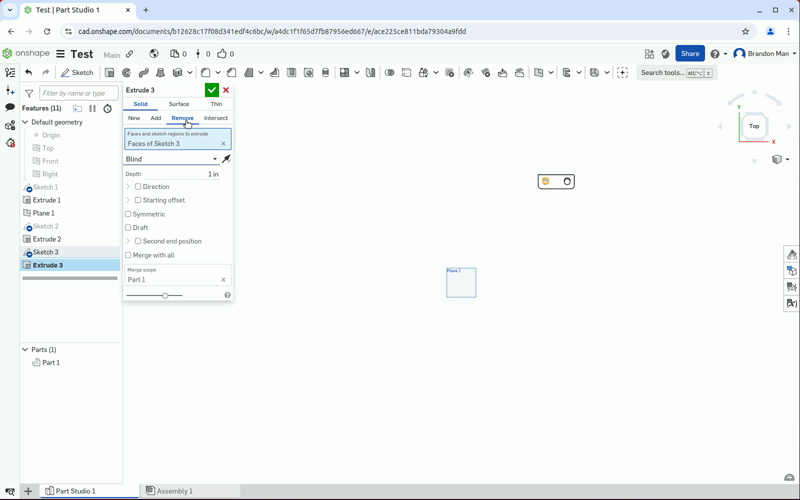
text(0.722)
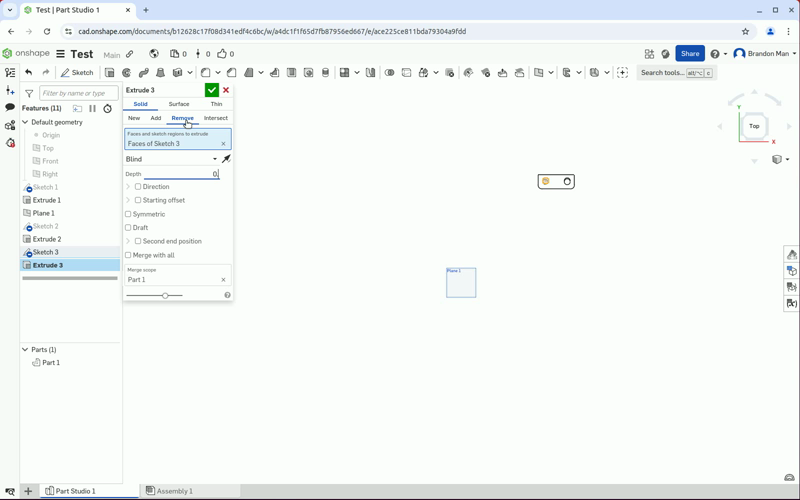
key(tab, 6)
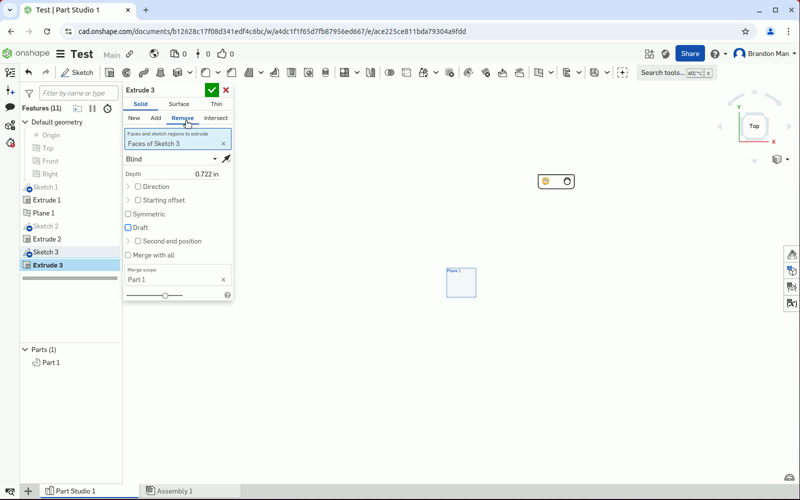
key(space)
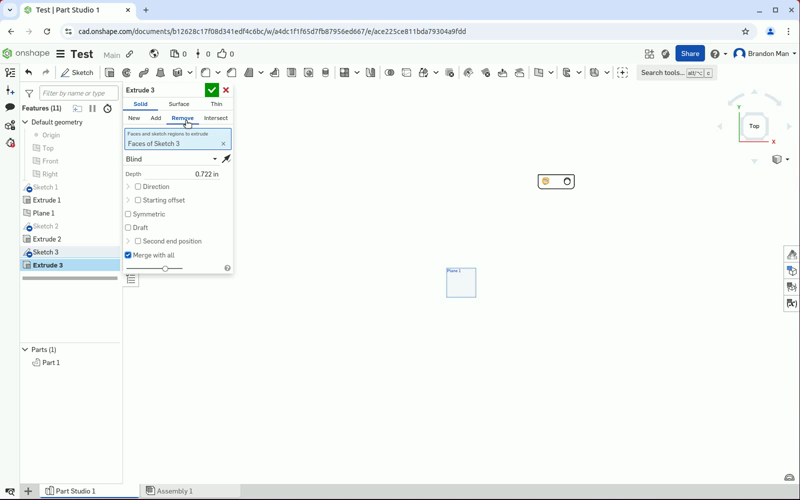
key(enter)
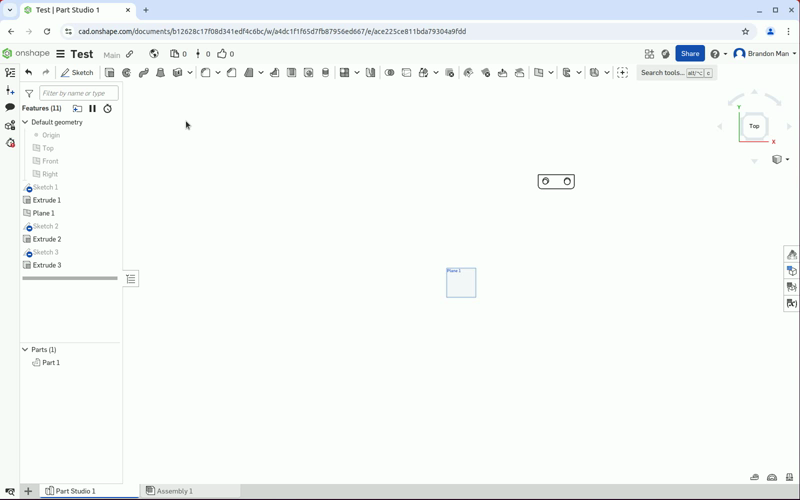
key(shift+h)
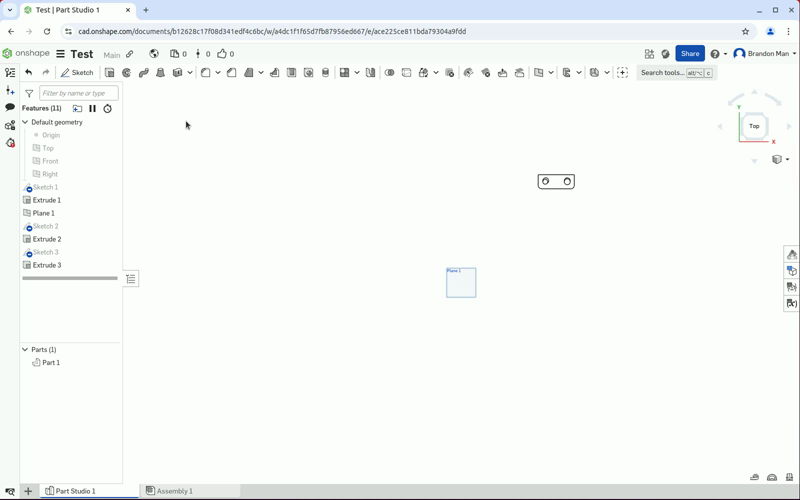
key(shift+h)
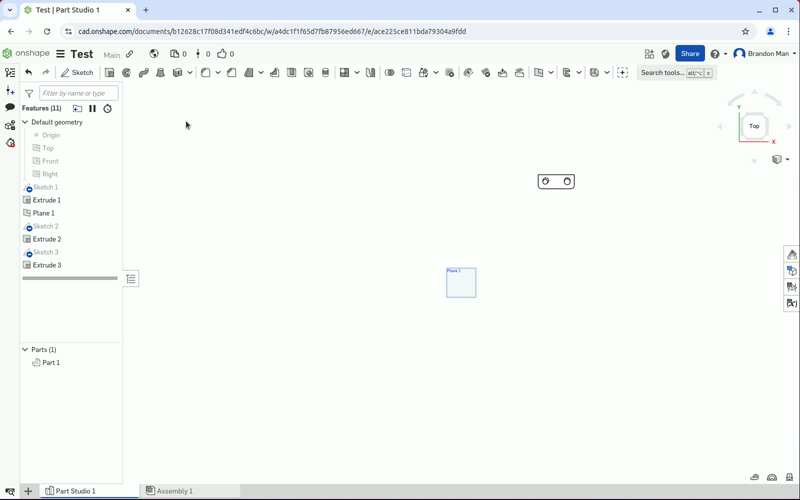
mouse_move(73, 189)
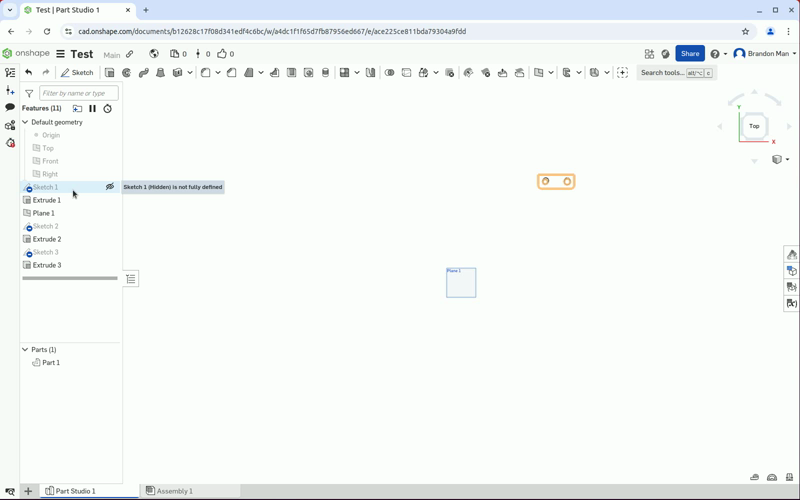
click(73, 189)
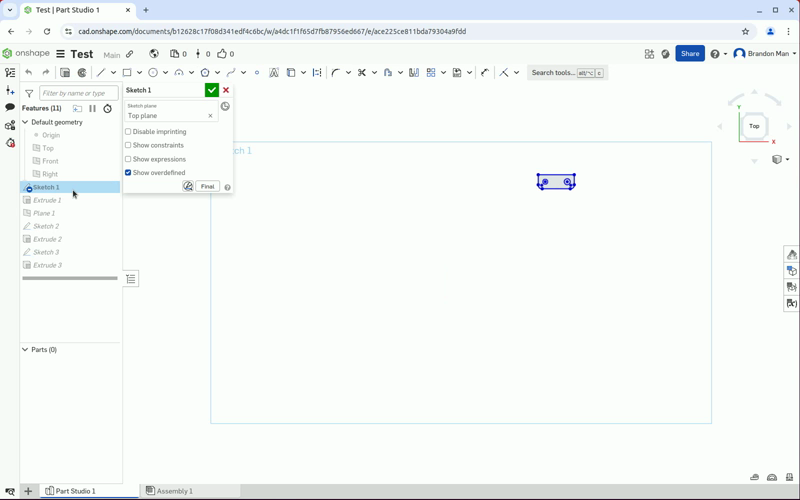
mouse_move(229, 92)
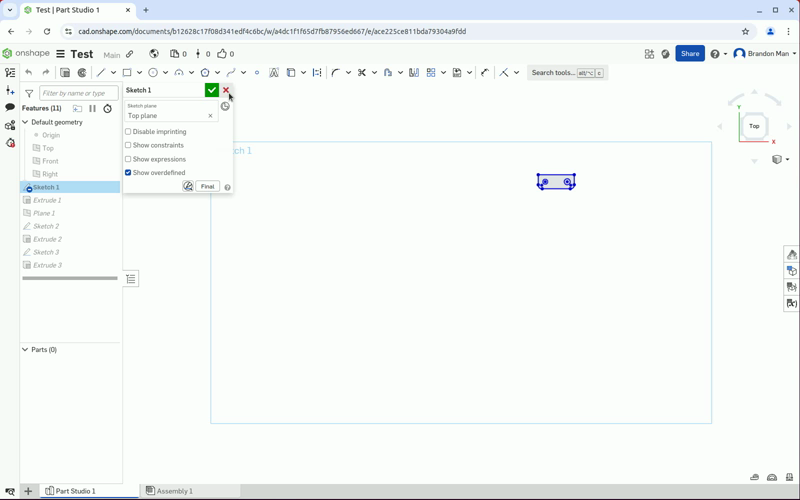
click(229, 92)
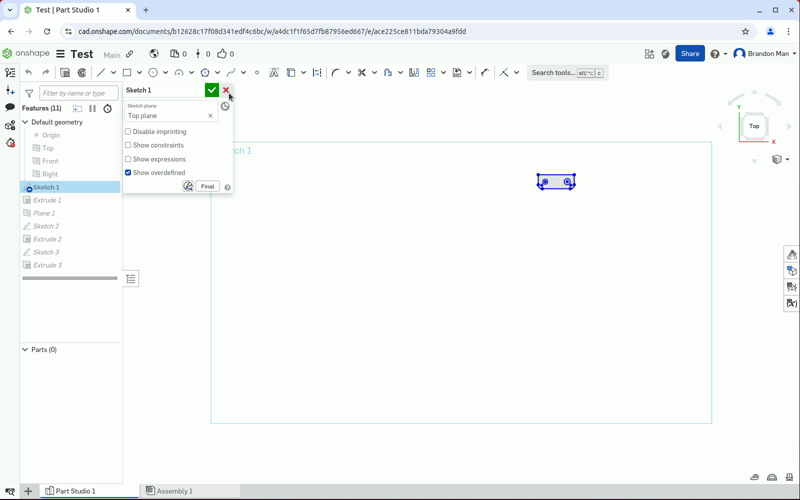
key(shift+s)
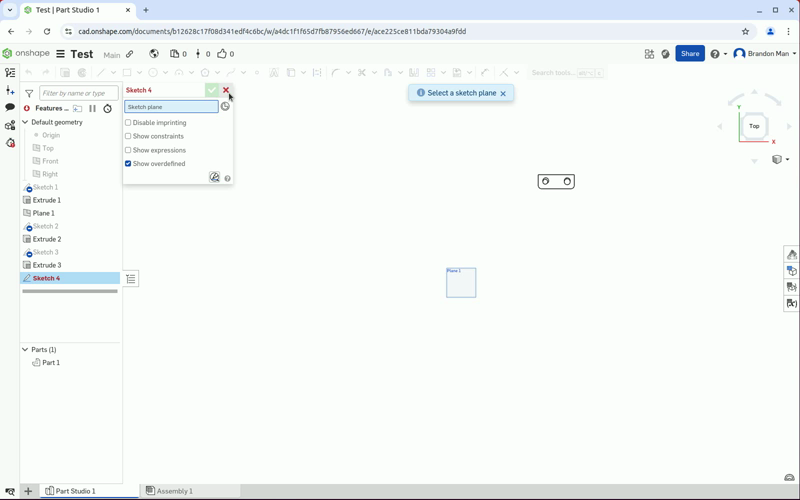
mouse_move(73, 215)
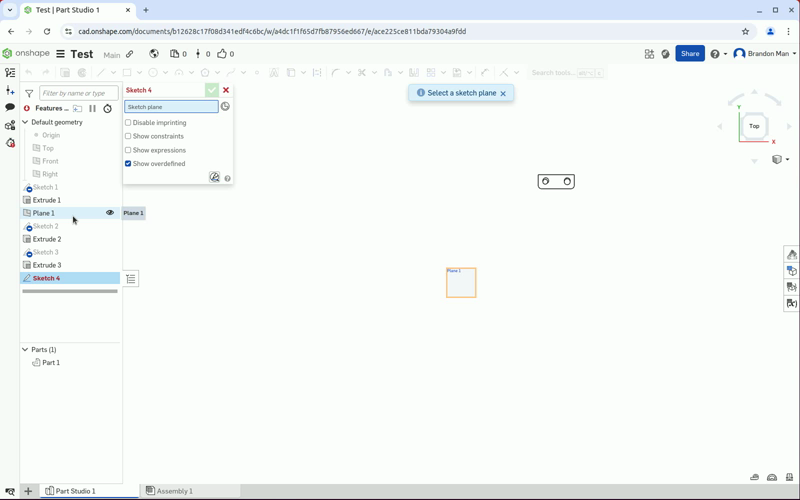
click(73, 215)
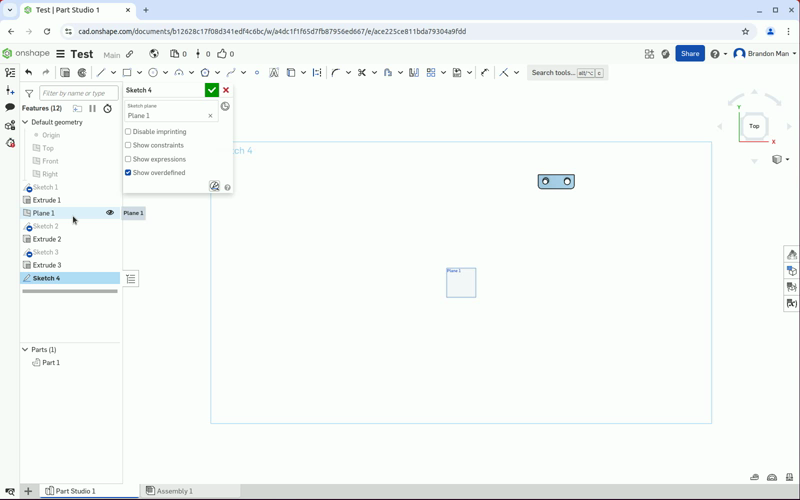
mouse_move(73, 352)
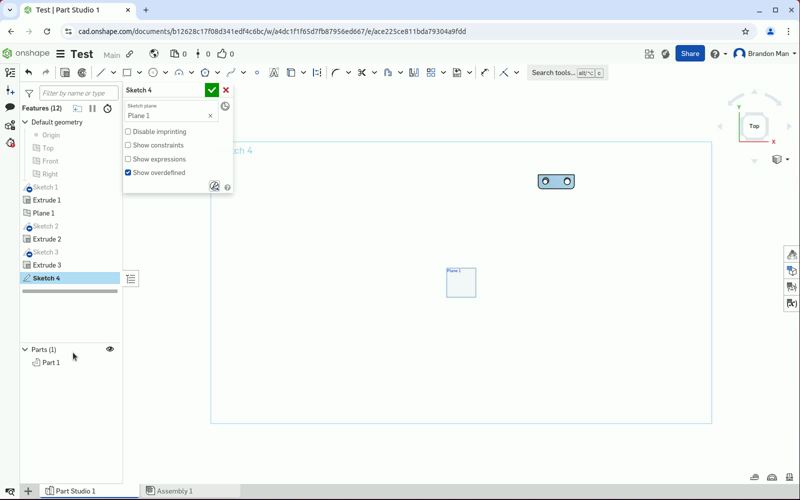
key(y)
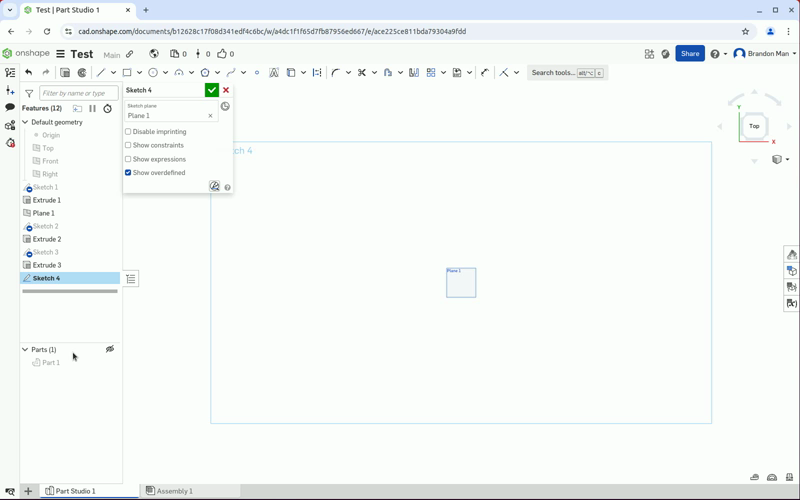
key(c)
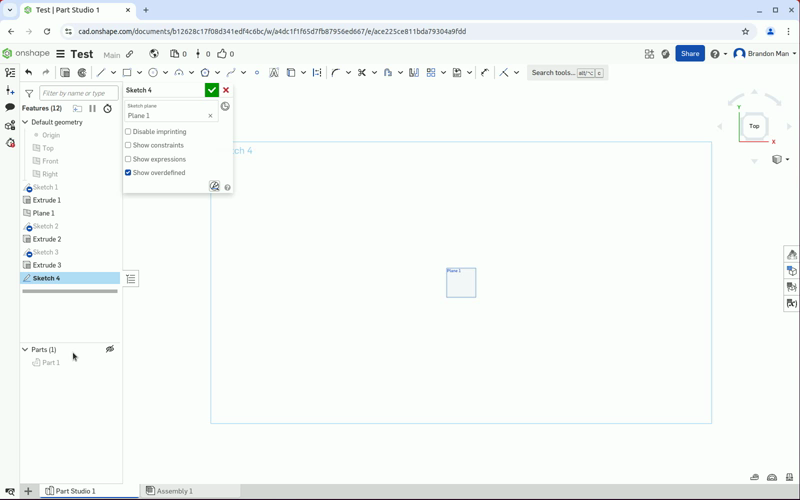
key_down(shift)
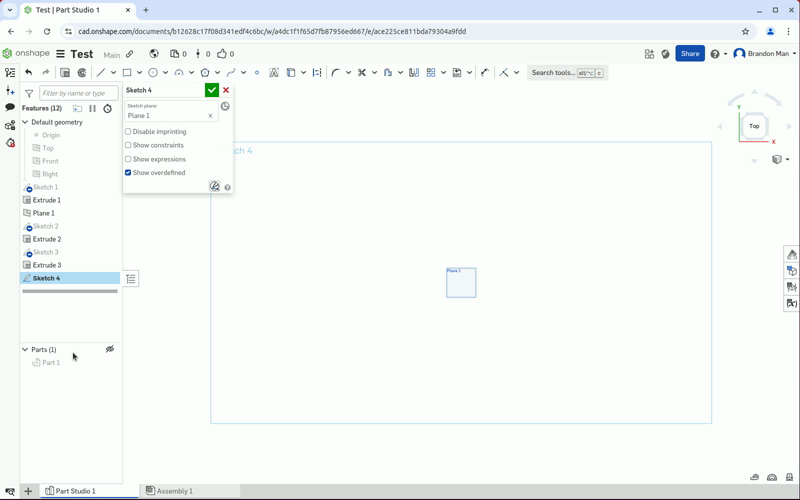
mouse_move(567, 180)
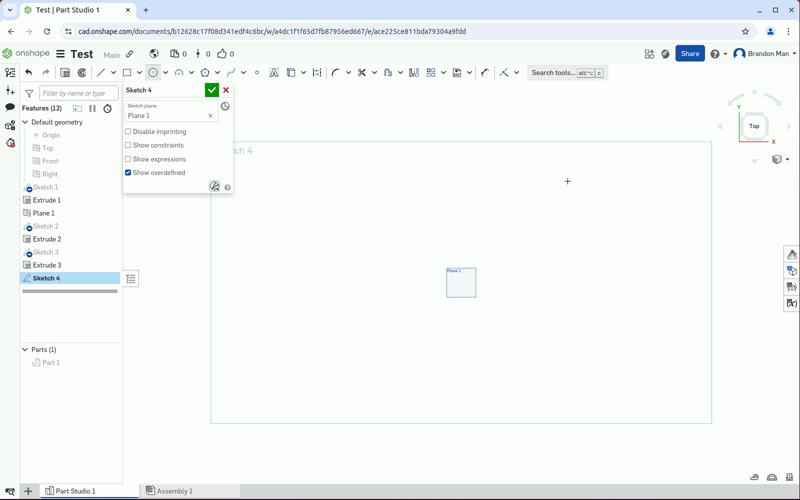
click(567, 180)
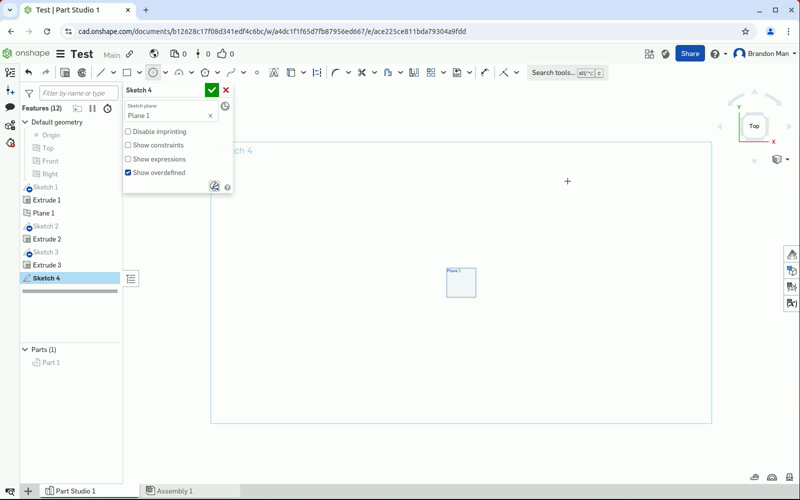
key_up(shift)
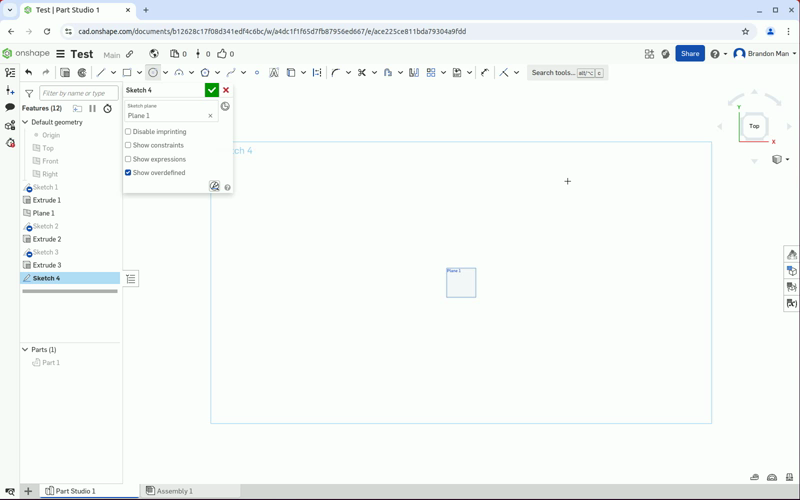
mouse_move(573, 180)
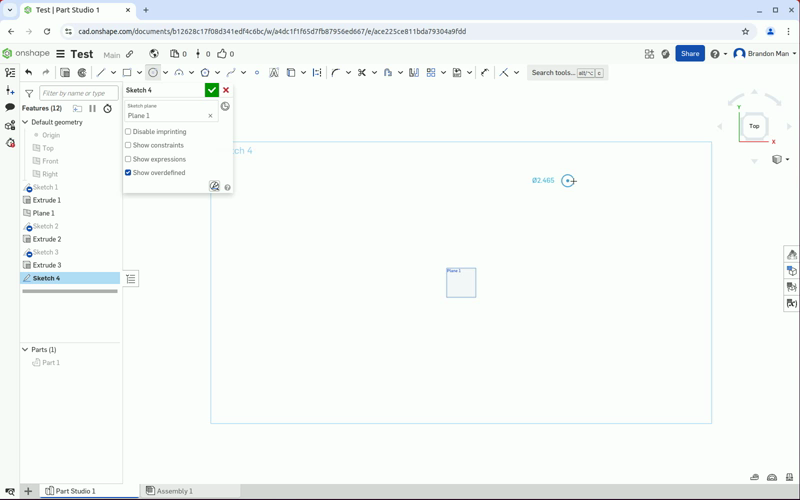
click(573, 180)
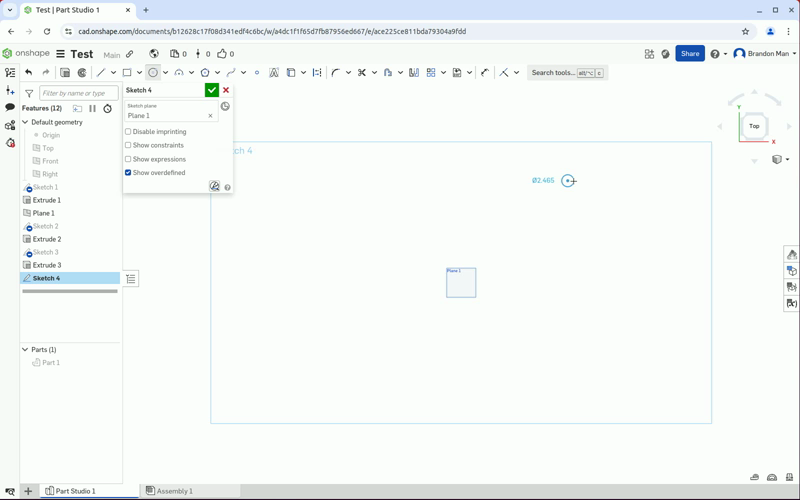
key(esc)
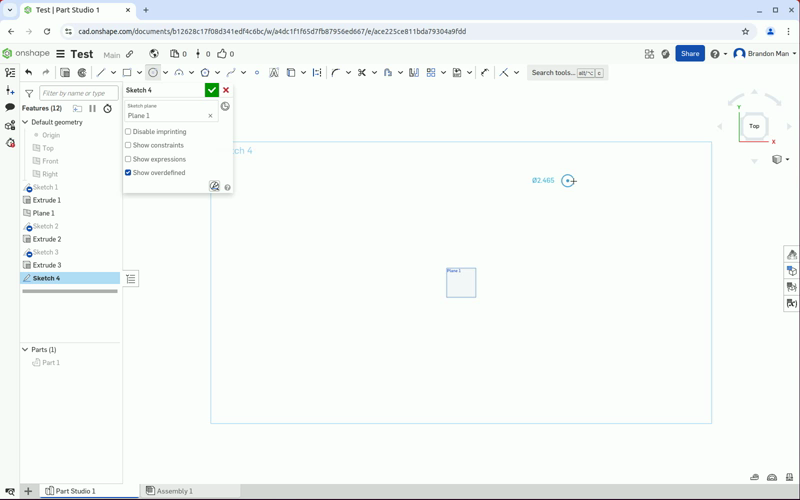
key(c)
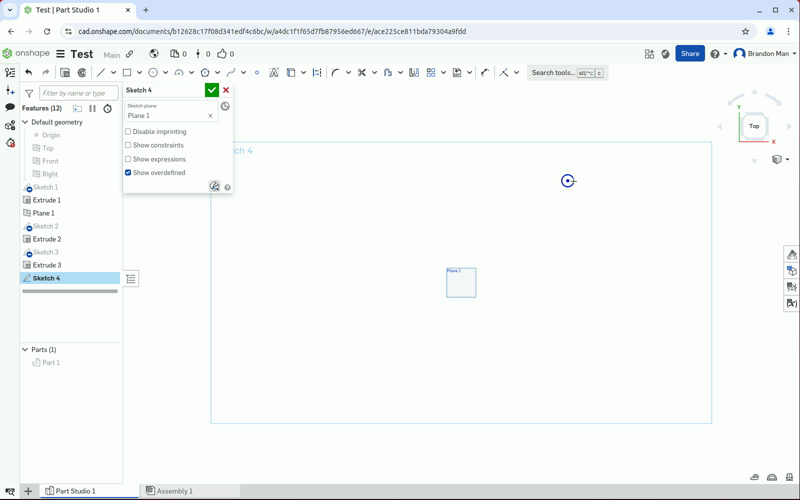
key_down(shift)
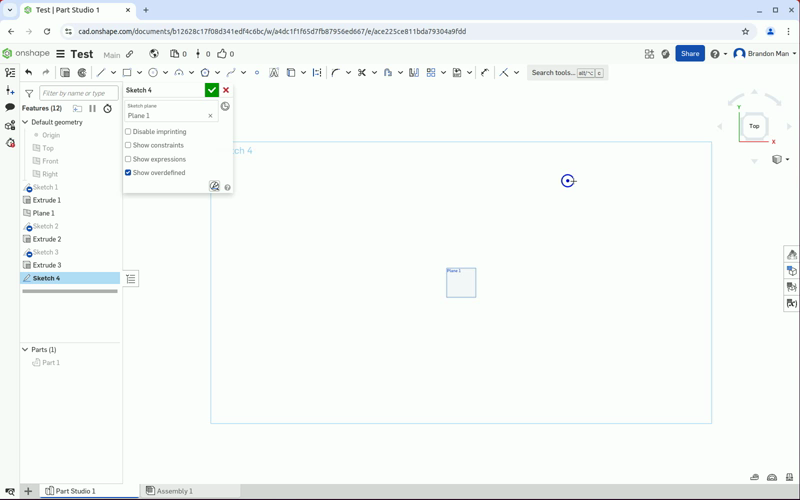
mouse_move(567, 180)
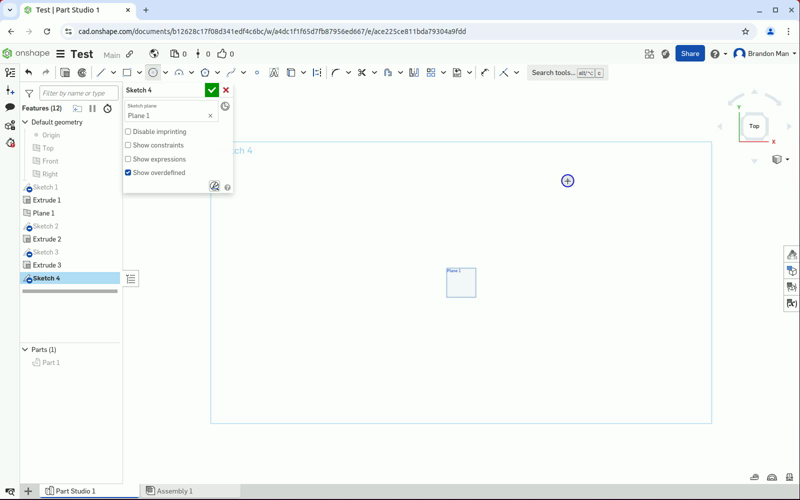
click(567, 180)
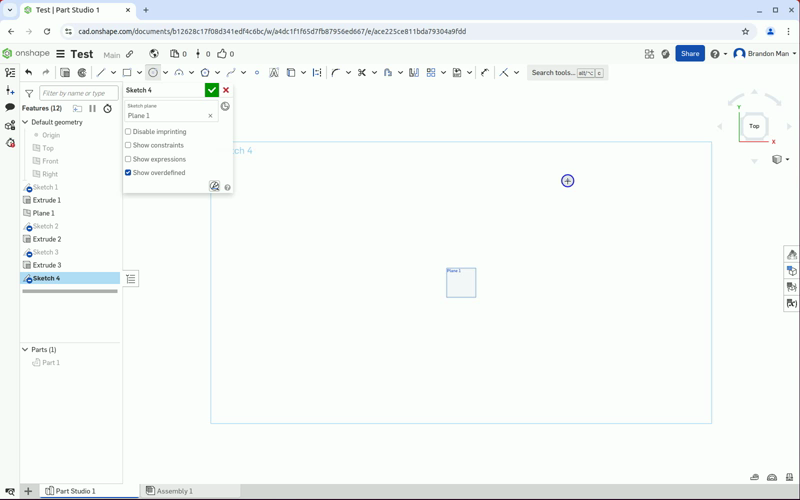
key_up(shift)
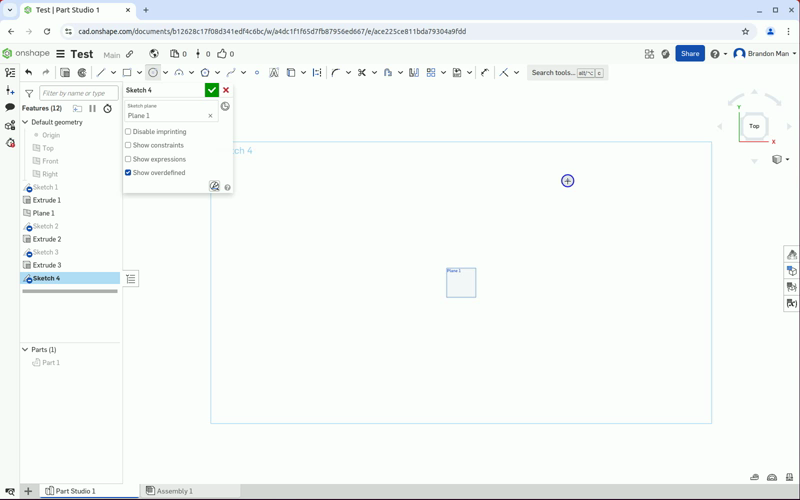
mouse_move(570, 180)
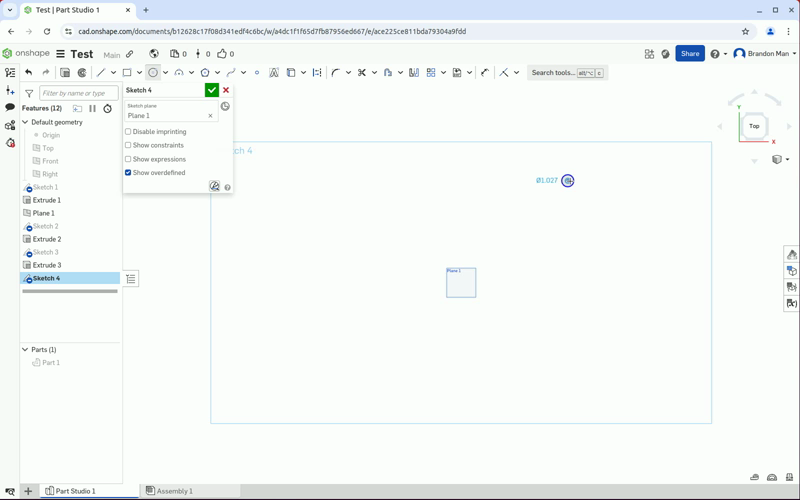
scroll(6)
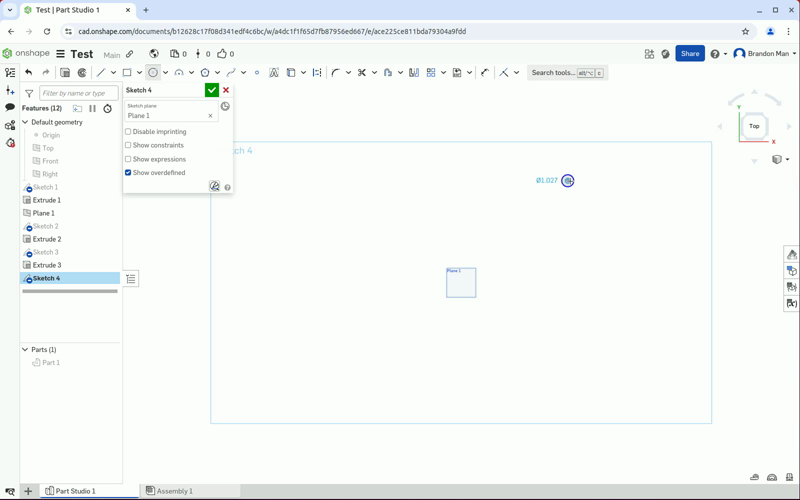
scroll(6)
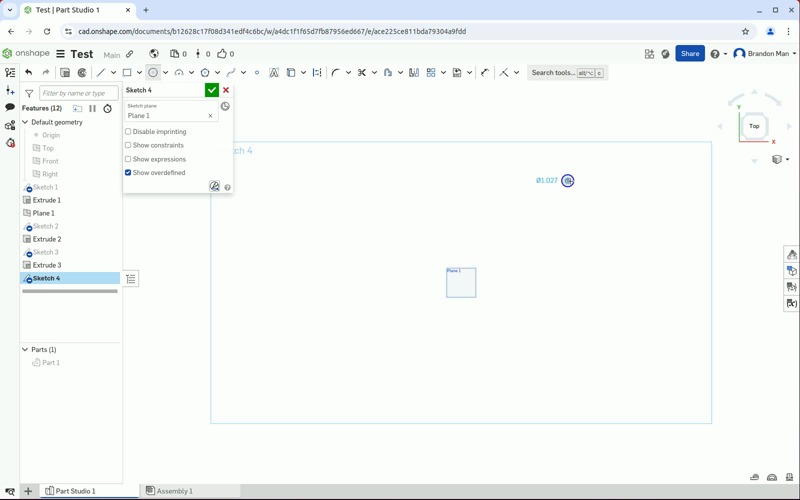
scroll(6)
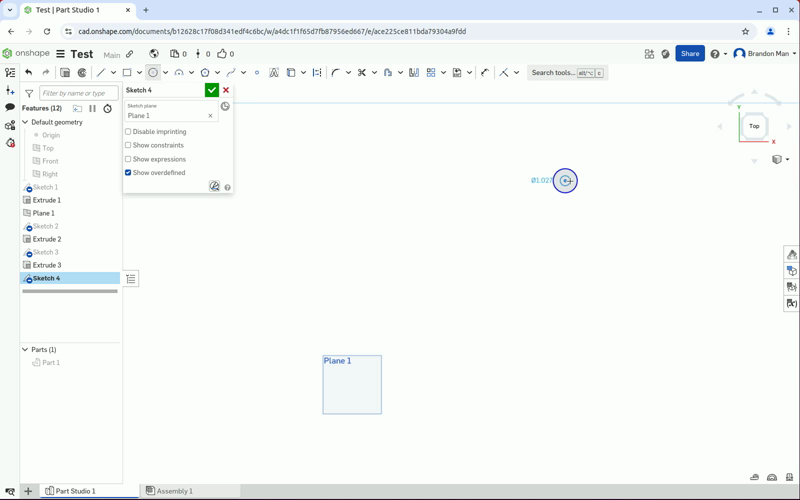
scroll(6)
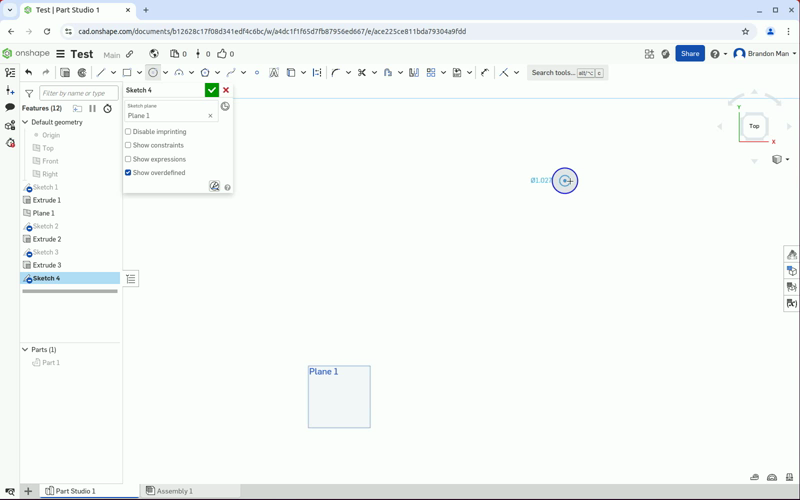
scroll(6)
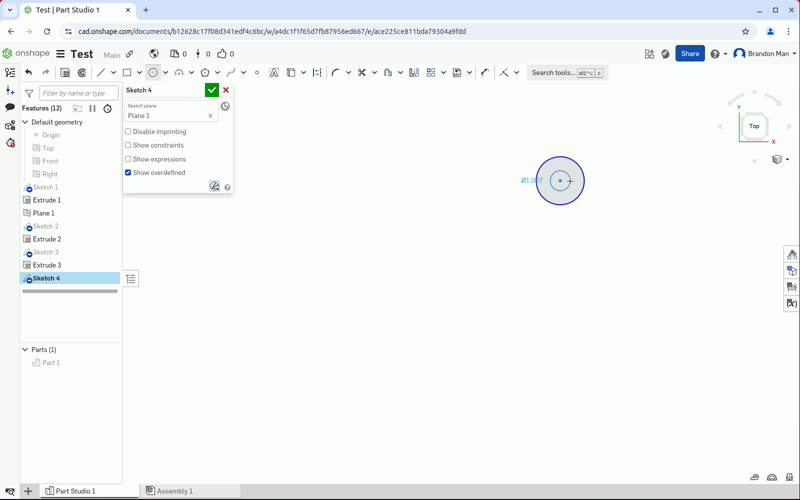
scroll(6)
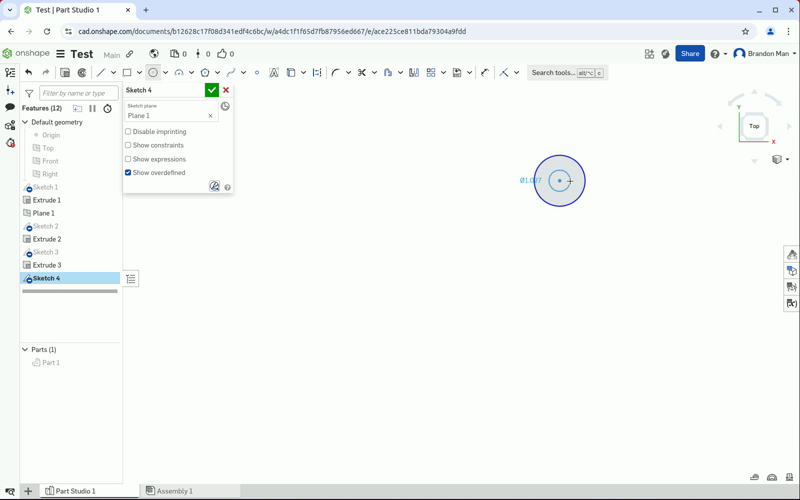
scroll(6)
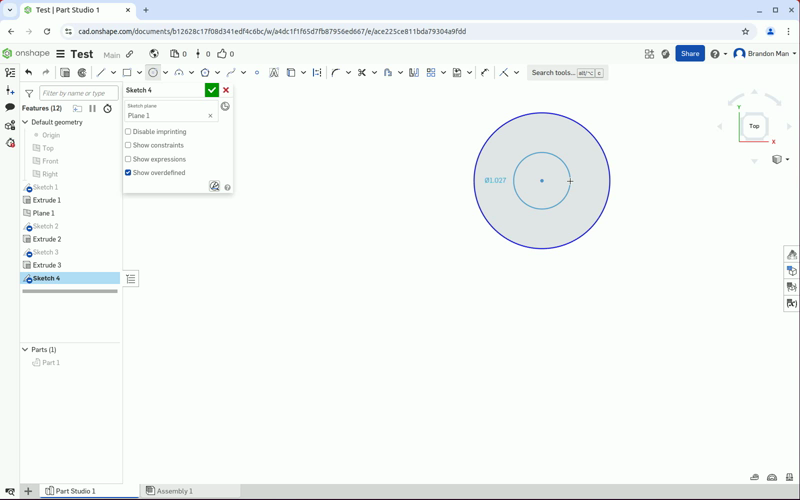
click(570, 180)
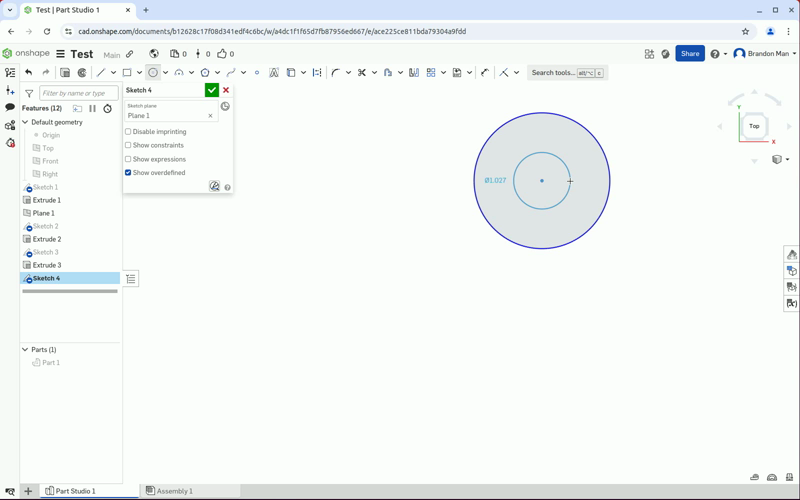
scroll(-6)
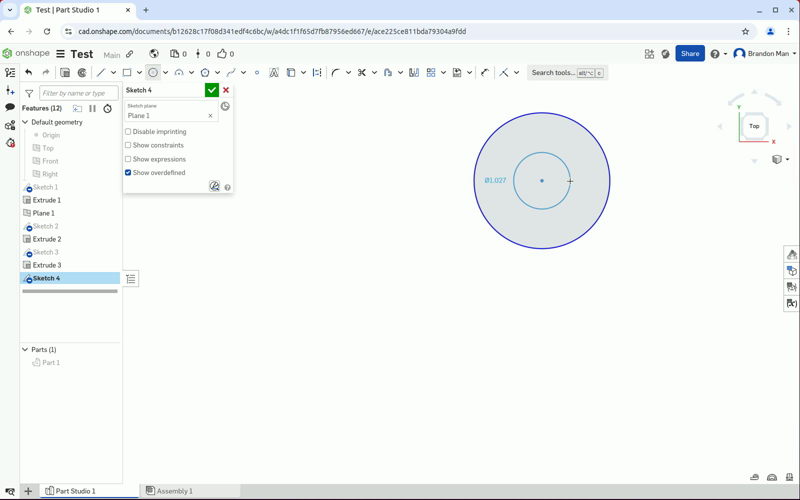
scroll(-6)
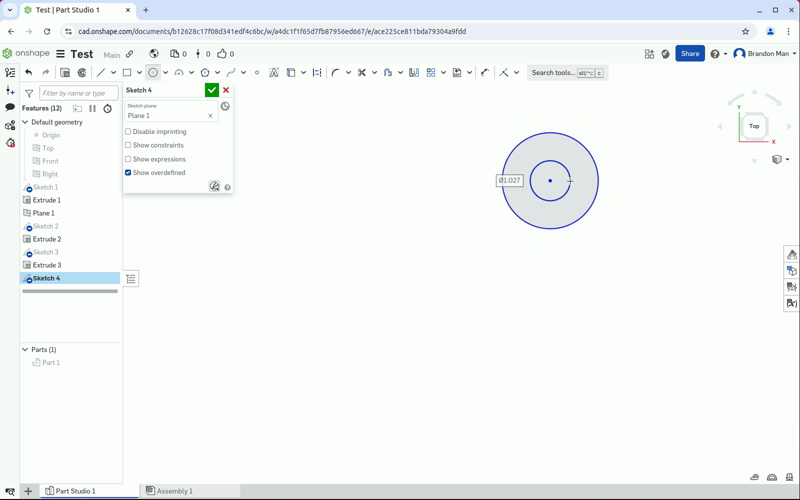
scroll(-6)
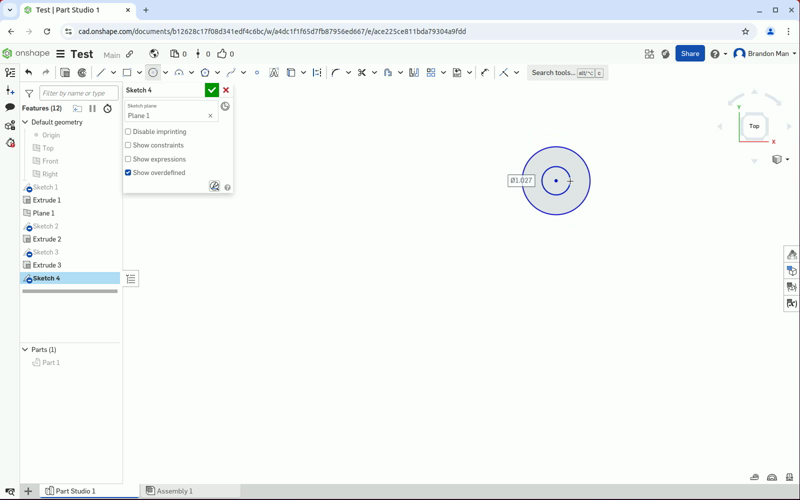
scroll(-6)
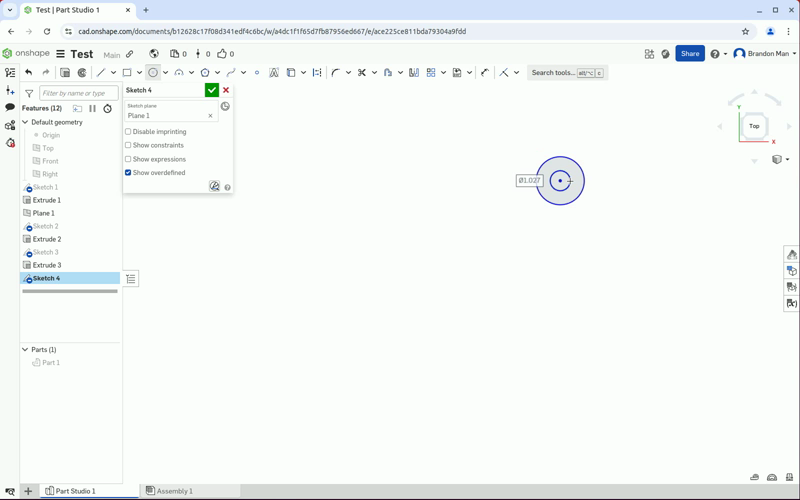
scroll(-6)
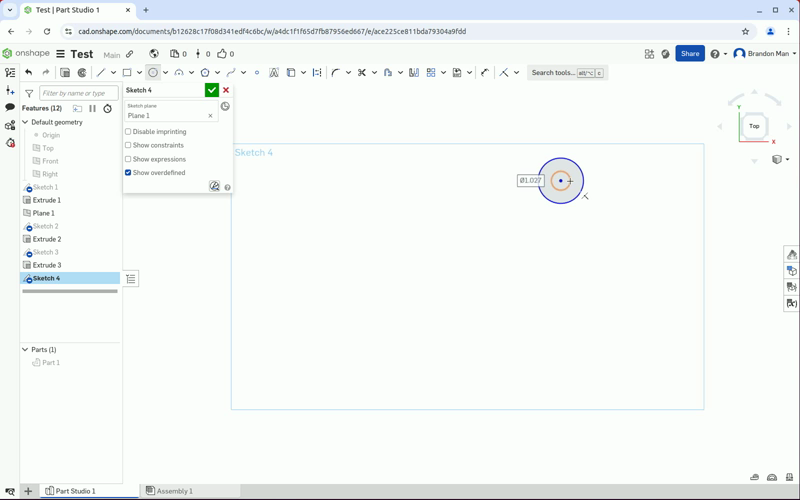
scroll(-6)
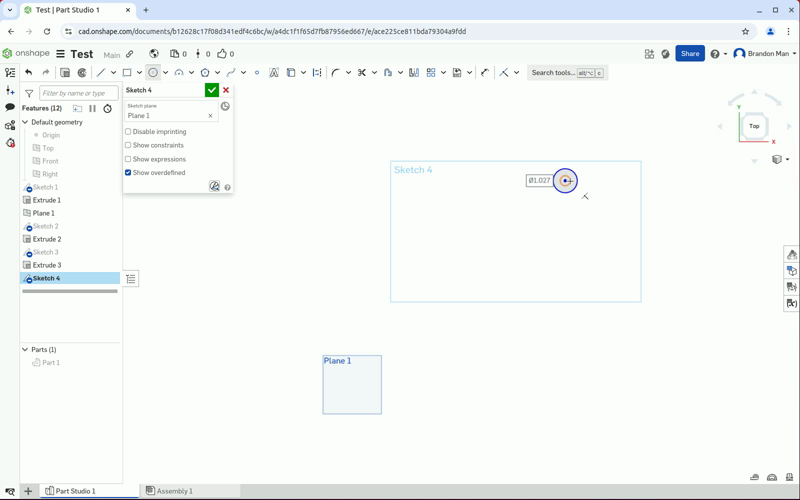
scroll(-6)
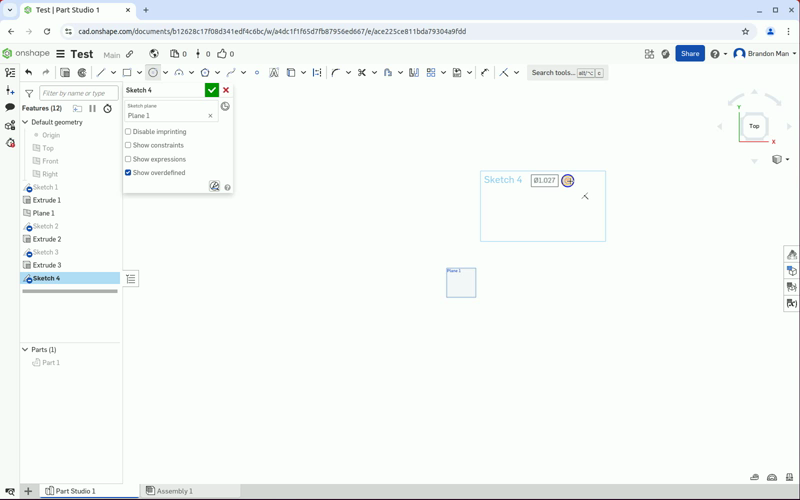
key(esc)
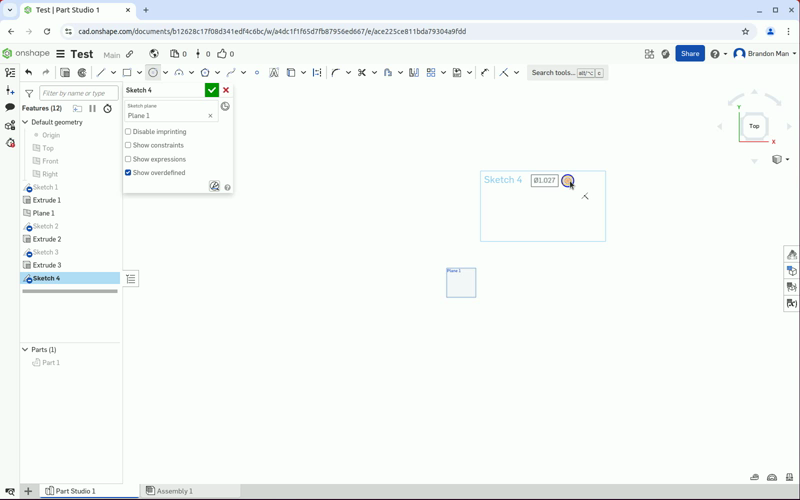
mouse_move(572, 179)
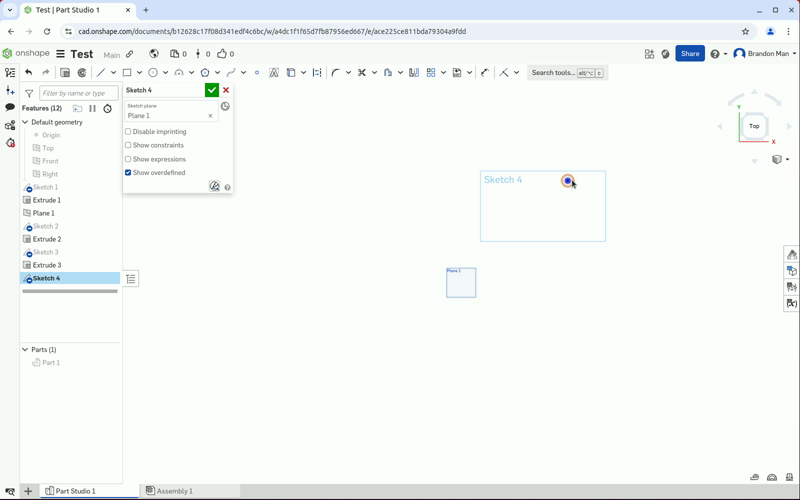
scroll(6)
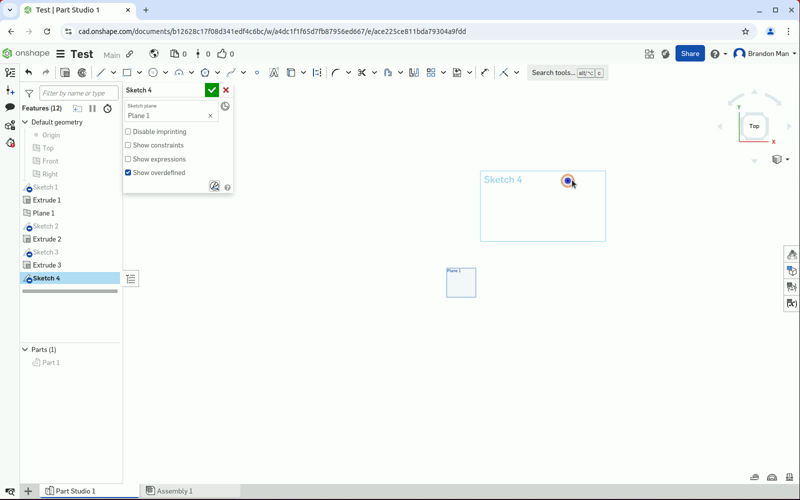
scroll(6)
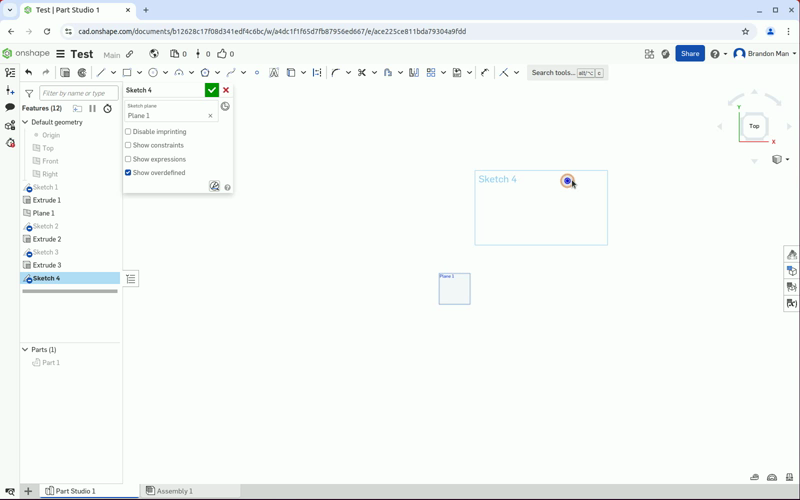
scroll(6)
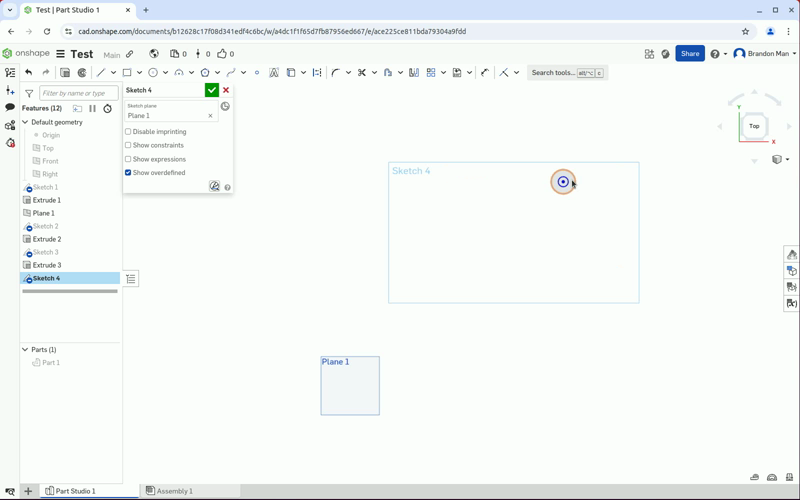
scroll(6)
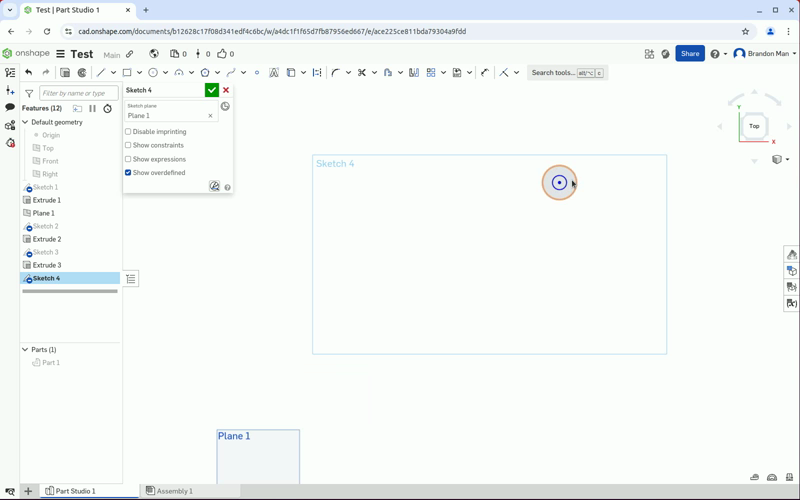
scroll(6)
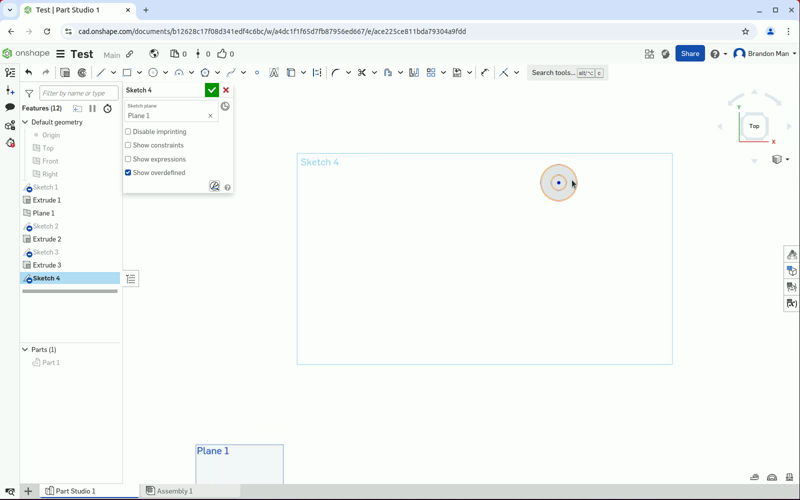
scroll(6)
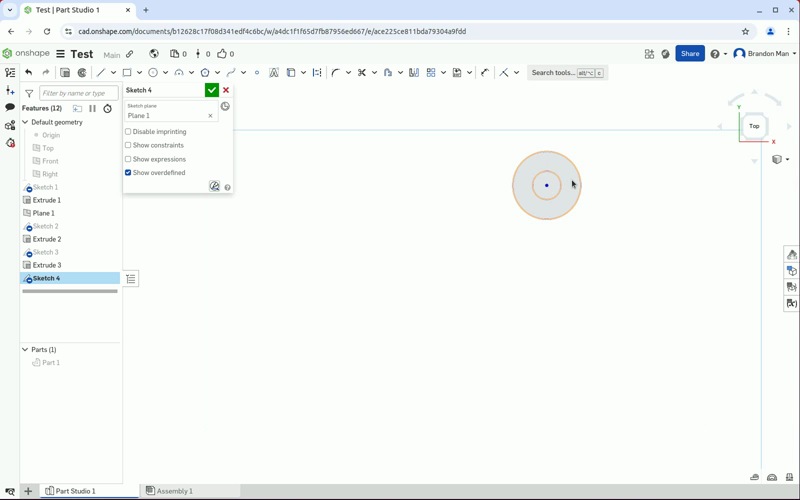
scroll(6)
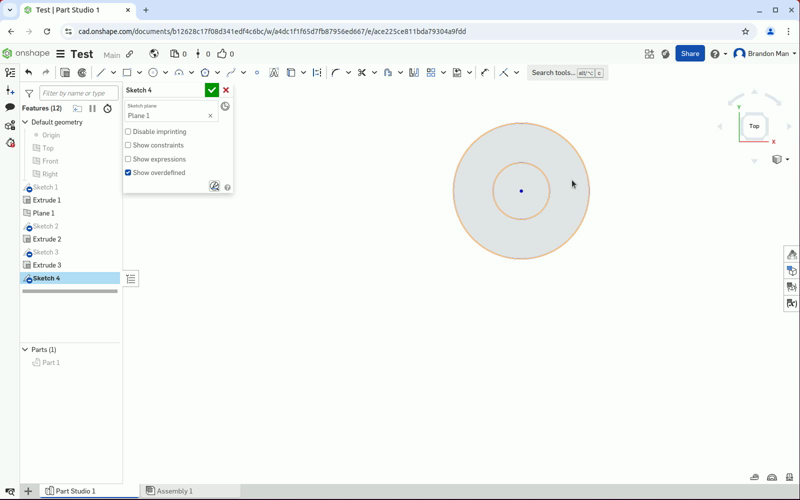
click(572, 179)
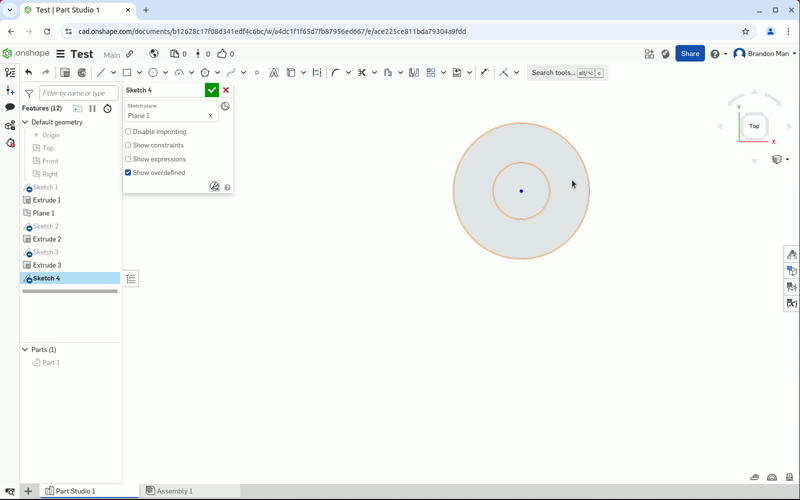
scroll(-6)
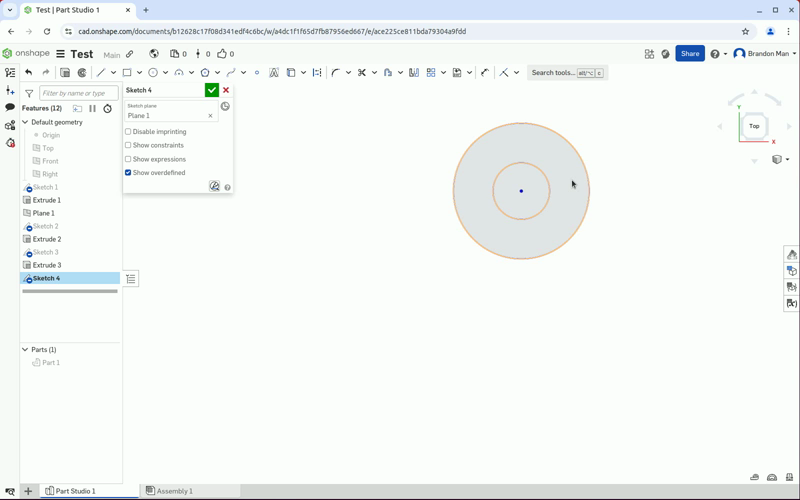
scroll(-6)
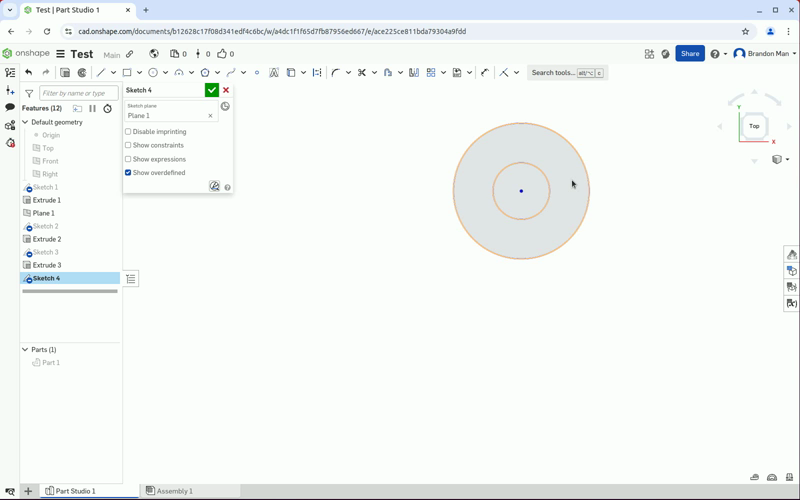
scroll(-6)
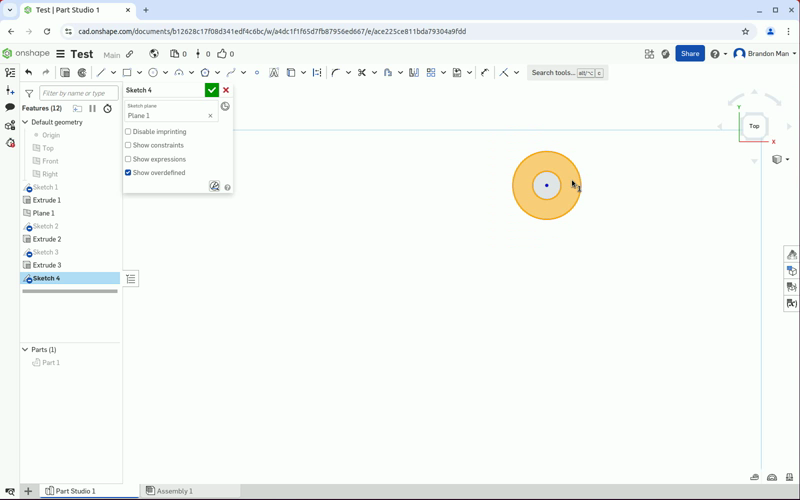
scroll(-6)
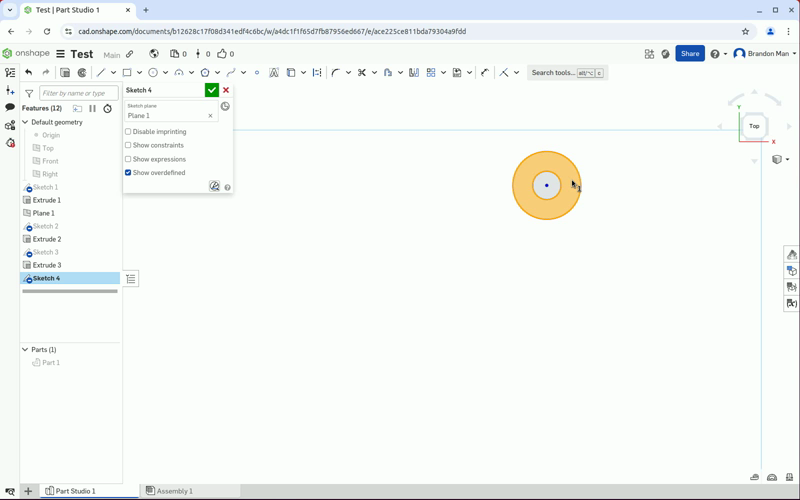
scroll(-6)
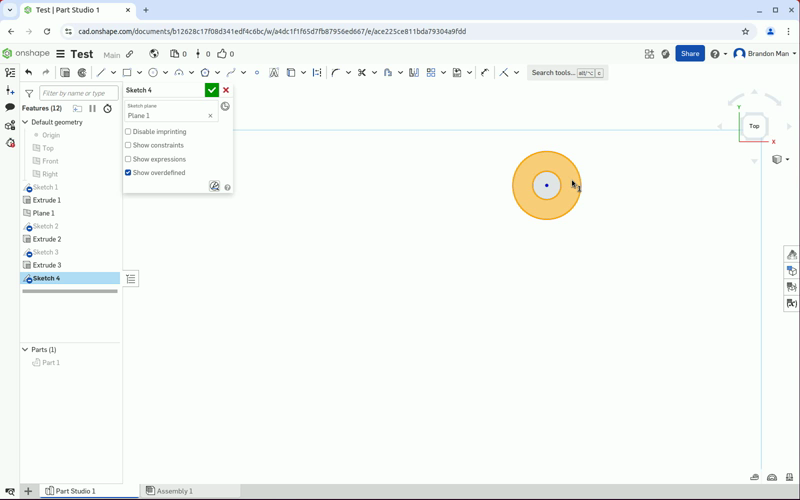
scroll(-6)
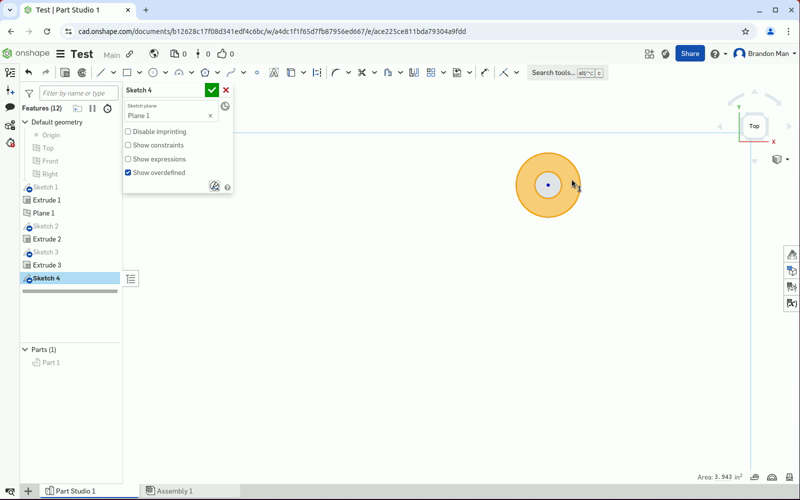
scroll(-6)
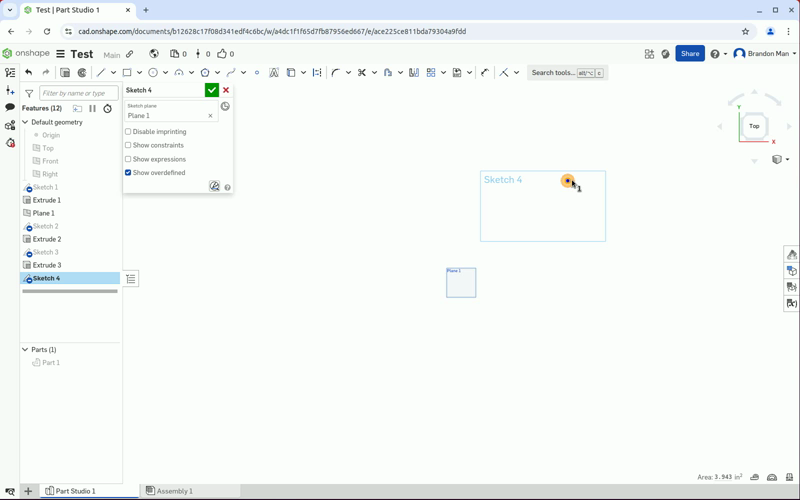
mouse_move(73, 352)
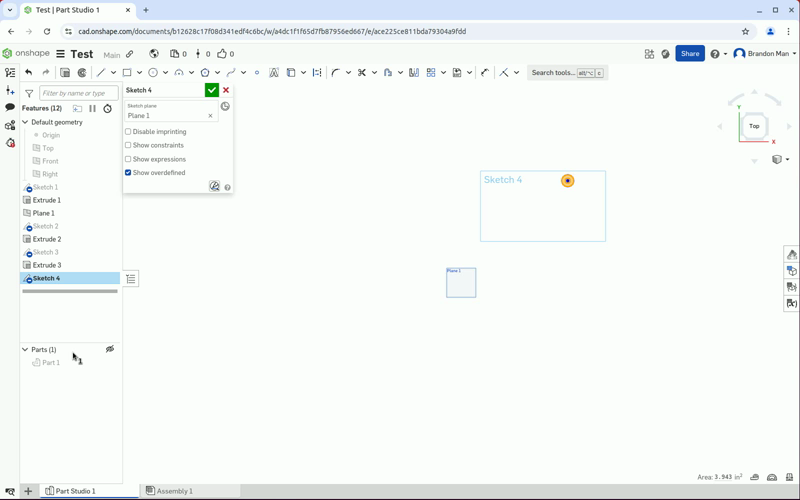
key(shift+y)
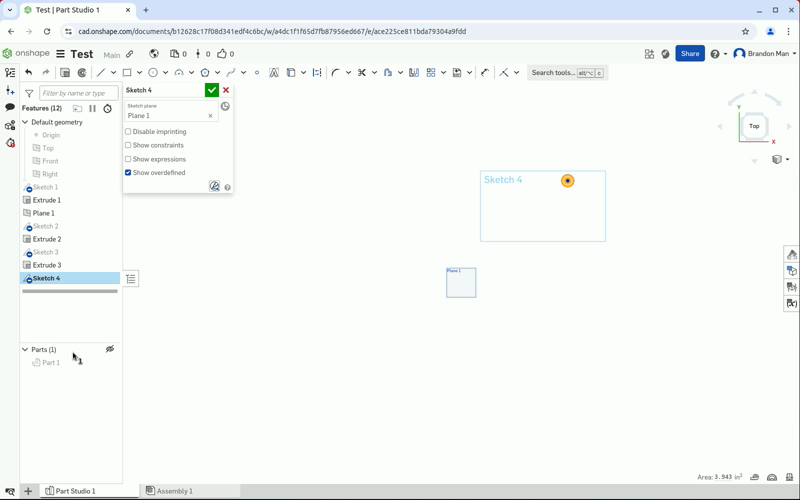
key(shift+e)
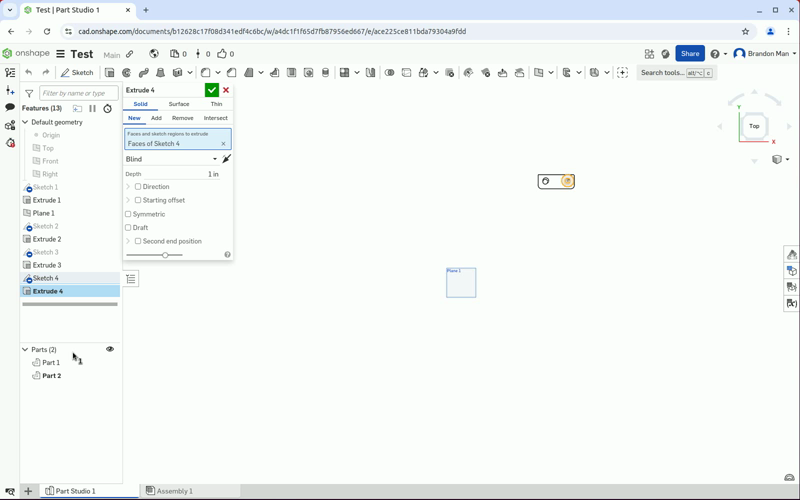
mouse_move(143, 106)
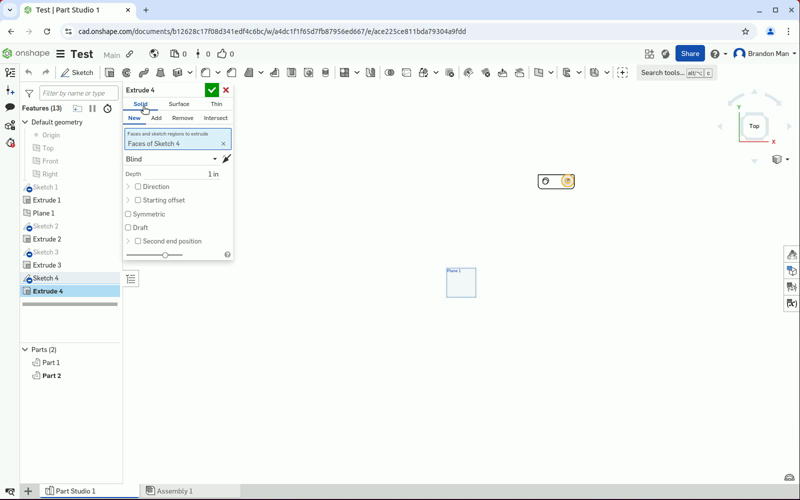
click(143, 106)
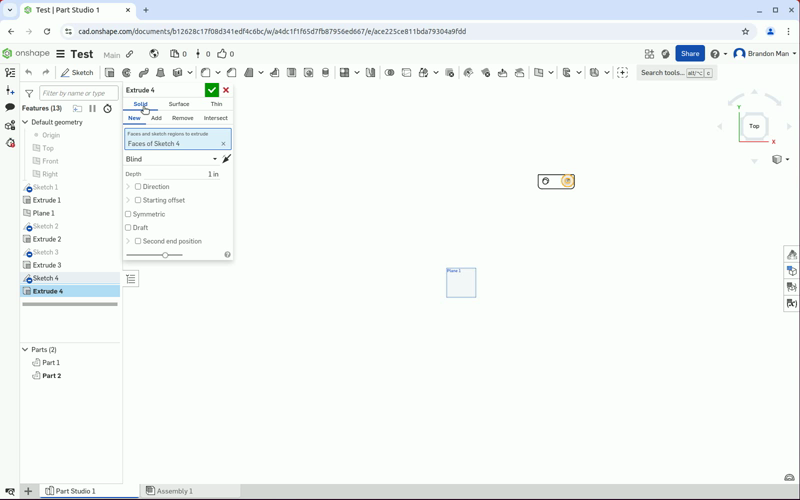
mouse_move(186, 120)
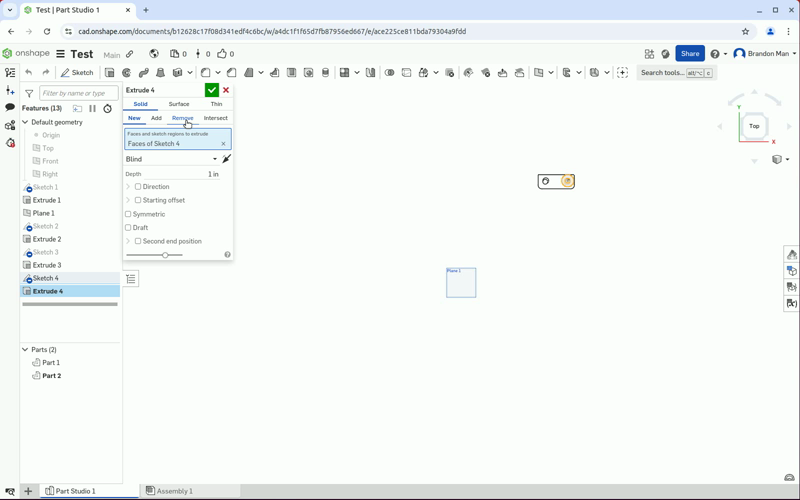
click(186, 120)
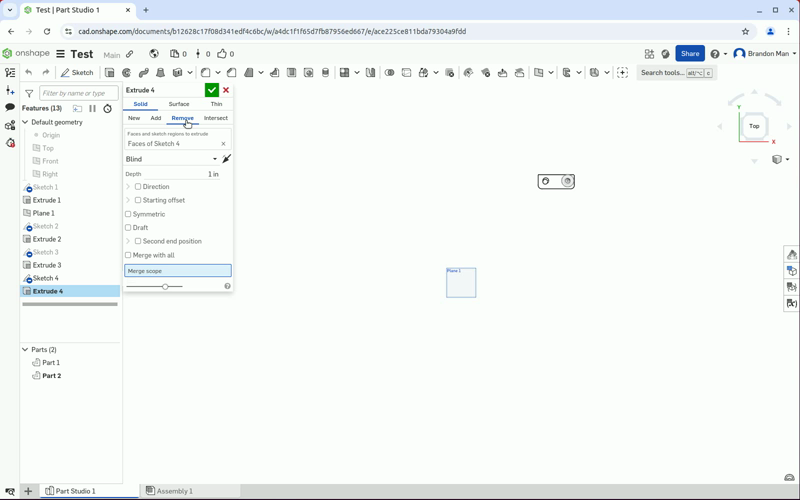
key(tab, 4)
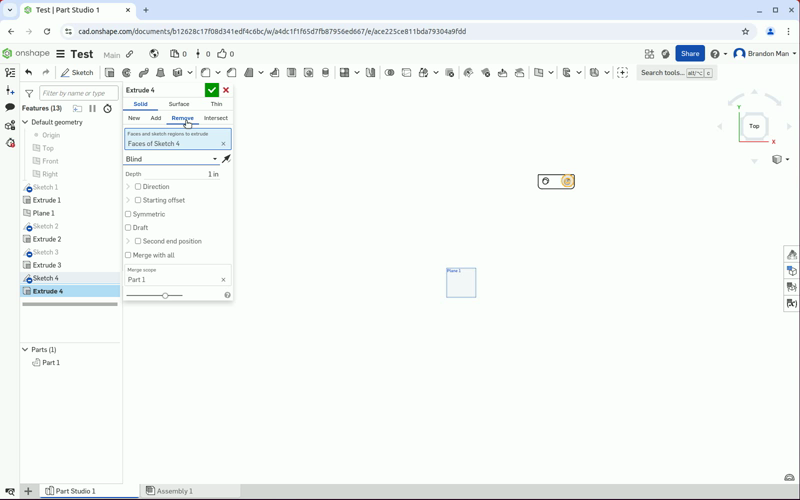
text(0.722)
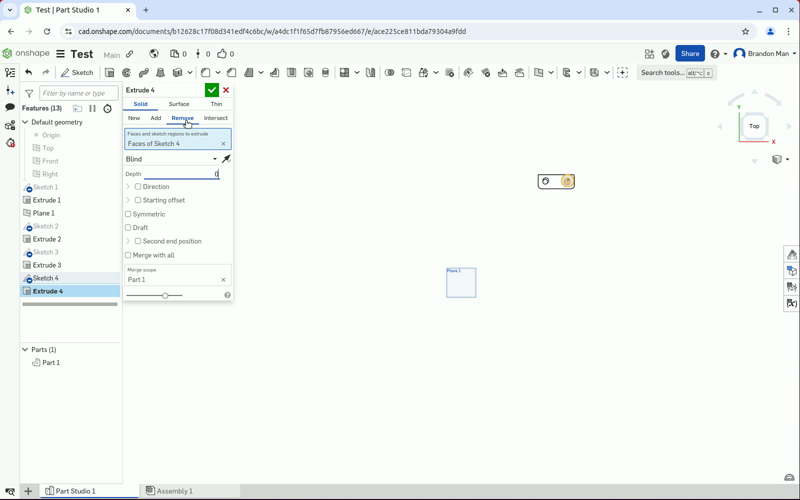
key(tab, 6)
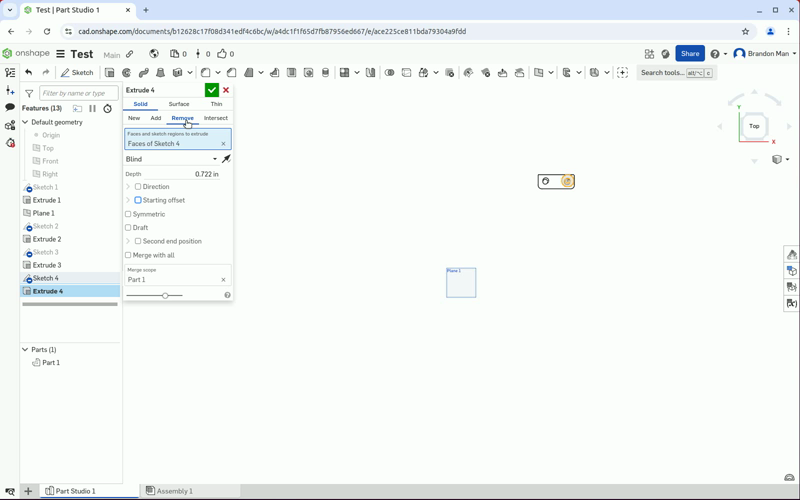
key(space)
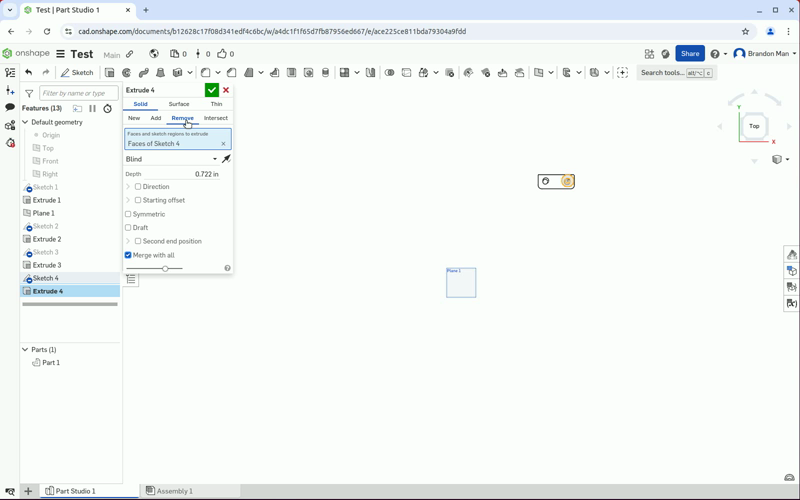
key(enter)
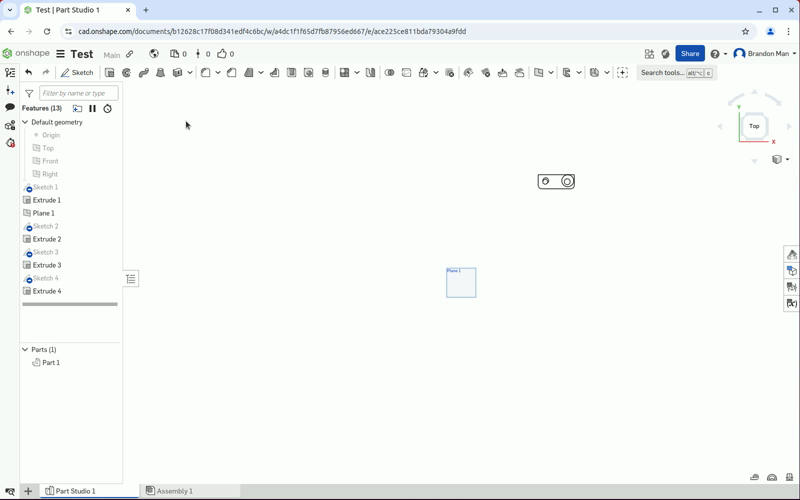
key(shift+h)
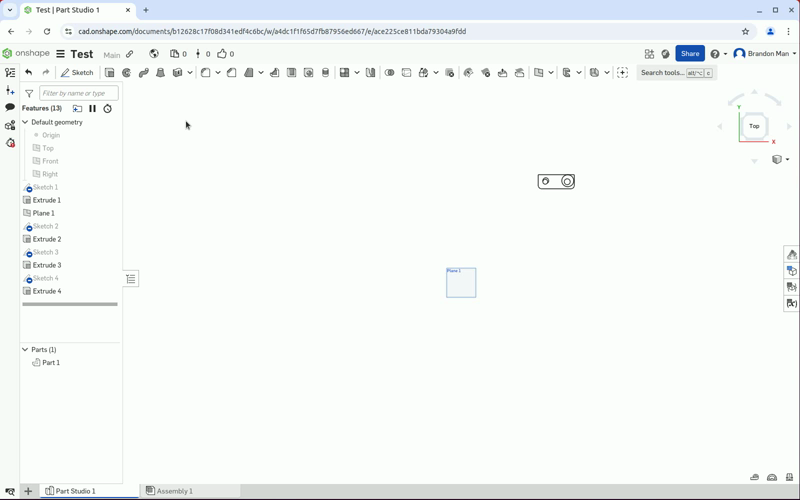
key(shift+h)
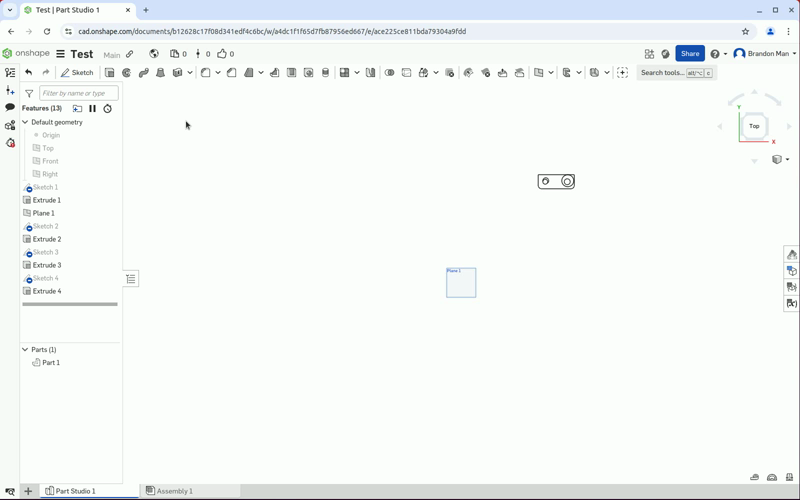
mouse_move(73, 189)
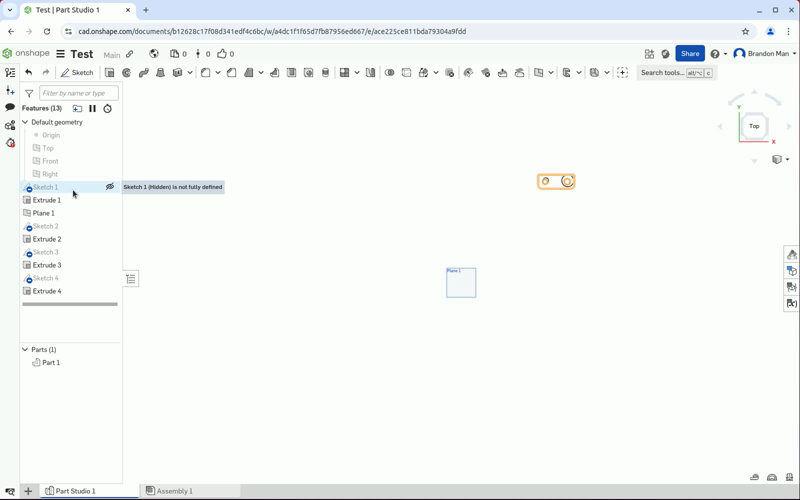
click(73, 189)
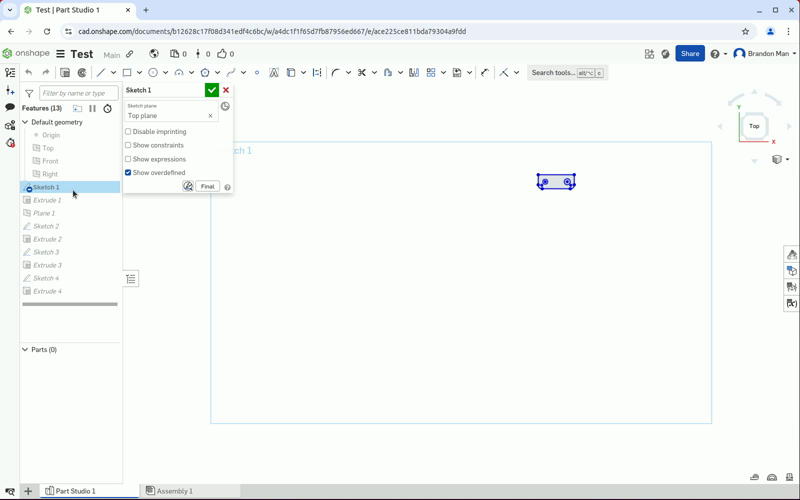
mouse_move(229, 92)
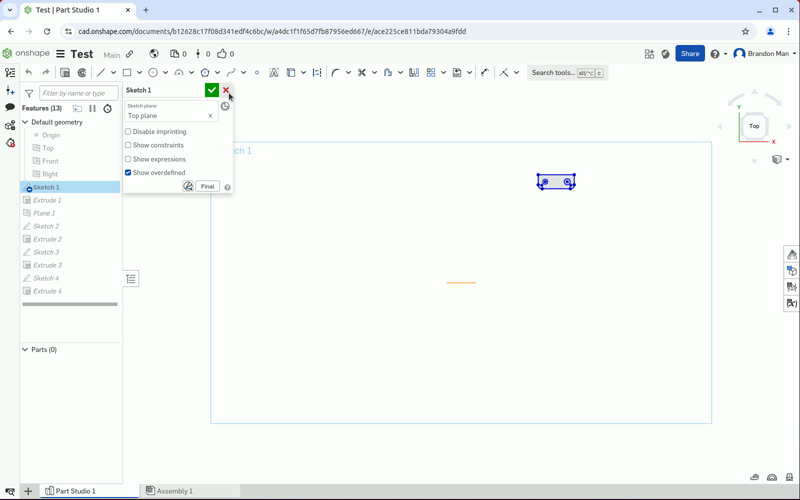
click(229, 92)
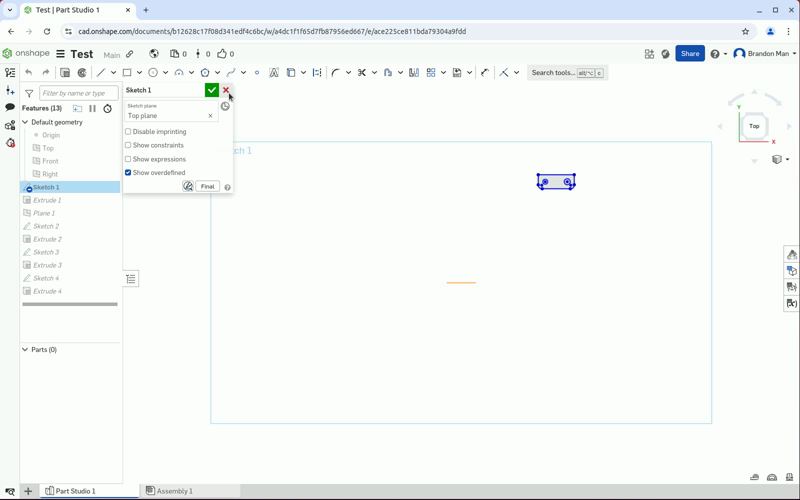
key(shift+s)
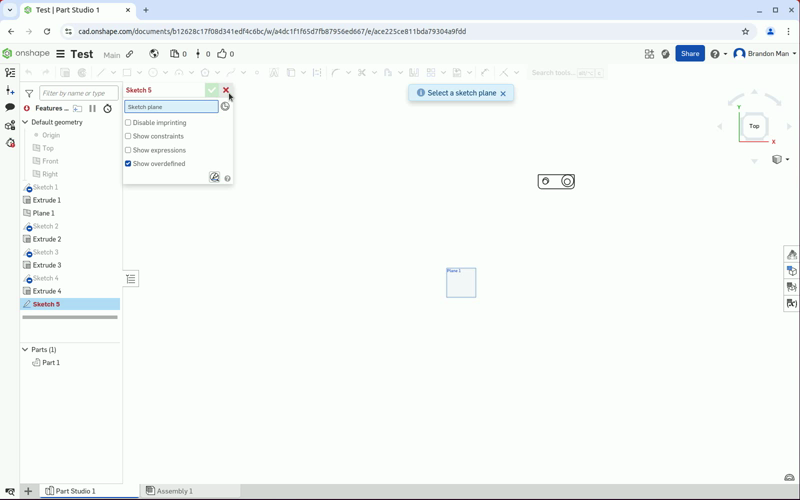
mouse_move(73, 215)
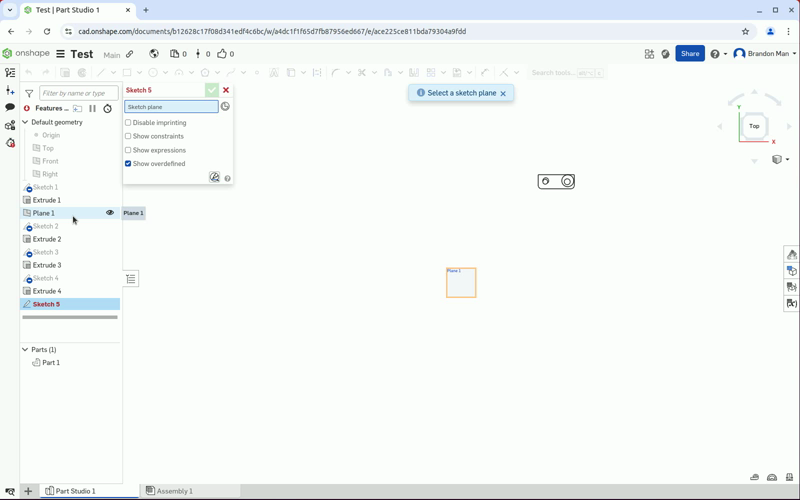
click(73, 215)
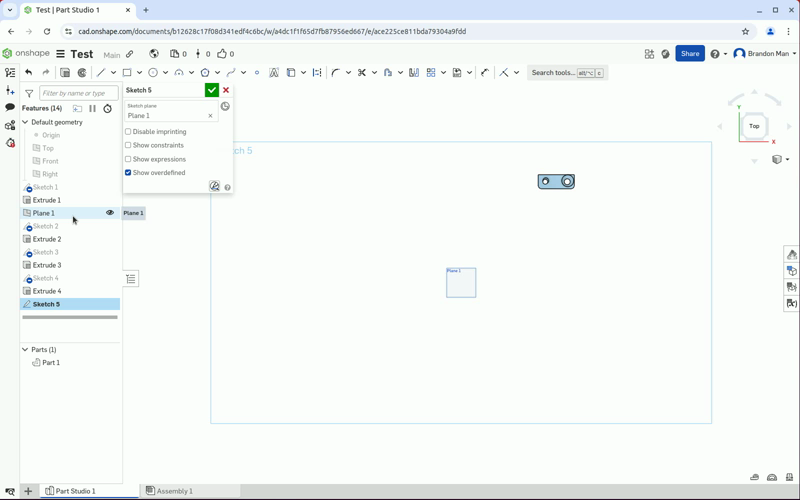
mouse_move(73, 352)
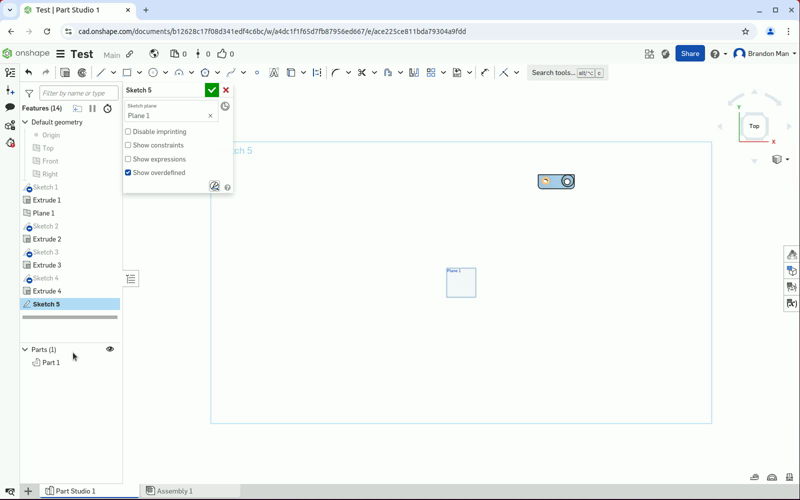
key(y)
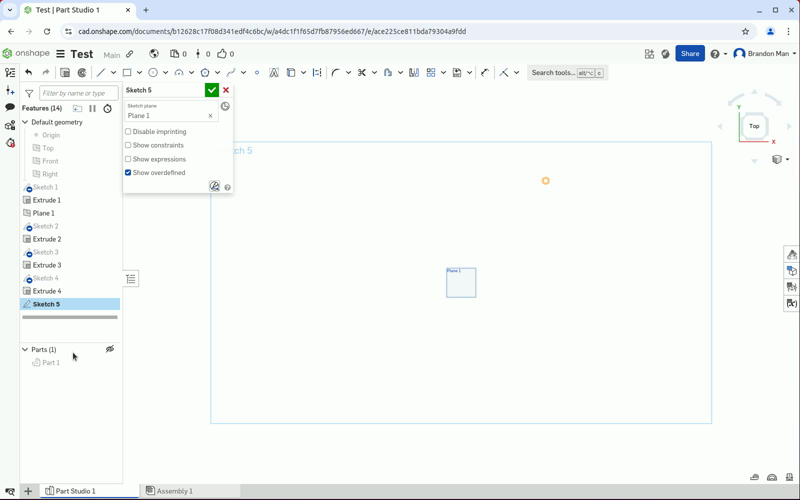
key(c)
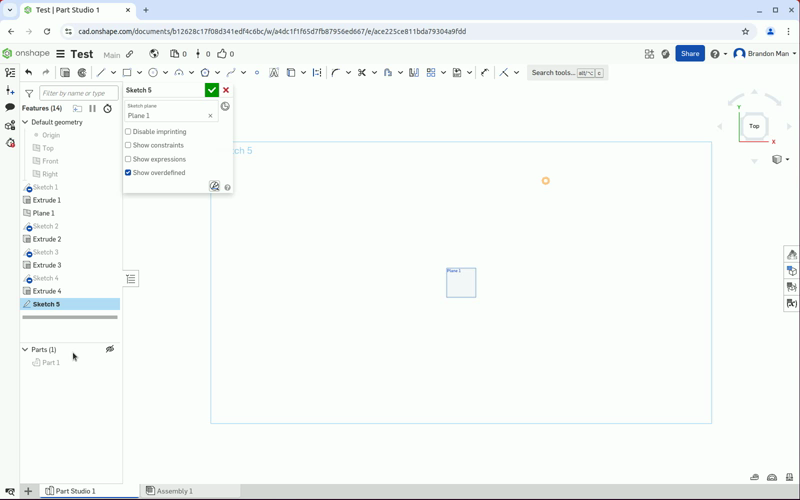
key_down(shift)
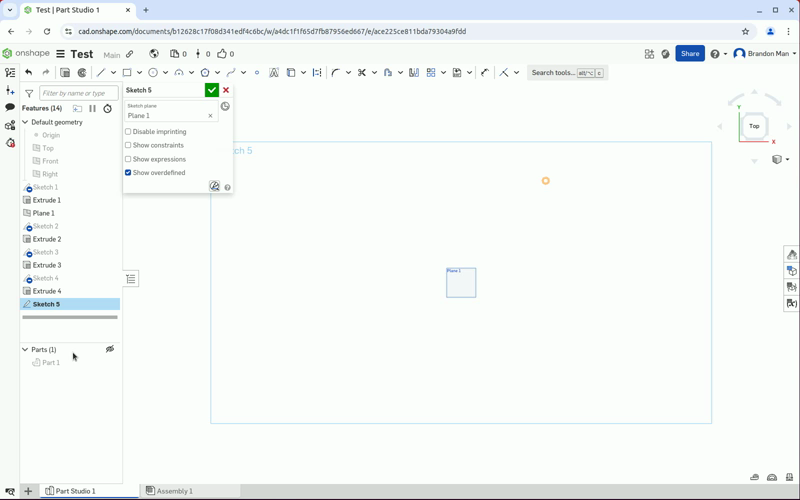
mouse_move(546, 180)
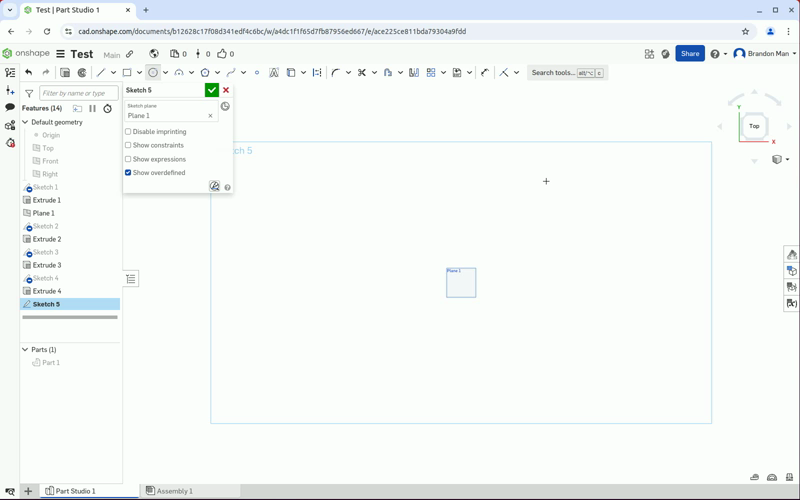
click(546, 180)
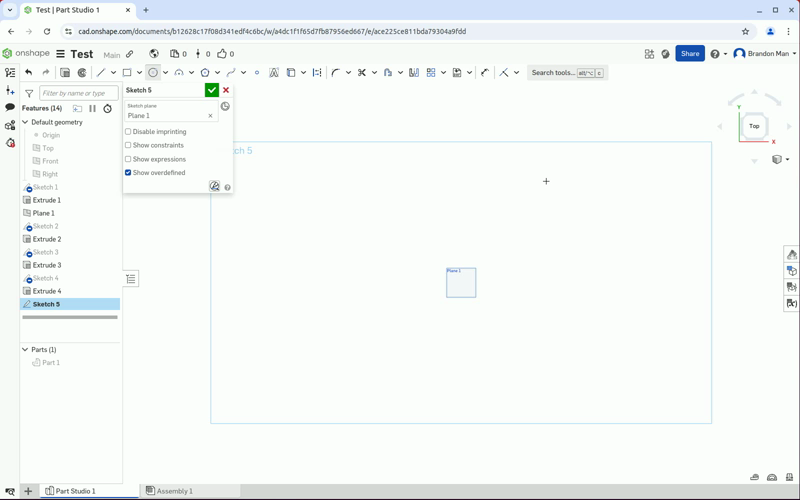
key_up(shift)
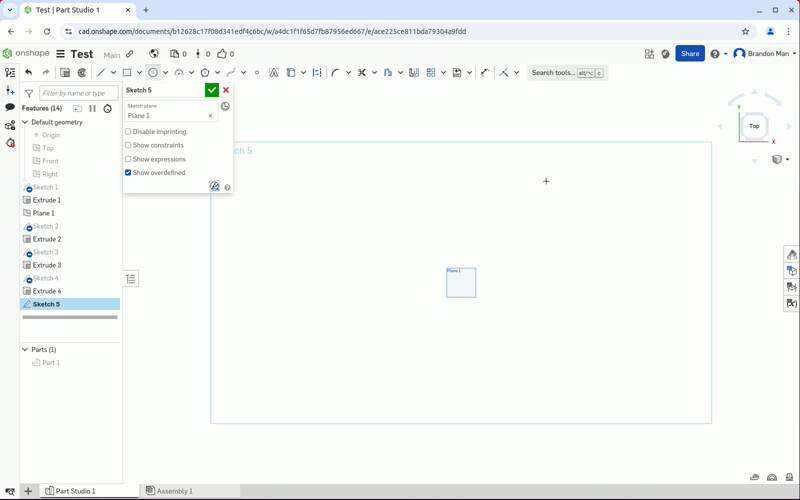
mouse_move(552, 180)
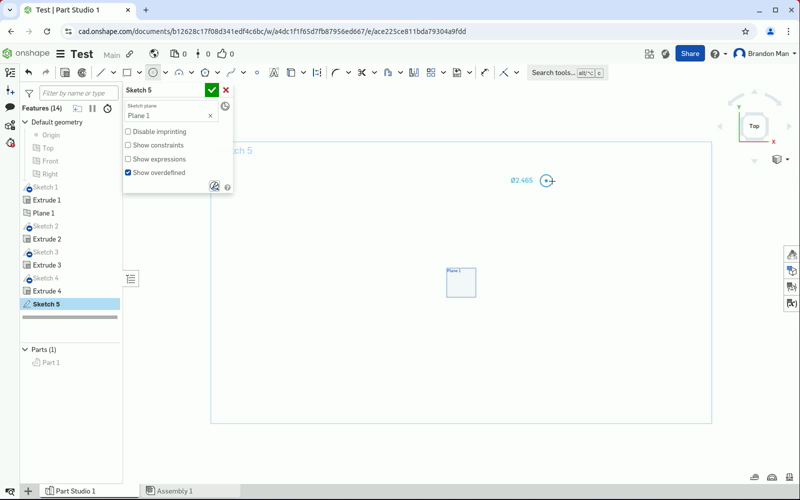
click(552, 180)
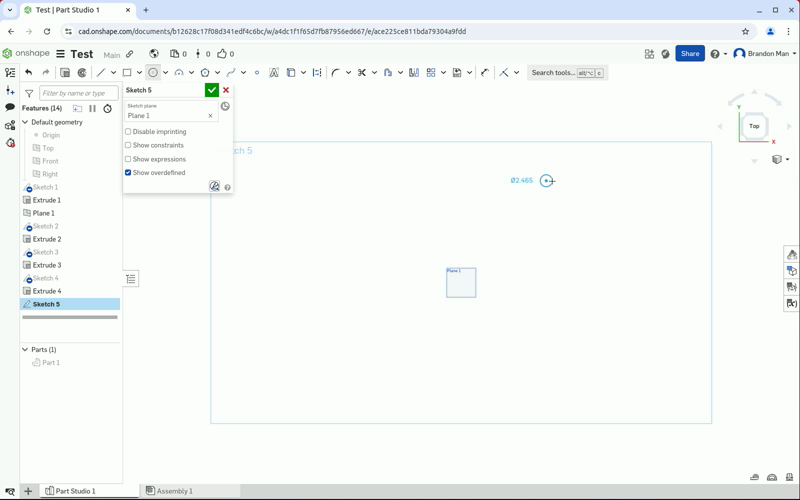
key(esc)
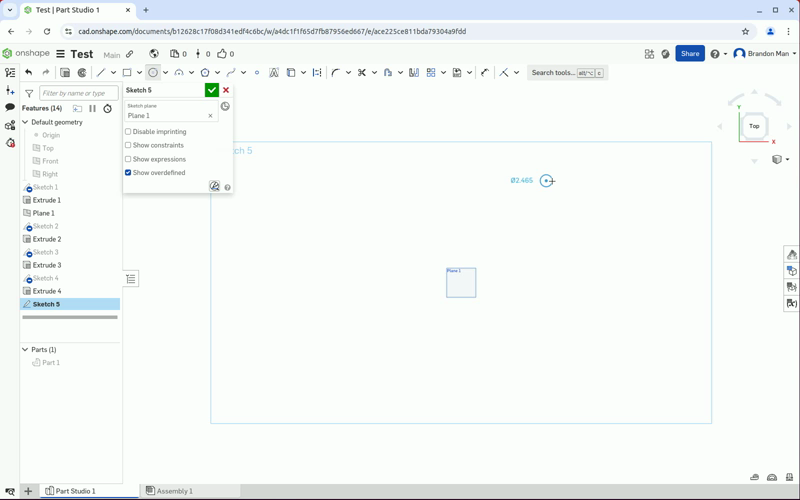
key(c)
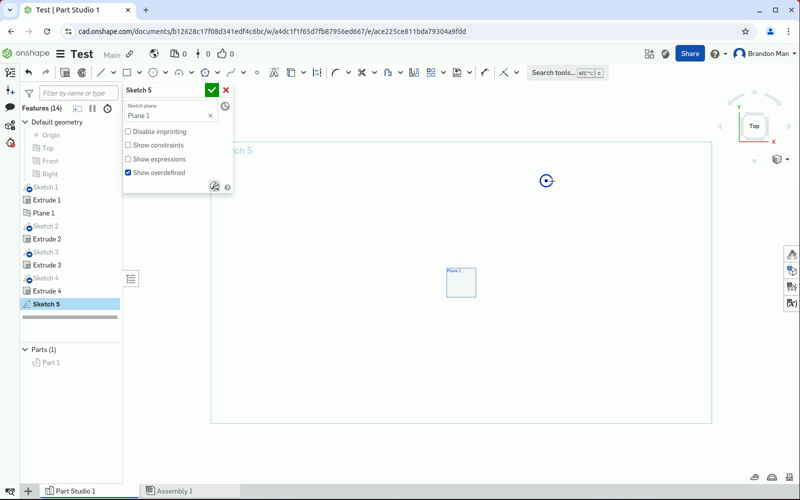
key_down(shift)
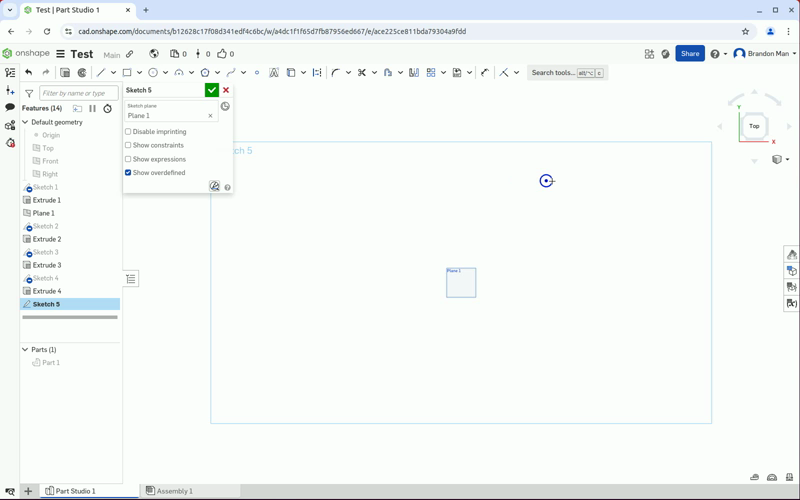
mouse_move(546, 180)
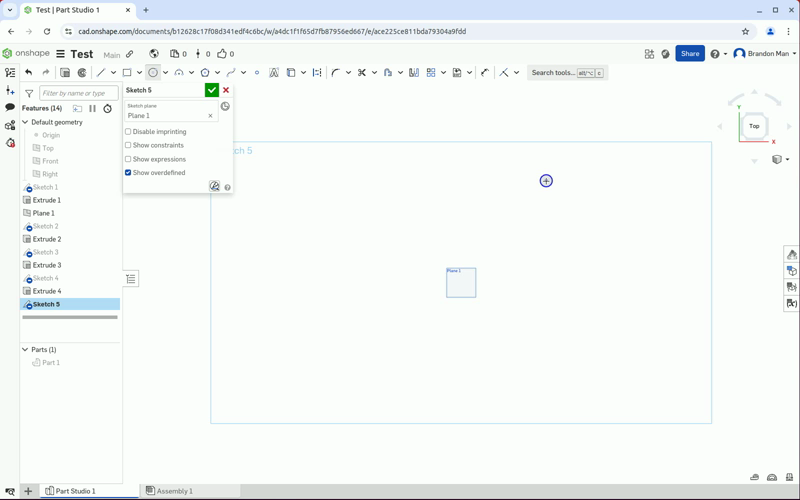
click(546, 180)
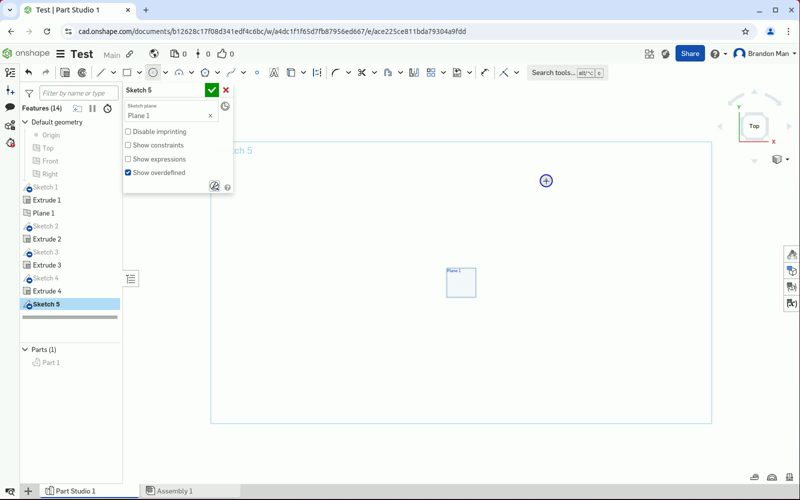
key_up(shift)
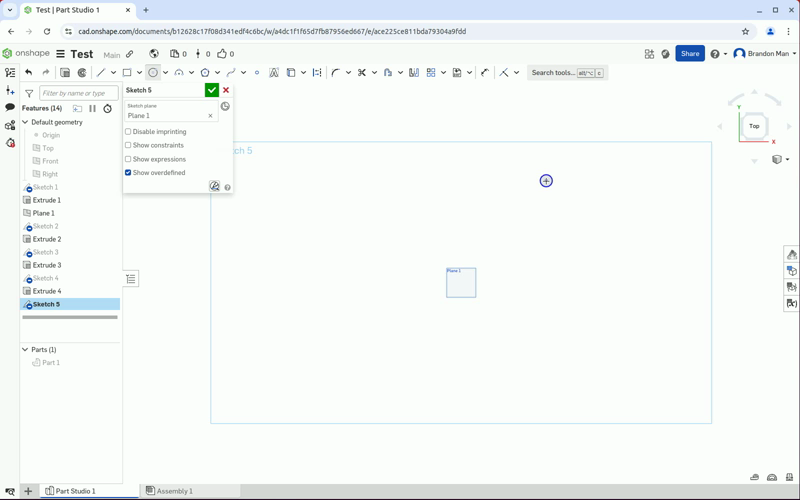
mouse_move(549, 180)
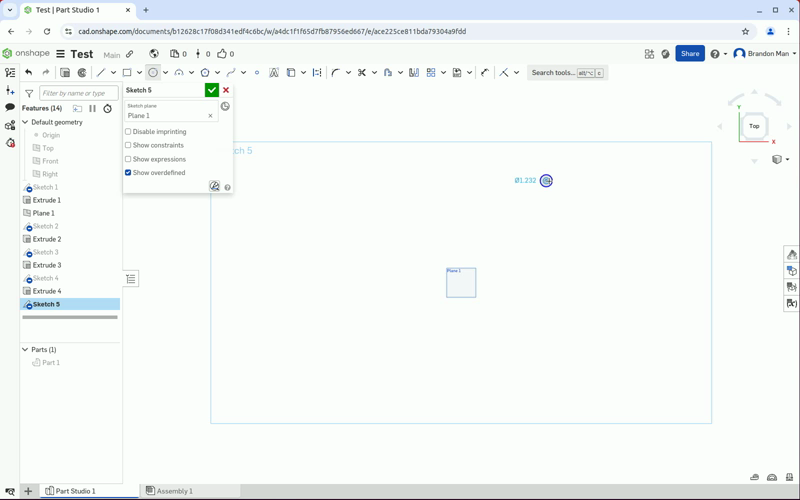
scroll(6)
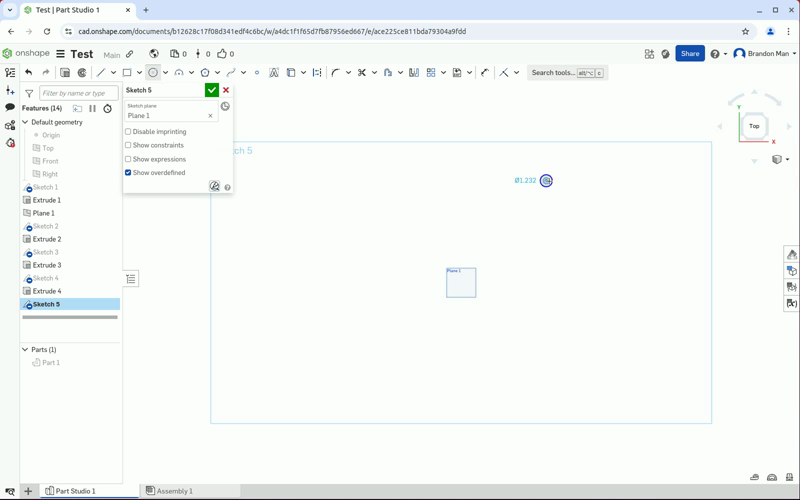
scroll(6)
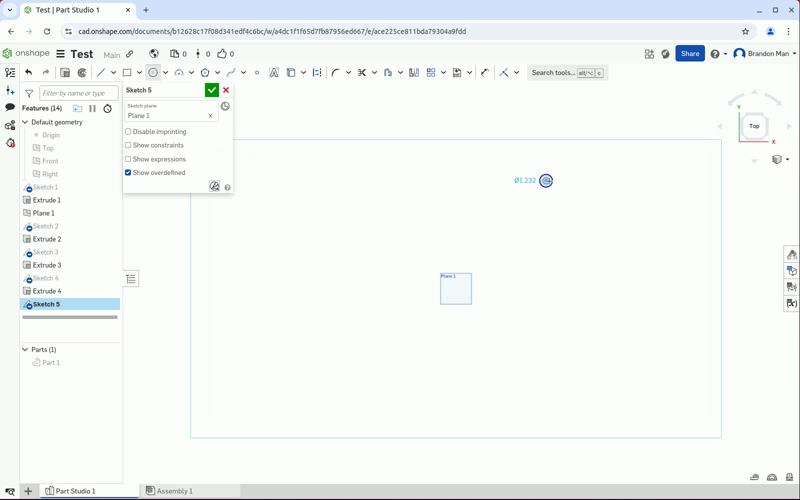
scroll(6)
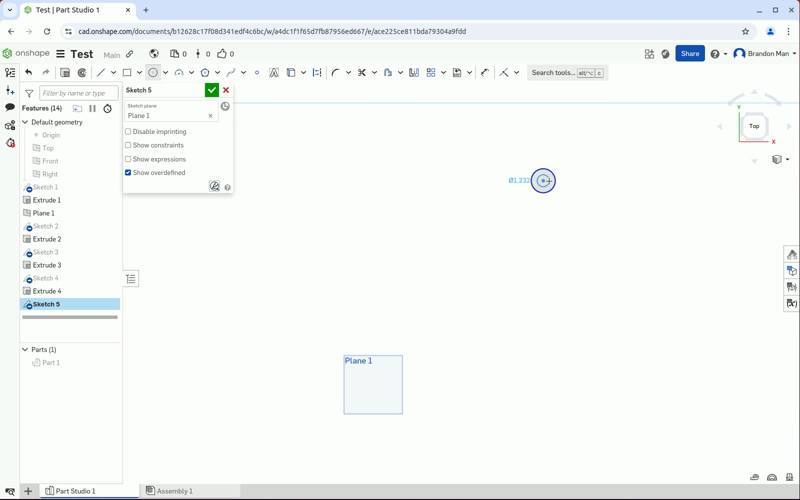
scroll(6)
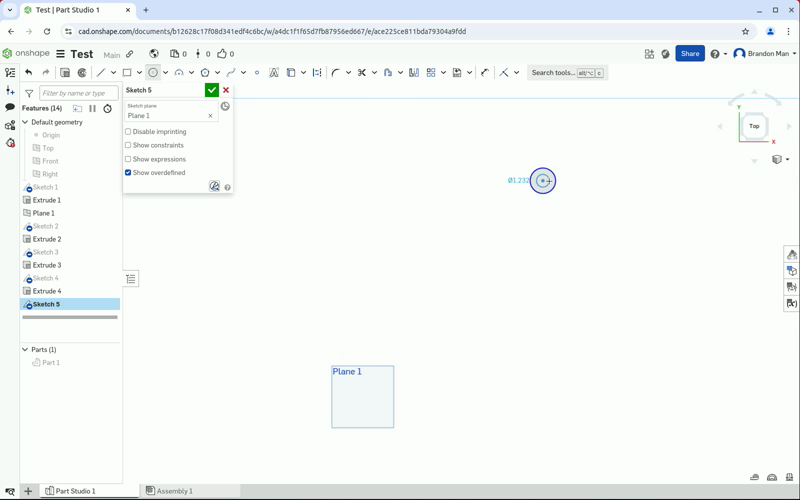
scroll(6)
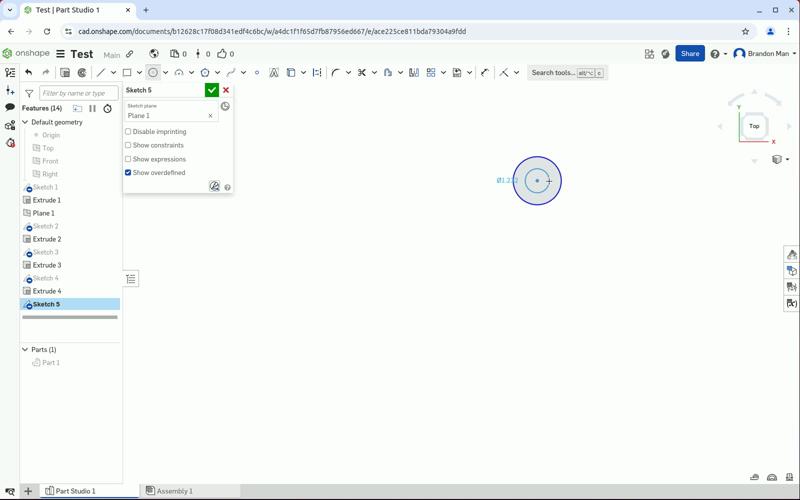
scroll(6)
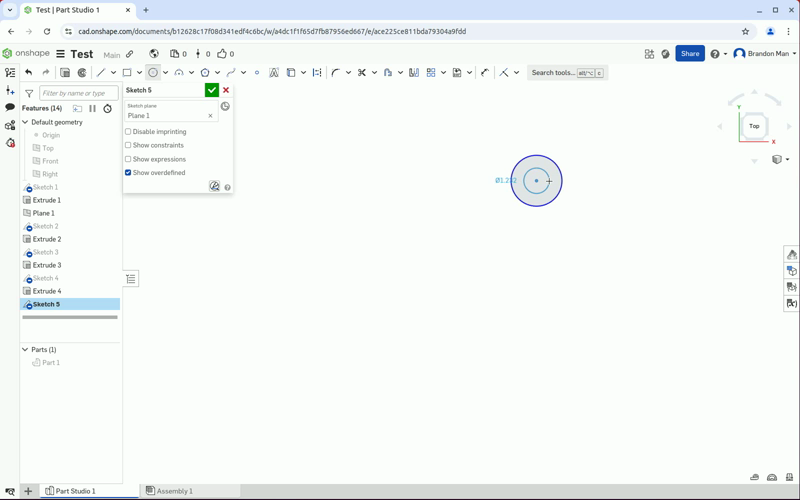
scroll(6)
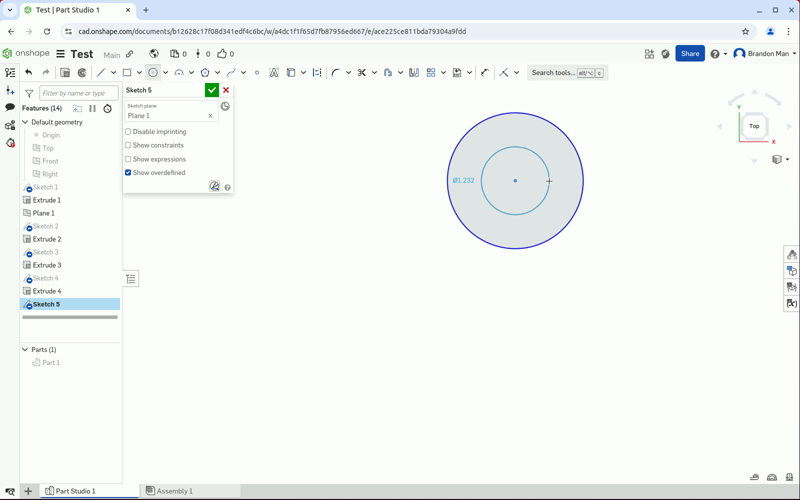
click(549, 180)
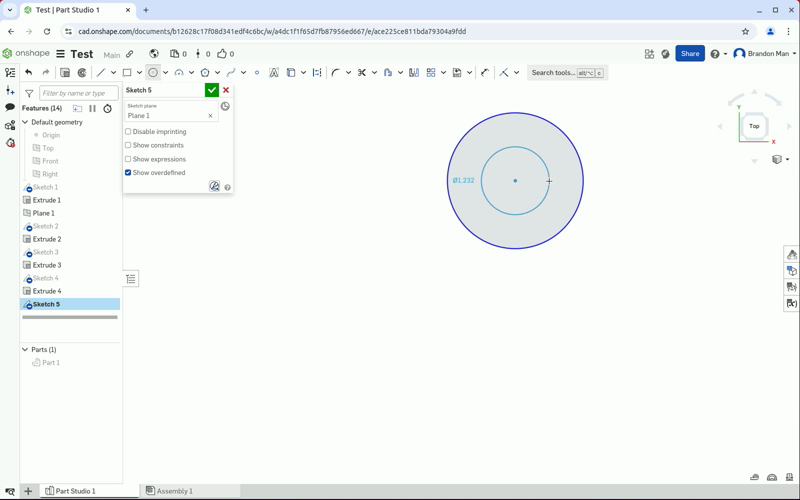
scroll(-6)
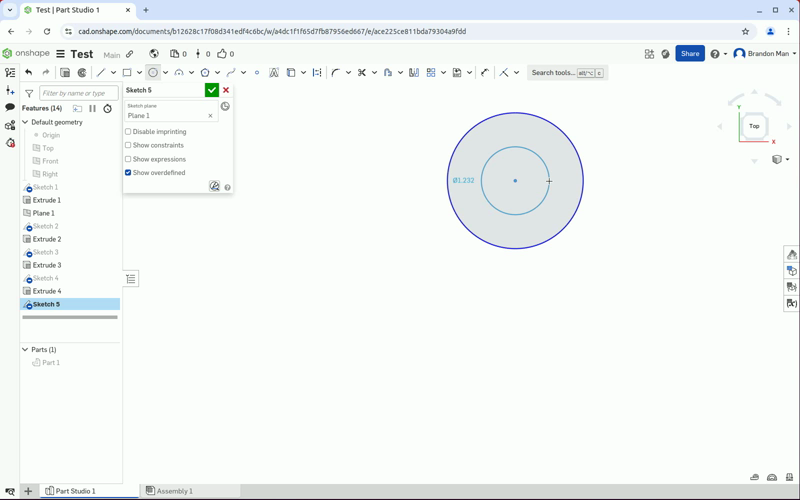
scroll(-6)
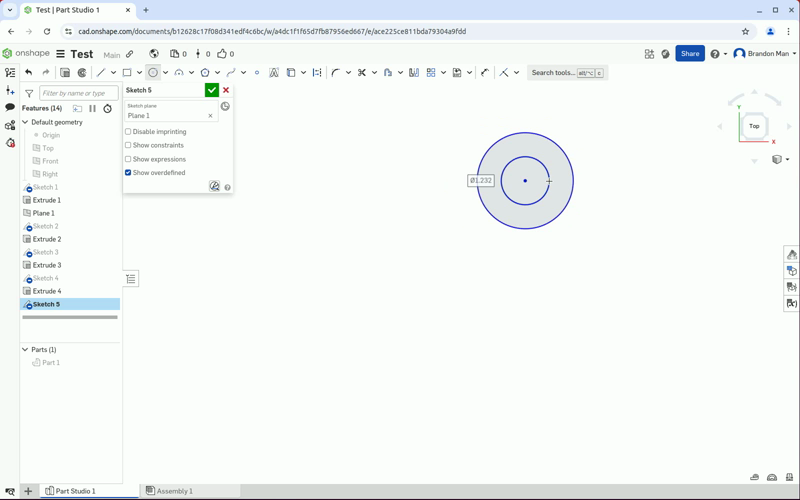
scroll(-6)
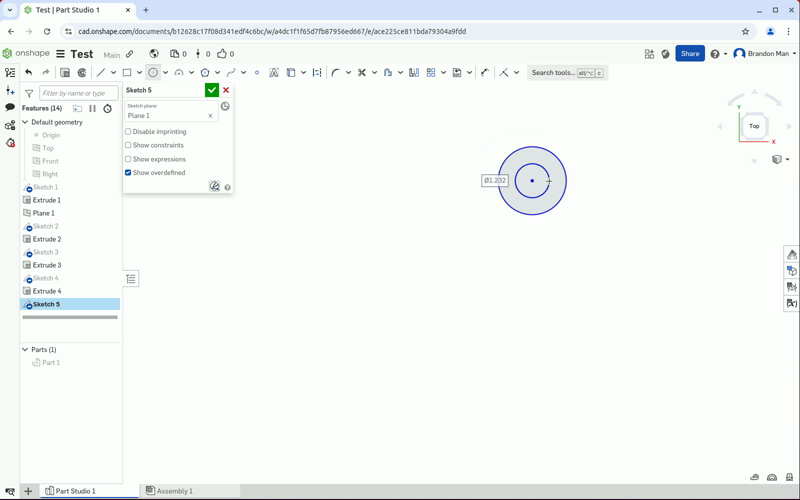
scroll(-6)
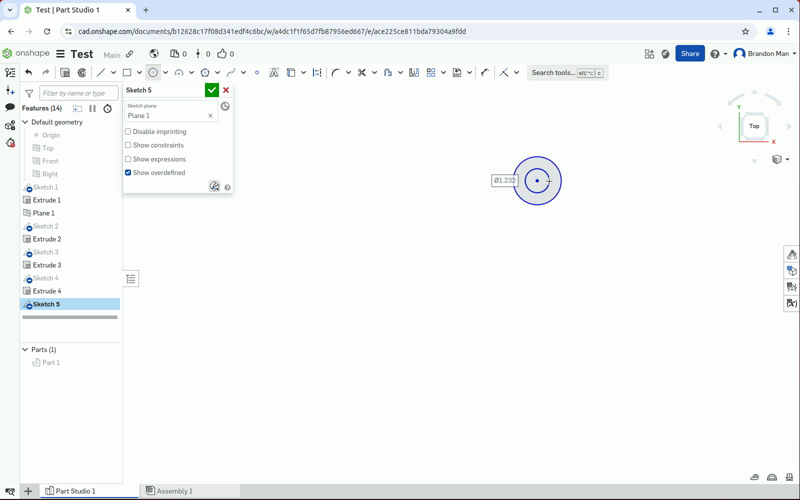
scroll(-6)
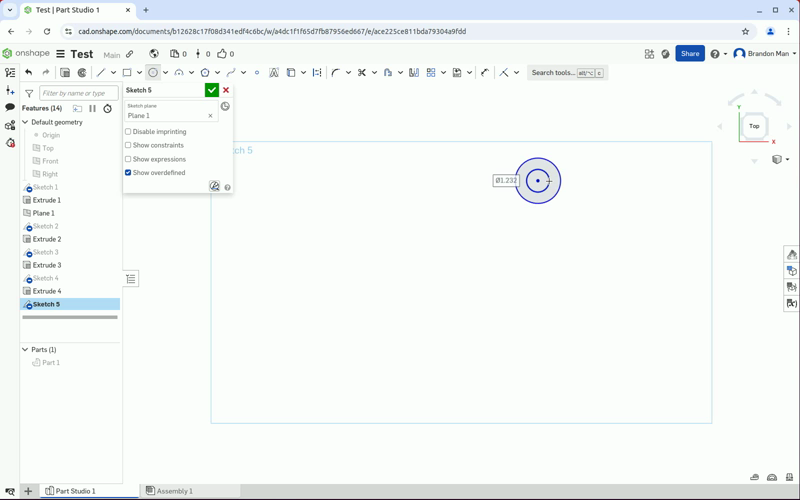
scroll(-6)
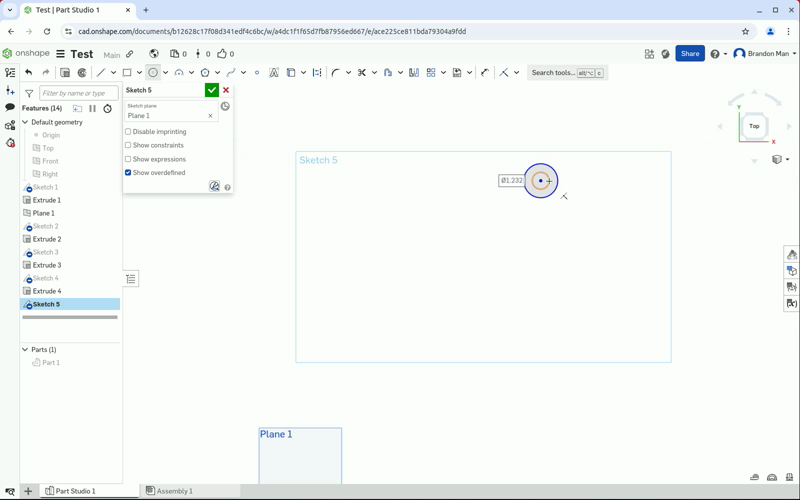
scroll(-6)
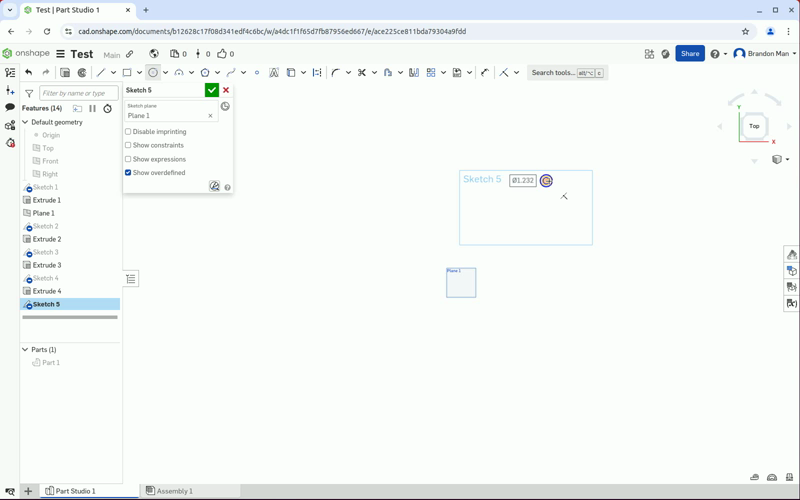
key(esc)
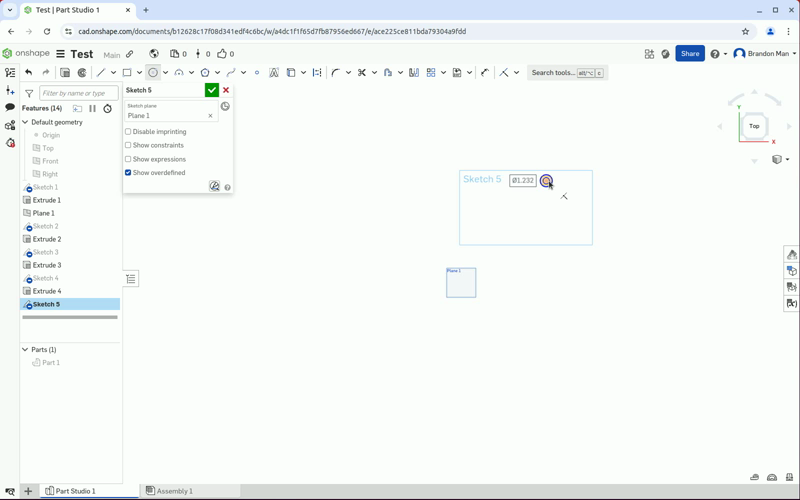
mouse_move(549, 184)
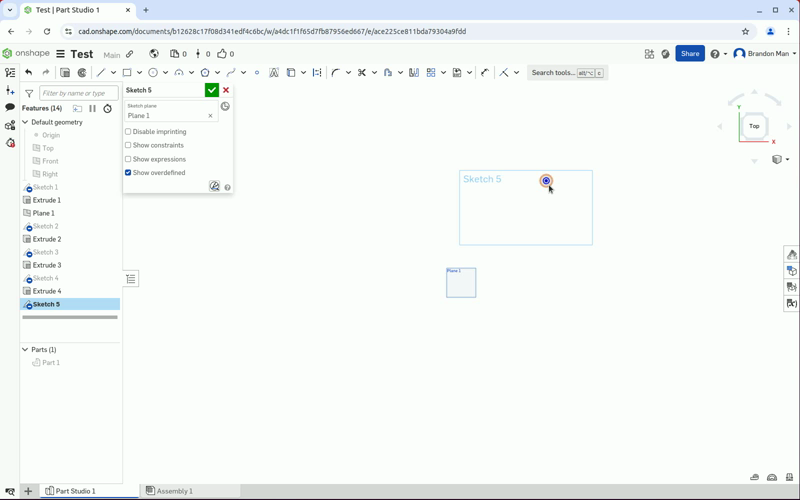
scroll(6)
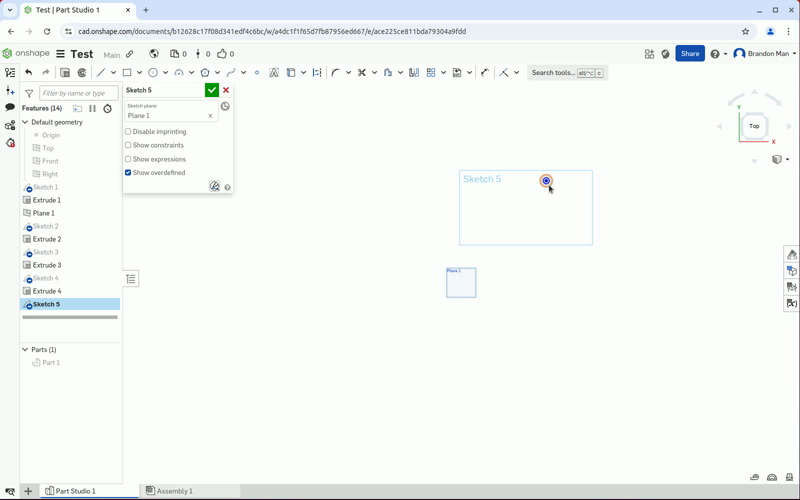
scroll(6)
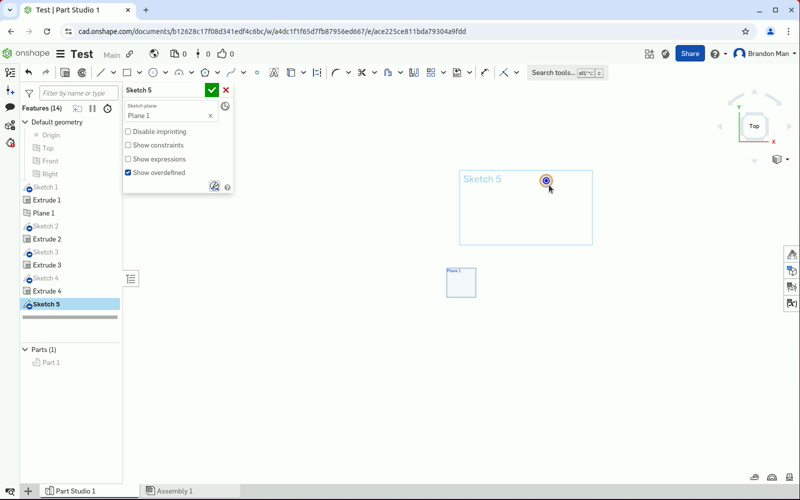
scroll(6)
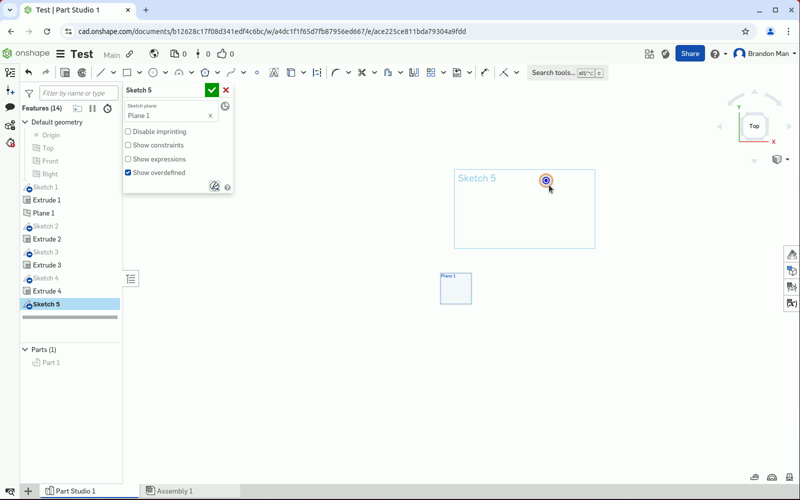
scroll(6)
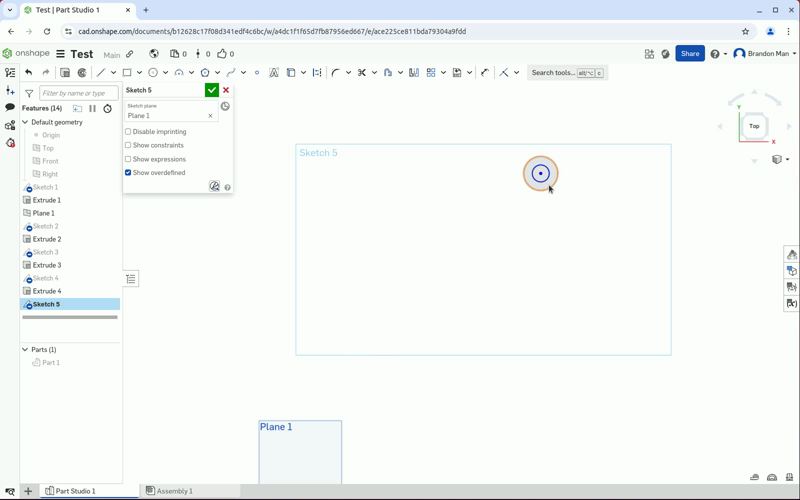
scroll(6)
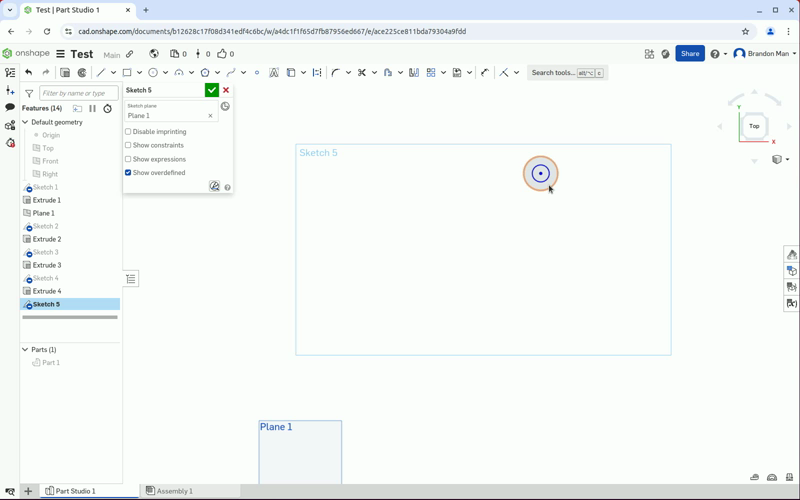
scroll(6)
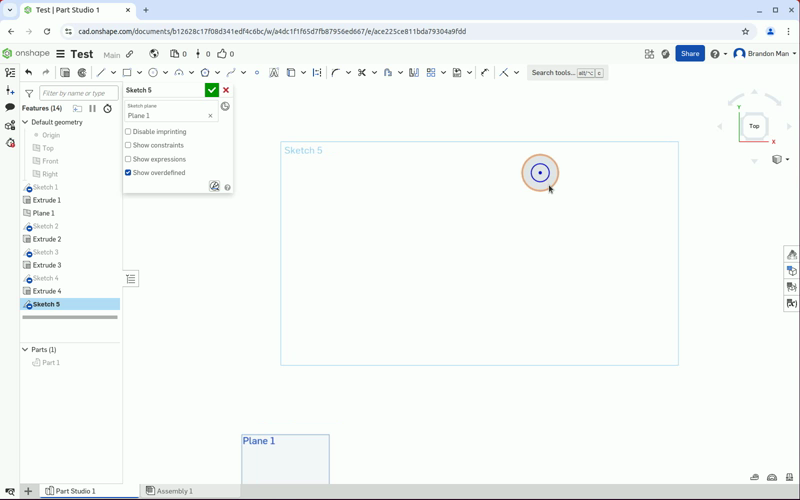
scroll(6)
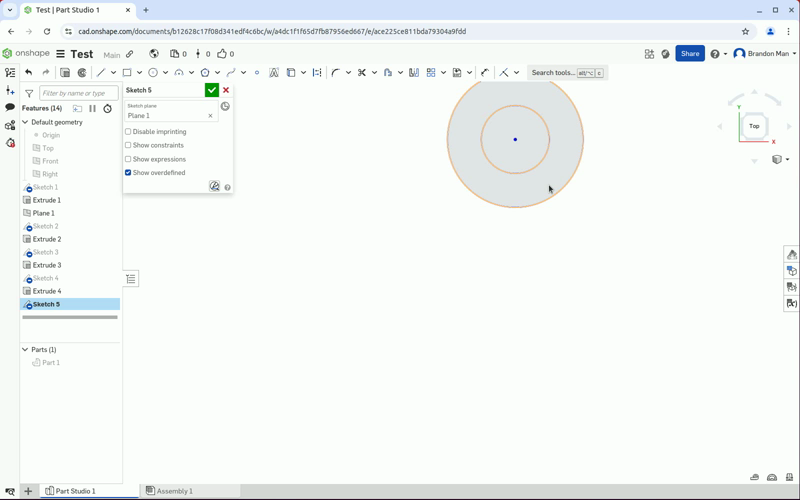
click(549, 184)
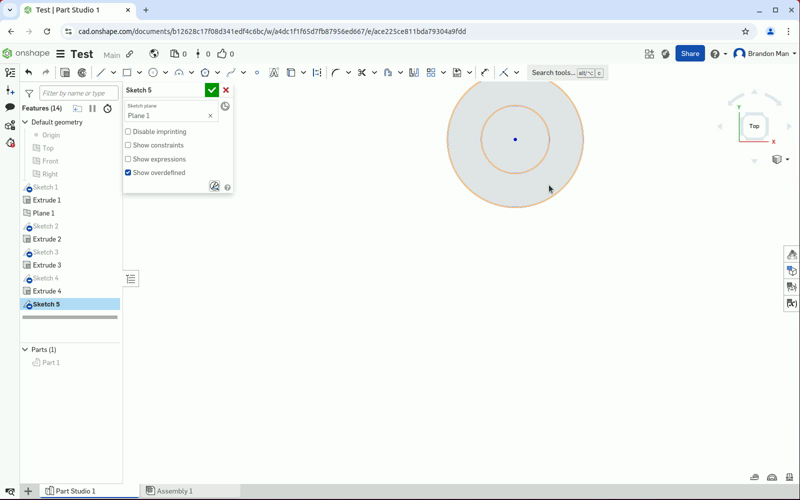
scroll(-6)
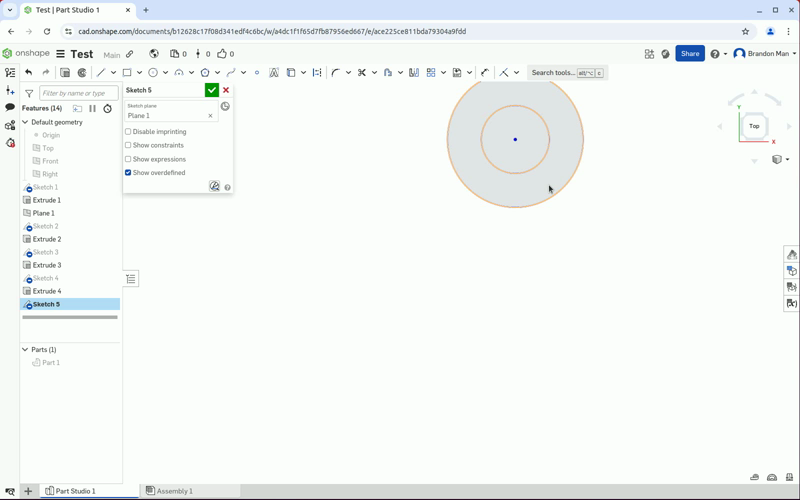
scroll(-6)
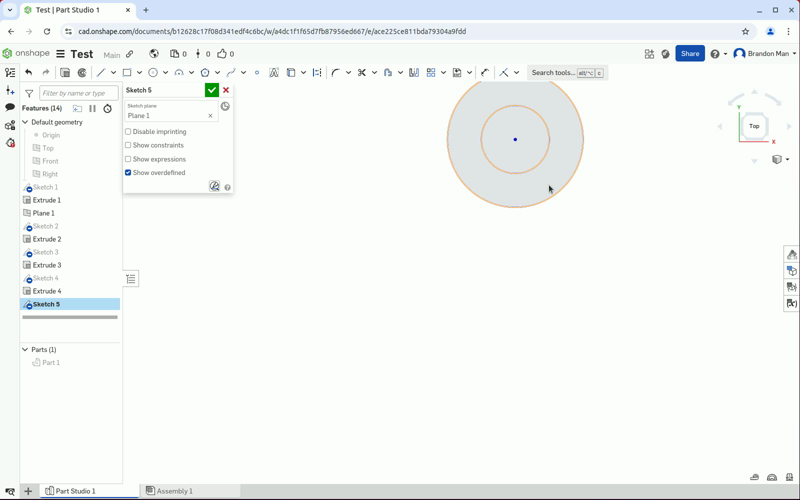
scroll(-6)
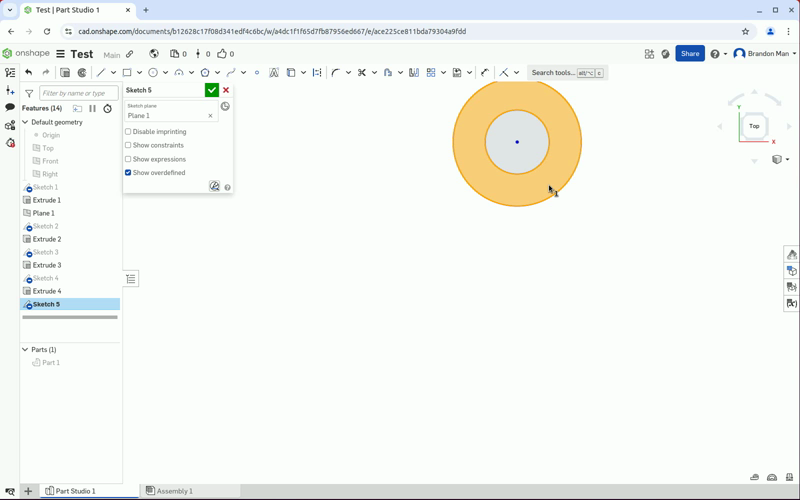
scroll(-6)
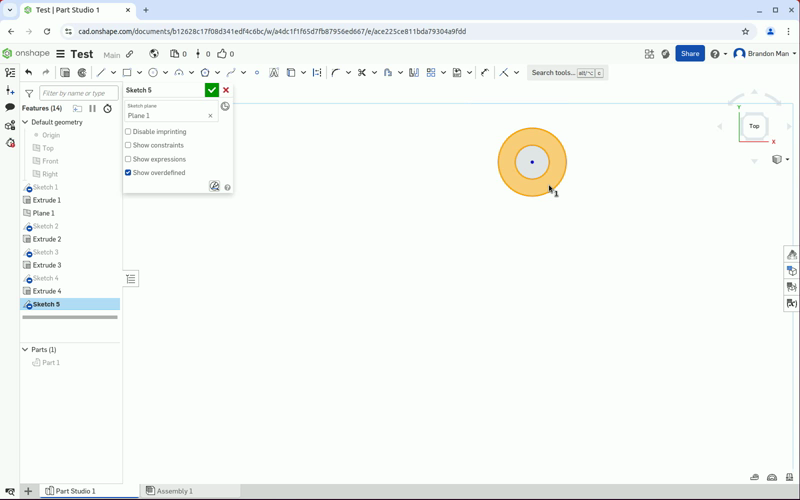
scroll(-6)
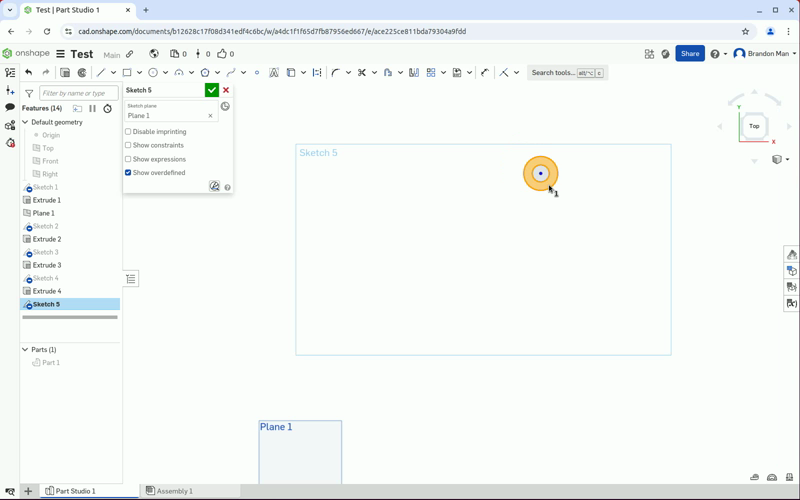
scroll(-6)
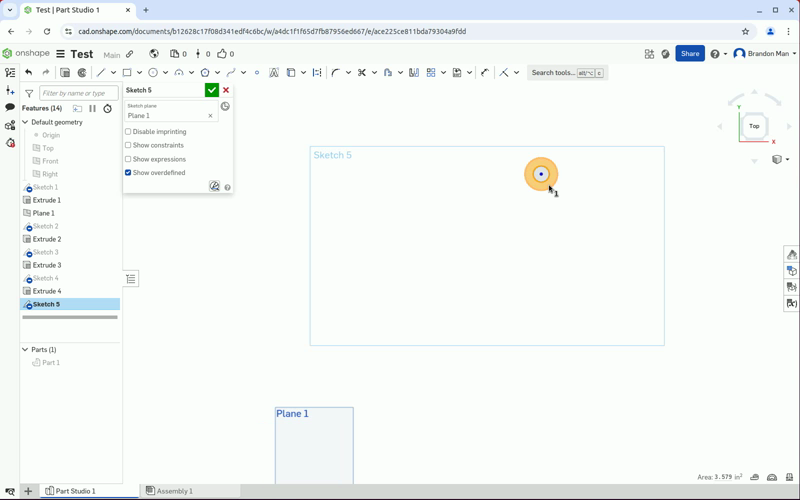
scroll(-6)
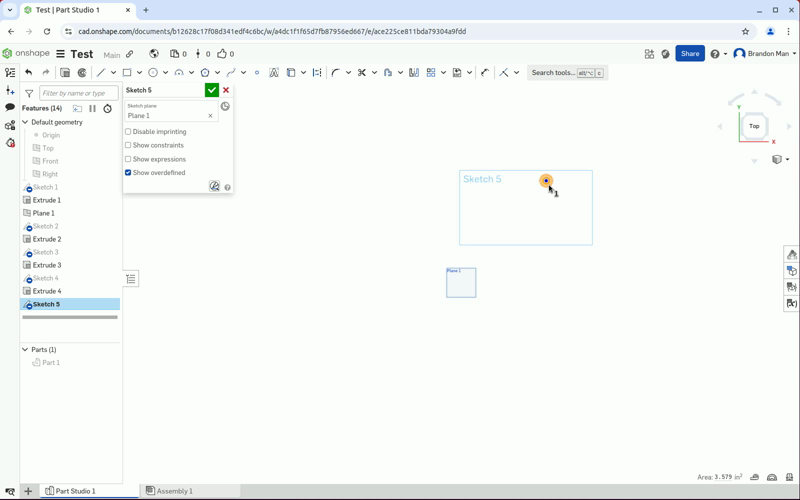
mouse_move(73, 352)
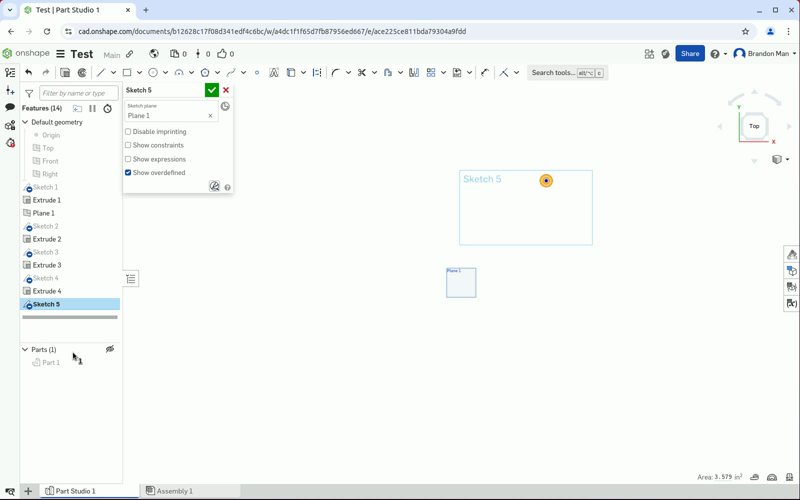
key(shift+y)
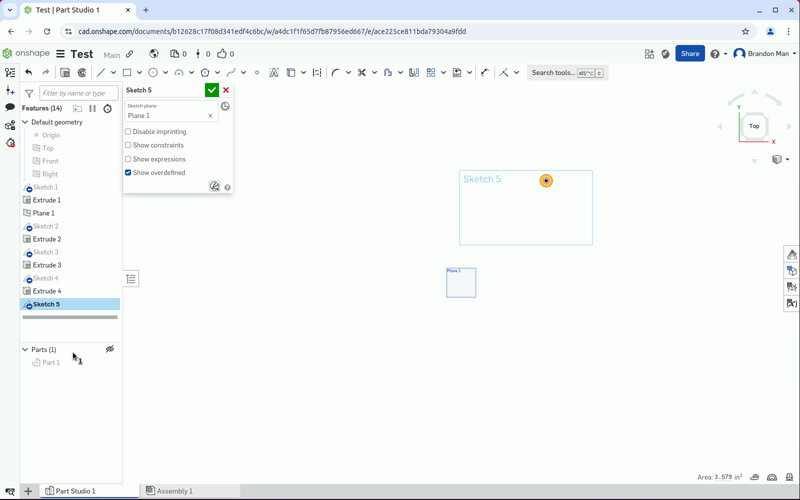
key(shift+e)
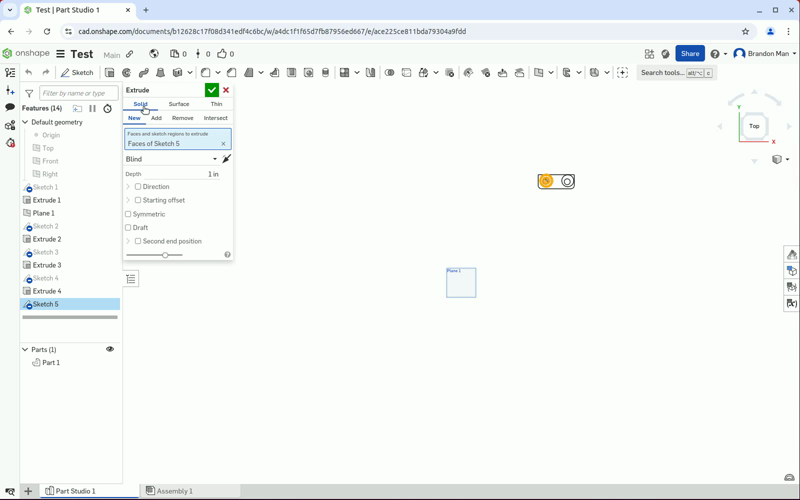
mouse_move(143, 106)
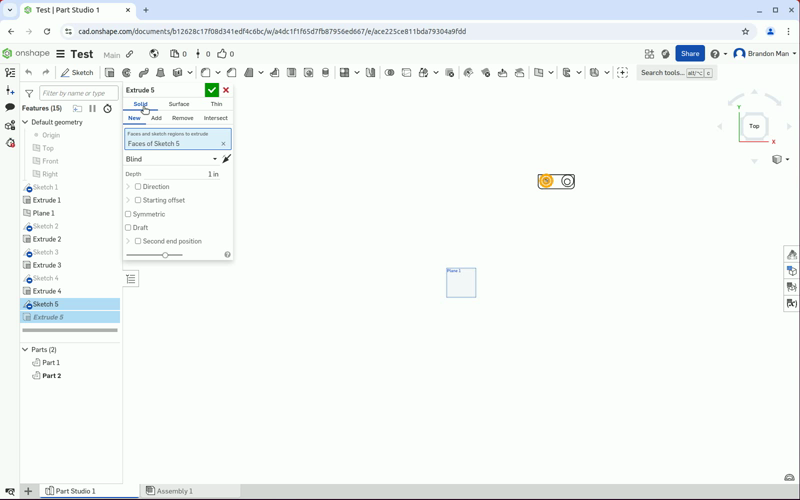
click(143, 106)
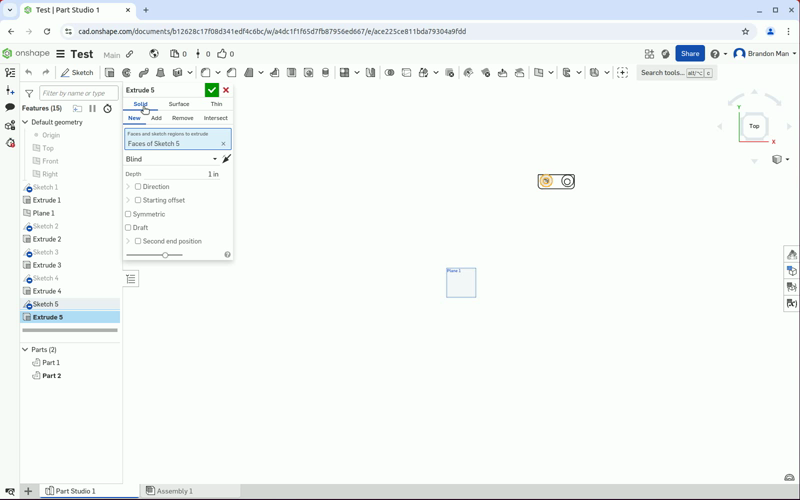
mouse_move(186, 120)
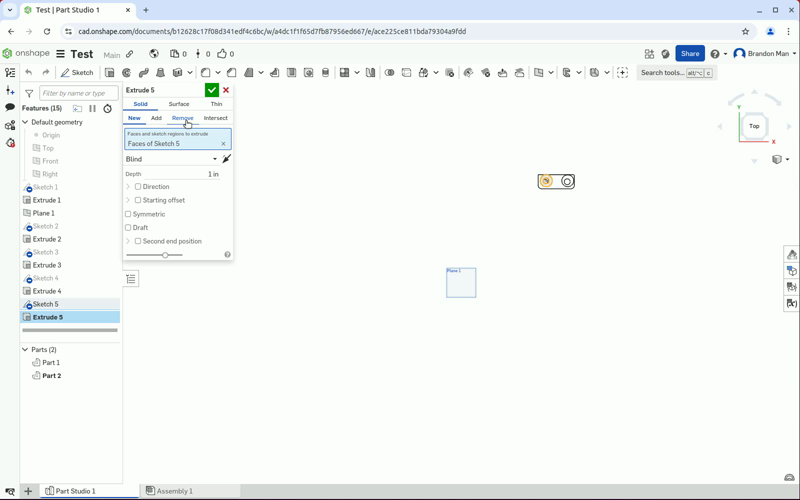
click(186, 120)
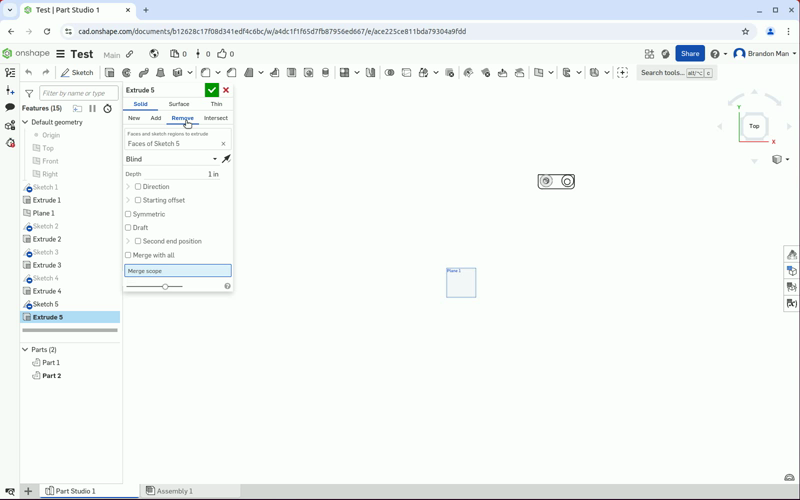
key(tab, 4)
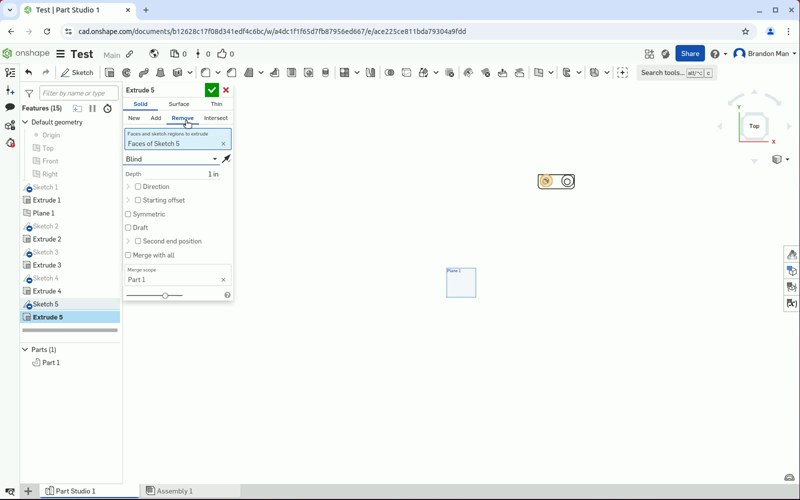
text(0.722)
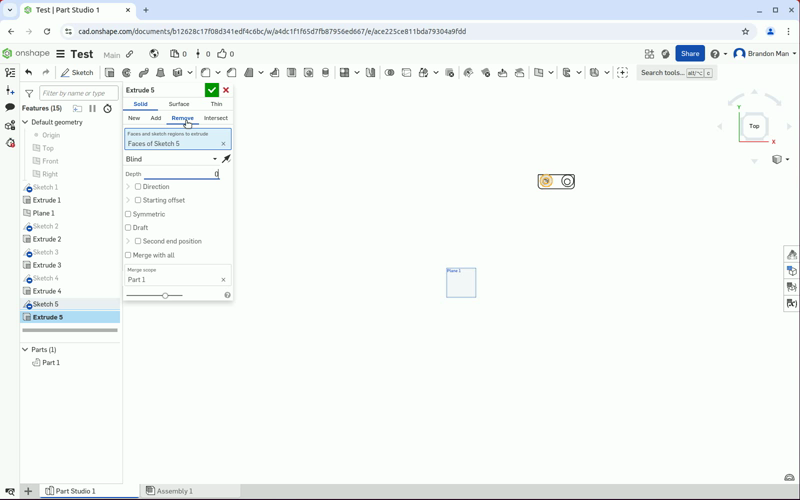
key(tab, 6)
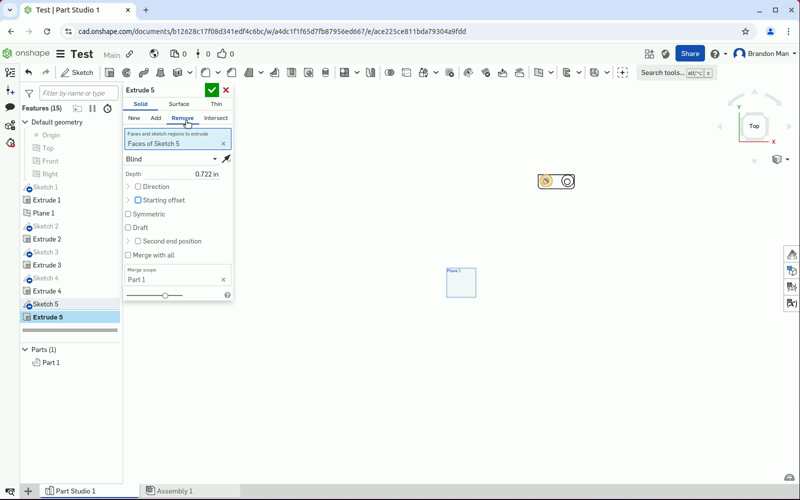
key(space)
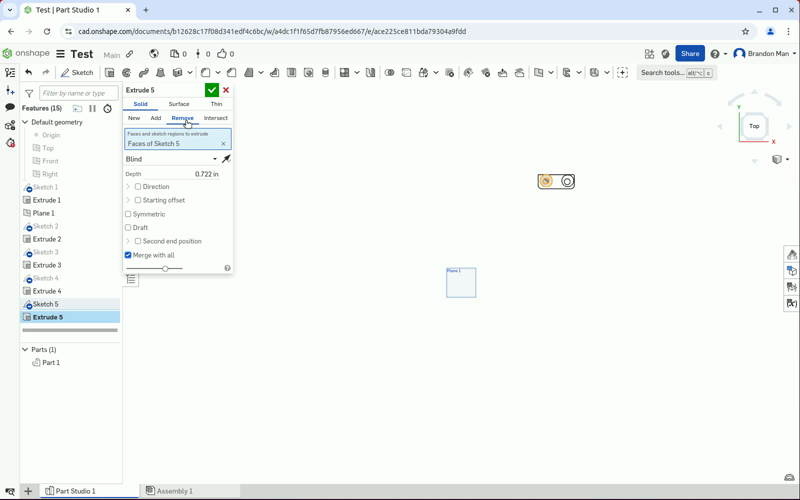
key(enter)
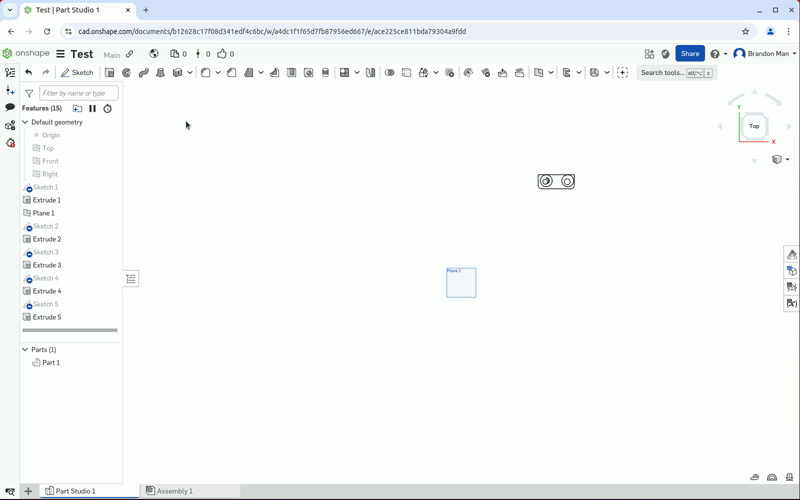
key(shift+h)
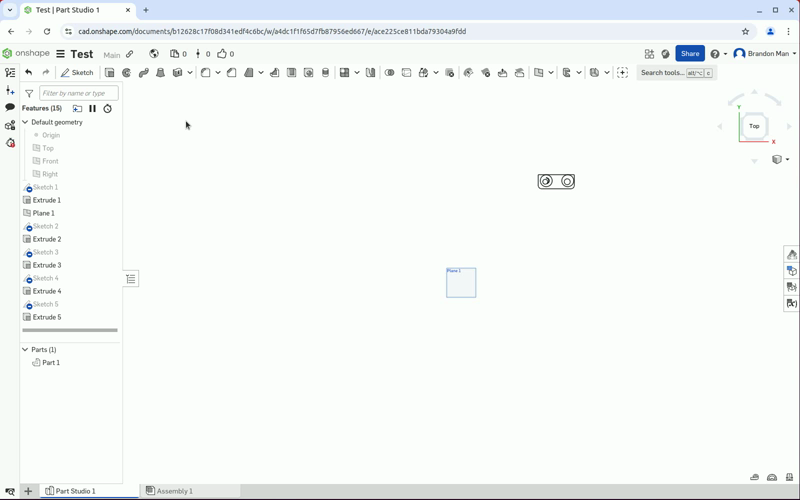
key(shift+h)
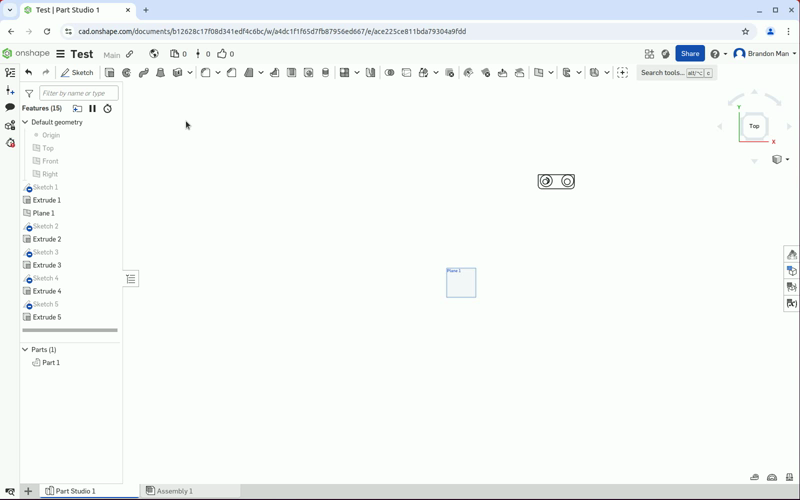
key(shift+7)
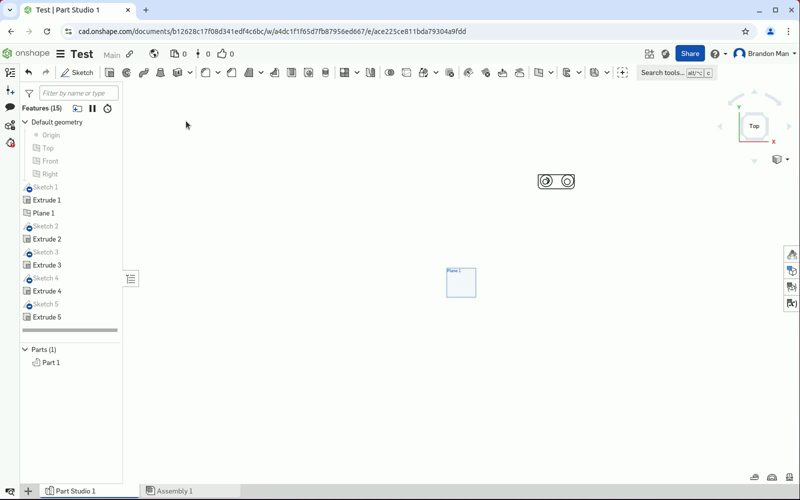
key(up, 3)
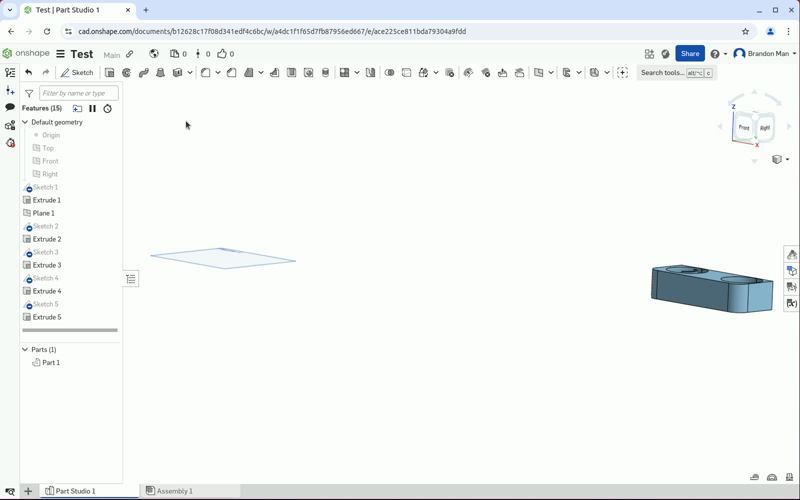
key(left, 3)
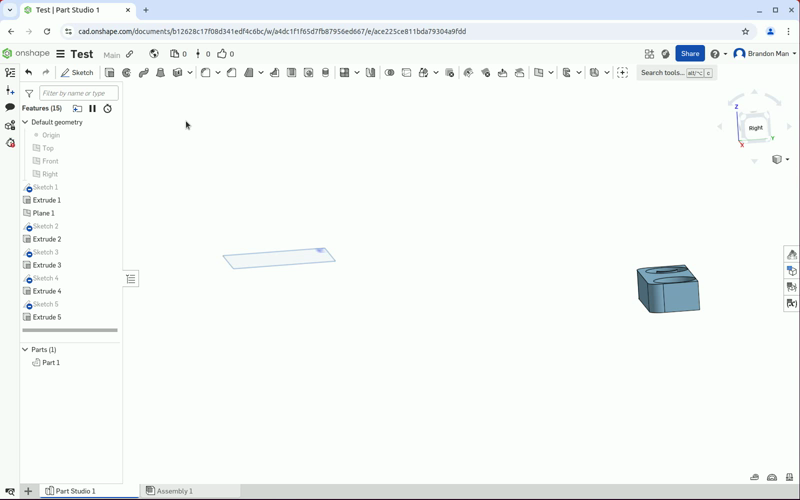
key(right, 3)
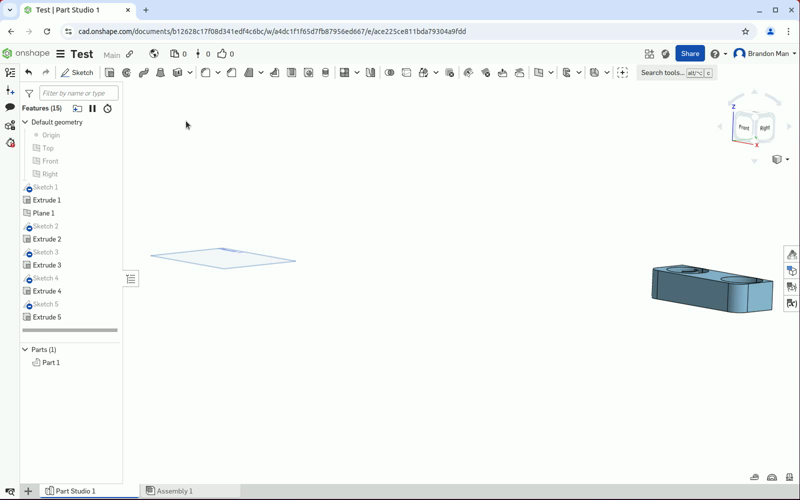
key(down, 3)
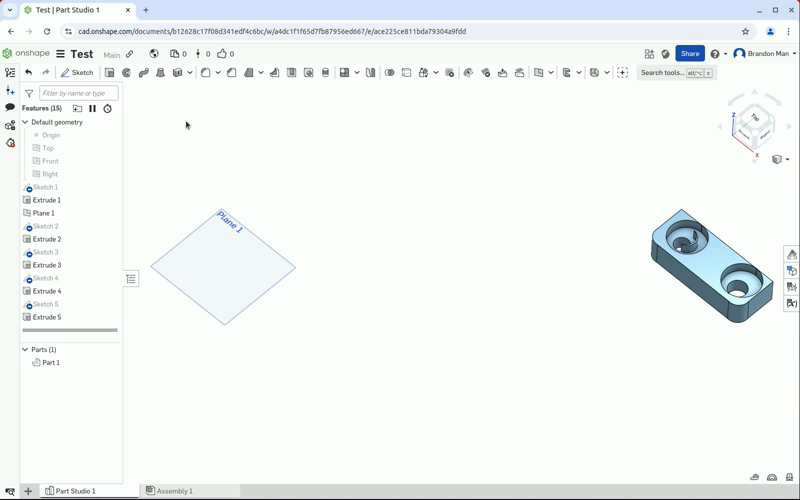
mouse_move(73, 189)
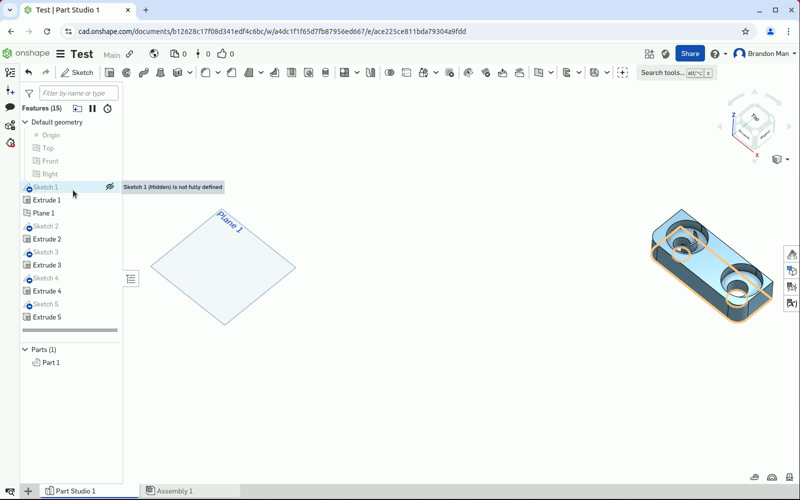
click(73, 189)